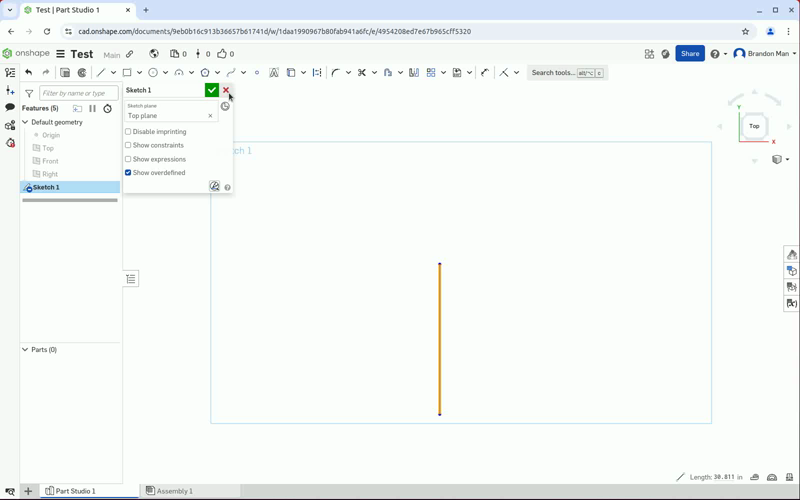
key(shift+h)
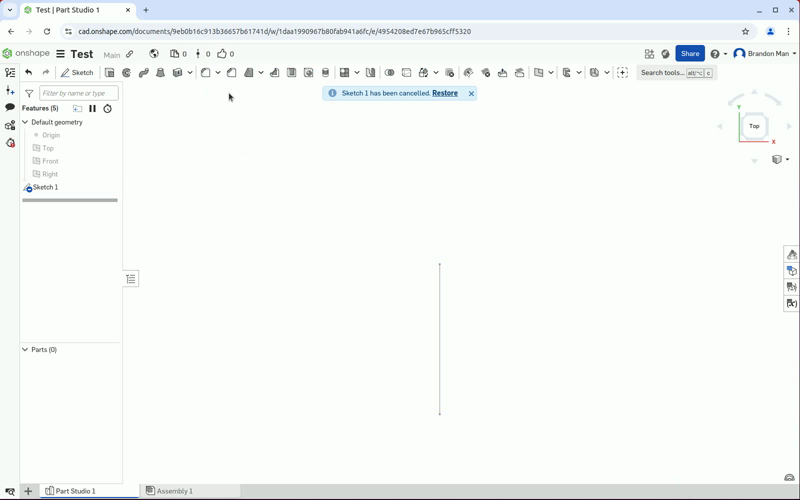
key(shift+s)
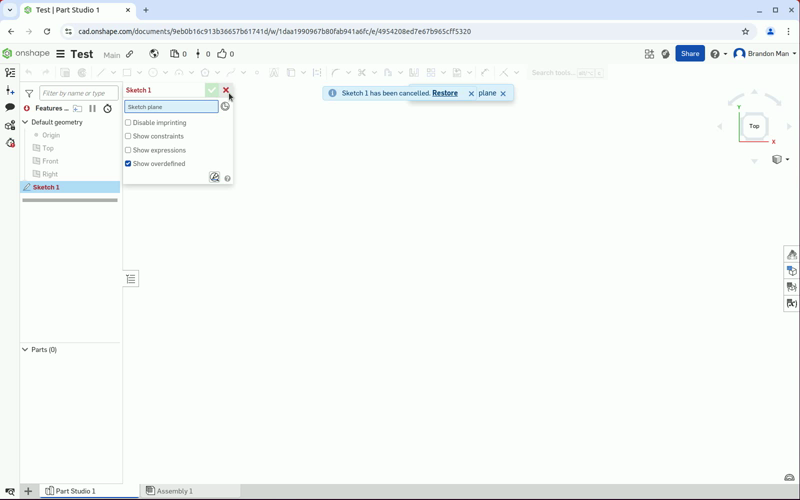
mouse_move(73, 150)
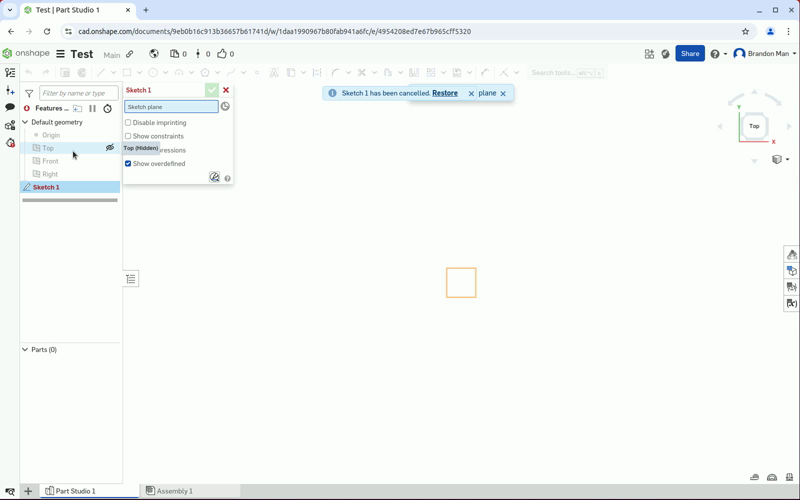
click(73, 150)
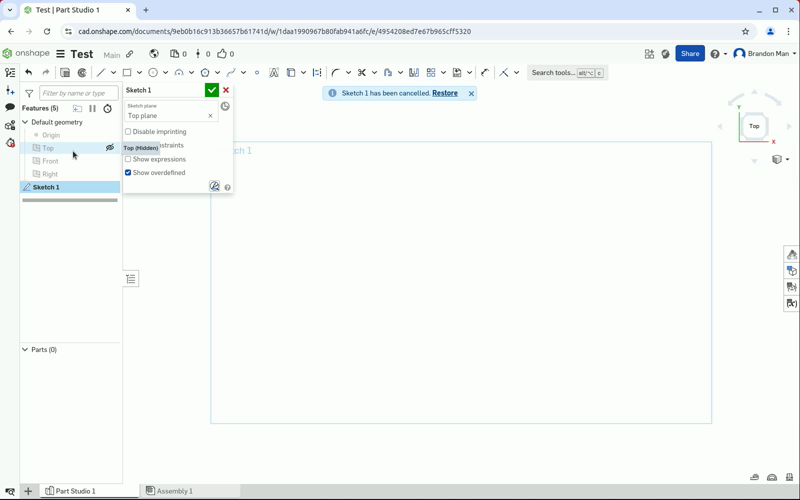
mouse_move(73, 352)
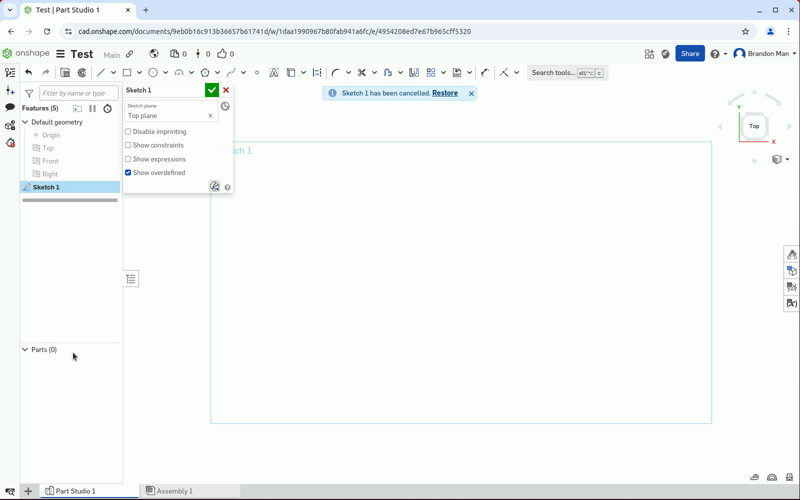
key(y)
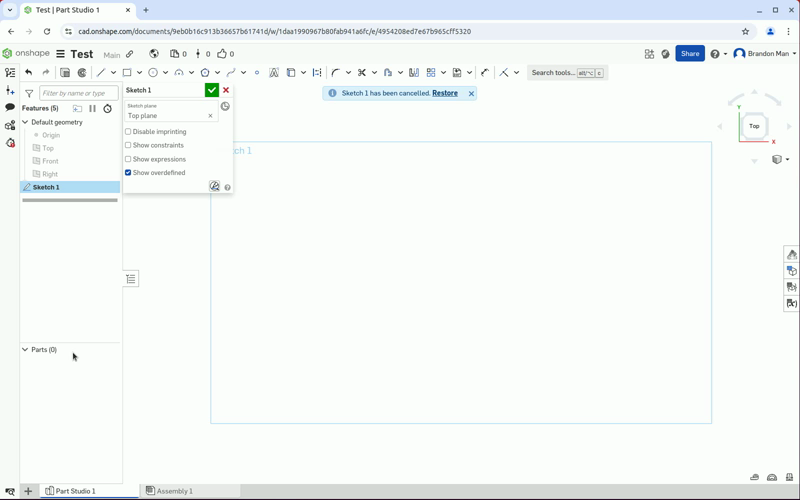
key(l)
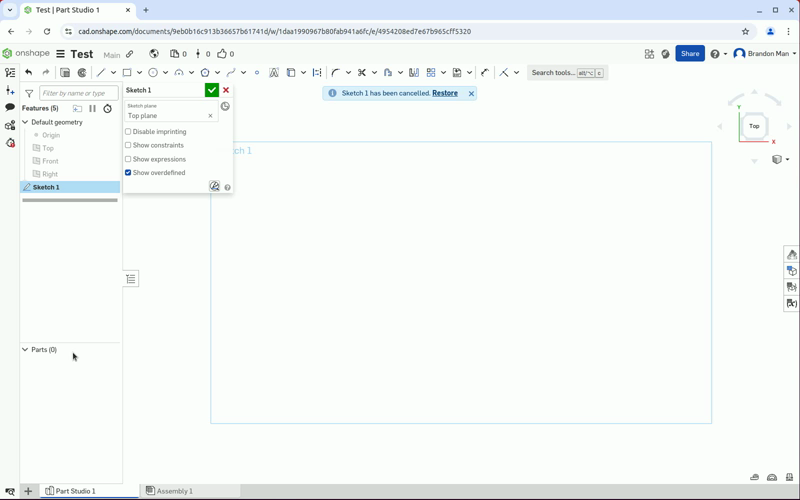
key_down(shift)
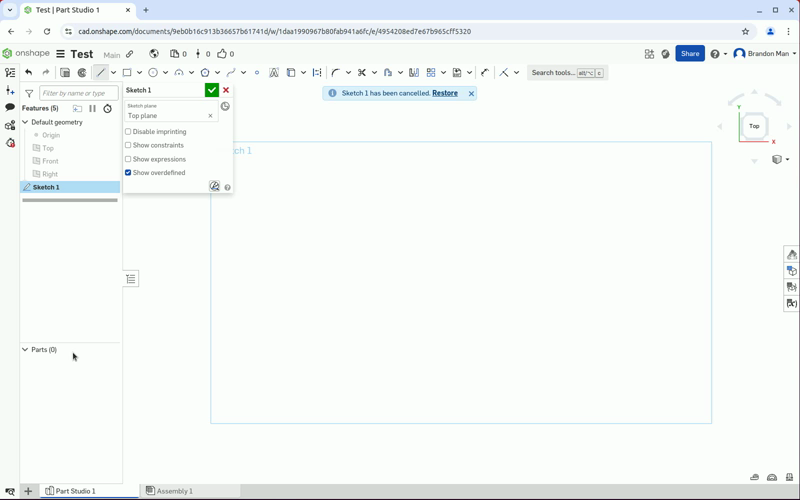
mouse_move(361, 356)
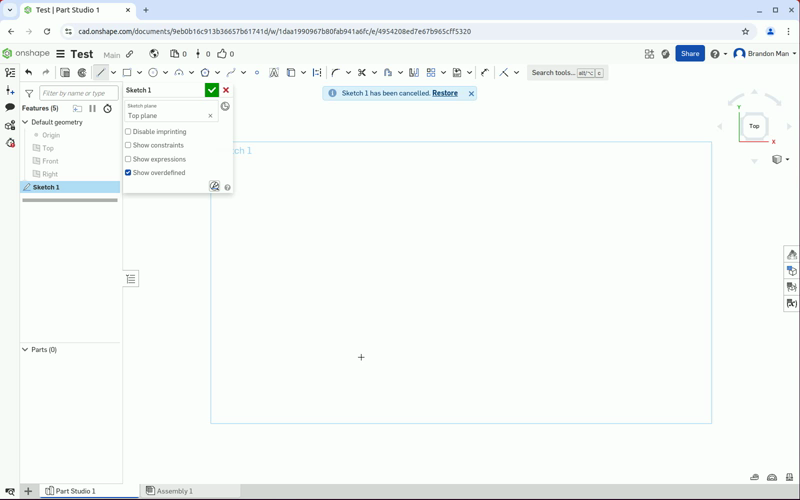
click(361, 356)
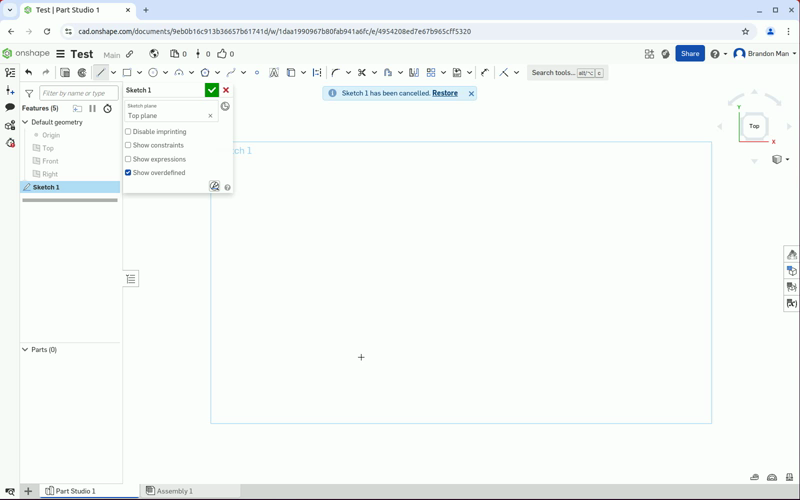
key_up(shift)
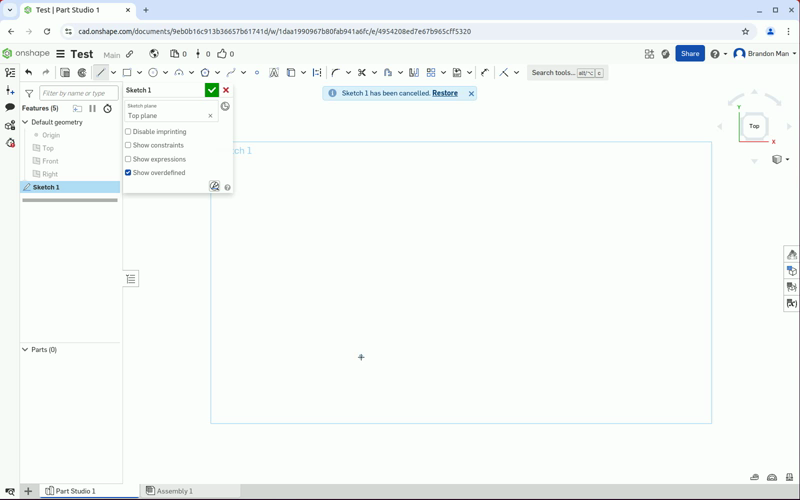
key_down(shift)
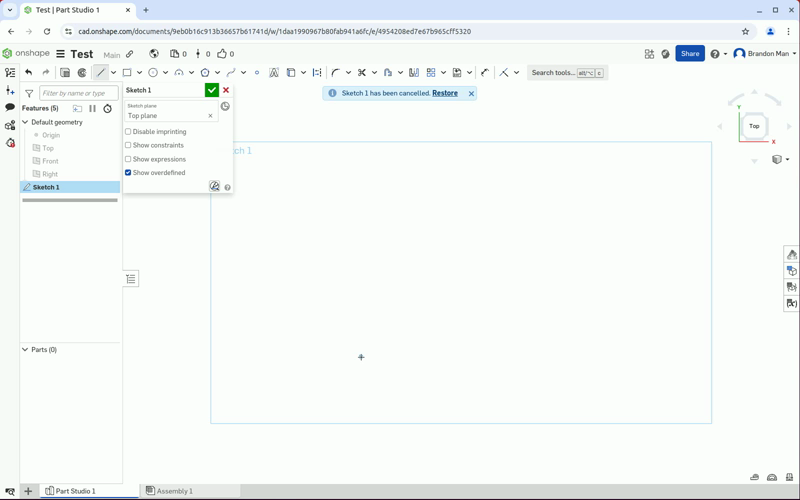
mouse_move(391, 356)
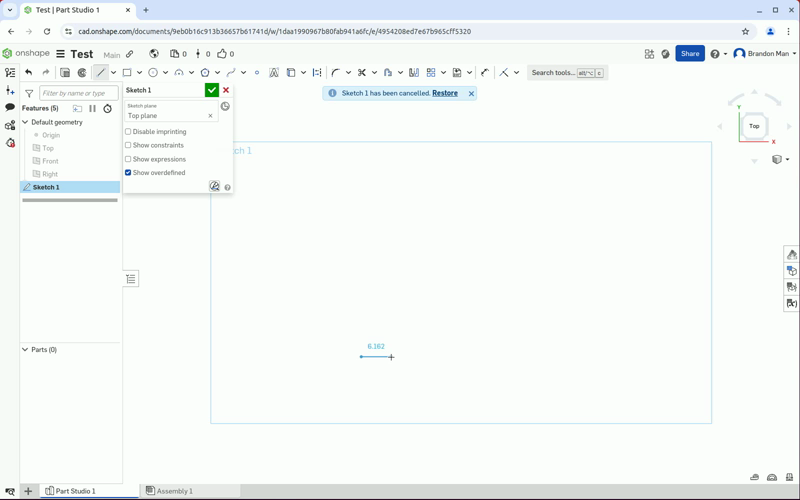
mouse_move(411, 356)
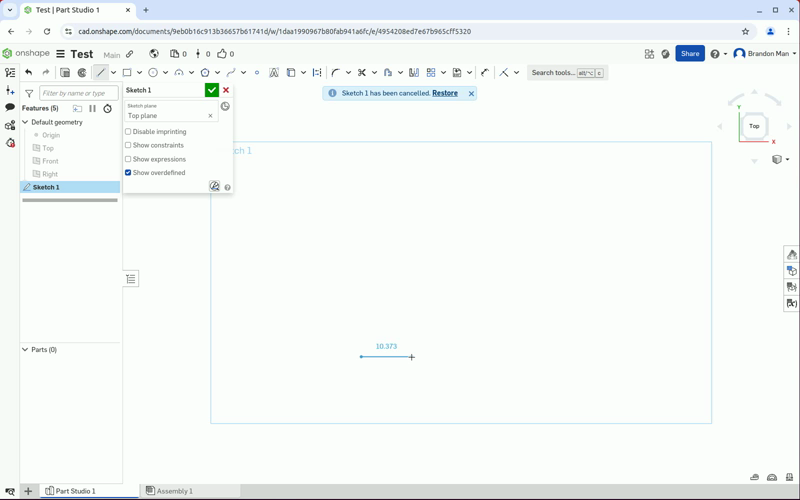
click(411, 356)
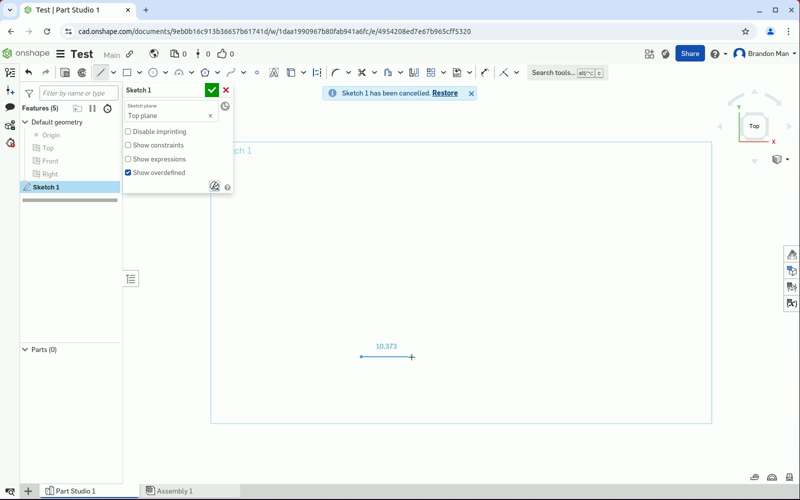
key_up(shift)
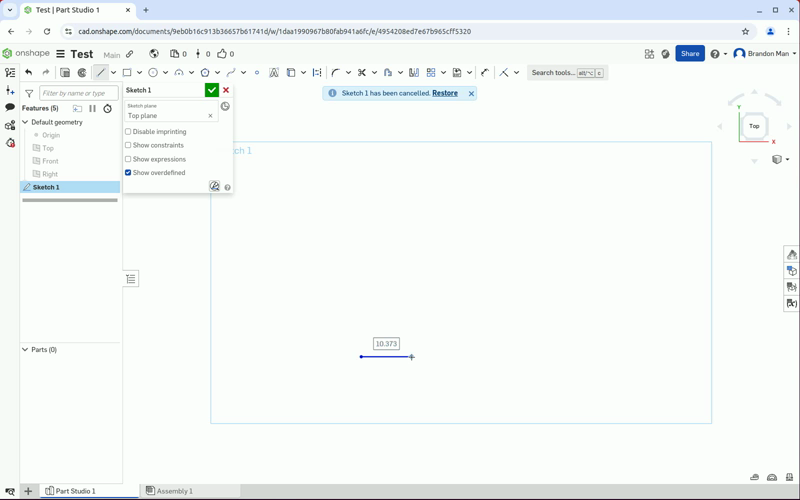
key_down(shift)
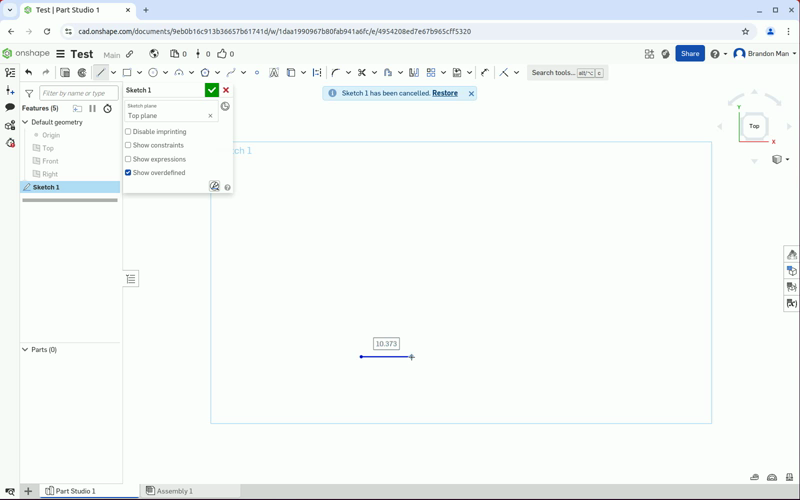
mouse_move(441, 356)
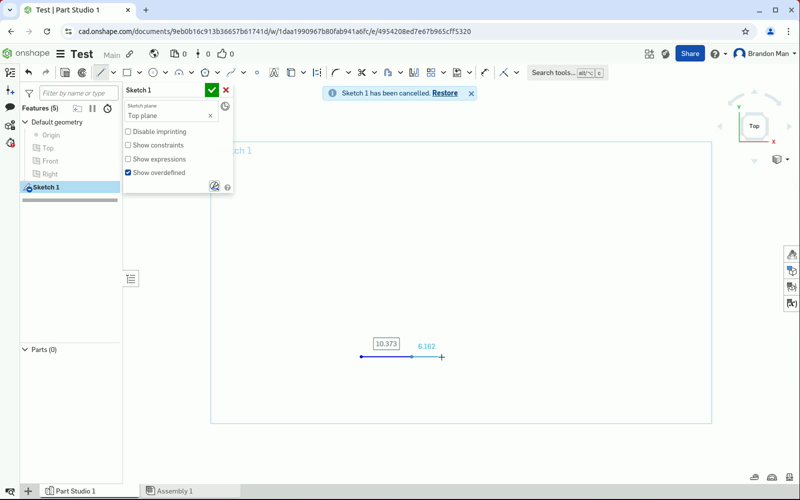
mouse_move(411, 352)
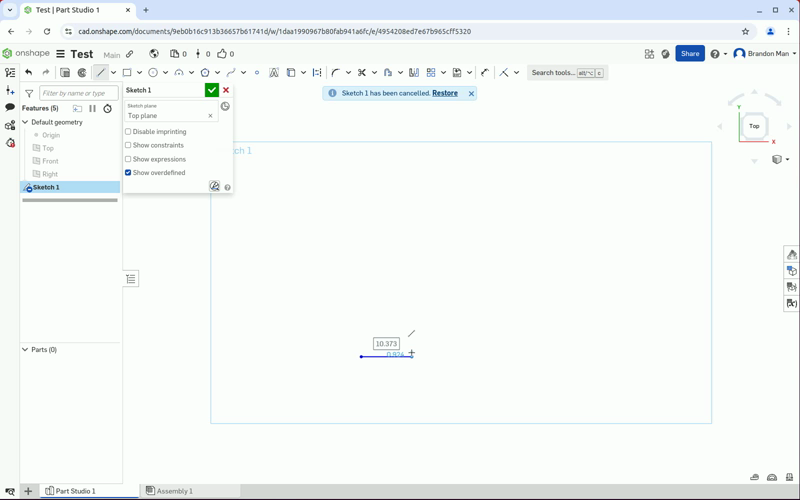
scroll(6)
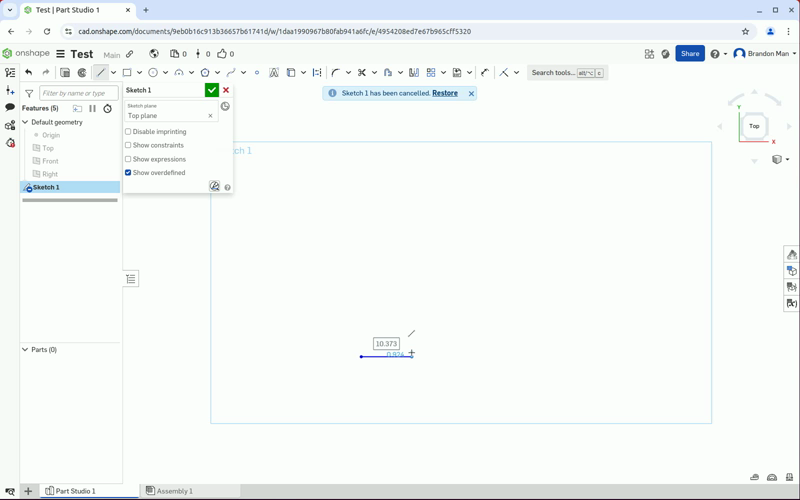
scroll(6)
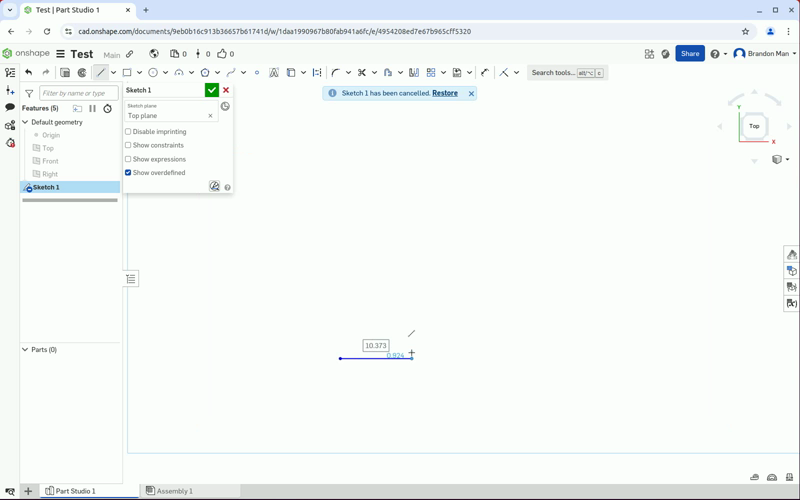
scroll(6)
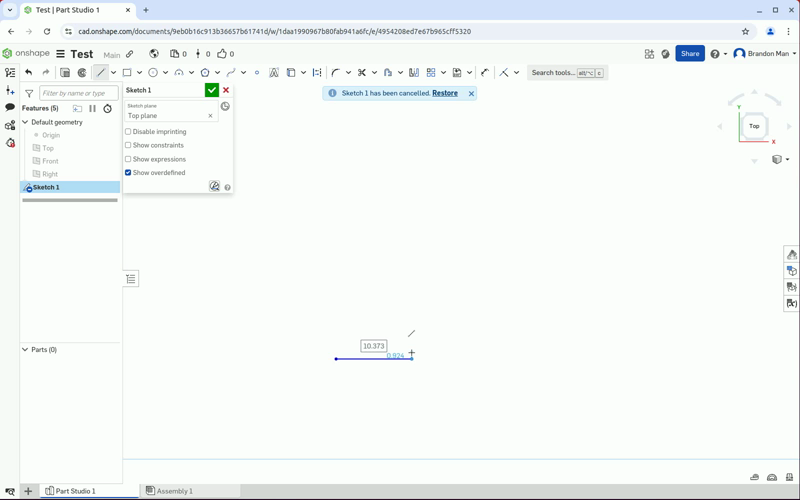
scroll(6)
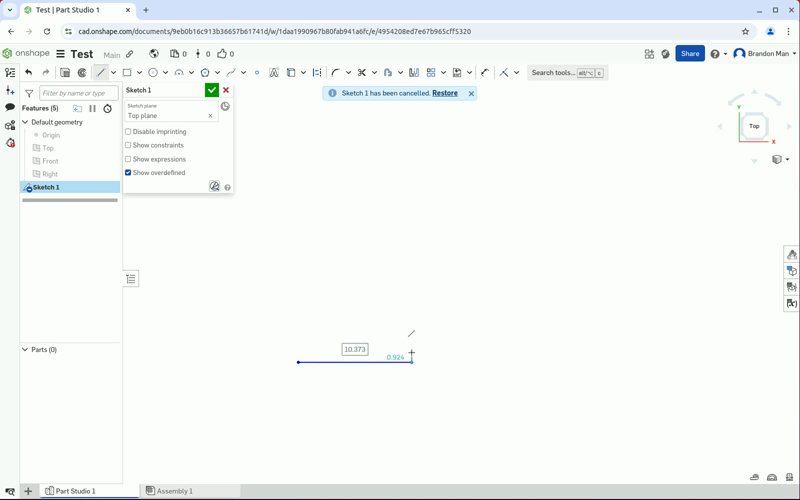
scroll(6)
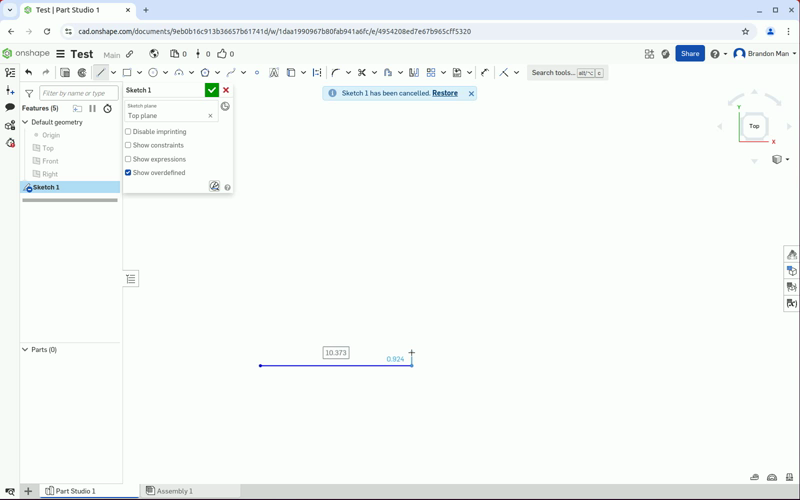
scroll(6)
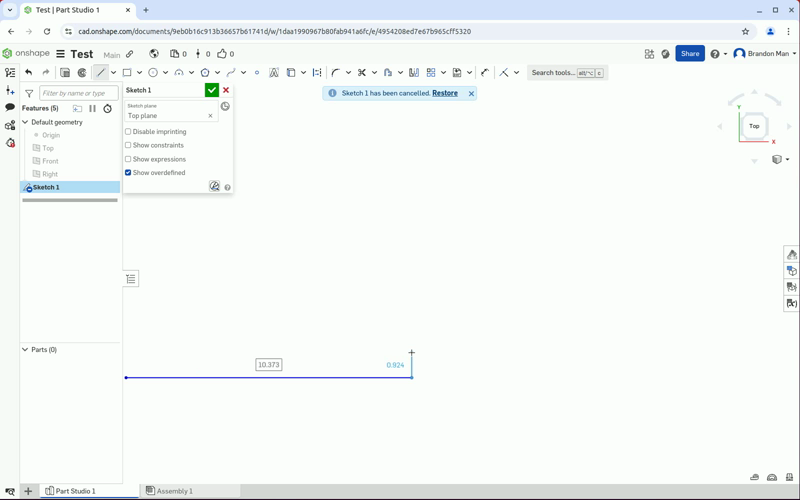
scroll(6)
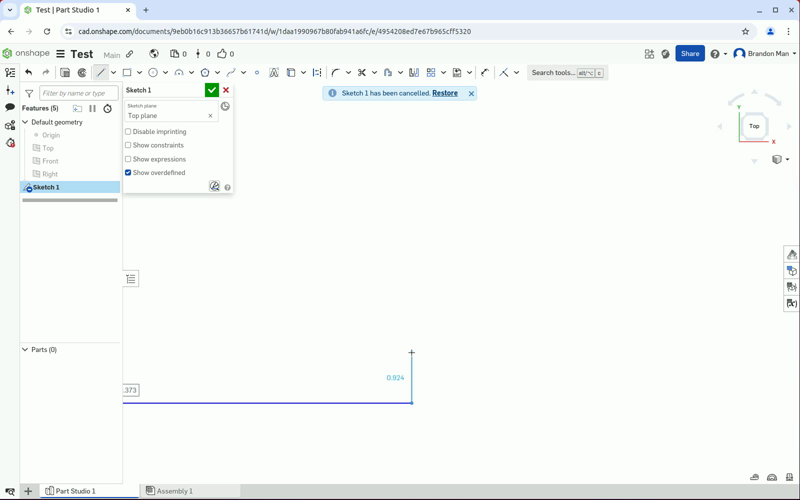
click(411, 352)
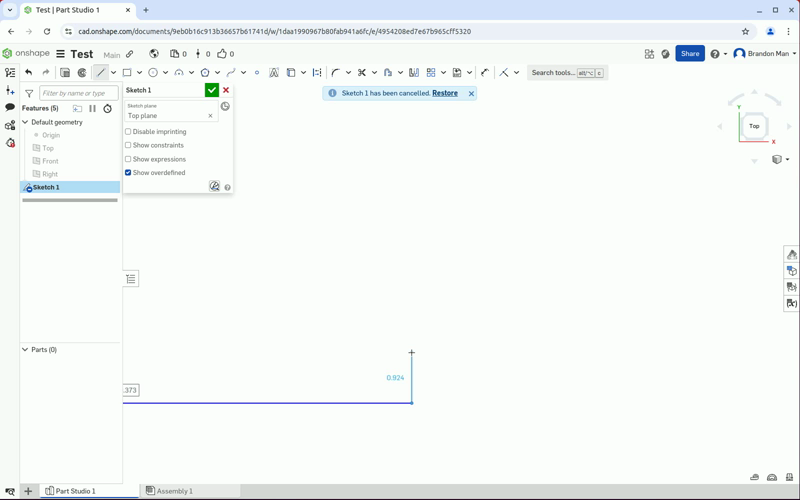
scroll(-6)
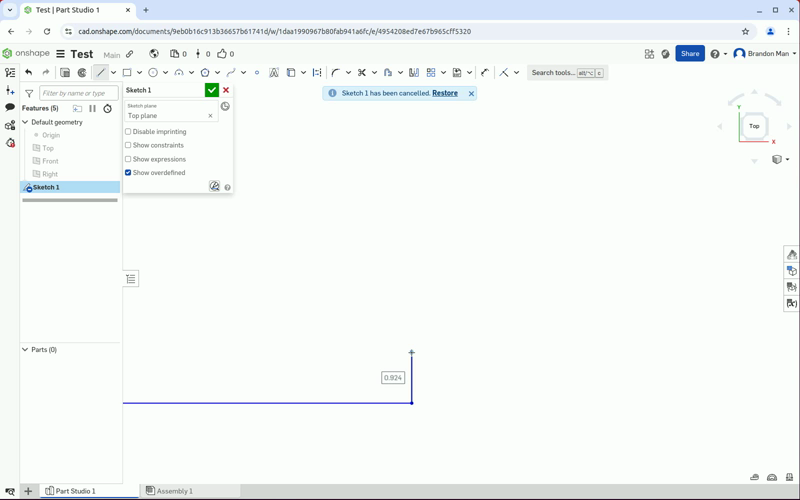
scroll(-6)
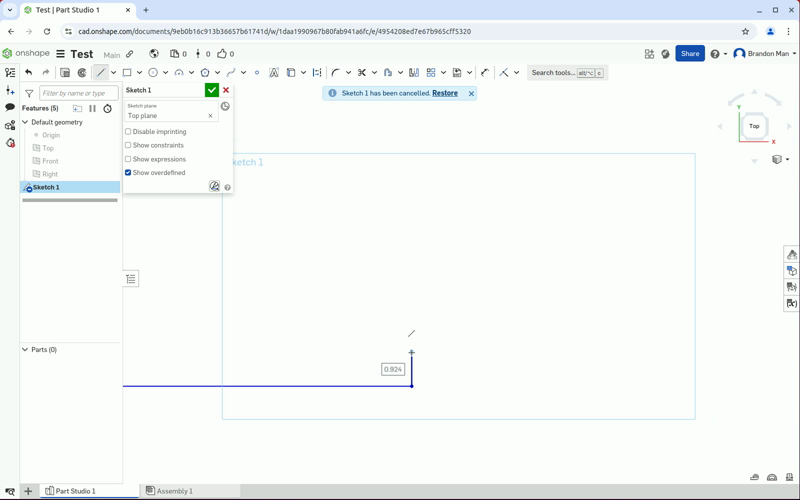
scroll(-6)
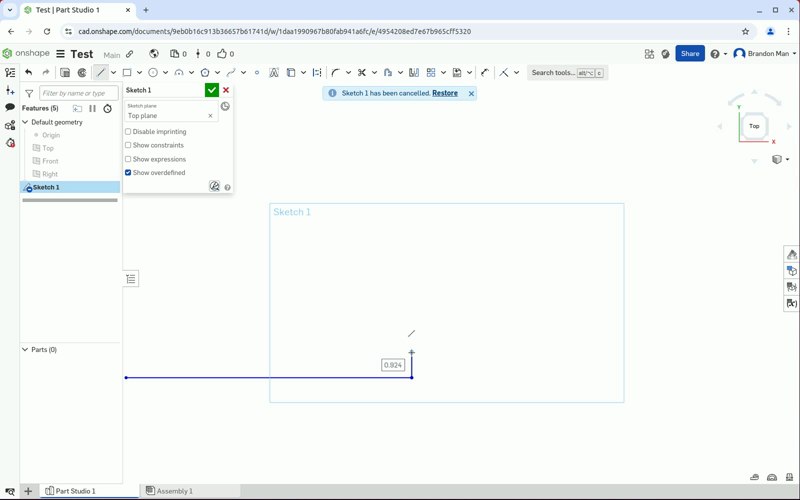
scroll(-6)
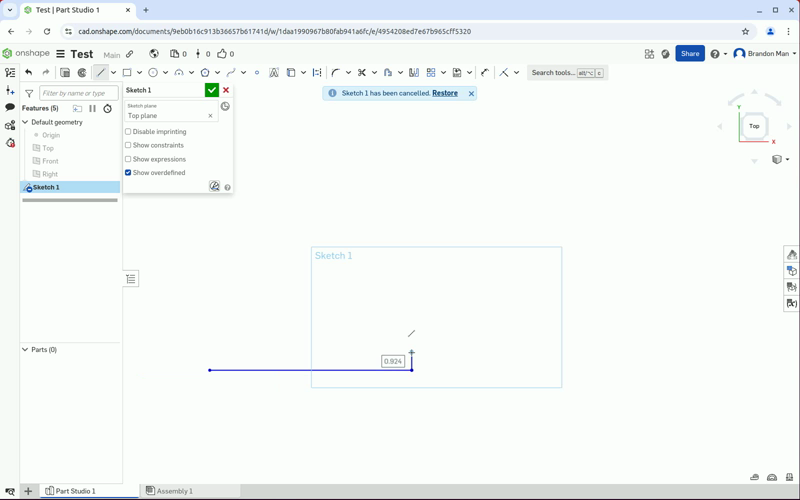
scroll(-6)
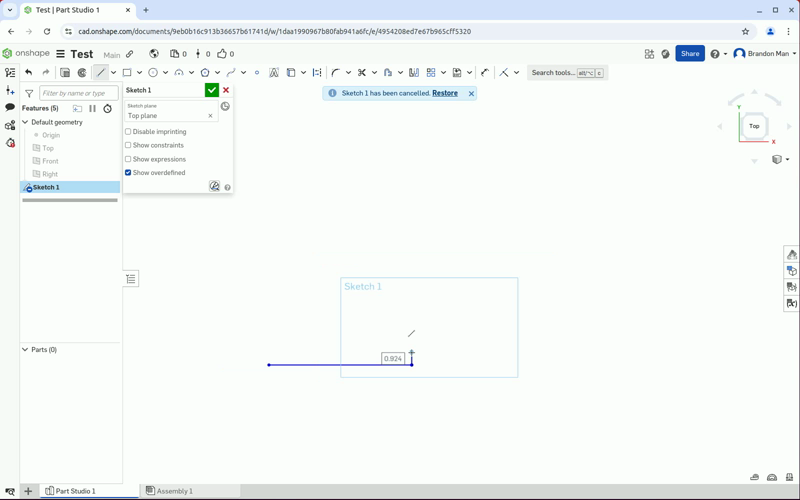
scroll(-6)
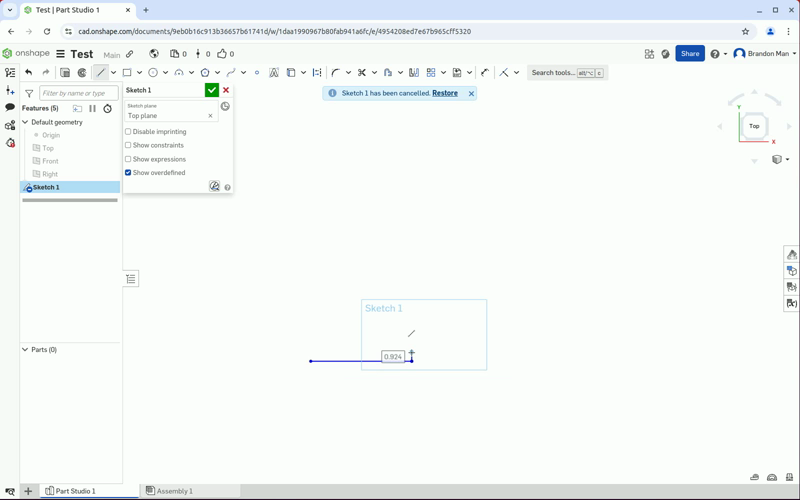
scroll(-6)
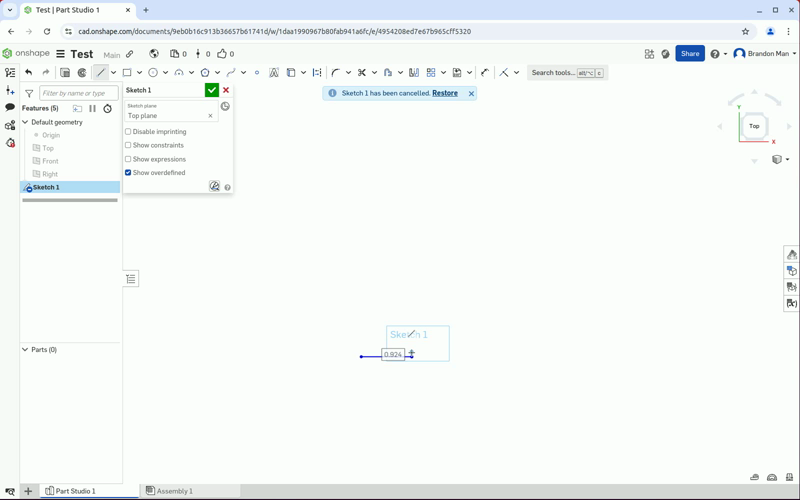
key_up(shift)
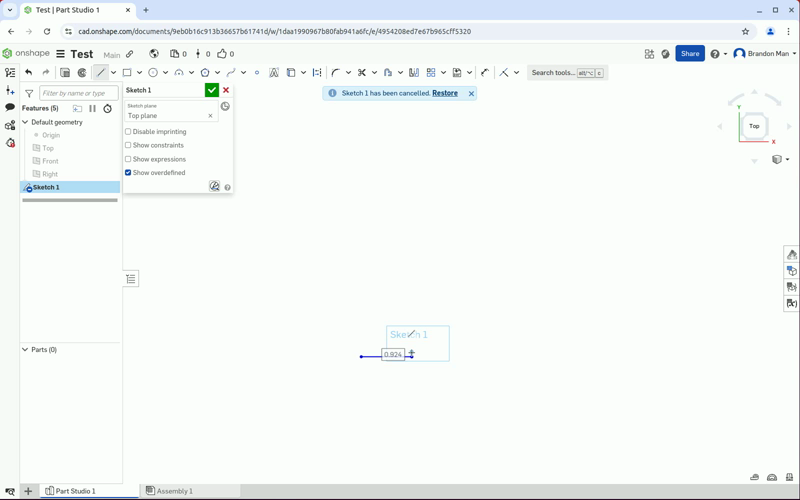
key_down(shift)
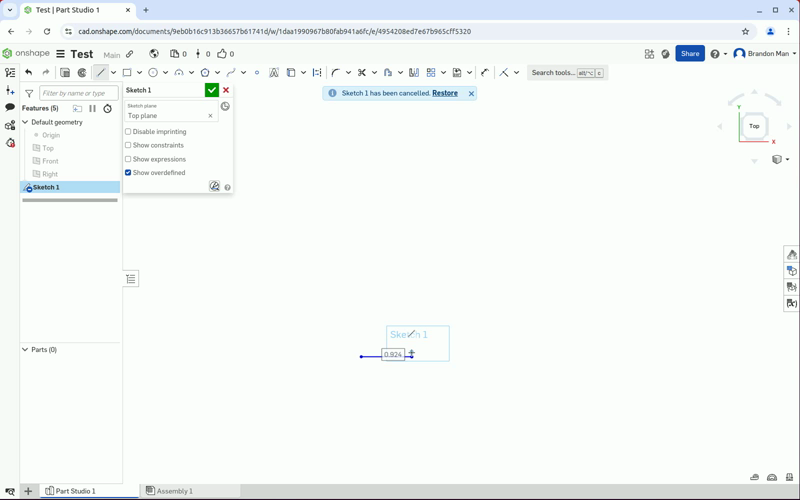
mouse_move(411, 259)
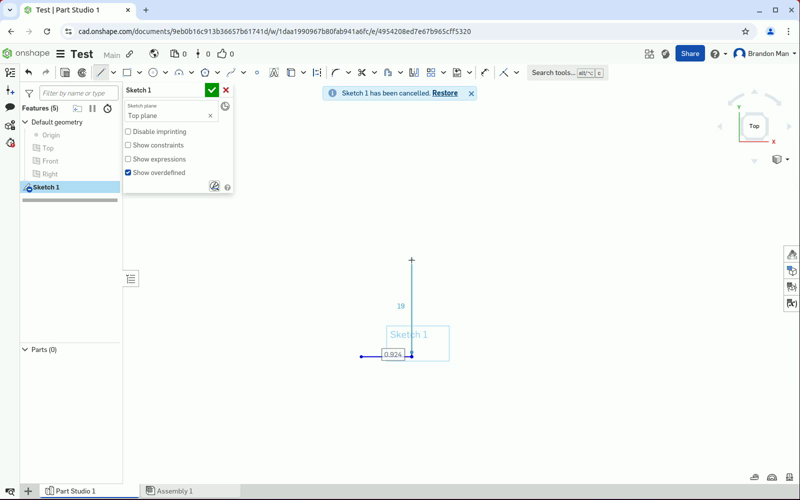
click(411, 259)
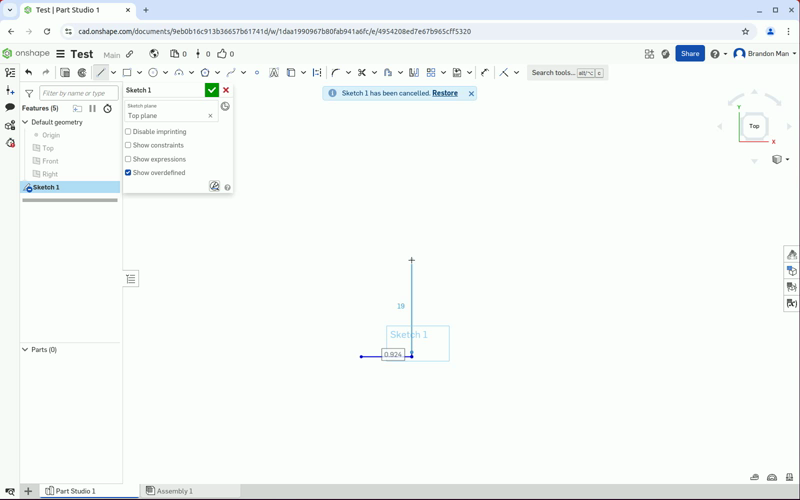
key_up(shift)
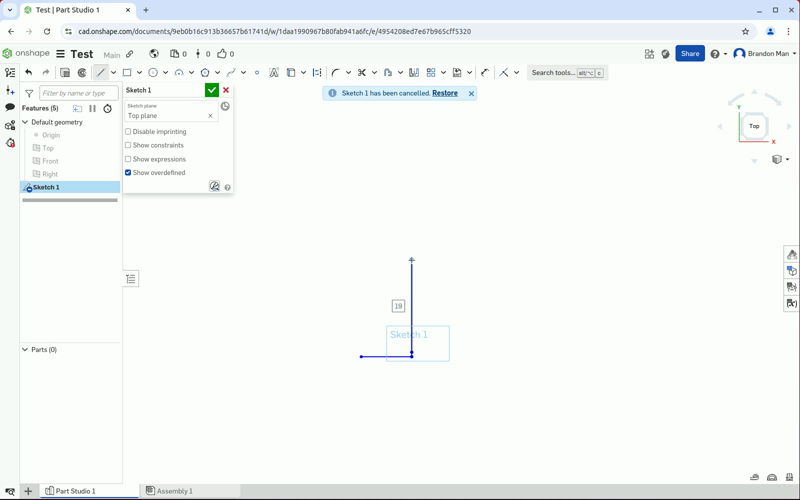
key_down(shift)
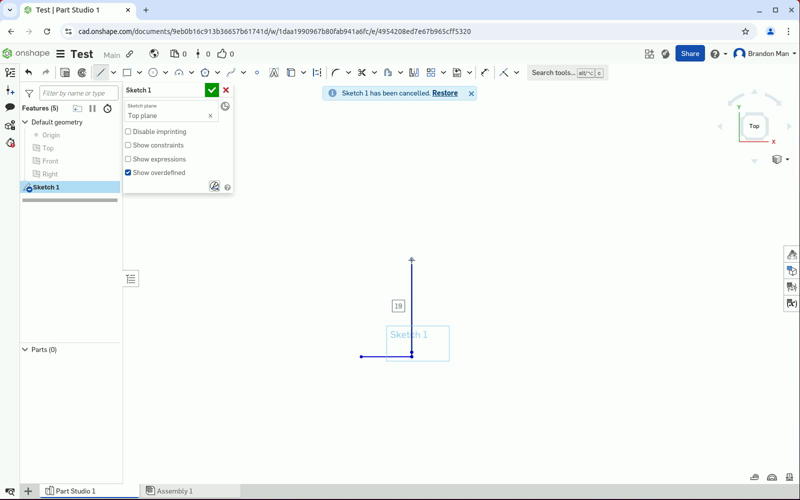
mouse_move(441, 259)
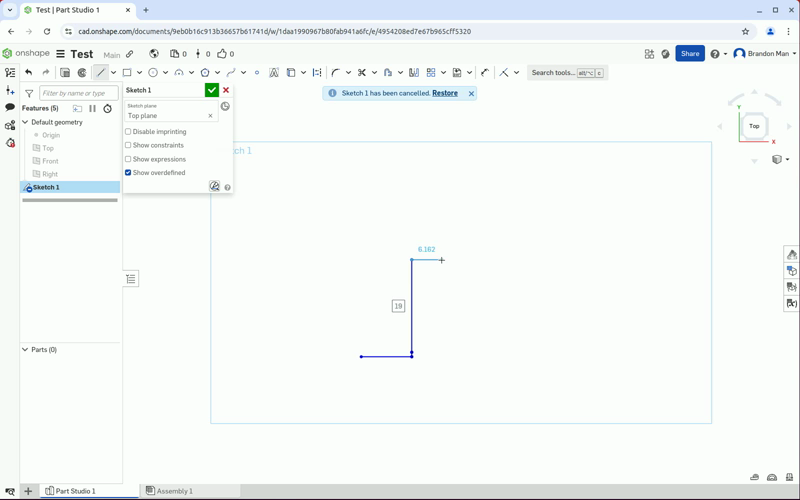
mouse_move(411, 210)
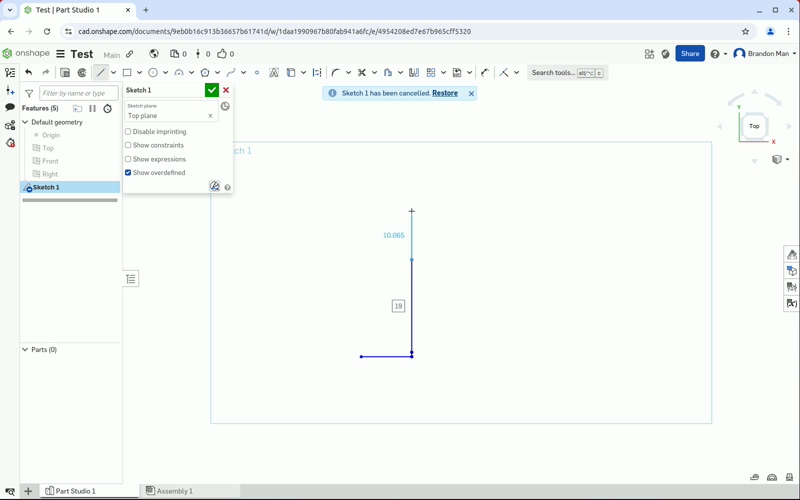
click(411, 210)
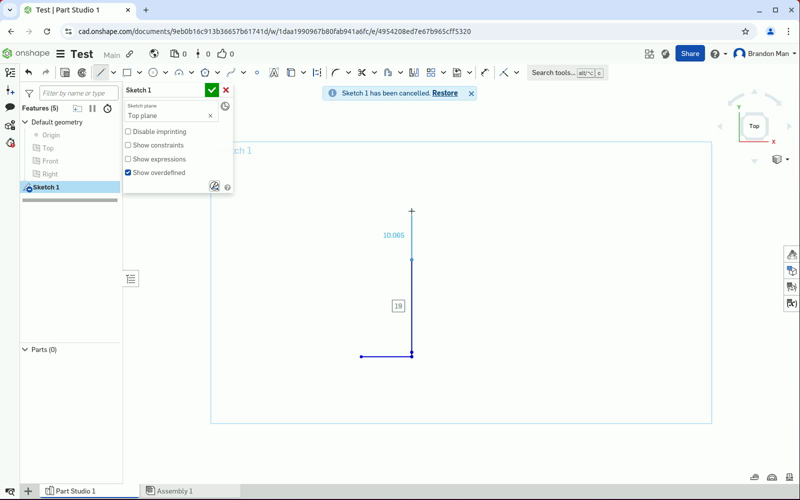
key_up(shift)
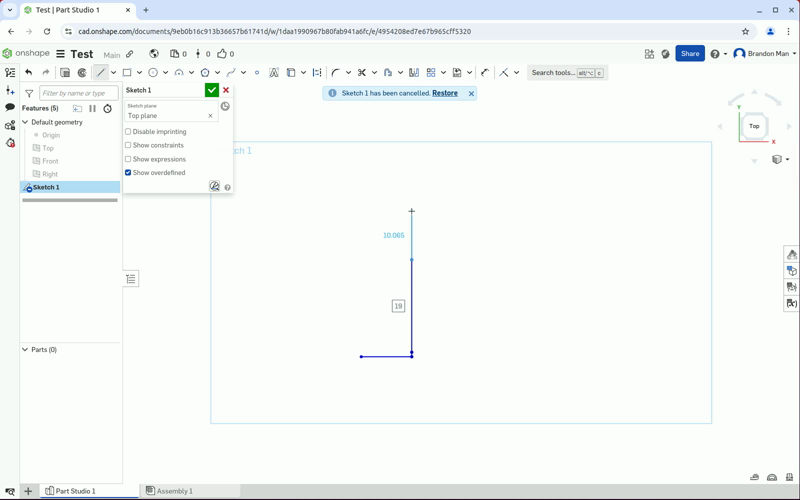
key_down(shift)
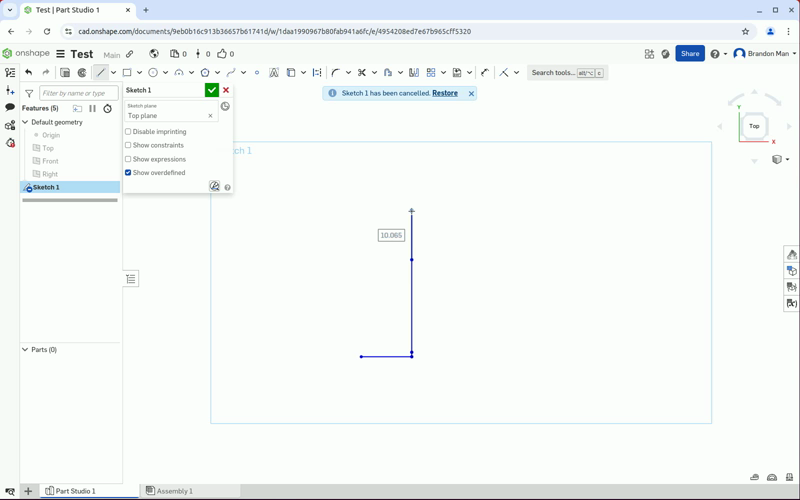
mouse_move(441, 210)
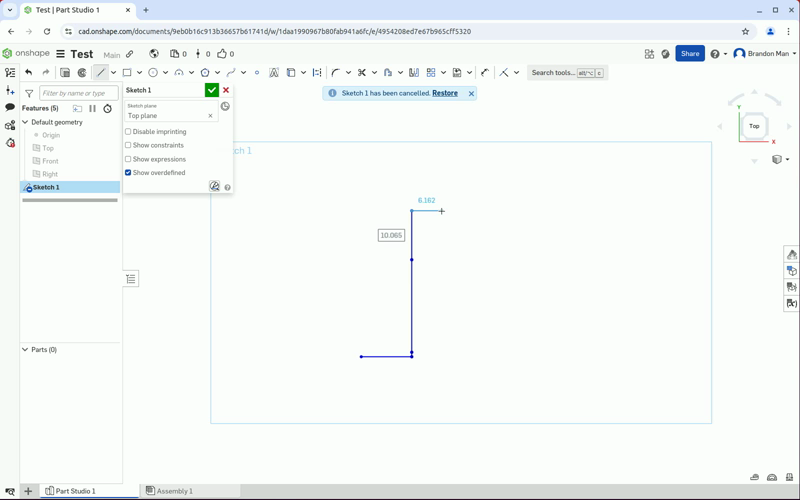
mouse_move(361, 210)
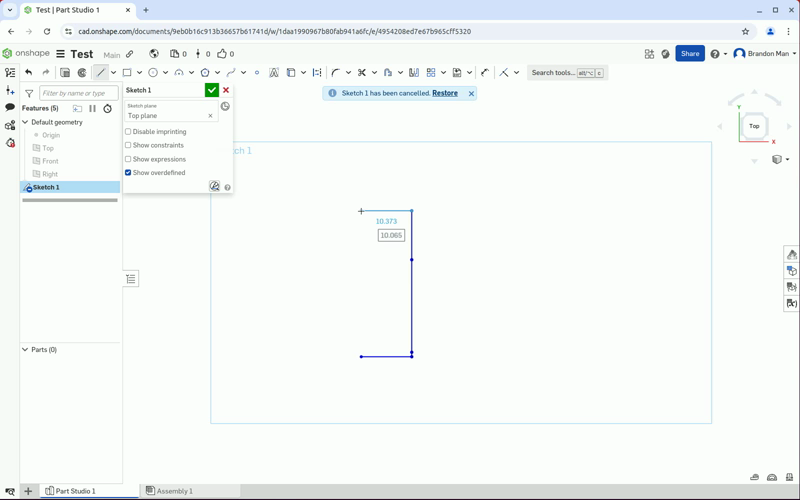
click(361, 210)
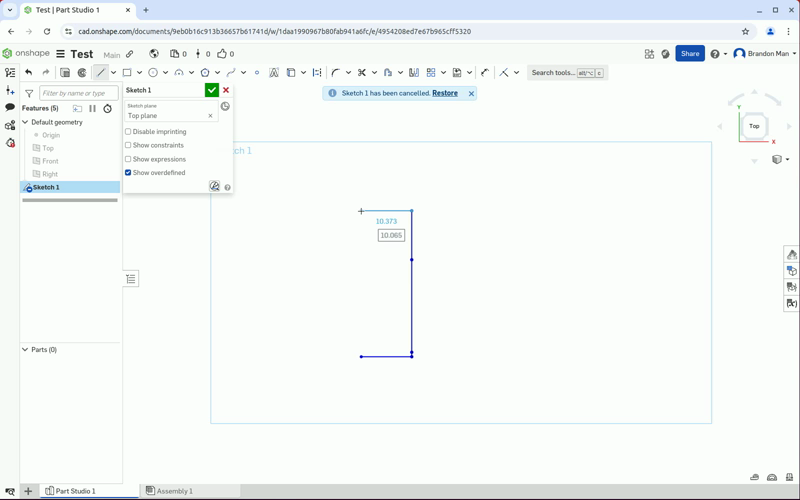
key_up(shift)
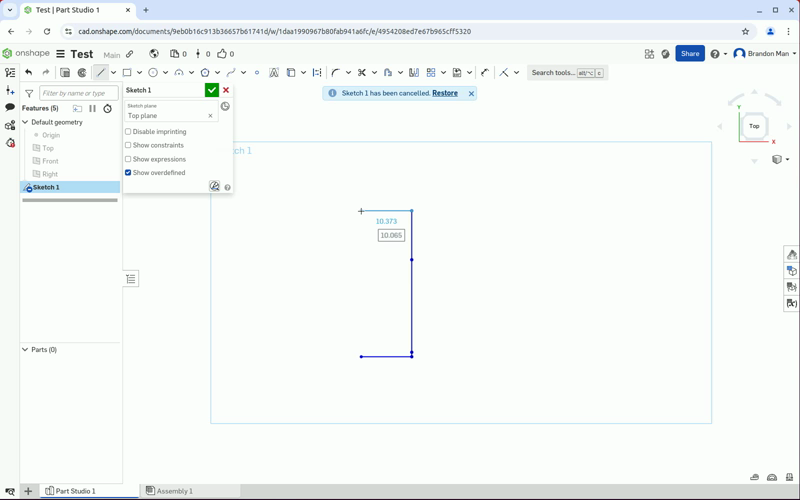
key_down(shift)
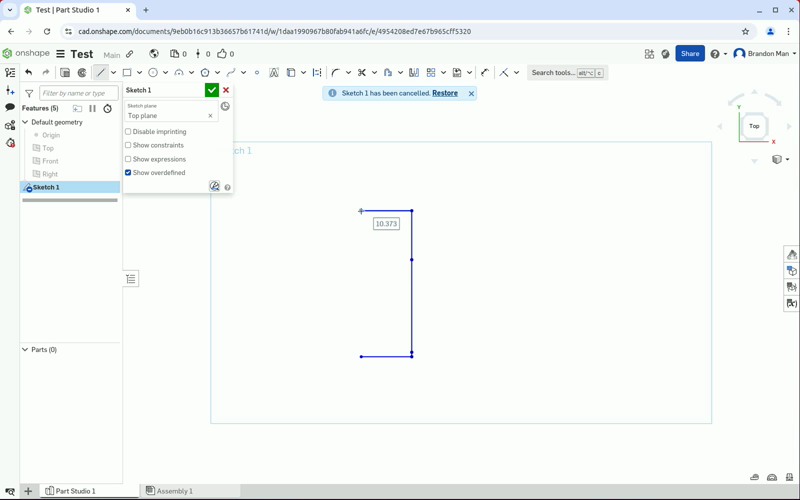
mouse_move(361, 356)
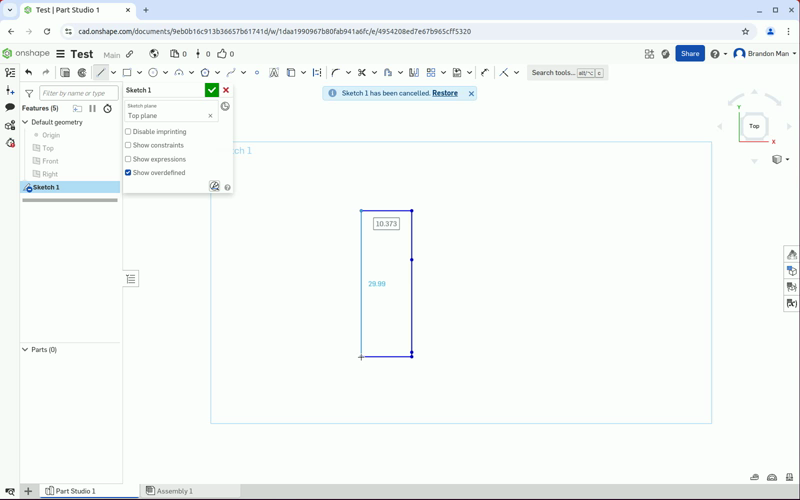
key_up(shift)
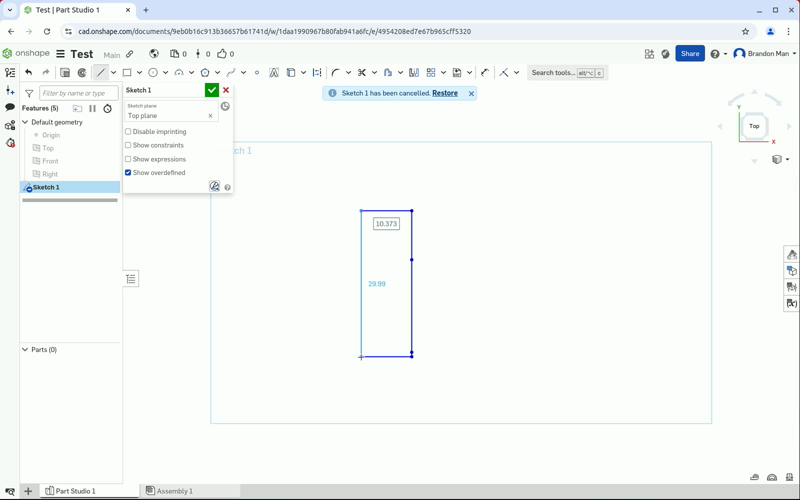
click(361, 356)
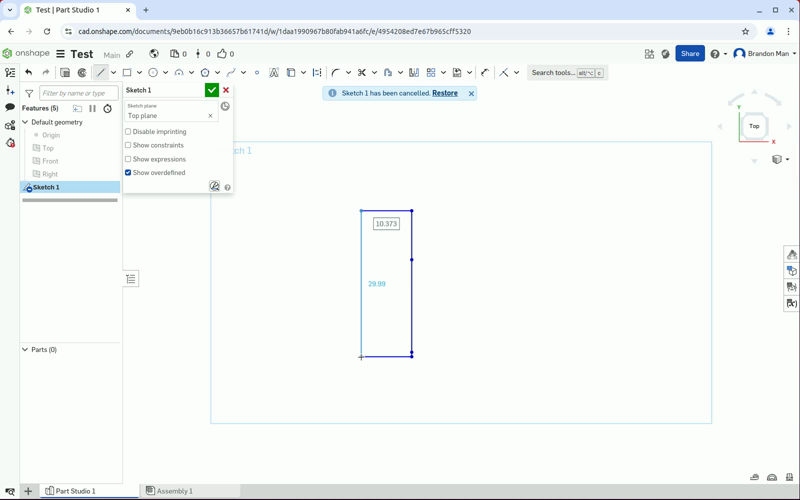
key(esc)
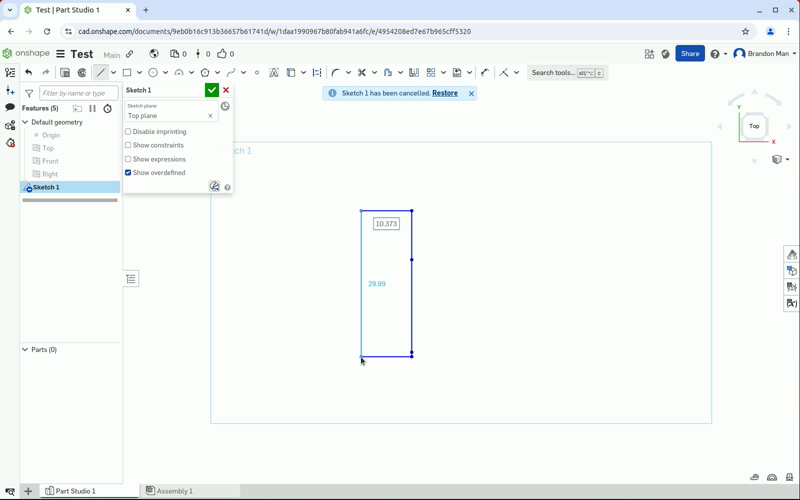
mouse_move(392, 269)
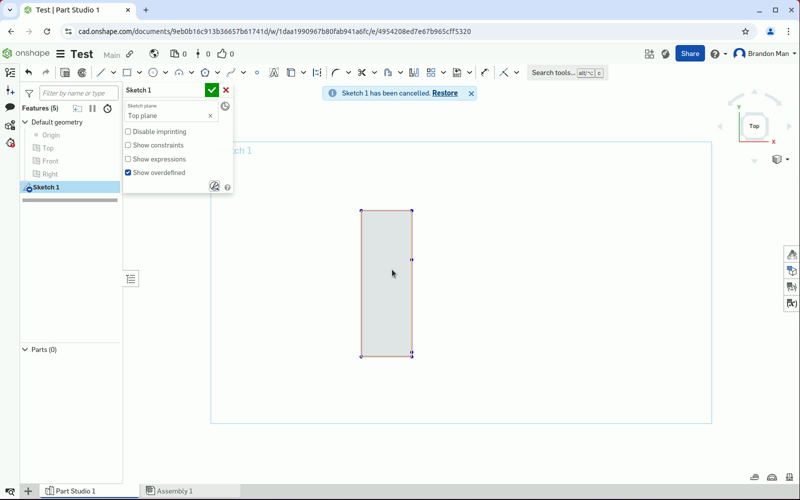
click(392, 269)
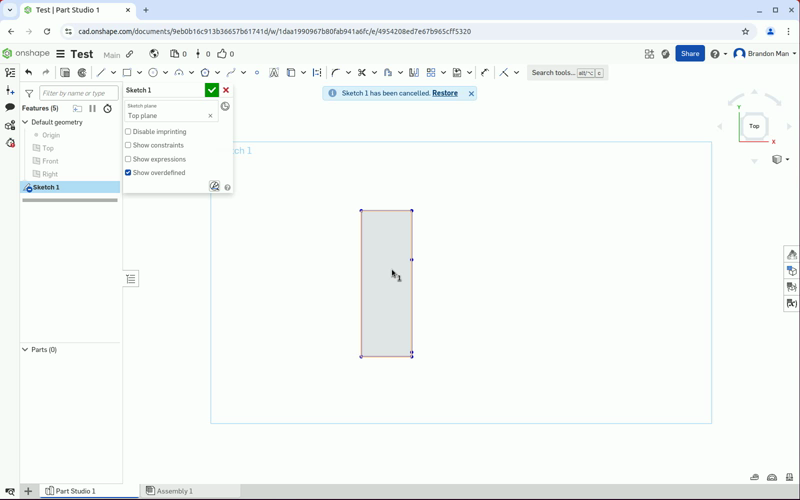
mouse_move(73, 352)
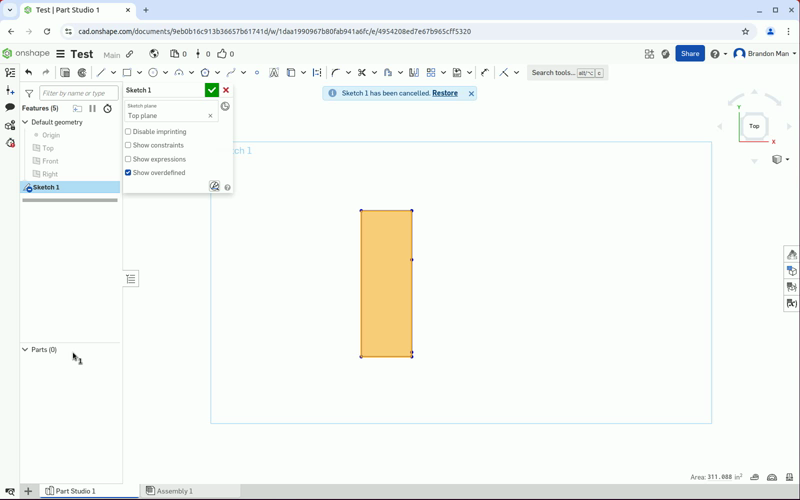
key(shift+y)
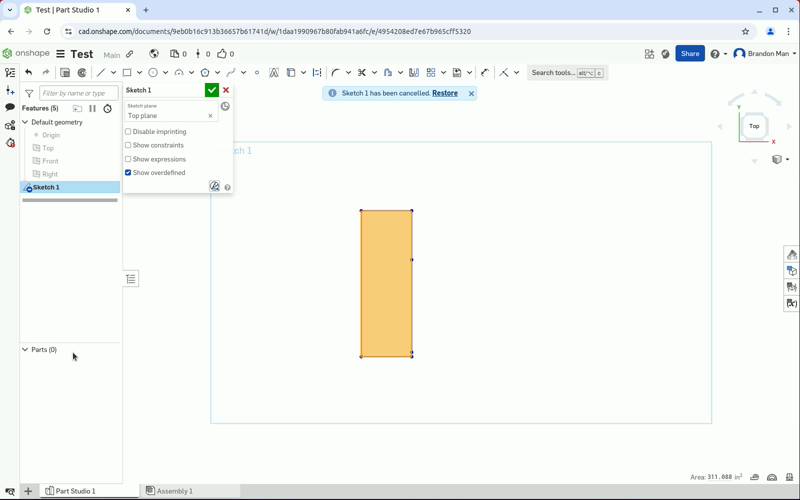
key(shift+e)
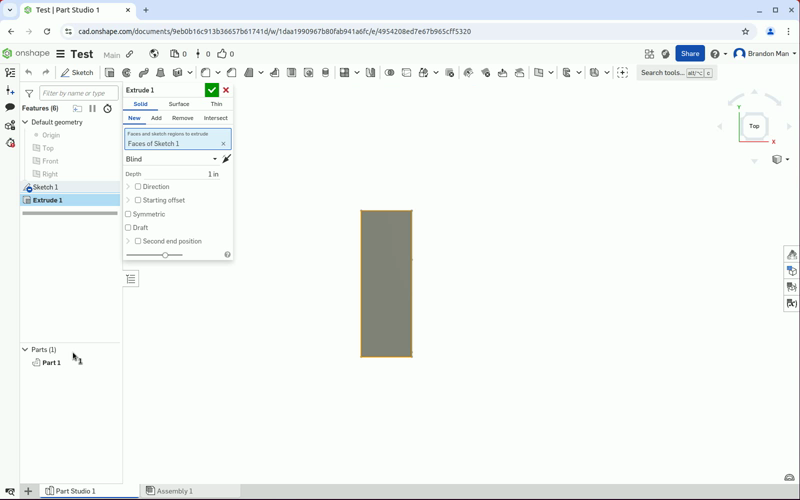
mouse_move(143, 106)
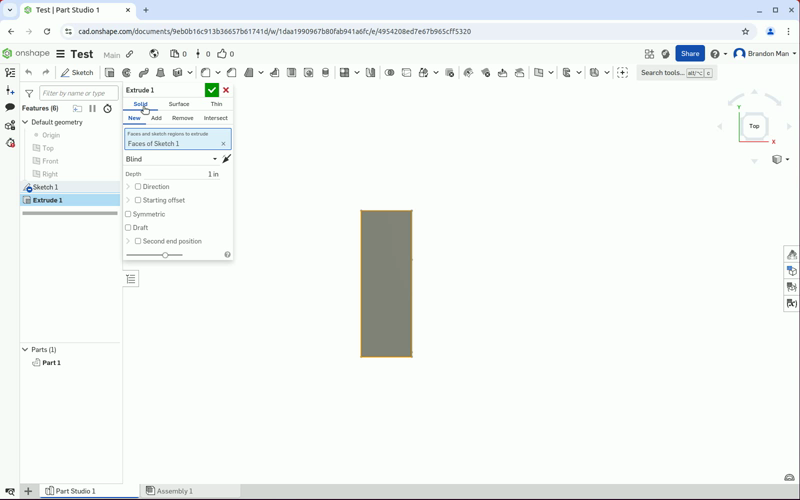
click(143, 106)
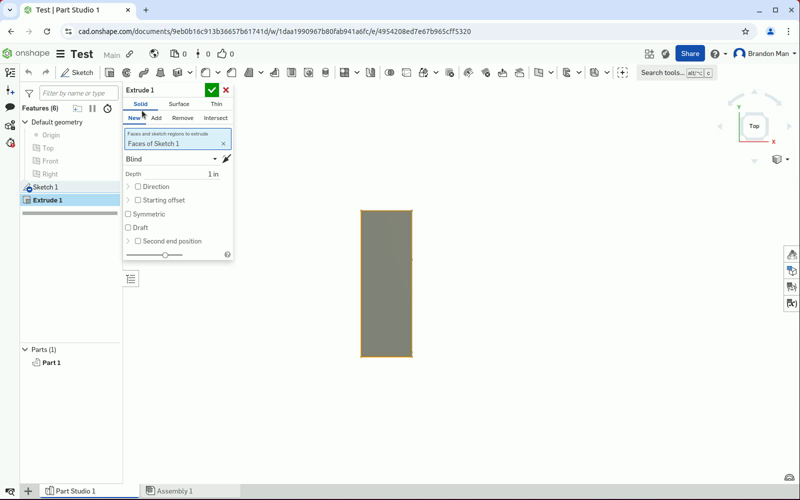
mouse_move(137, 120)
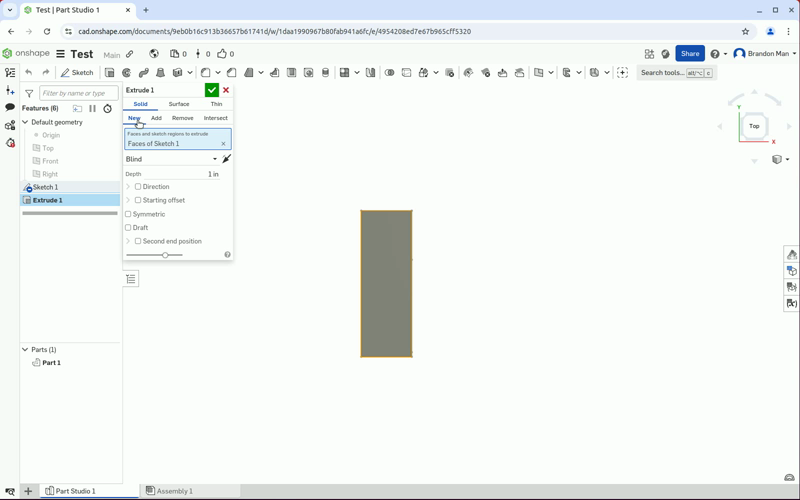
click(137, 120)
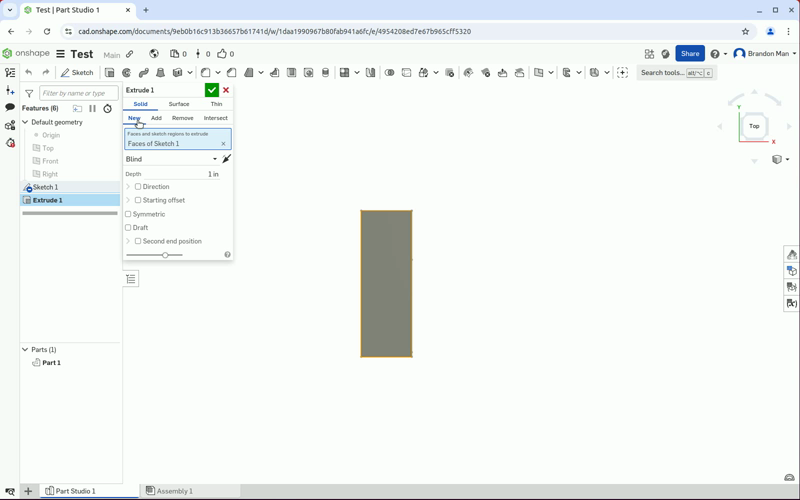
key(tab, 4)
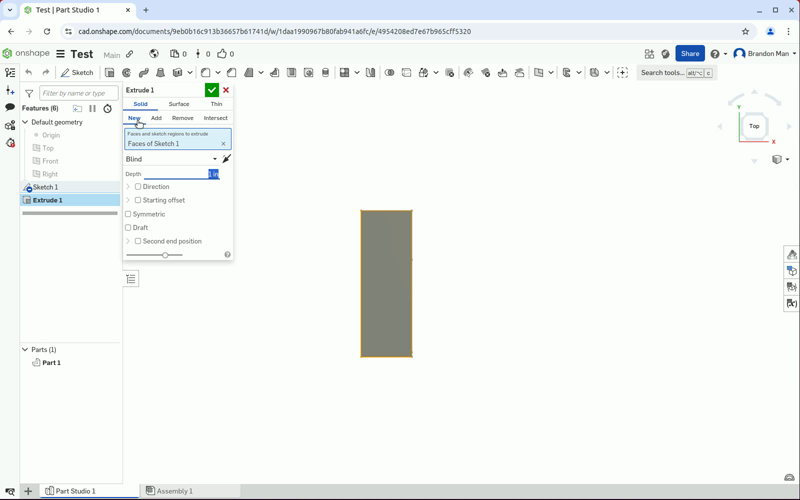
text(12.276)
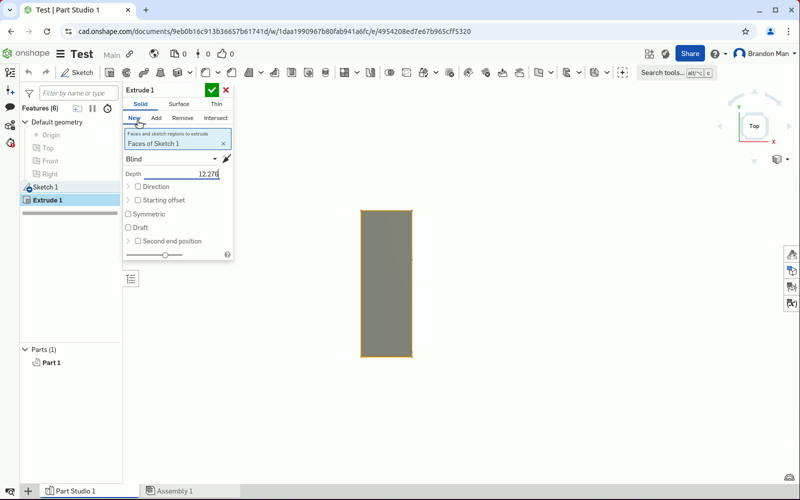
key(enter)
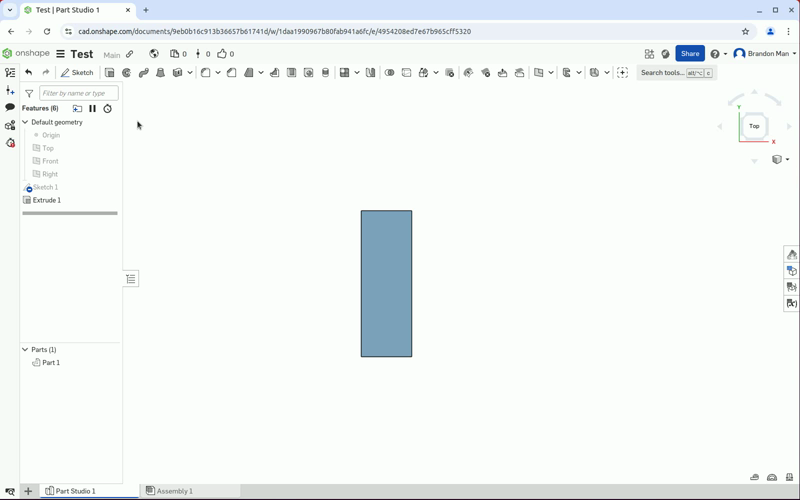
key(shift+h)
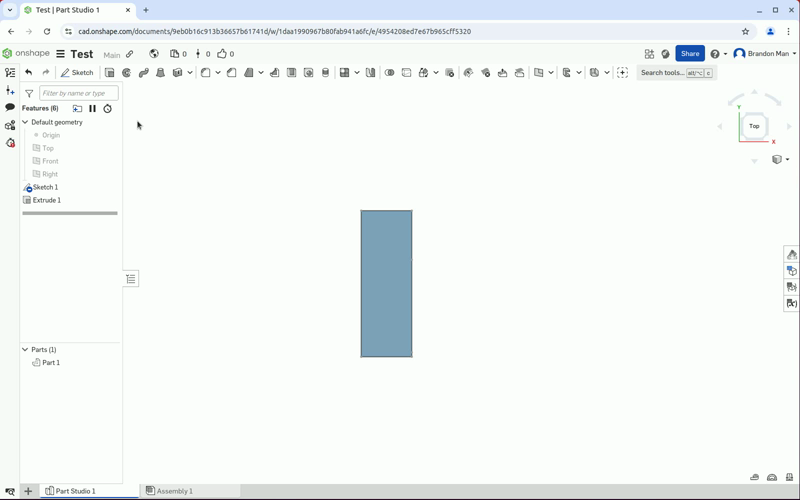
key(shift+h)
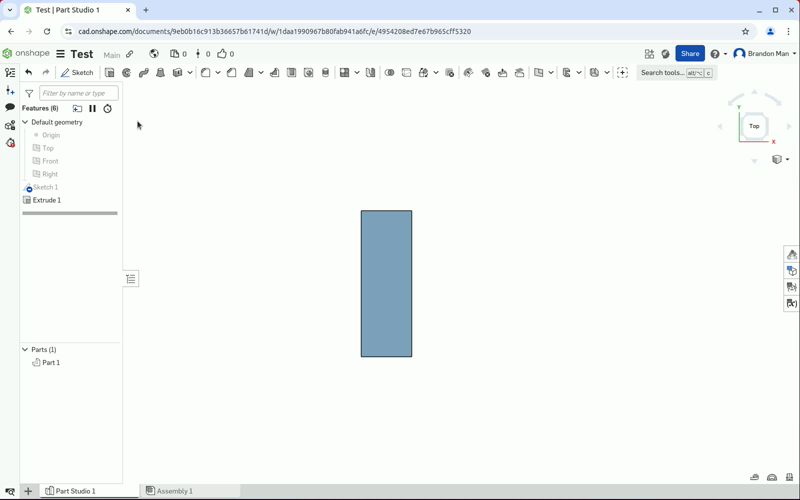
mouse_move(73, 189)
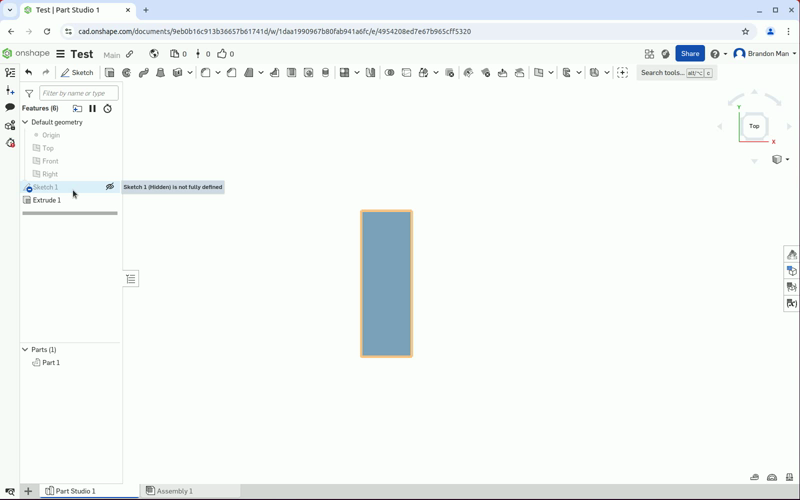
click(73, 189)
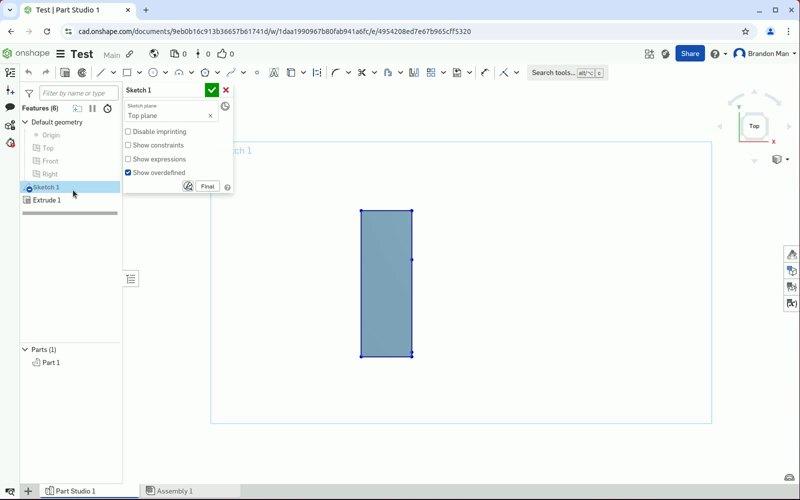
mouse_move(229, 92)
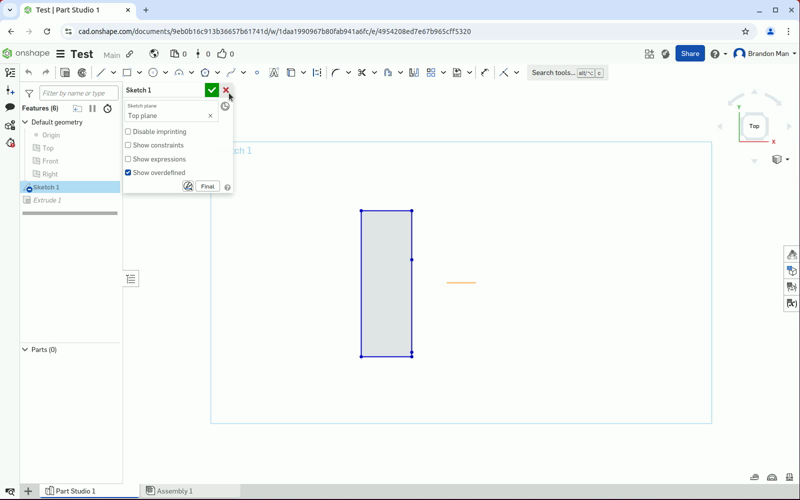
click(229, 92)
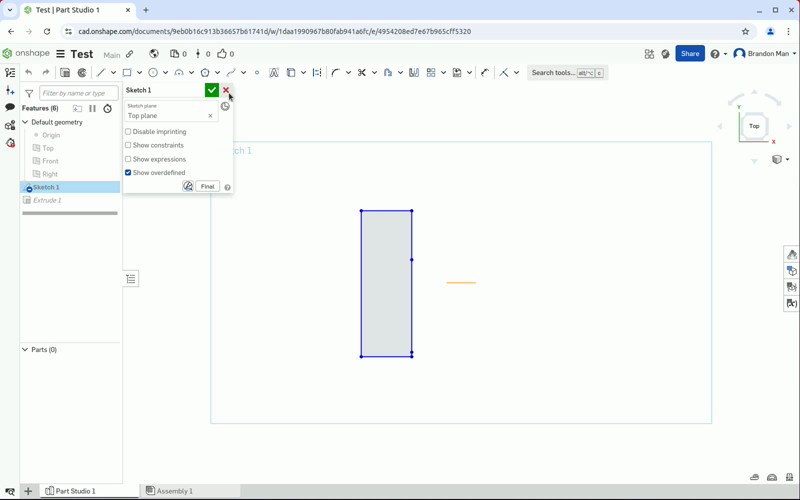
key(shift+s)
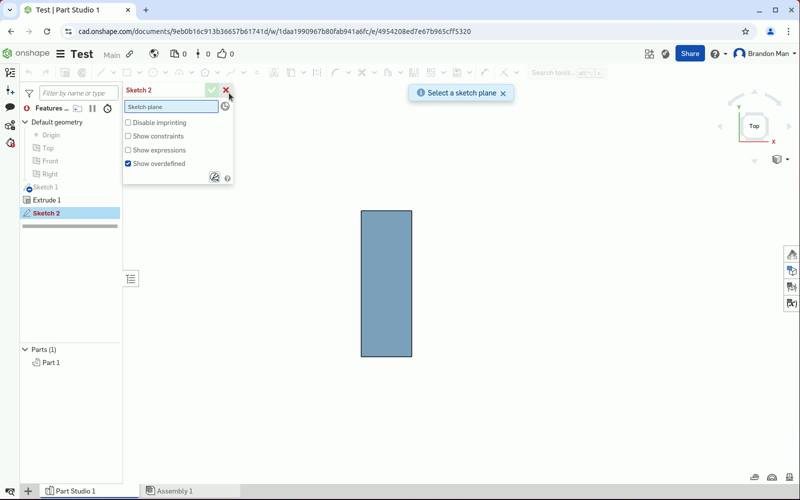
mouse_move(73, 150)
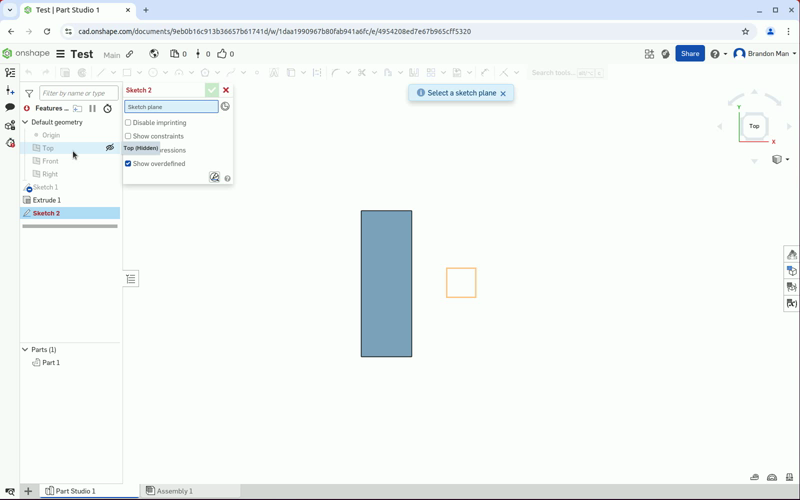
click(73, 150)
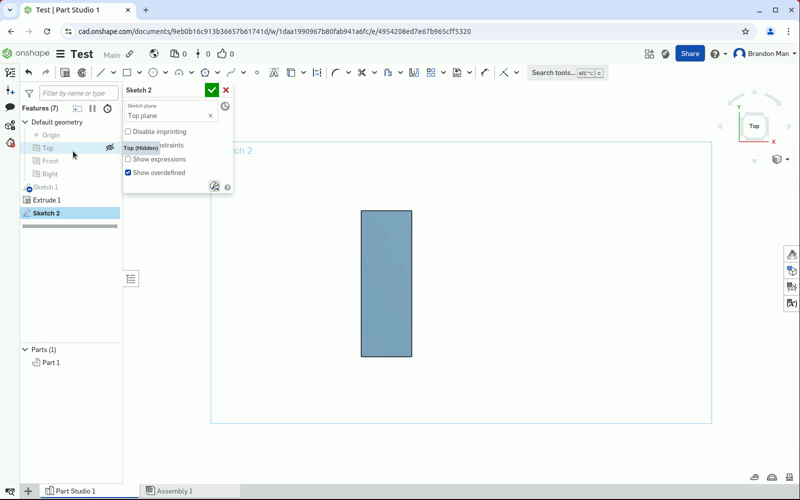
mouse_move(73, 352)
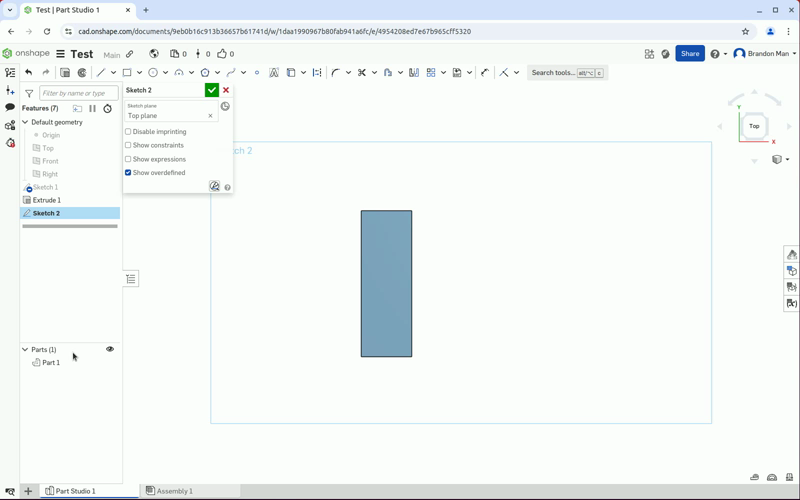
key(y)
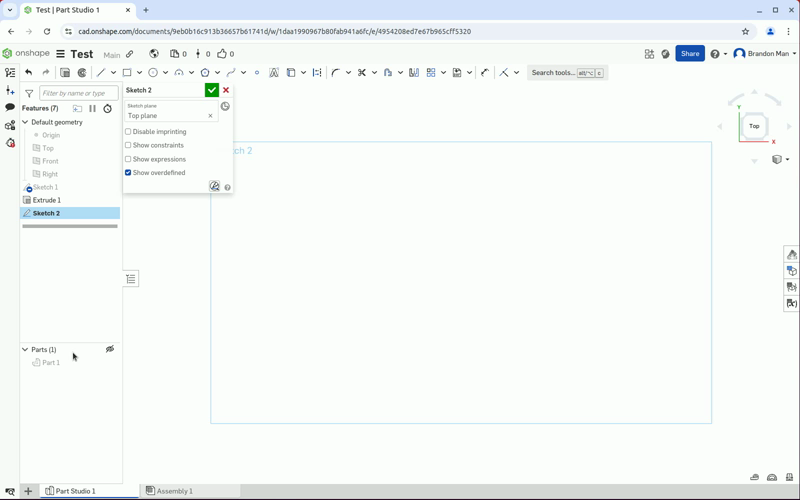
key(l)
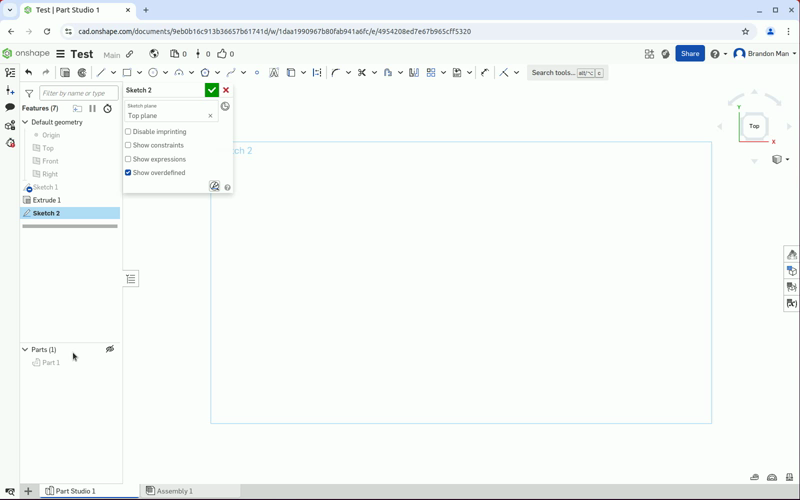
key_down(shift)
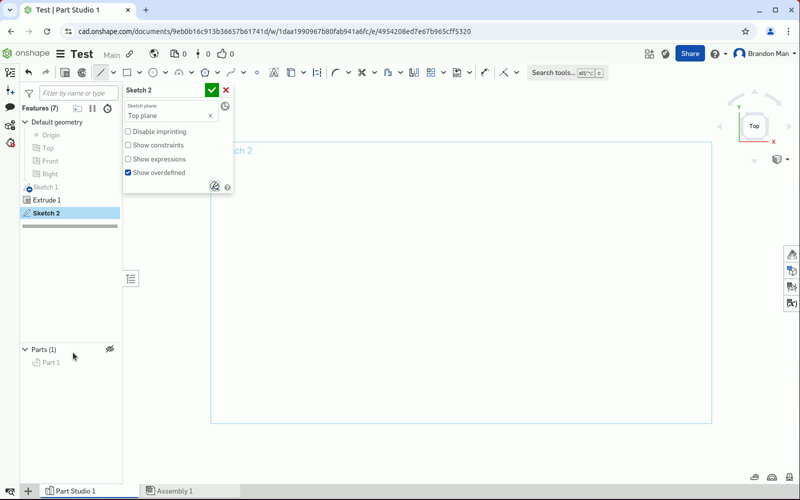
mouse_move(412, 259)
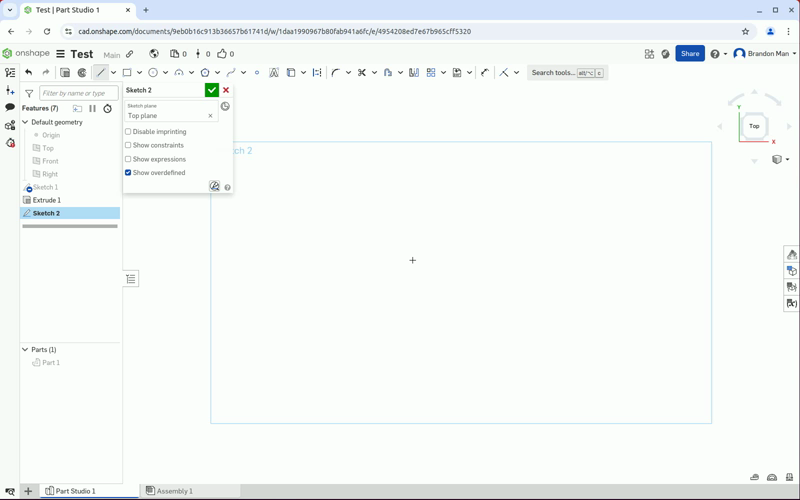
click(412, 259)
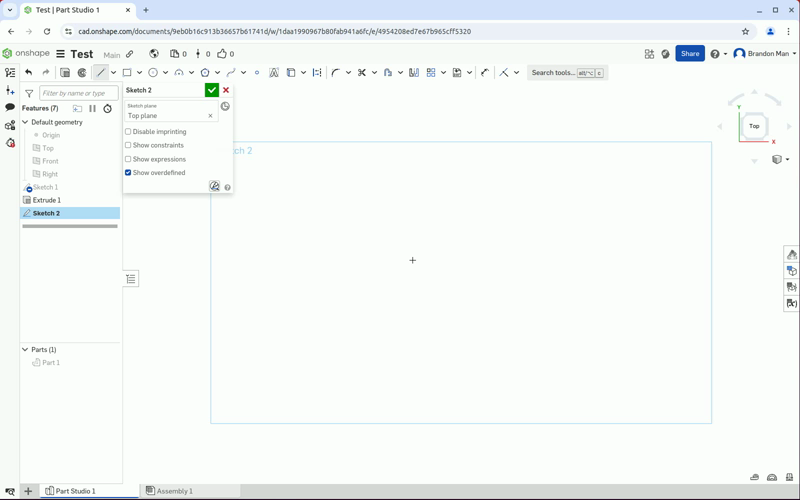
key_up(shift)
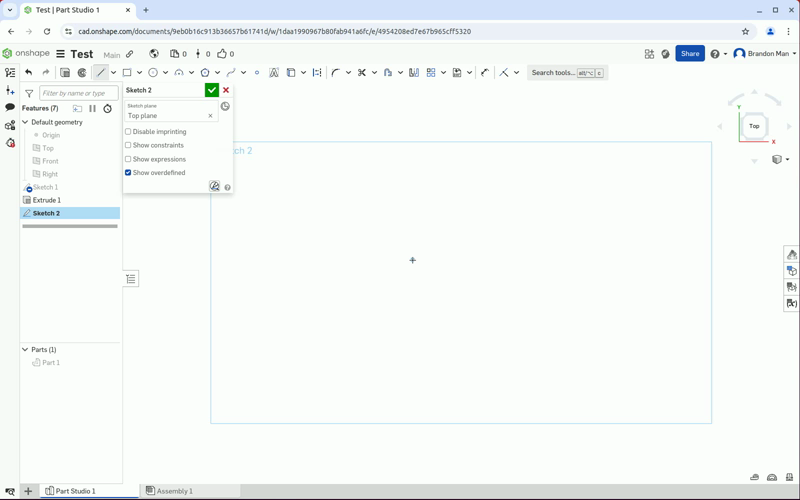
key_down(shift)
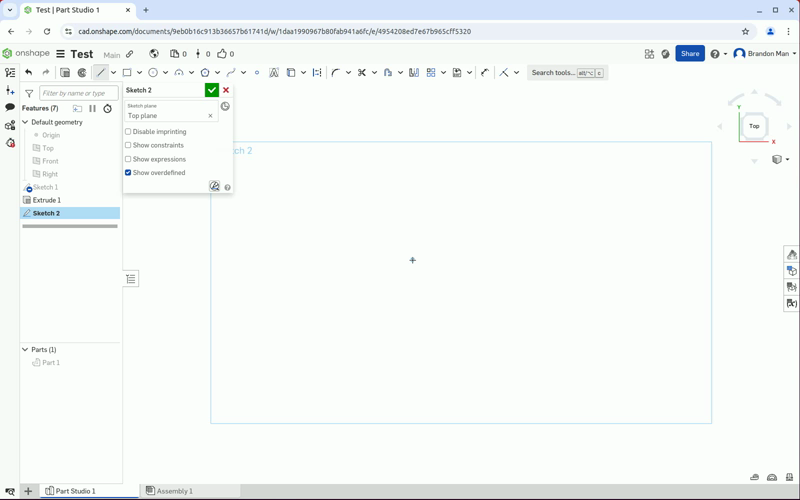
mouse_move(558, 259)
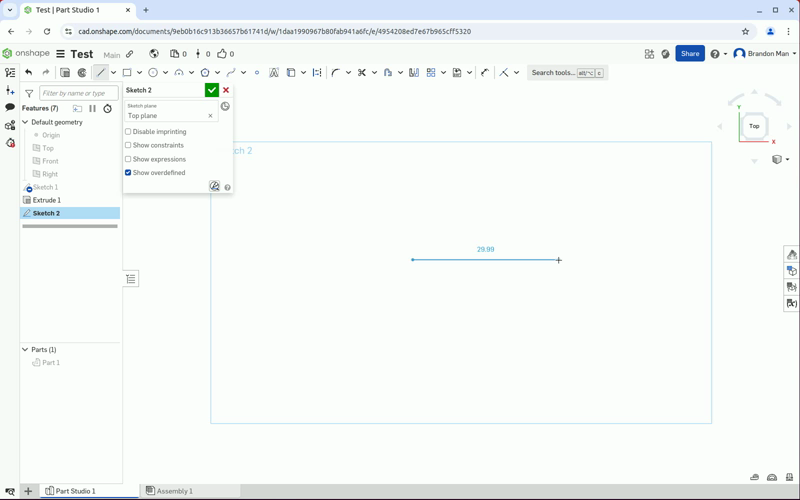
click(558, 259)
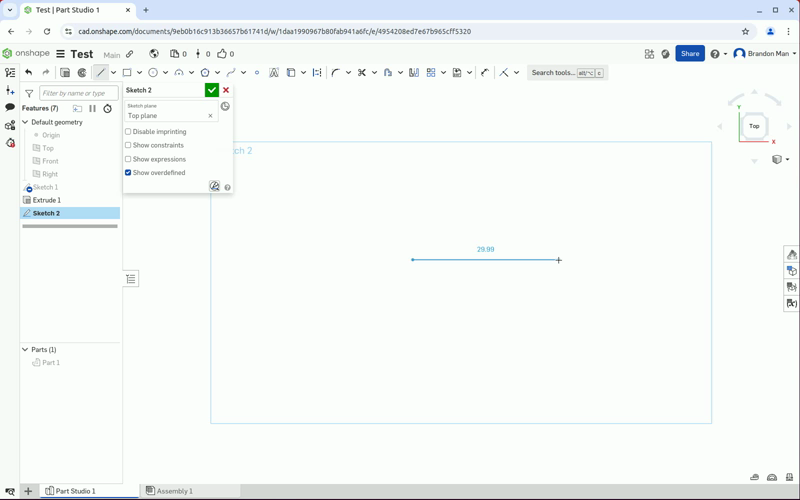
key_up(shift)
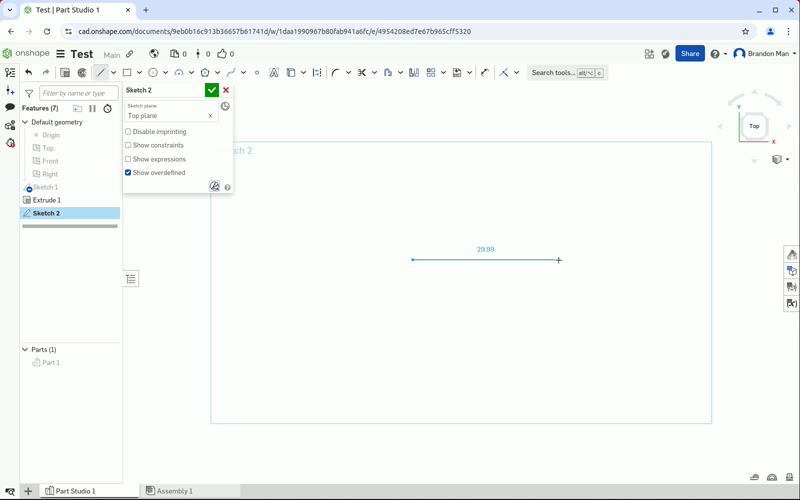
key_down(shift)
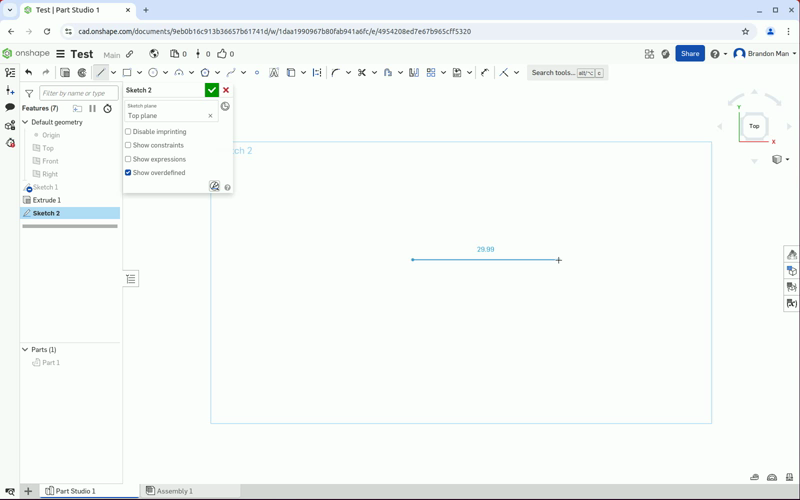
mouse_move(588, 259)
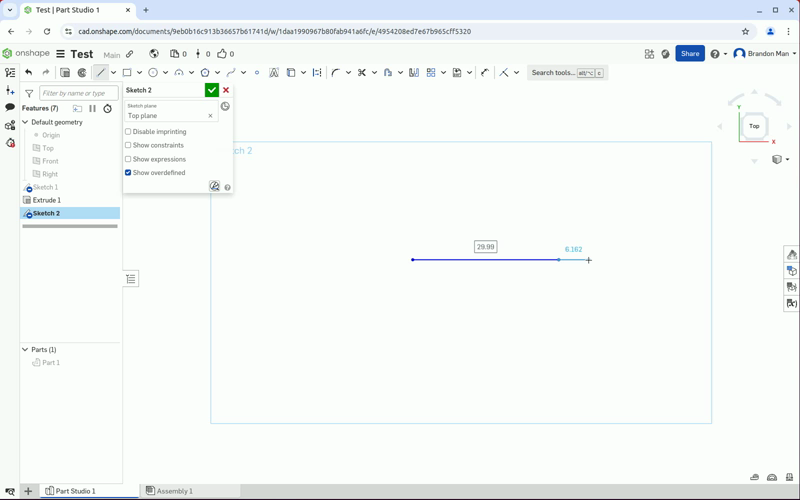
mouse_move(558, 210)
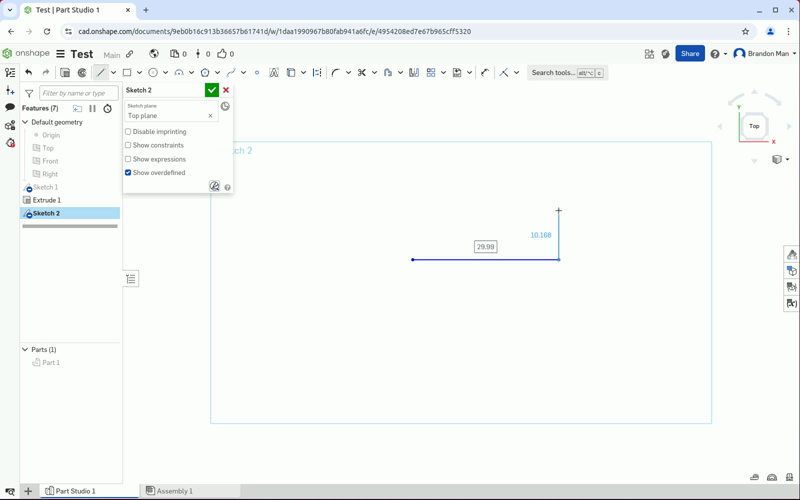
click(558, 210)
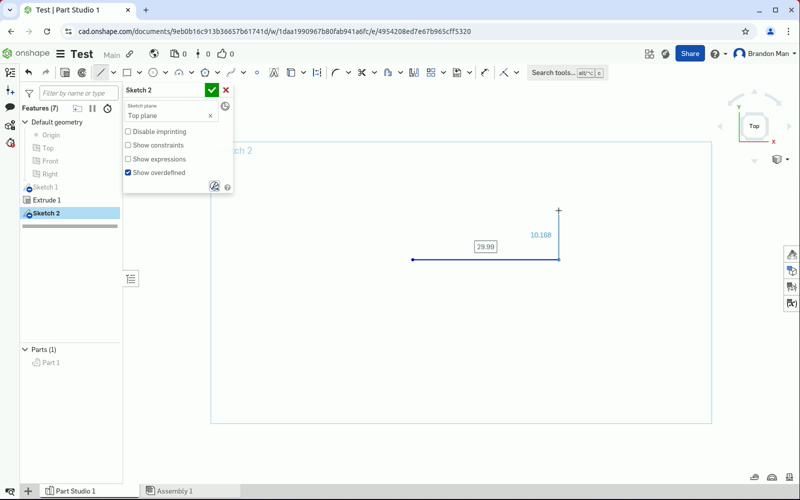
key_up(shift)
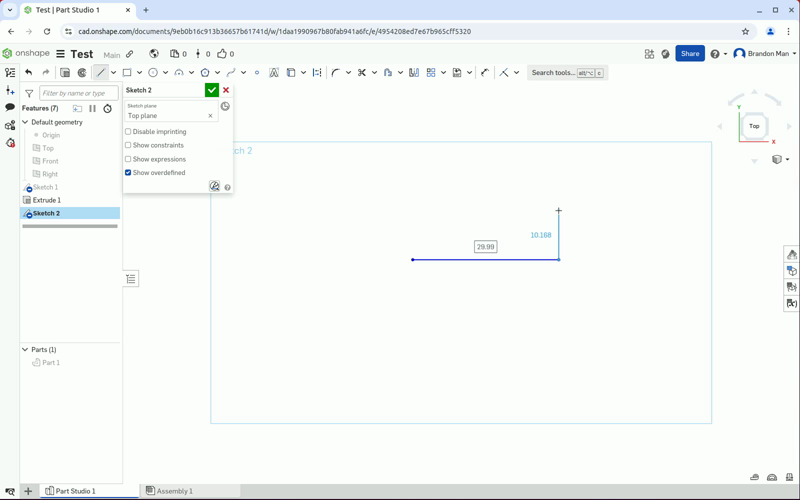
key_down(shift)
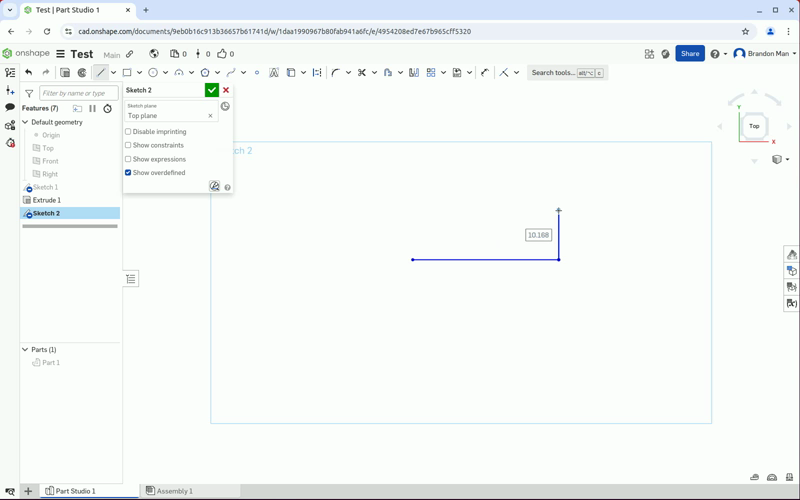
mouse_move(412, 210)
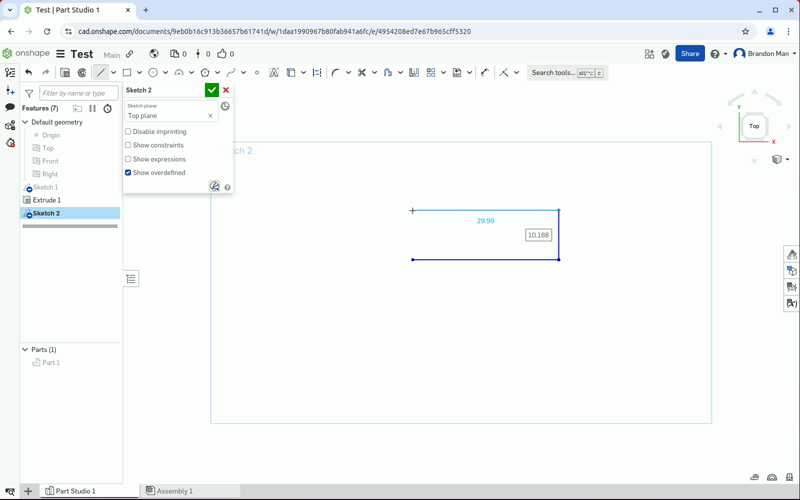
click(412, 210)
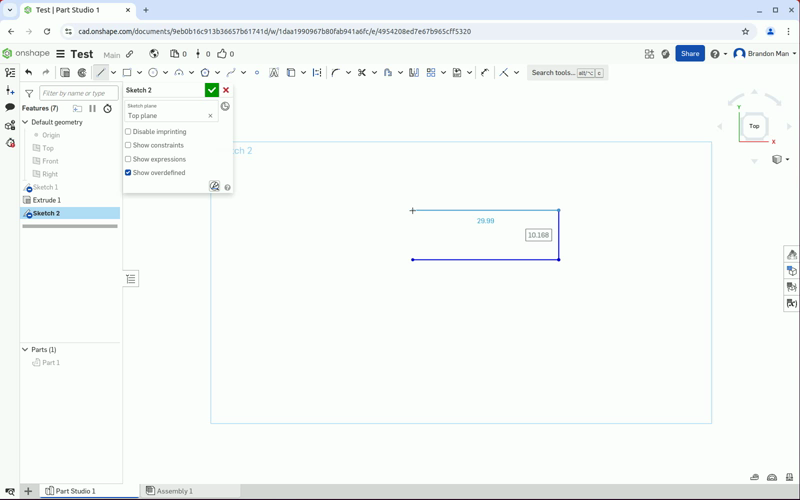
key_up(shift)
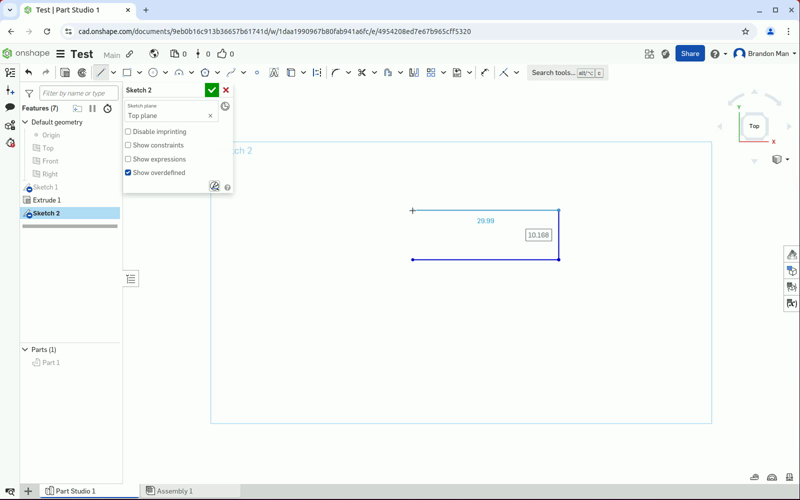
mouse_move(442, 210)
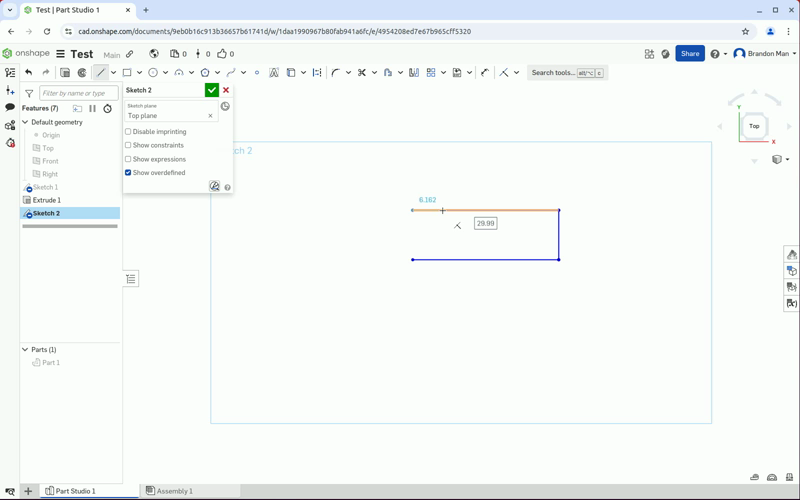
key_down(shift)
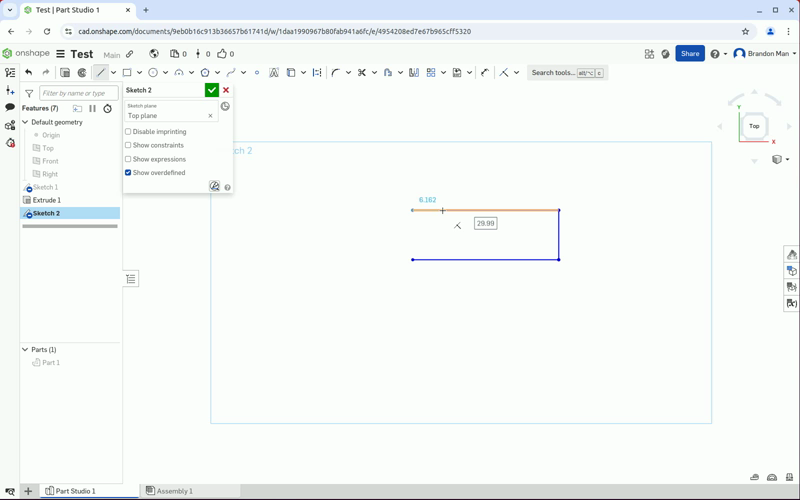
mouse_move(412, 259)
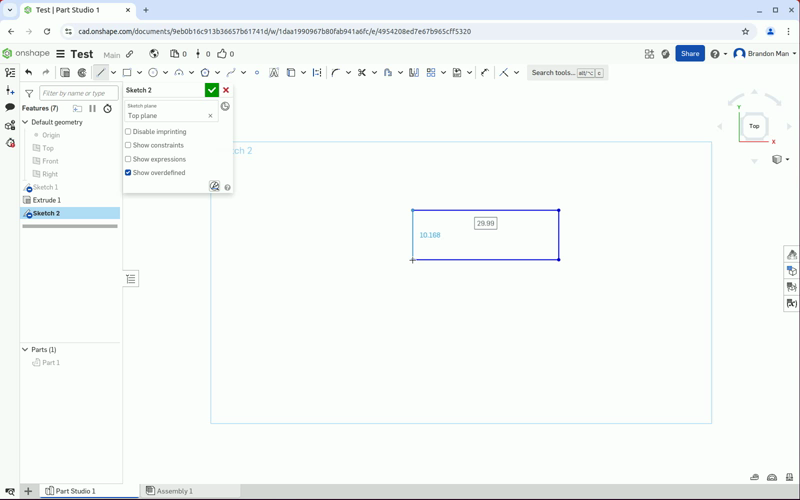
key_up(shift)
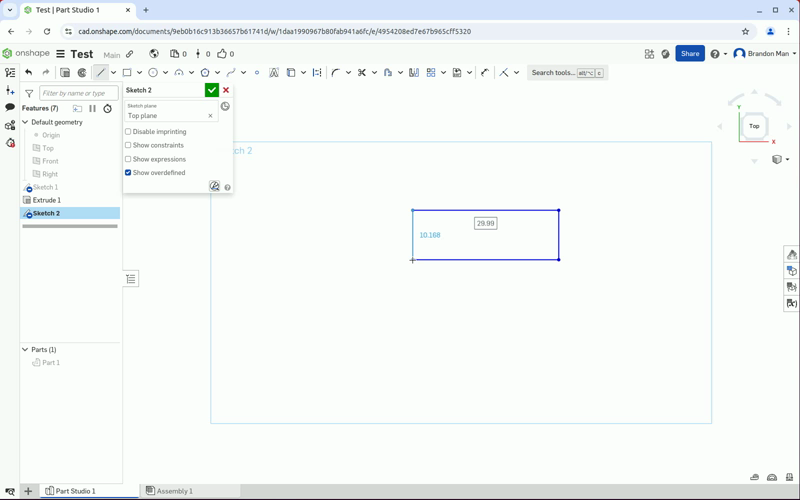
click(412, 259)
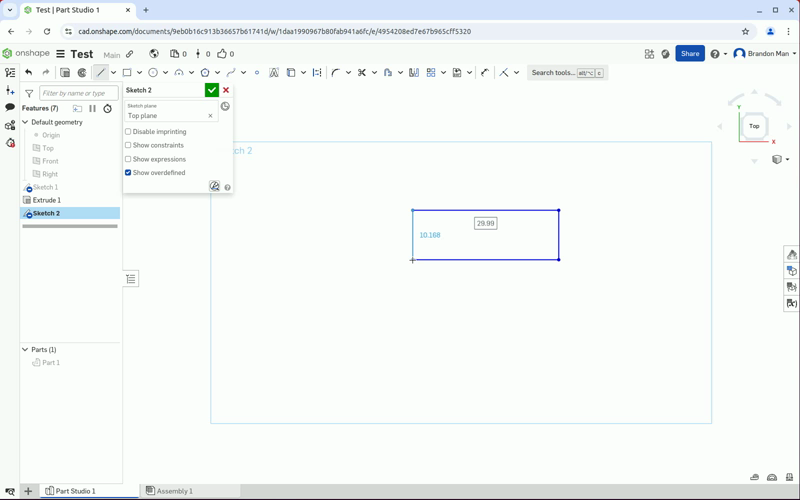
key(esc)
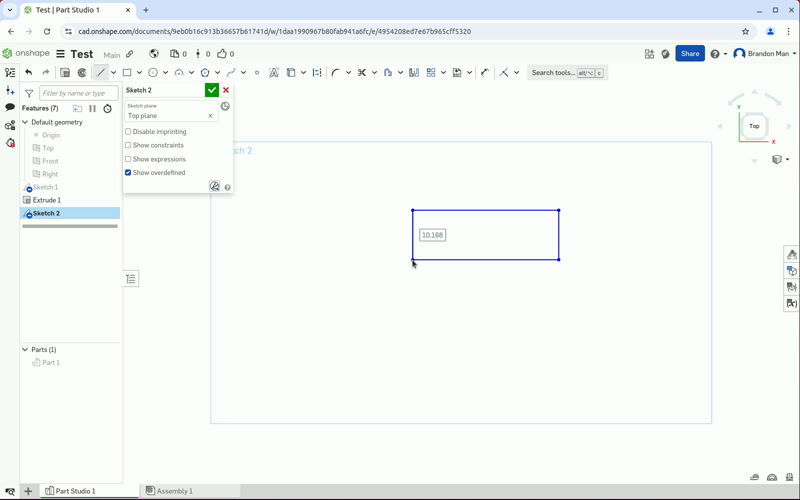
mouse_move(458, 245)
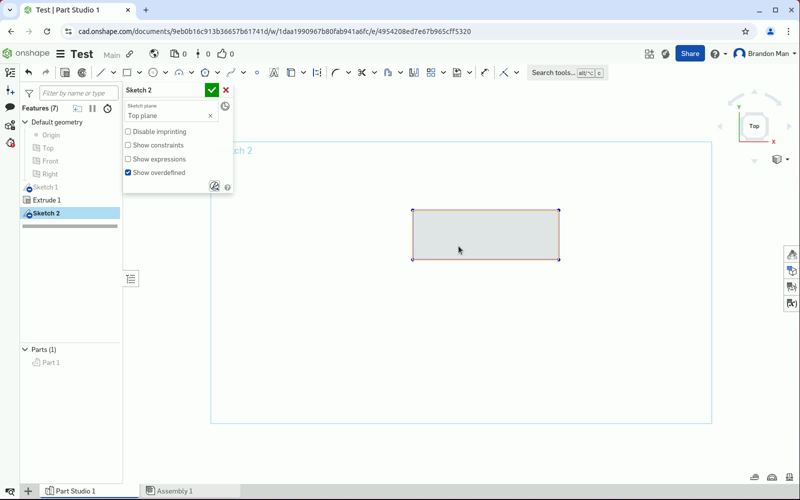
click(458, 245)
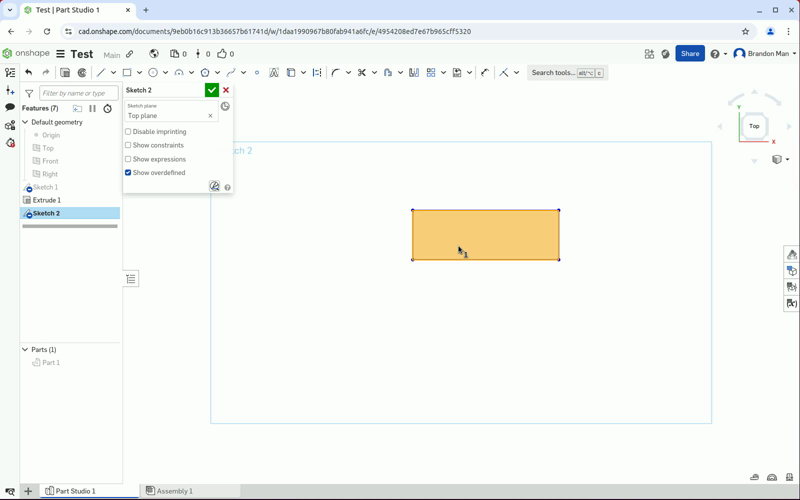
mouse_move(73, 352)
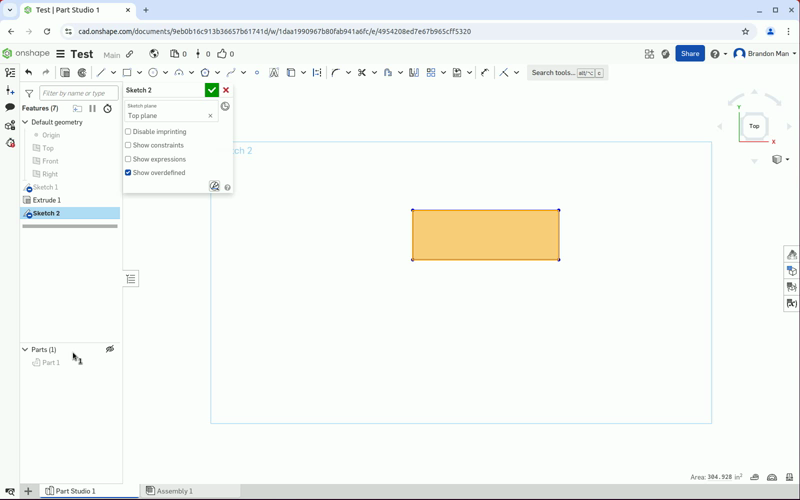
key(shift+y)
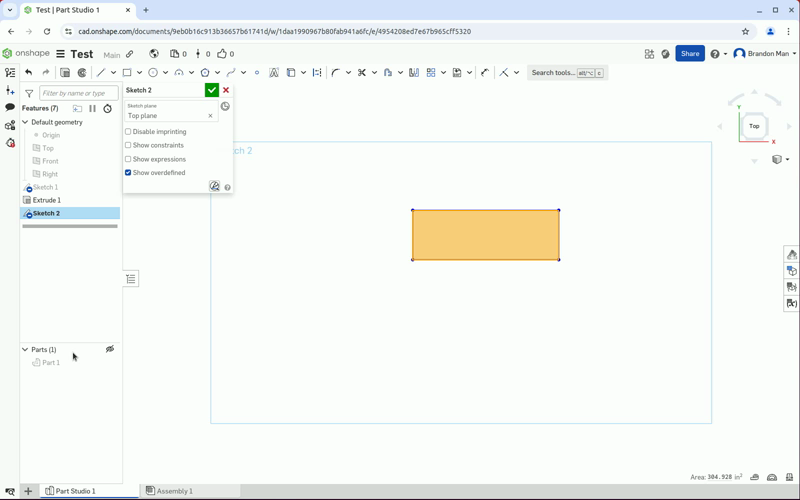
key(shift+e)
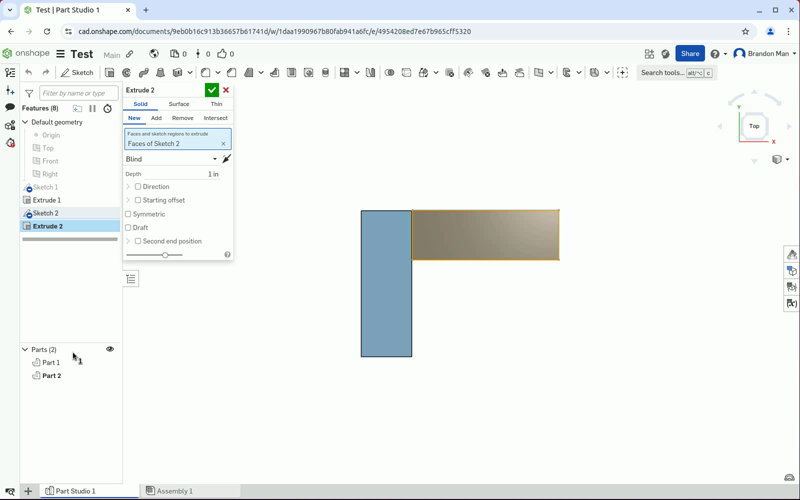
mouse_move(143, 106)
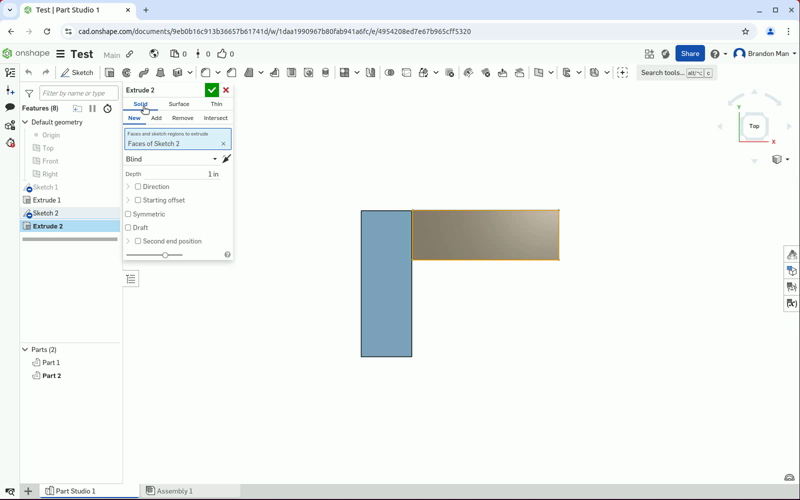
click(143, 106)
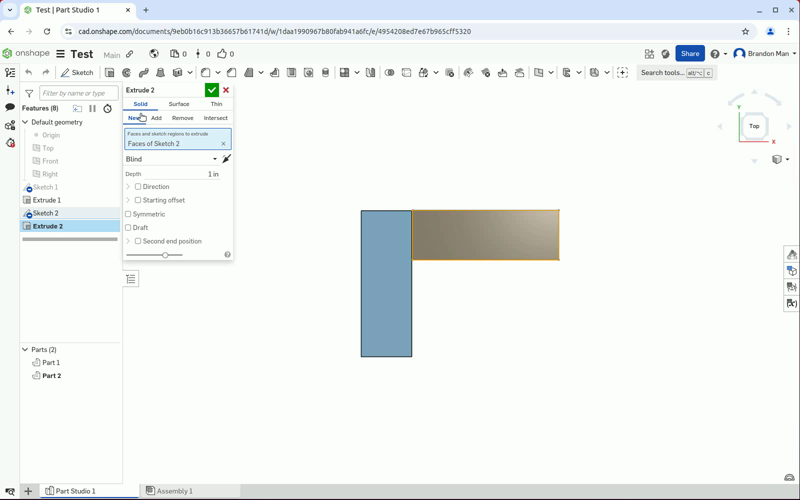
mouse_move(137, 120)
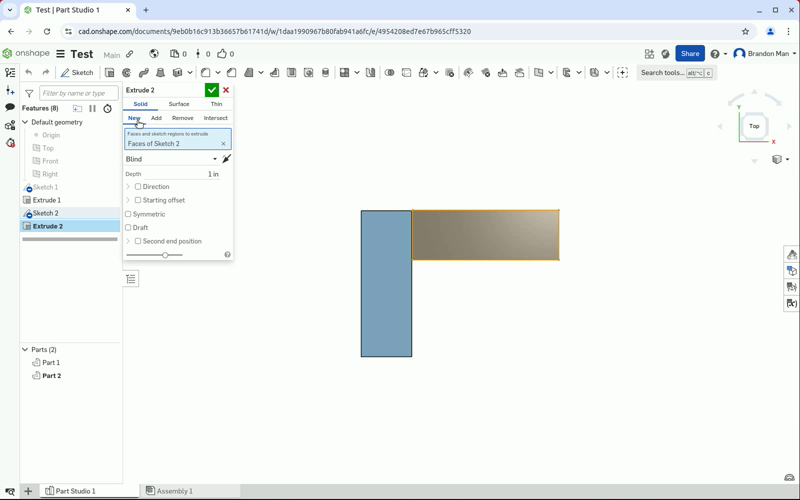
click(137, 120)
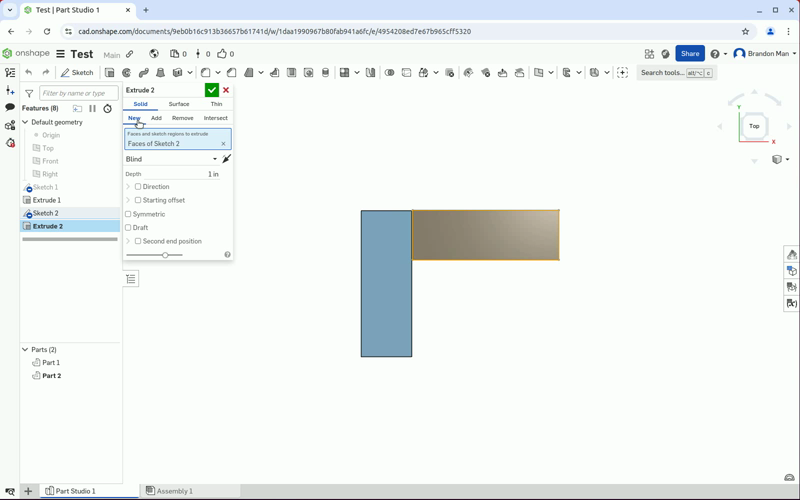
key(tab, 4)
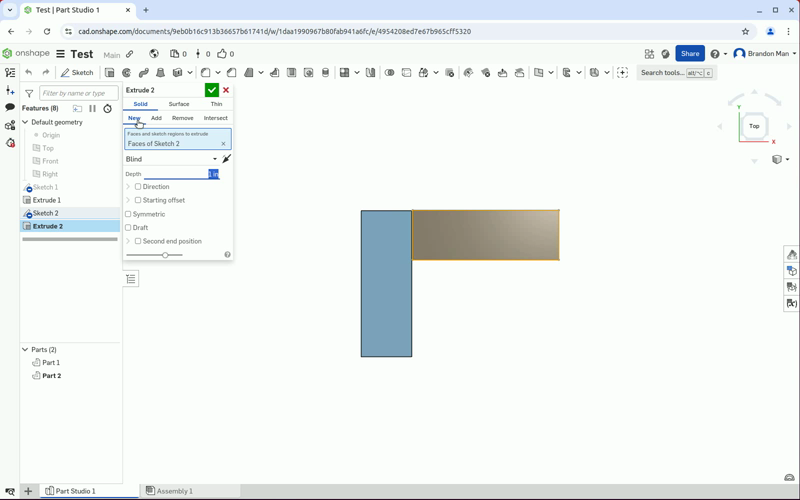
text(23.108)
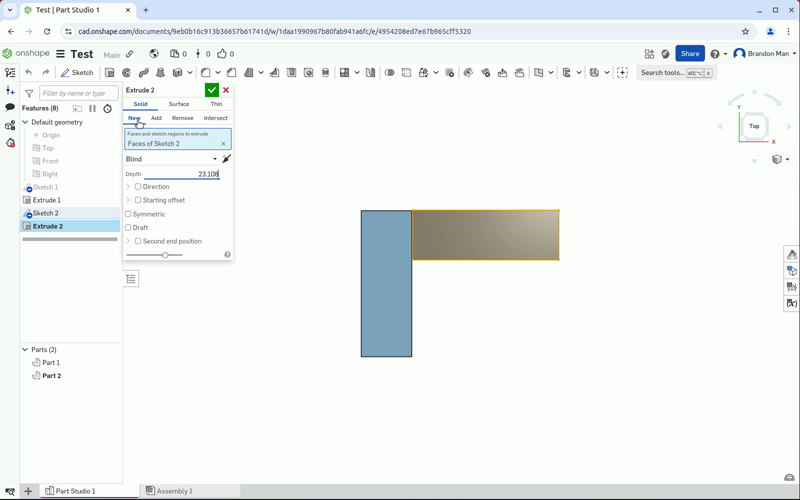
key(enter)
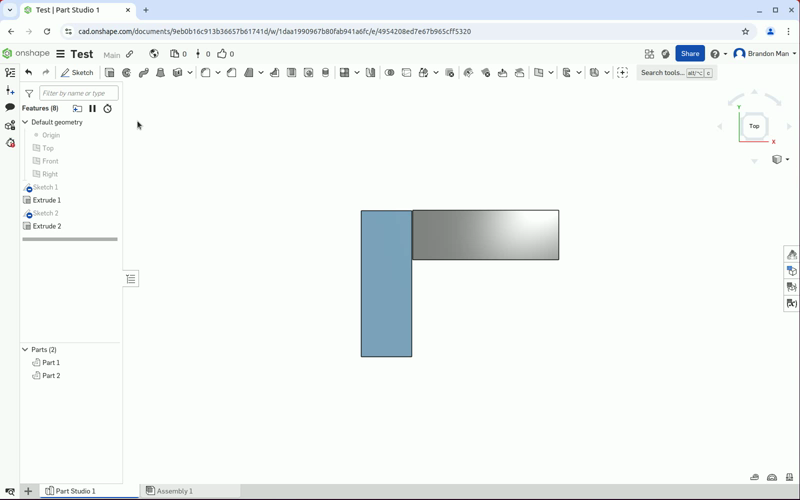
key(shift+h)
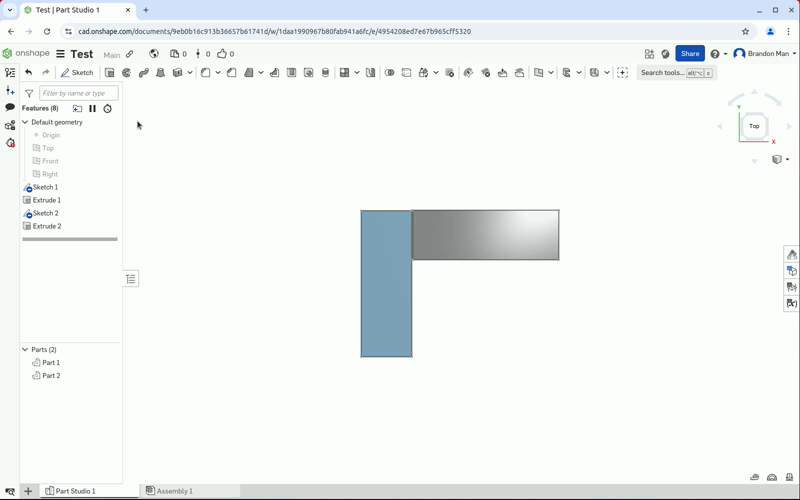
key(shift+h)
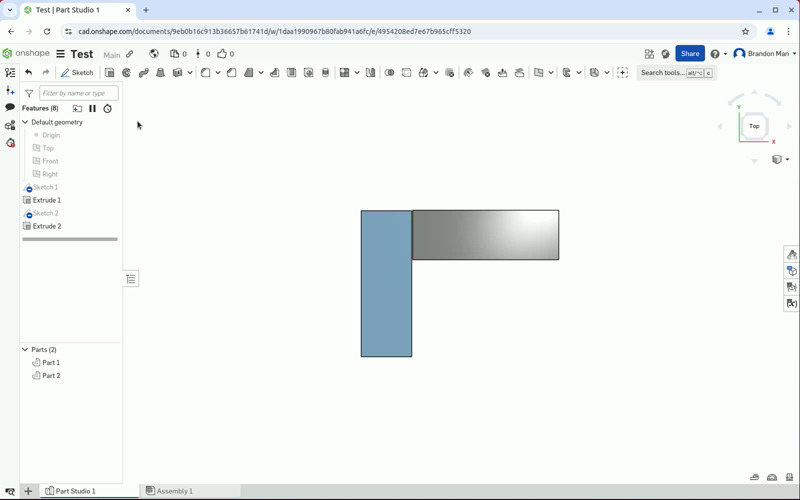
mouse_move(73, 189)
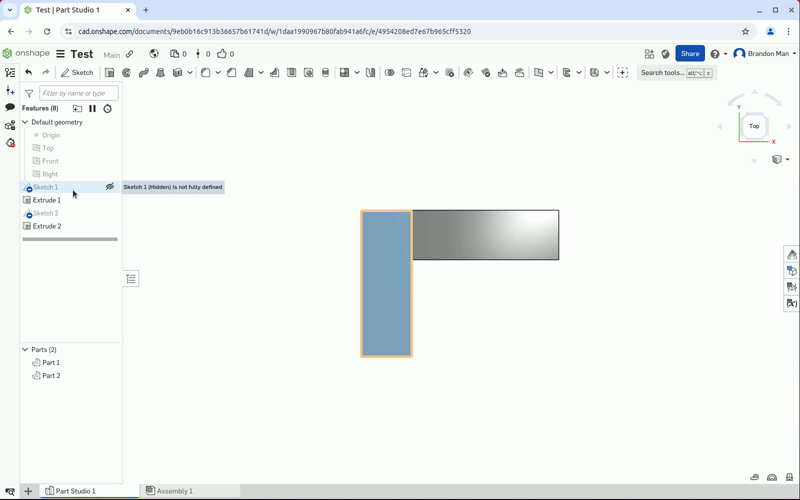
click(73, 189)
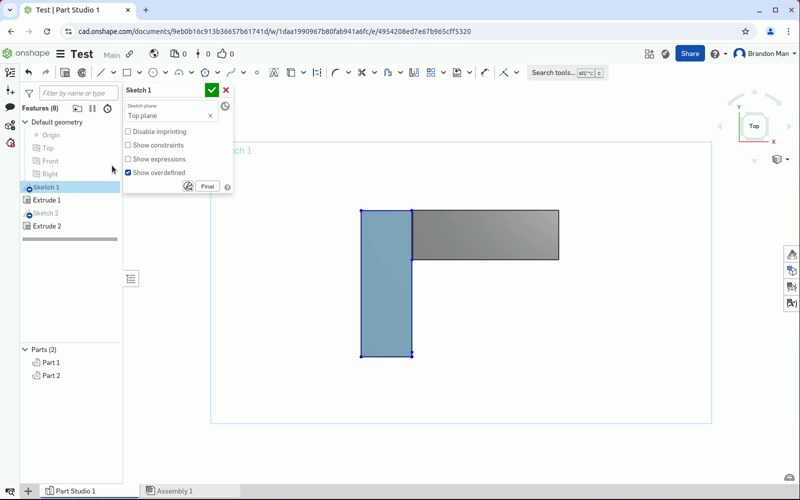
mouse_move(229, 92)
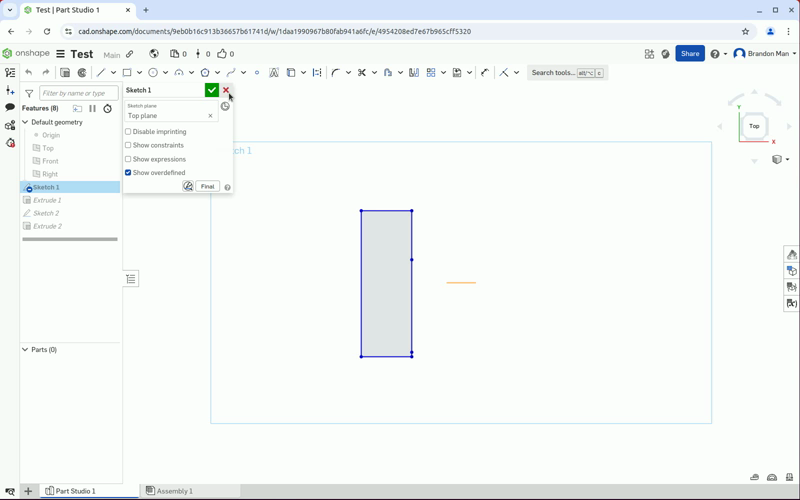
click(229, 92)
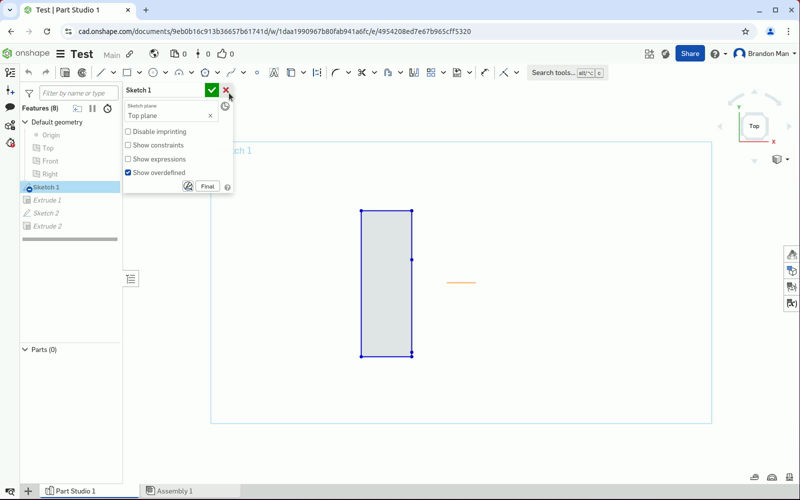
key(shift+s)
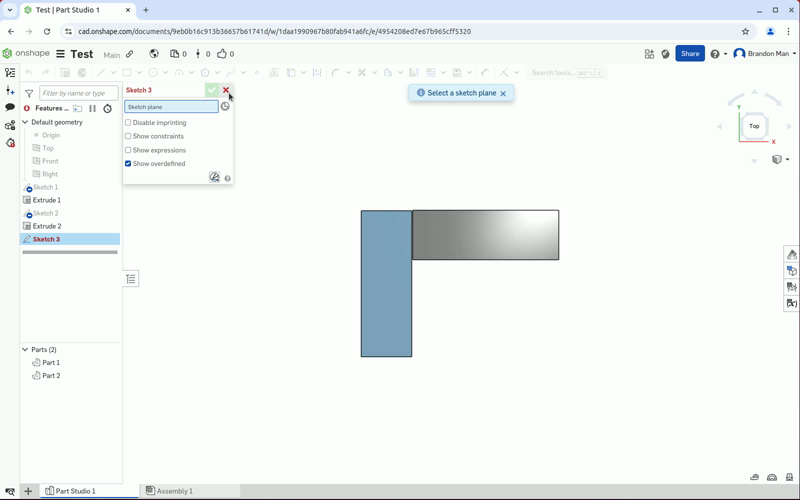
mouse_move(73, 150)
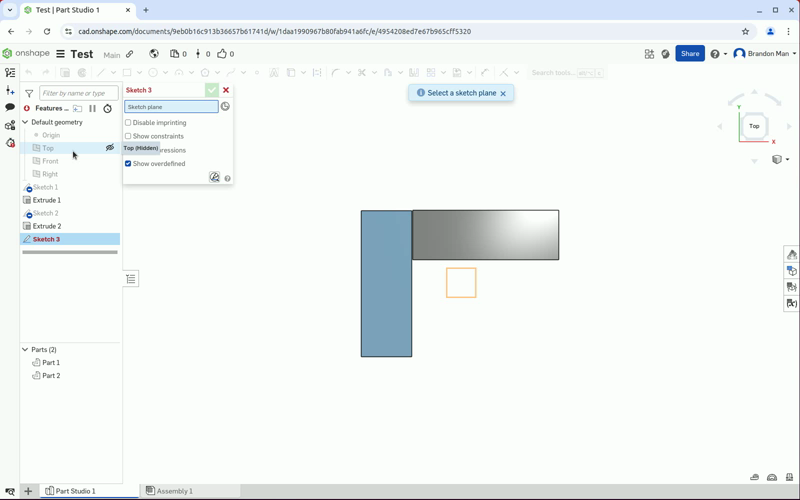
click(73, 150)
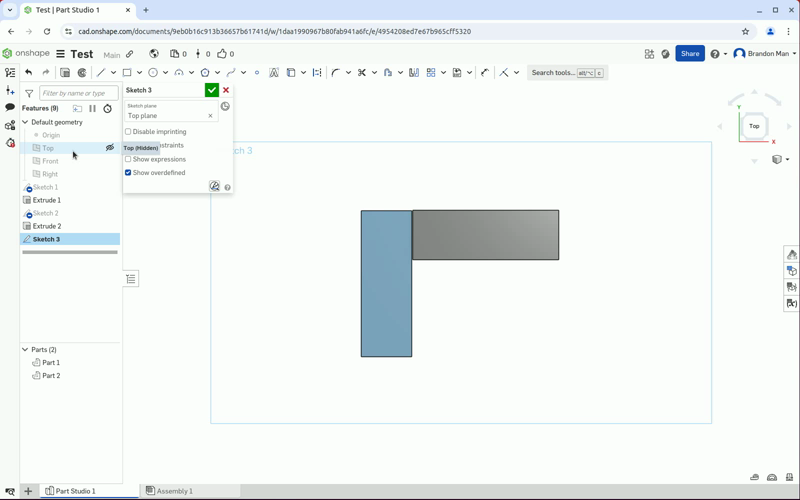
mouse_move(73, 352)
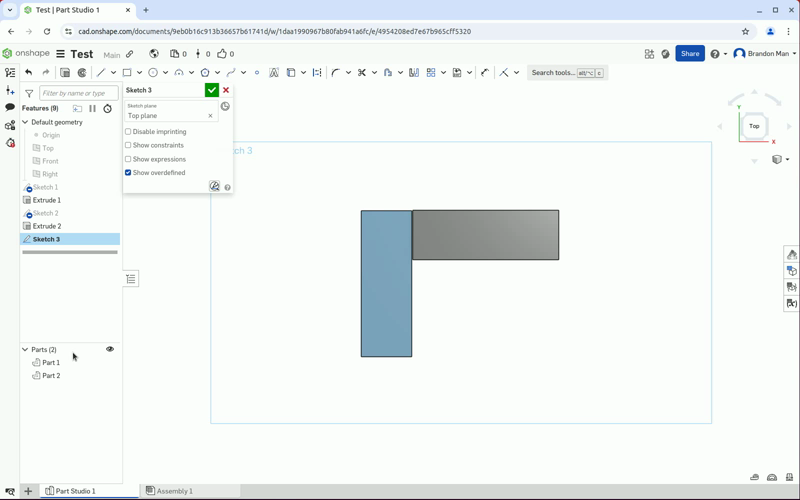
key(y)
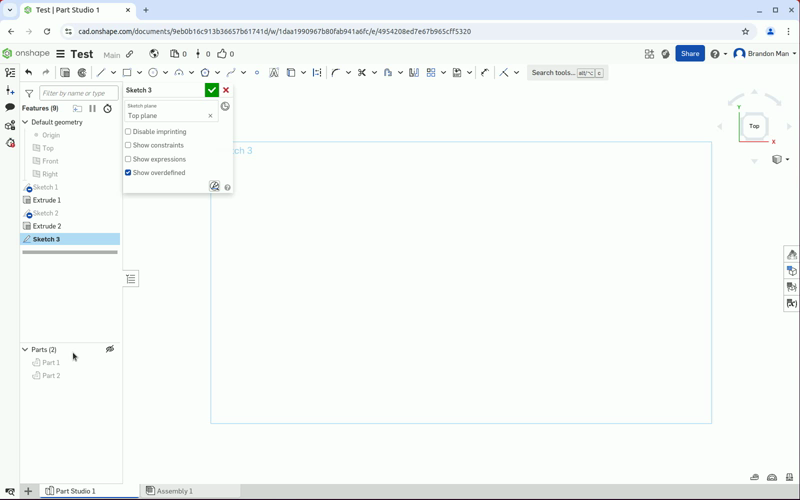
key(l)
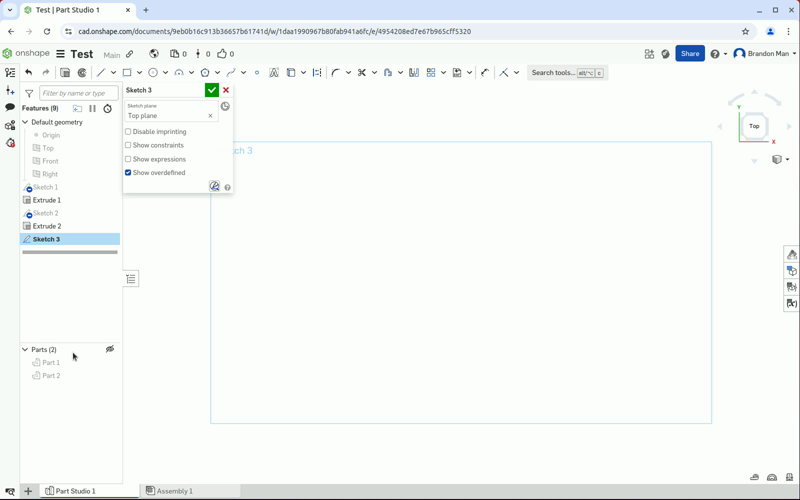
key_down(shift)
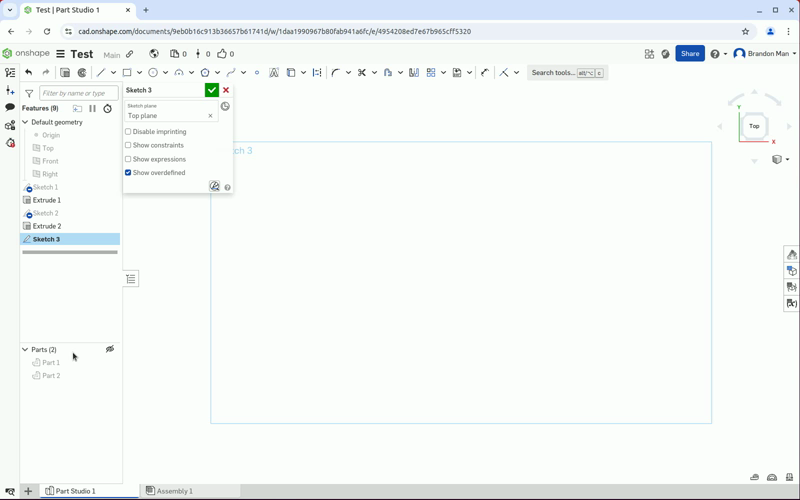
mouse_move(412, 259)
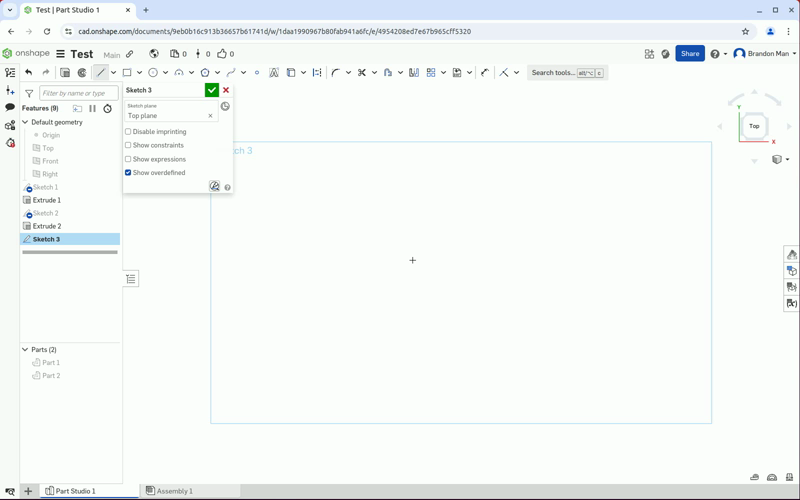
click(412, 259)
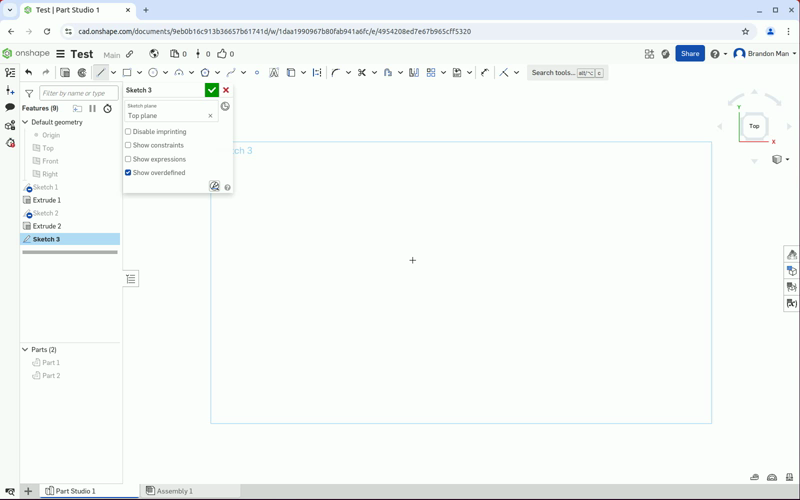
key_up(shift)
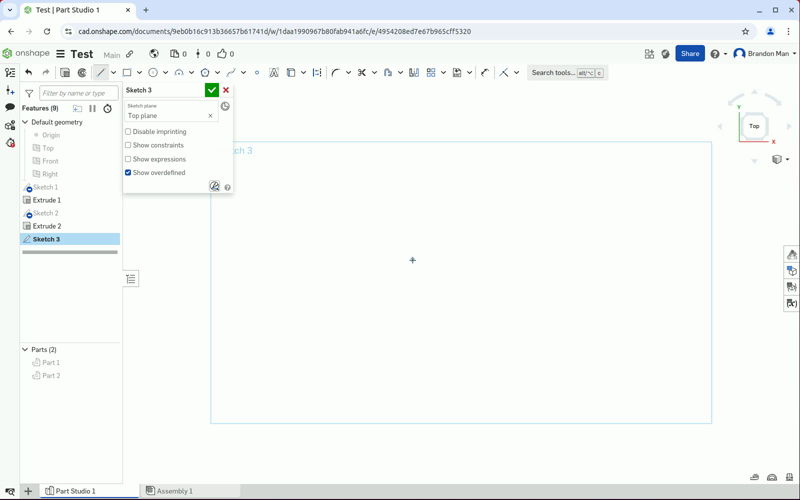
key_down(shift)
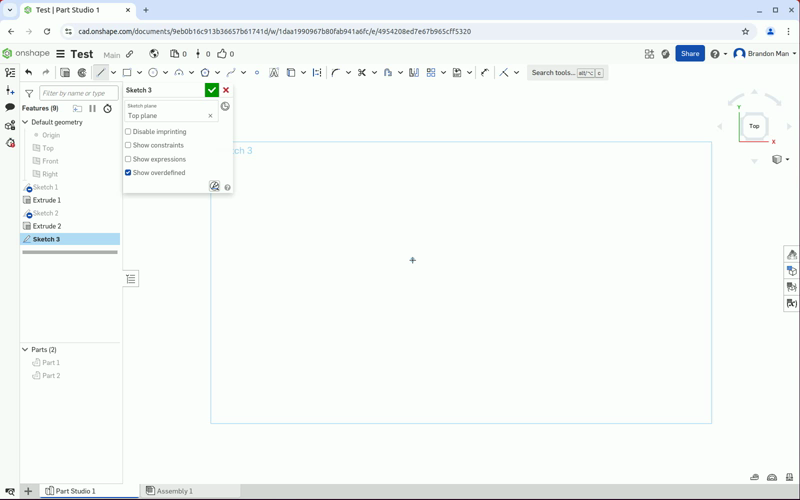
mouse_move(558, 259)
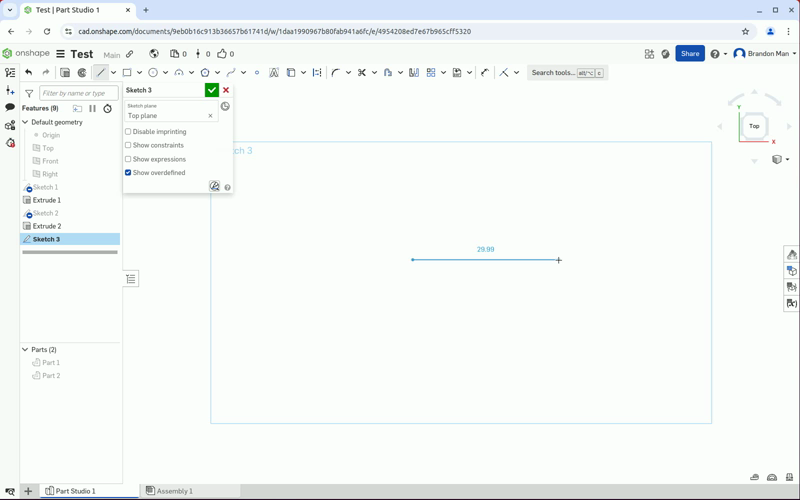
click(558, 259)
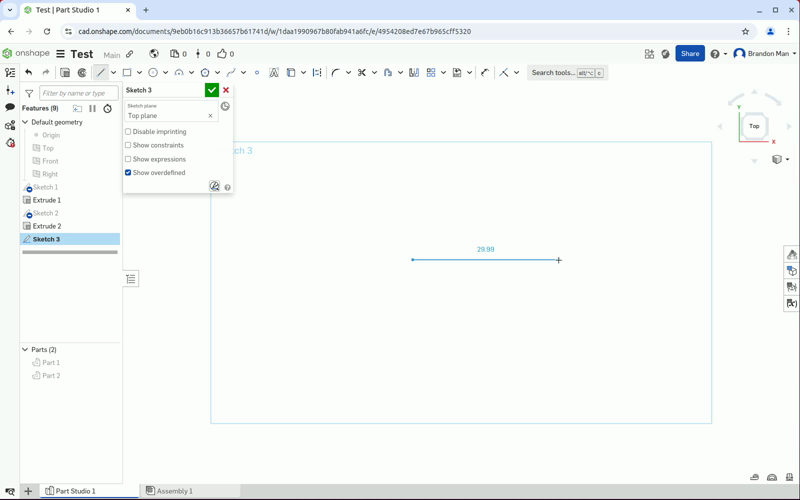
key_up(shift)
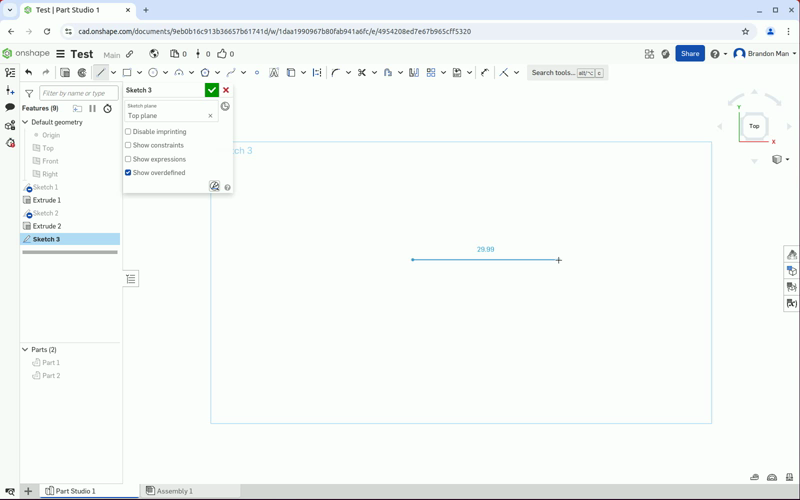
key_down(shift)
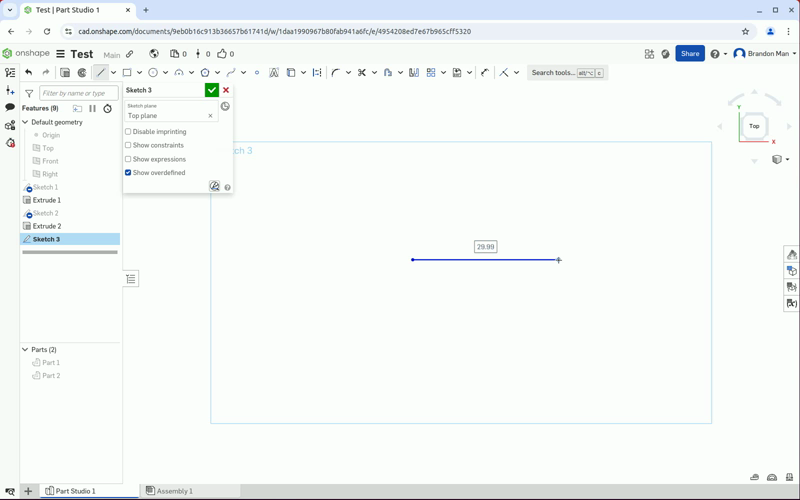
mouse_move(588, 259)
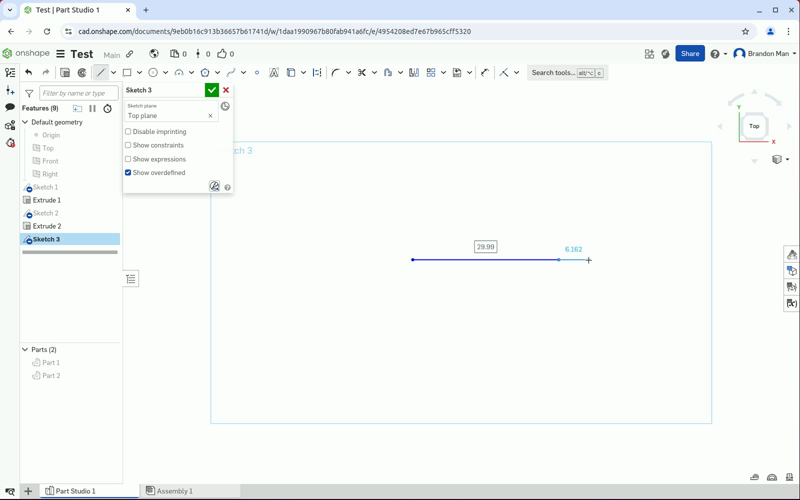
mouse_move(558, 210)
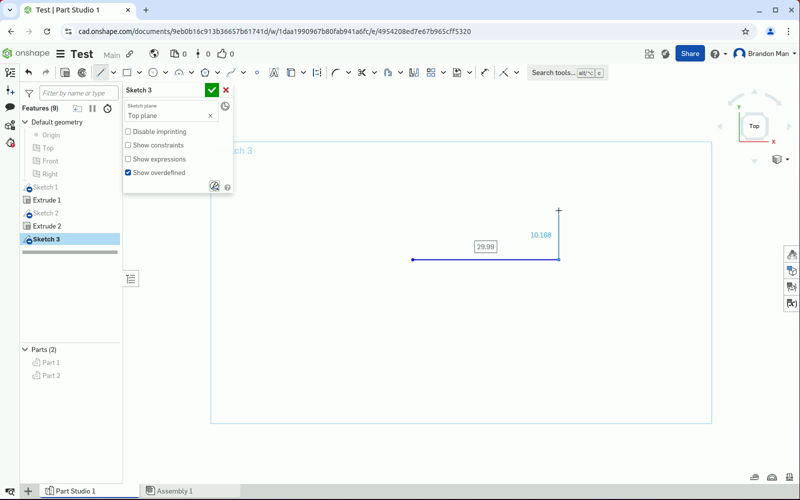
click(558, 210)
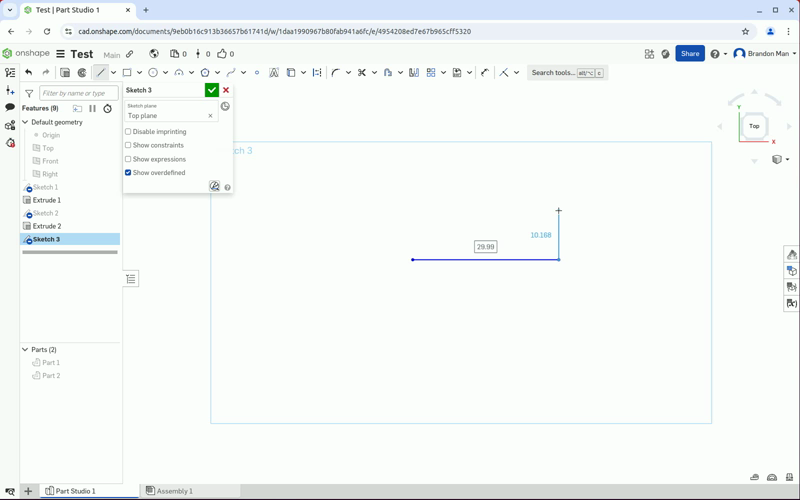
key_up(shift)
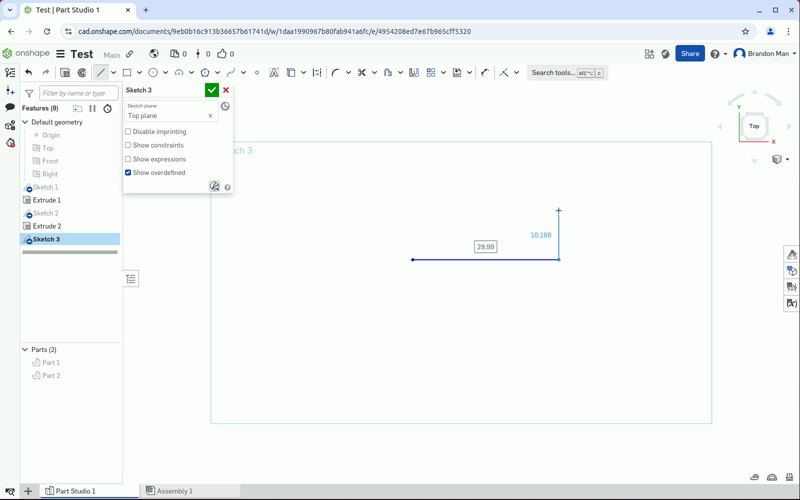
key_down(shift)
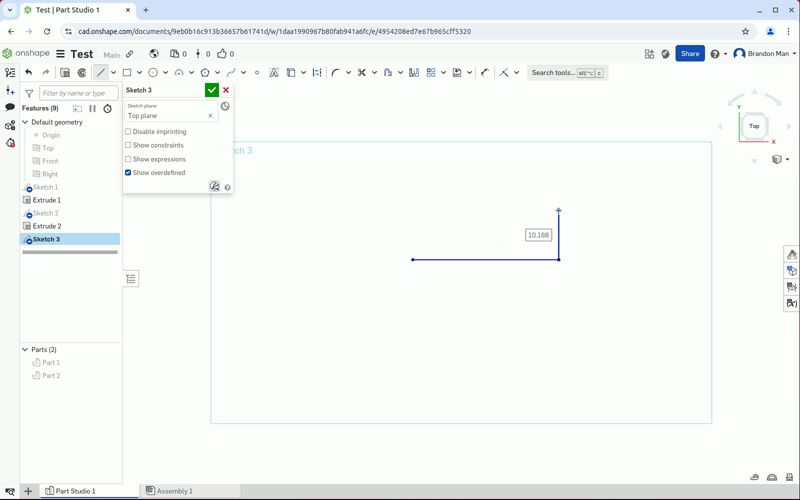
mouse_move(412, 210)
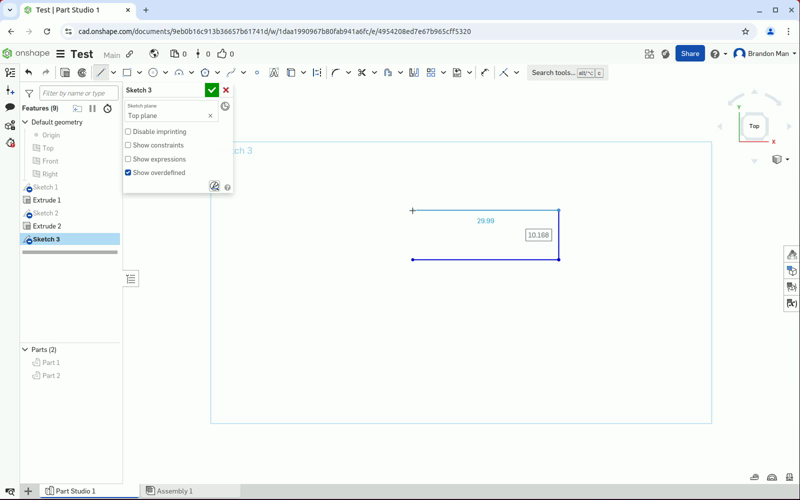
click(412, 210)
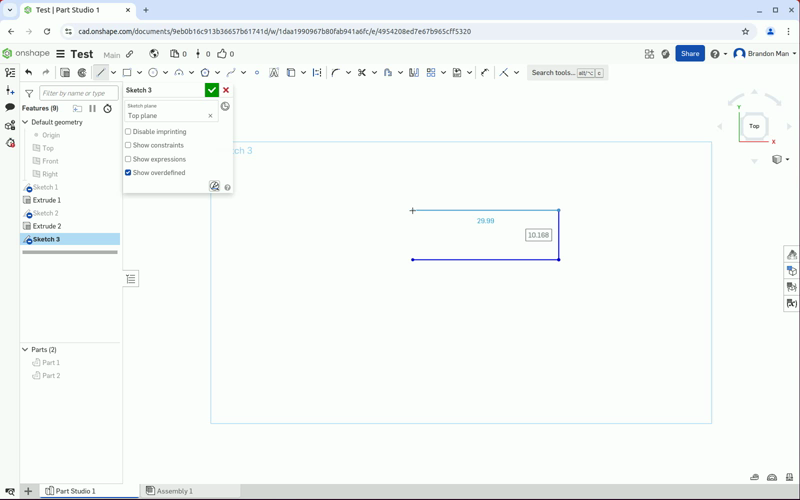
key_up(shift)
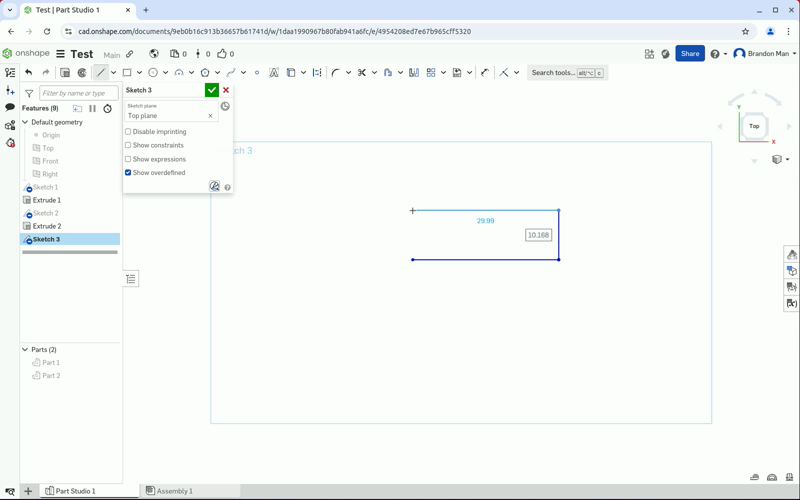
mouse_move(442, 210)
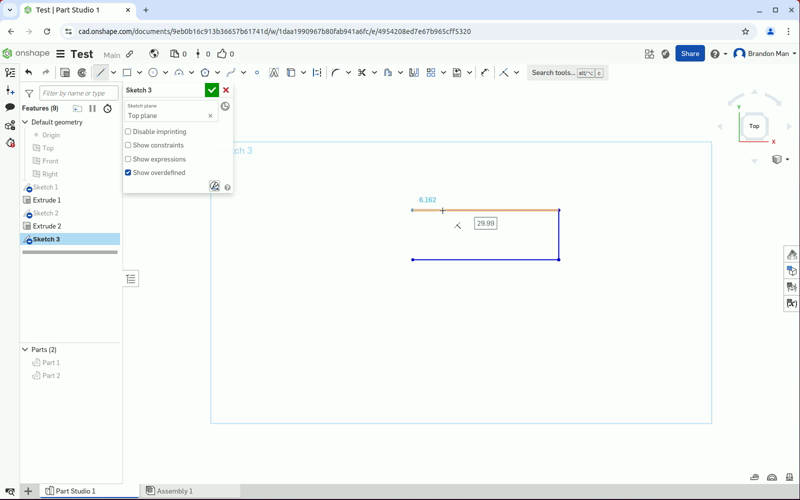
key_down(shift)
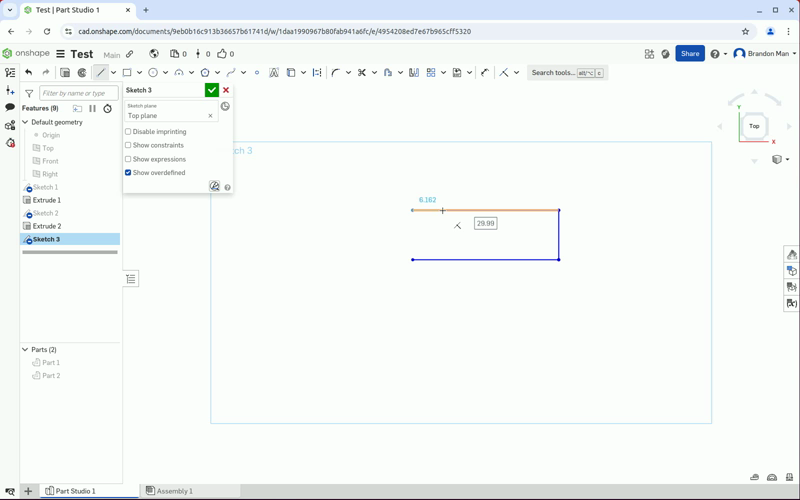
mouse_move(412, 259)
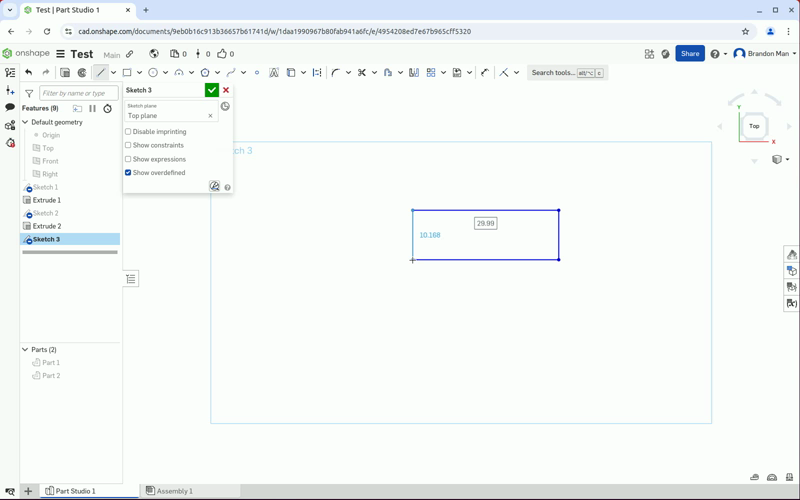
key_up(shift)
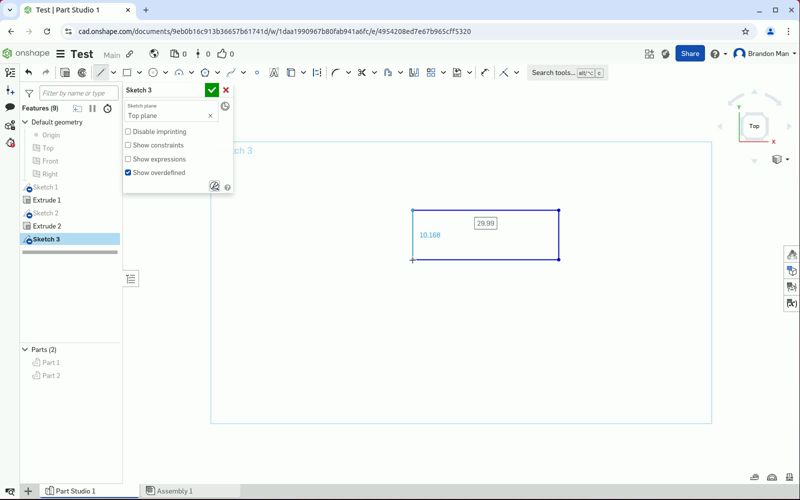
click(412, 259)
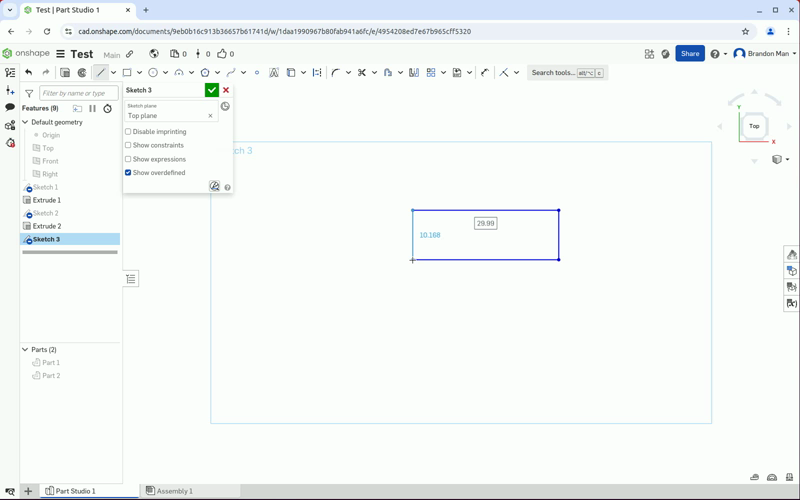
key(esc)
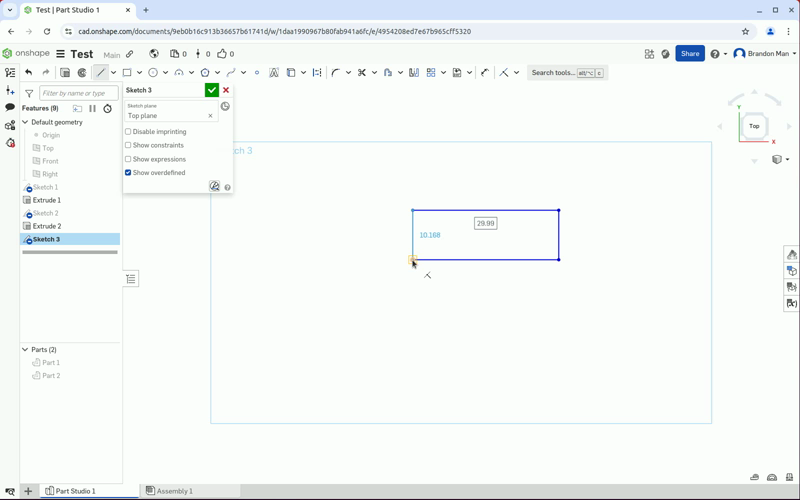
mouse_move(457, 220)
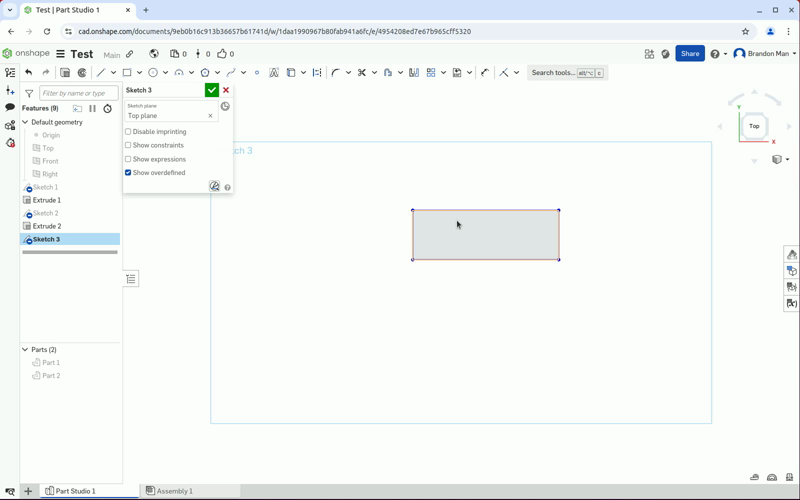
click(457, 220)
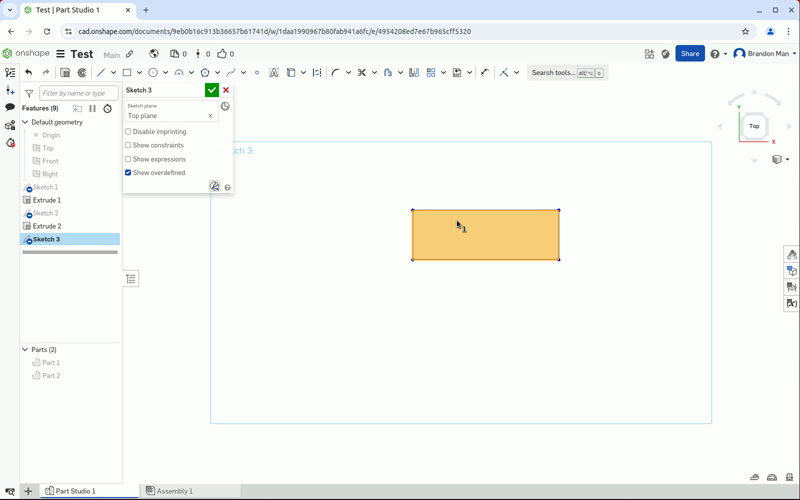
mouse_move(73, 352)
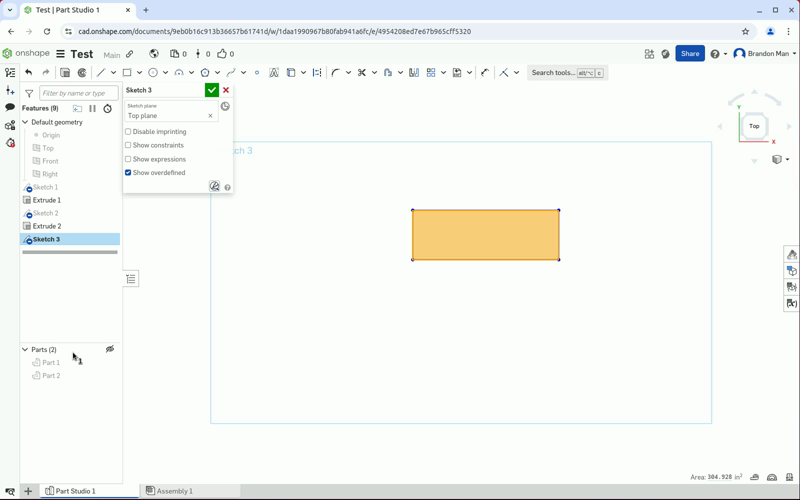
key(shift+y)
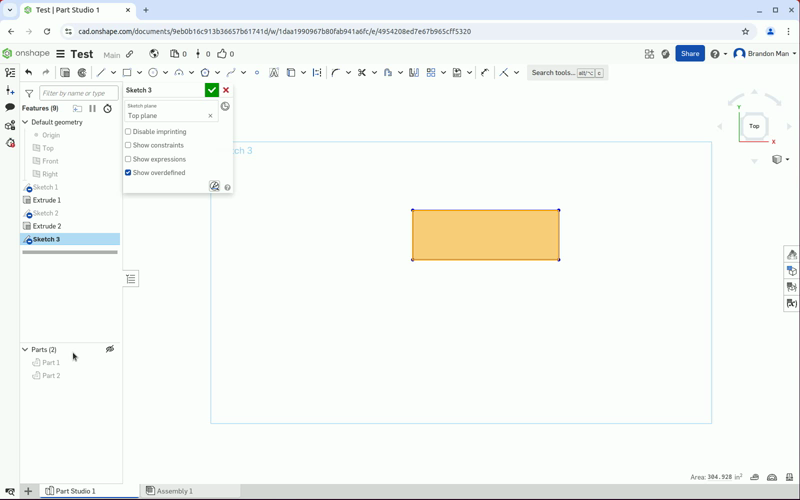
key(shift+e)
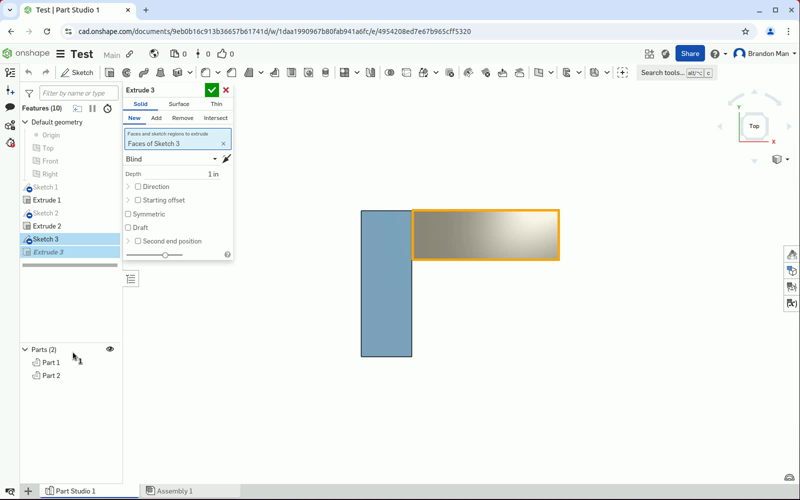
mouse_move(143, 106)
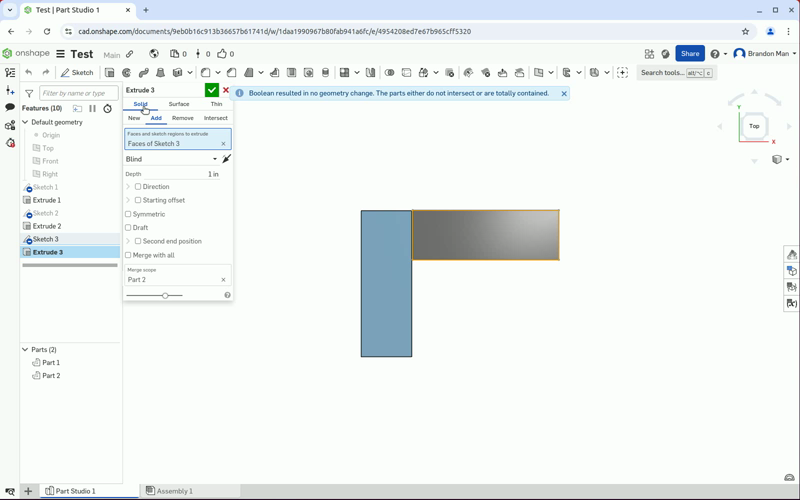
click(143, 106)
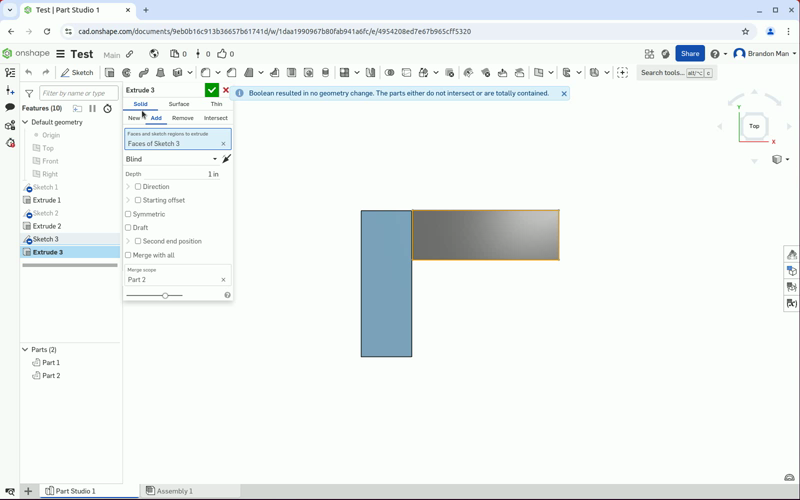
mouse_move(137, 120)
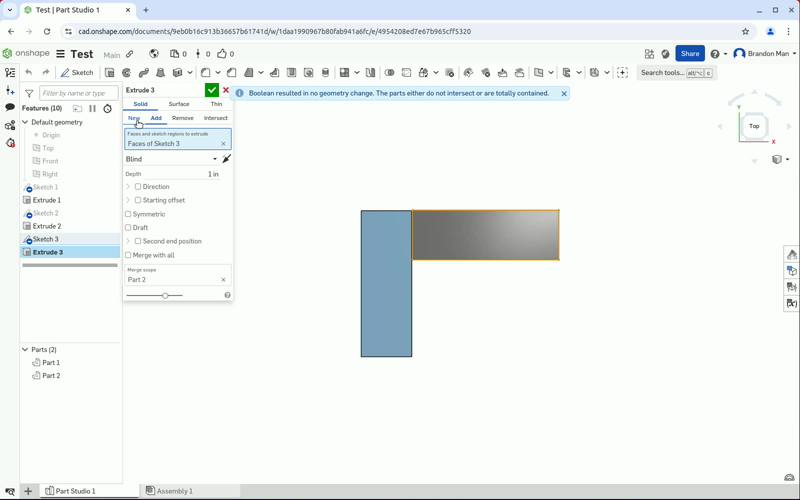
click(137, 120)
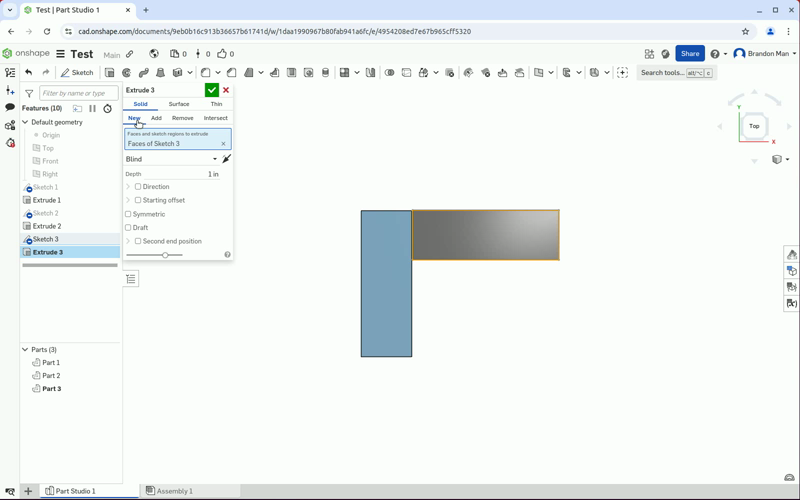
key(tab, 4)
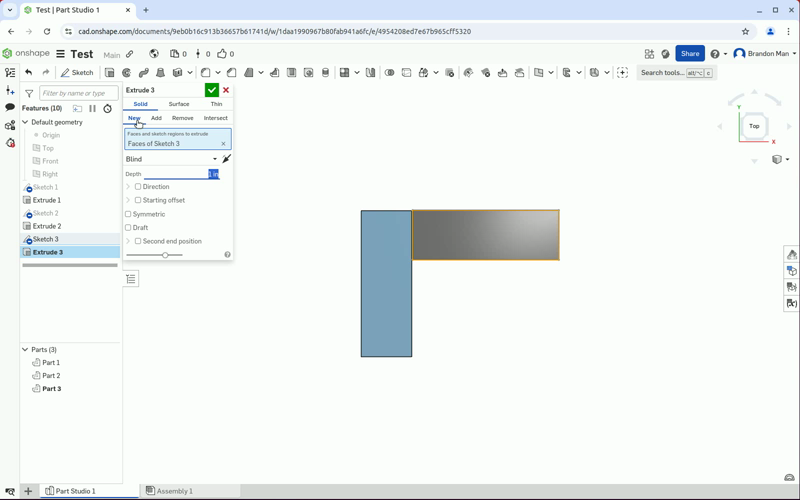
text(-0.963)
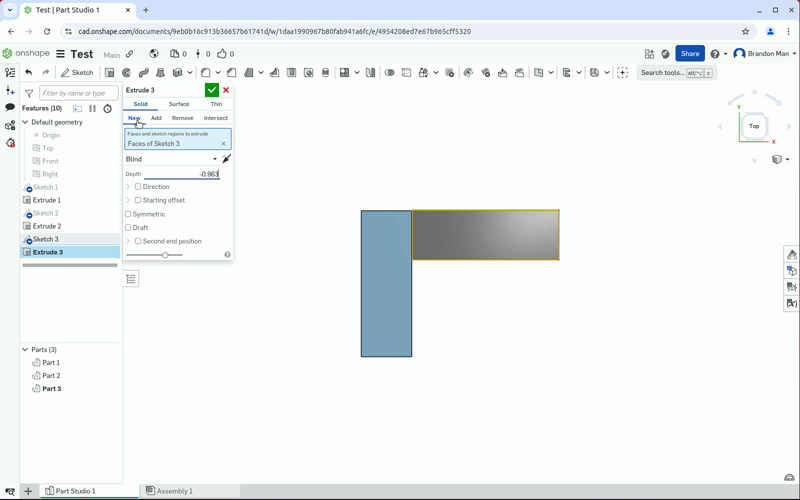
key(enter)
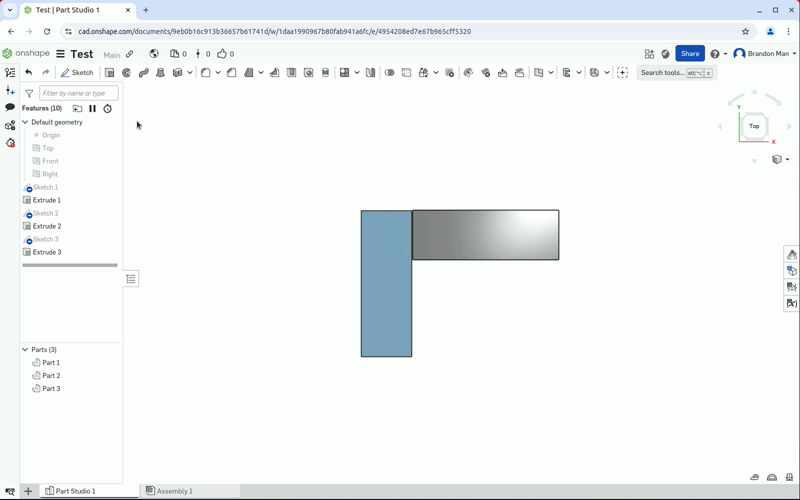
key(shift+h)
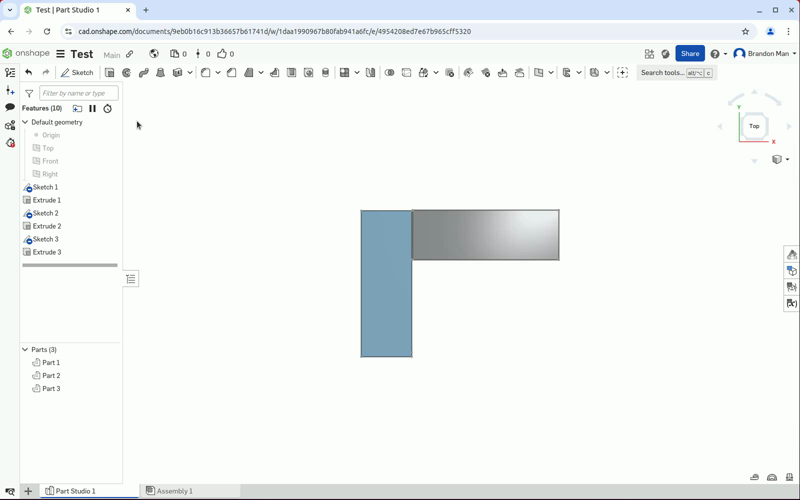
key(shift+h)
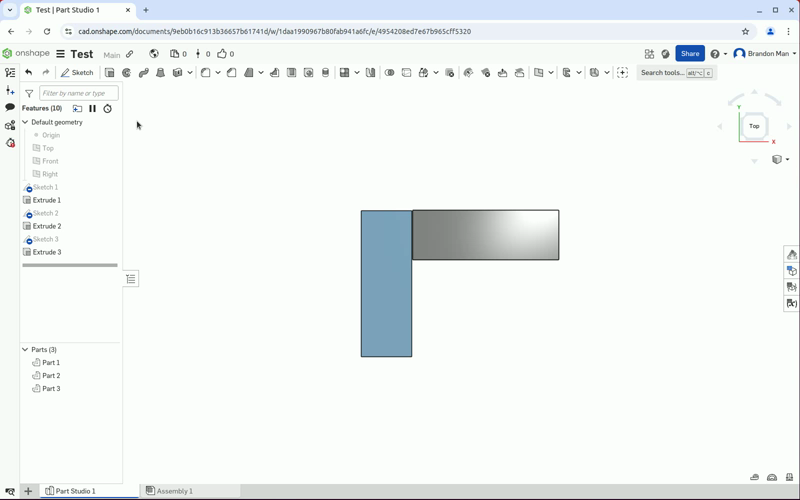
mouse_move(73, 189)
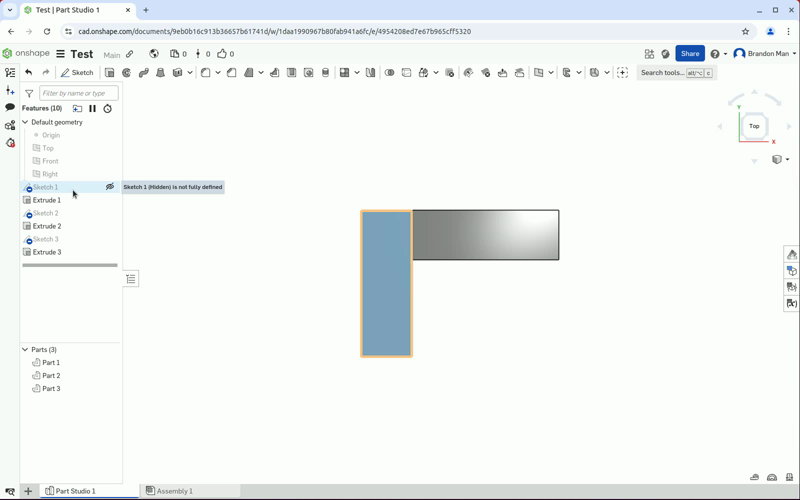
click(73, 189)
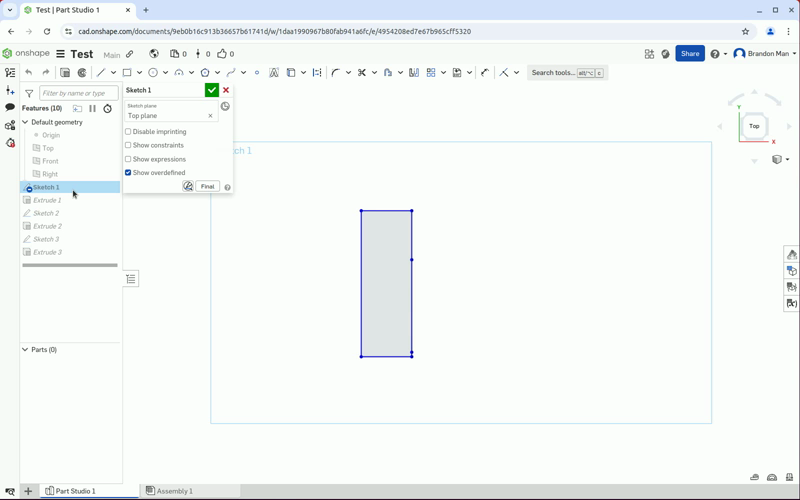
mouse_move(229, 92)
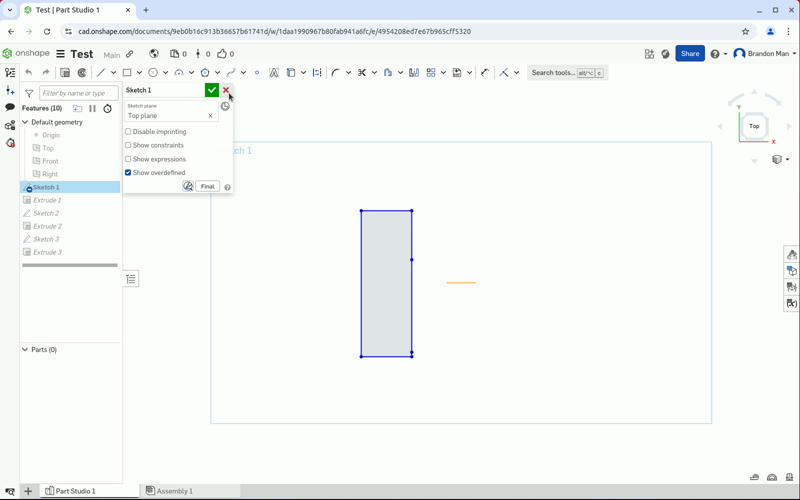
click(229, 92)
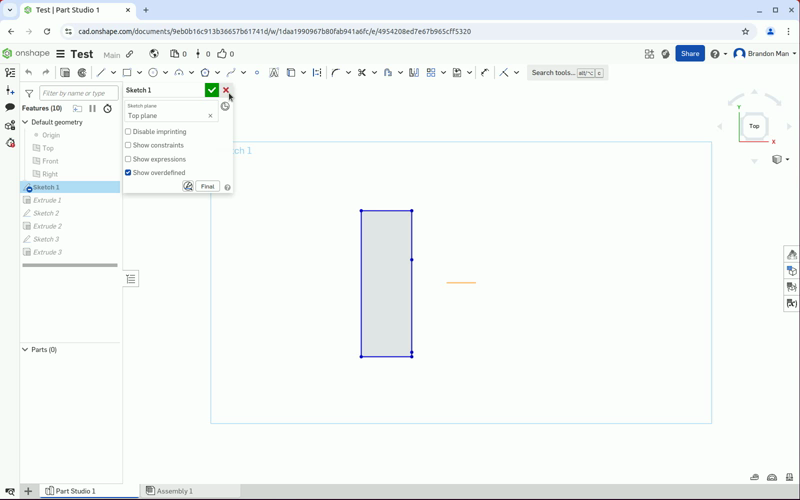
key(shift+s)
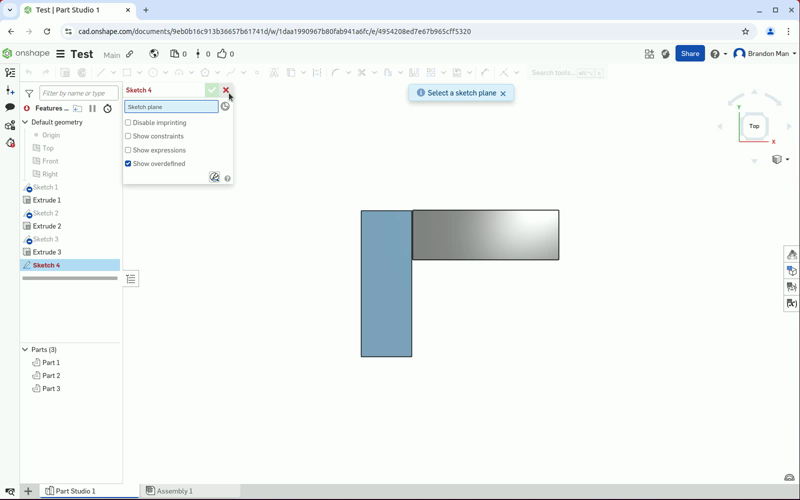
mouse_move(73, 150)
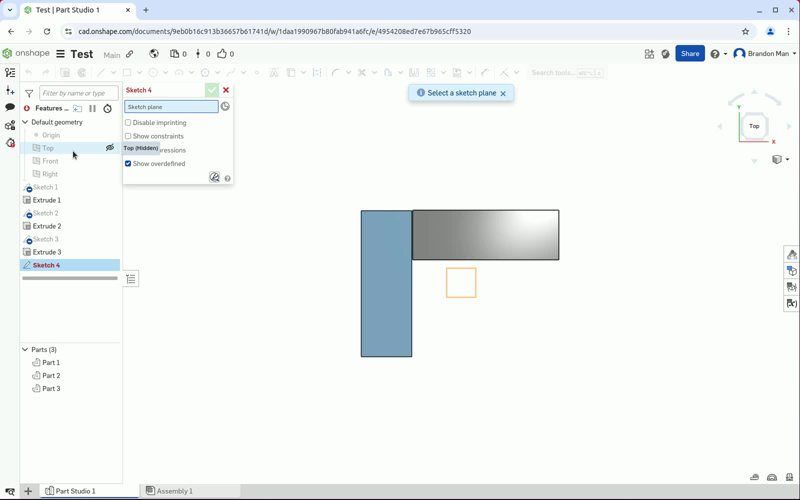
click(73, 150)
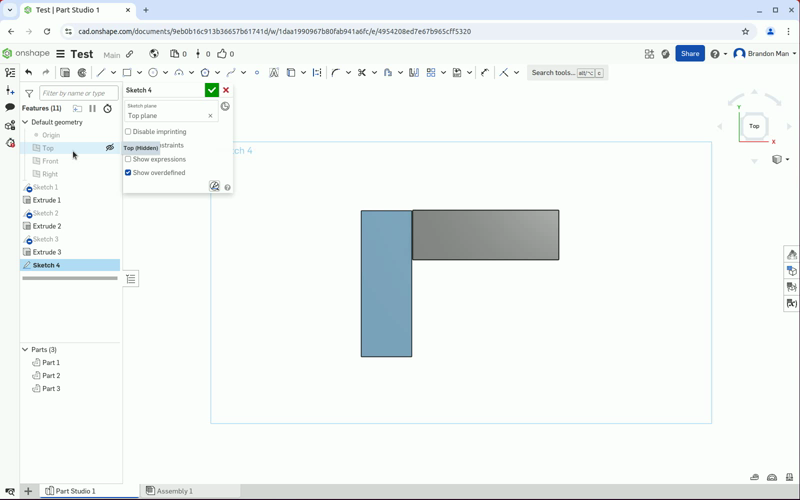
mouse_move(73, 352)
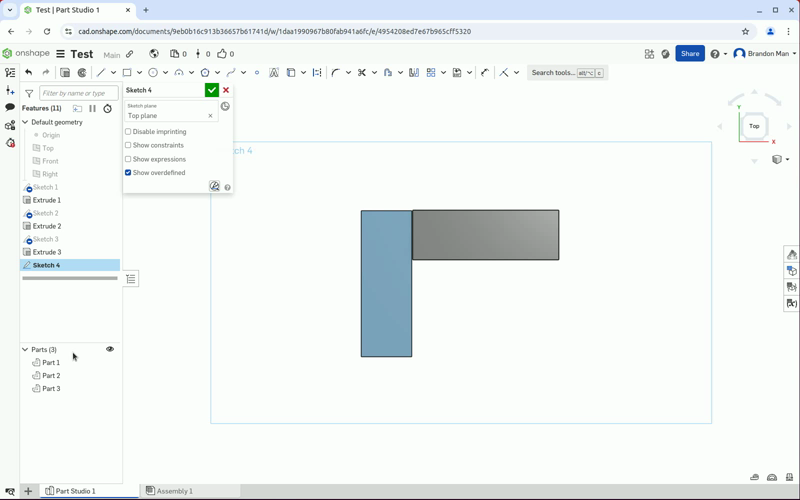
key(y)
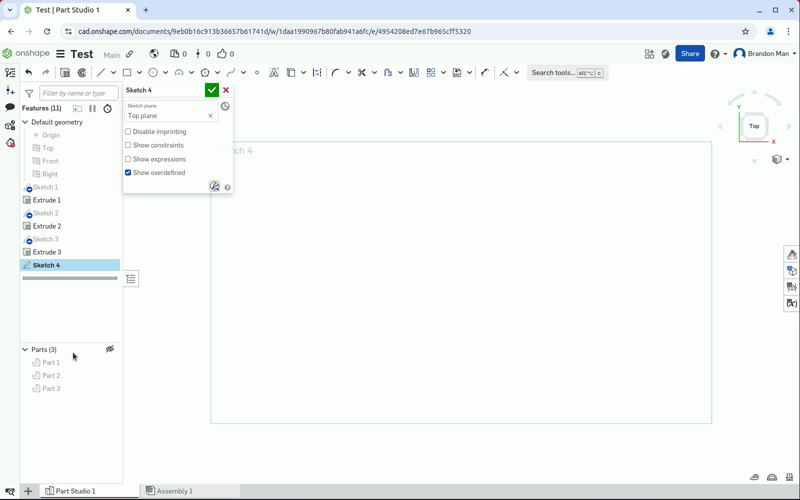
key(l)
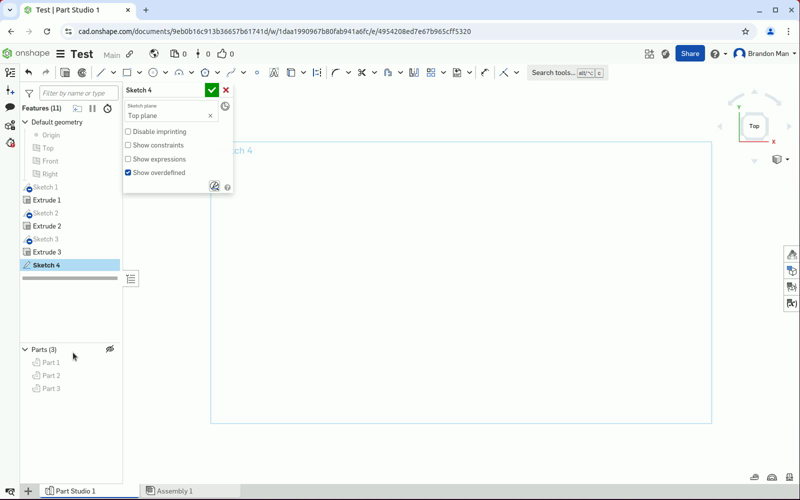
key_down(shift)
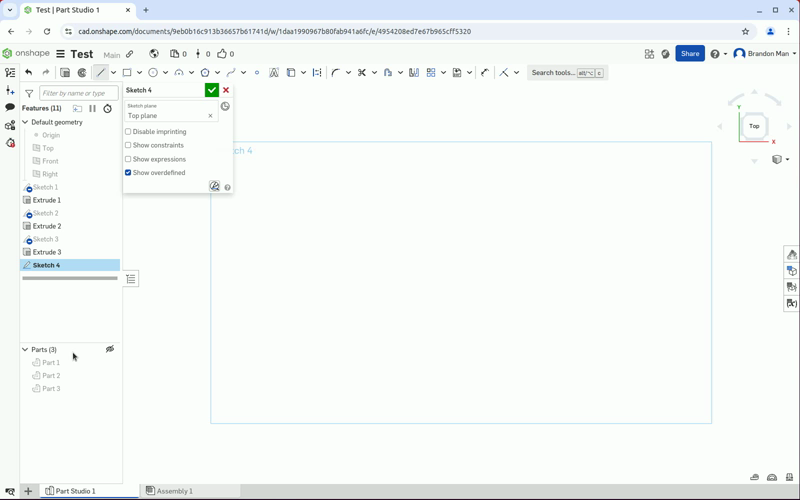
mouse_move(412, 356)
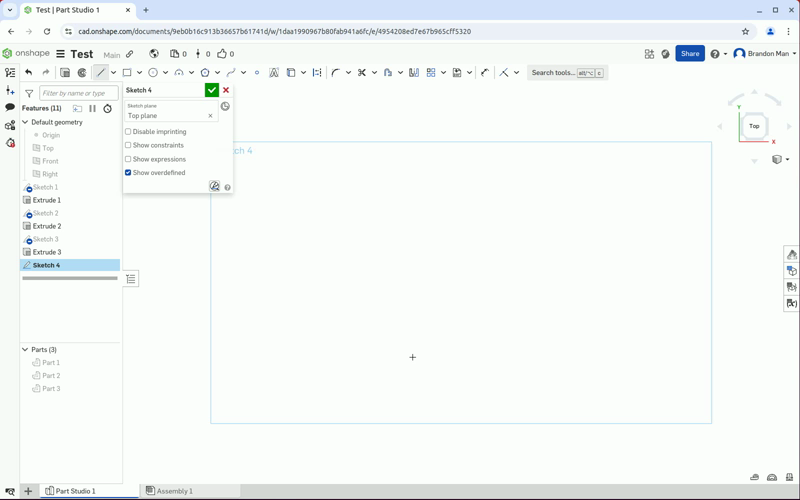
click(412, 356)
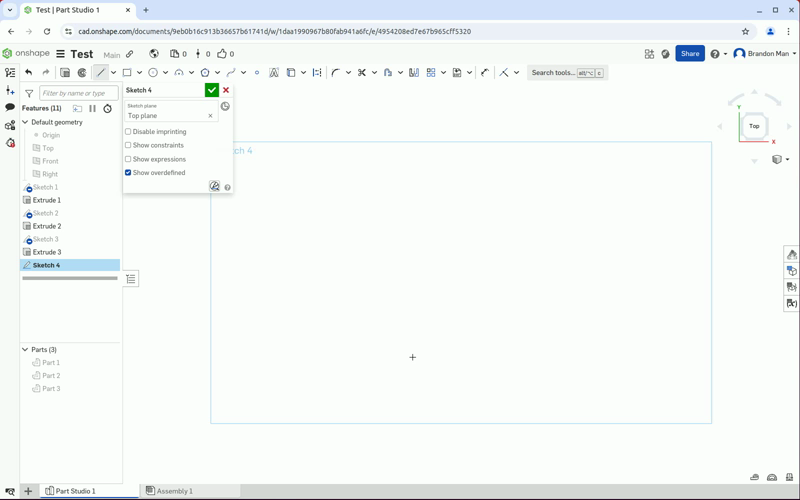
key_up(shift)
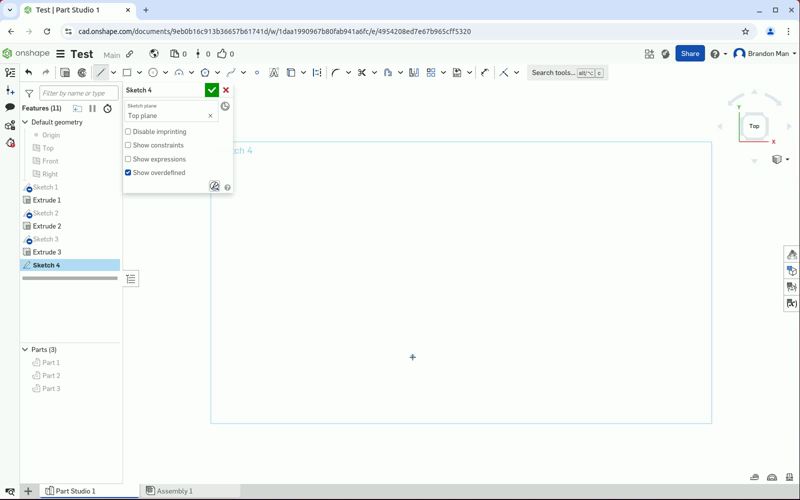
key_down(shift)
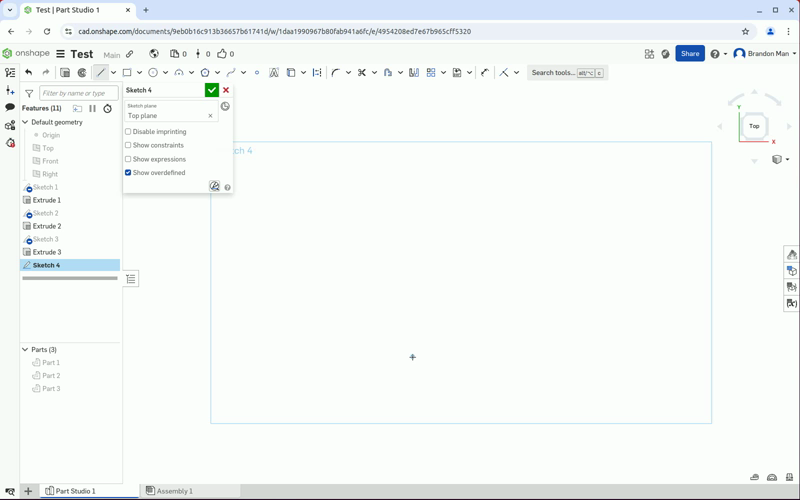
mouse_move(558, 356)
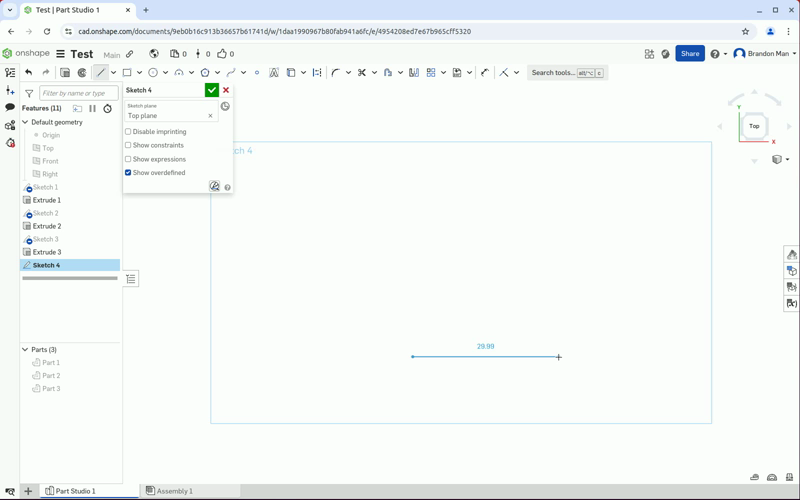
click(558, 356)
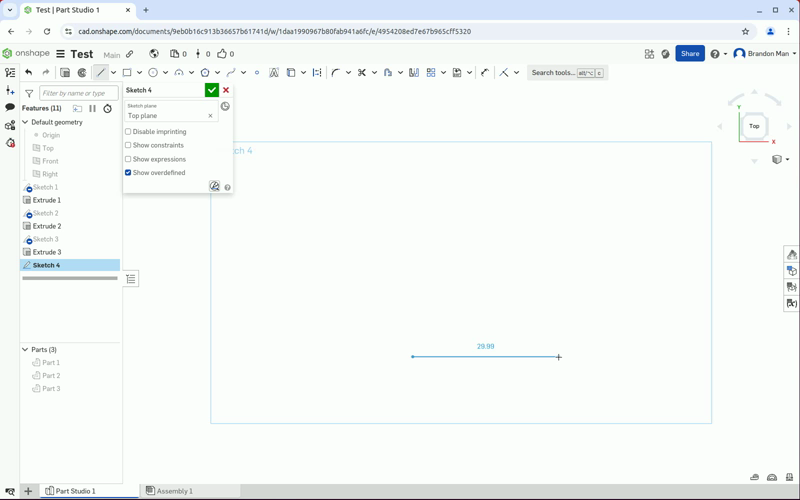
key_up(shift)
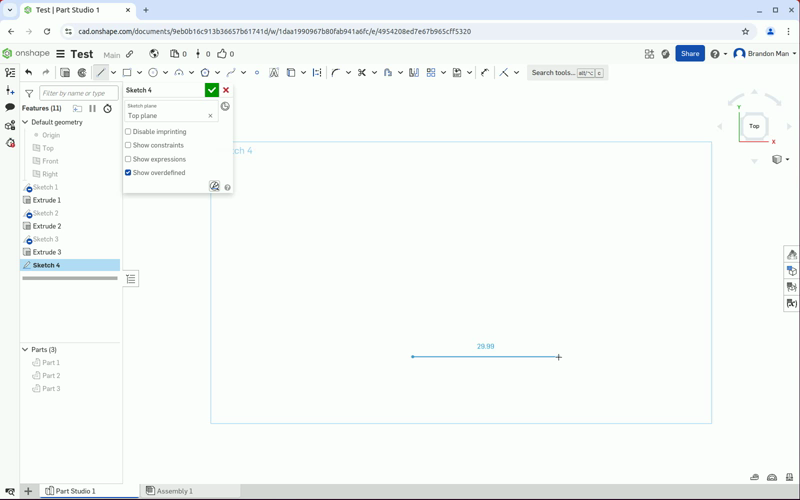
key_down(shift)
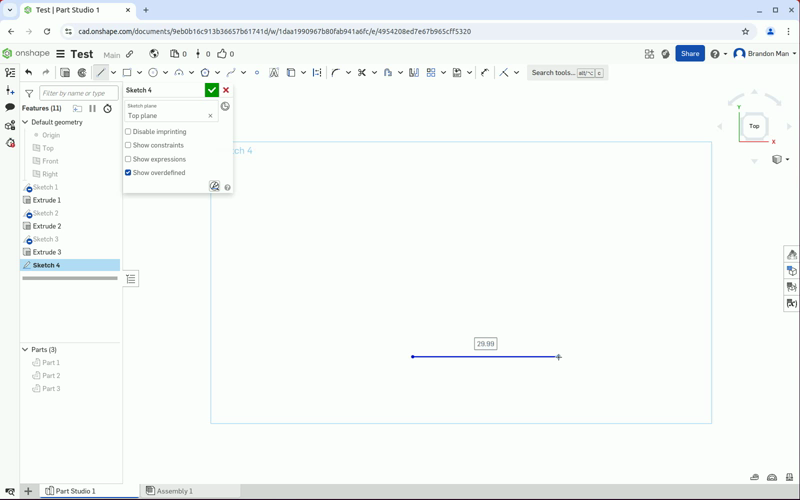
mouse_move(588, 356)
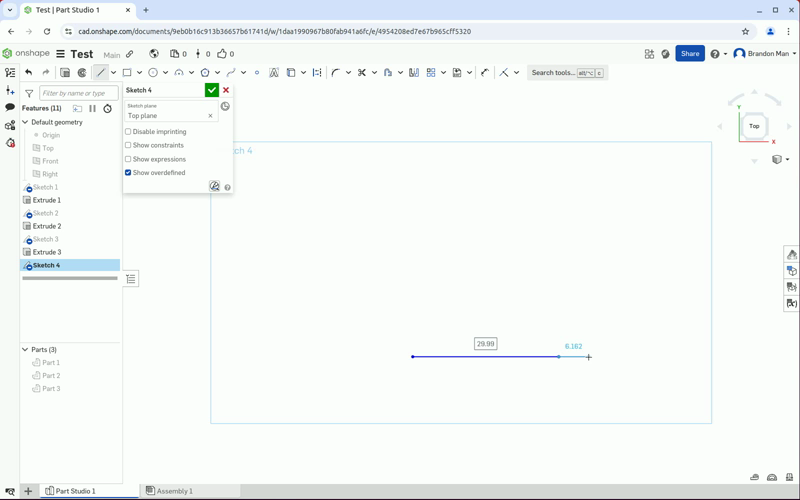
mouse_move(558, 352)
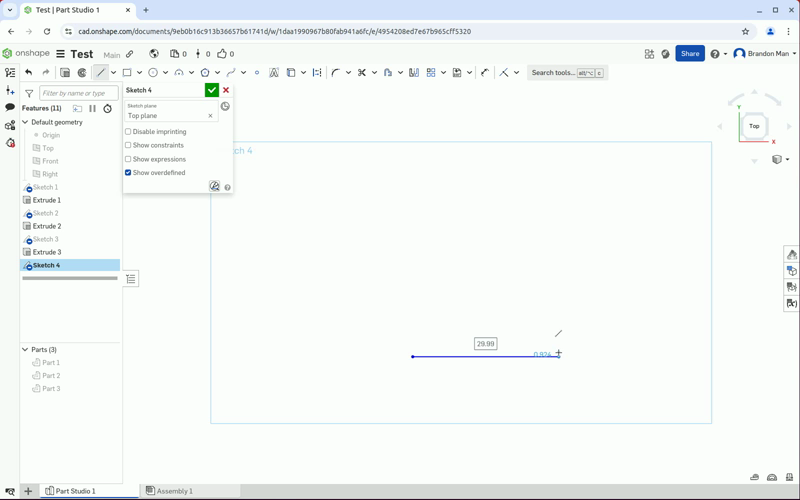
scroll(6)
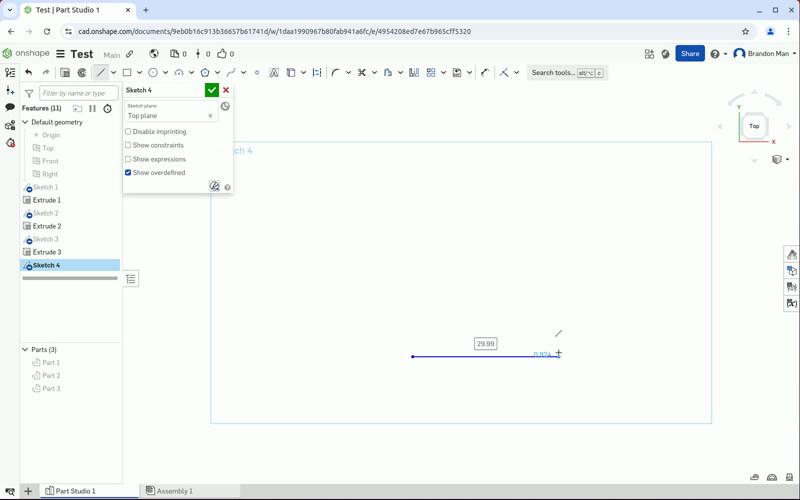
scroll(6)
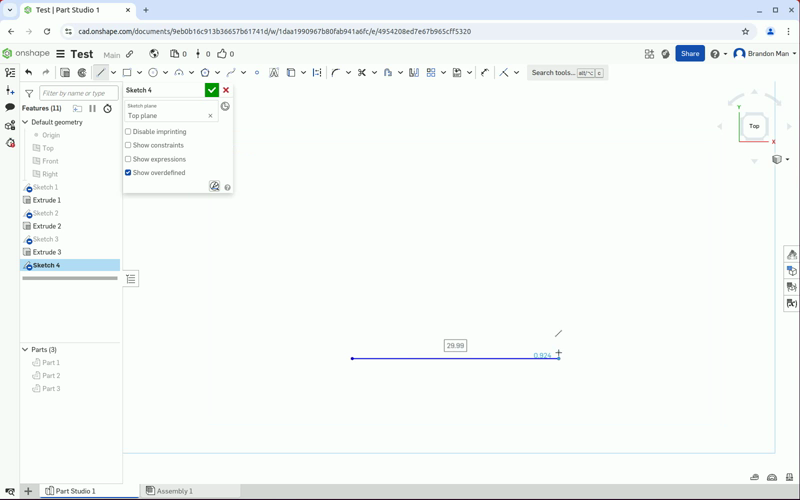
scroll(6)
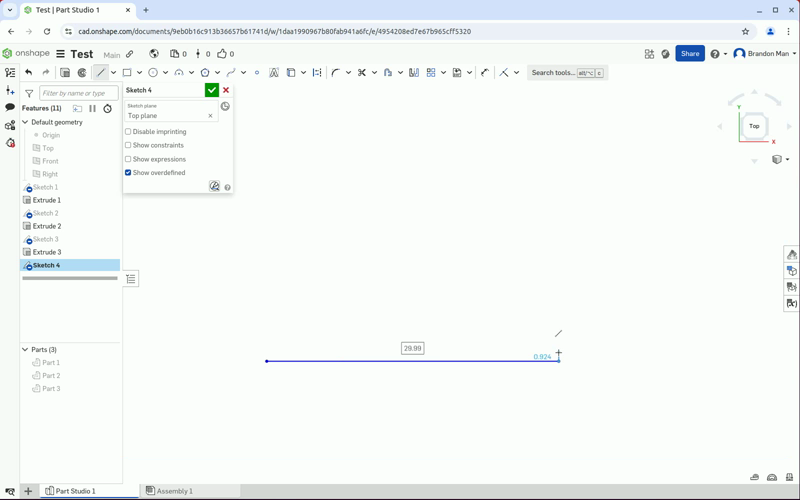
scroll(6)
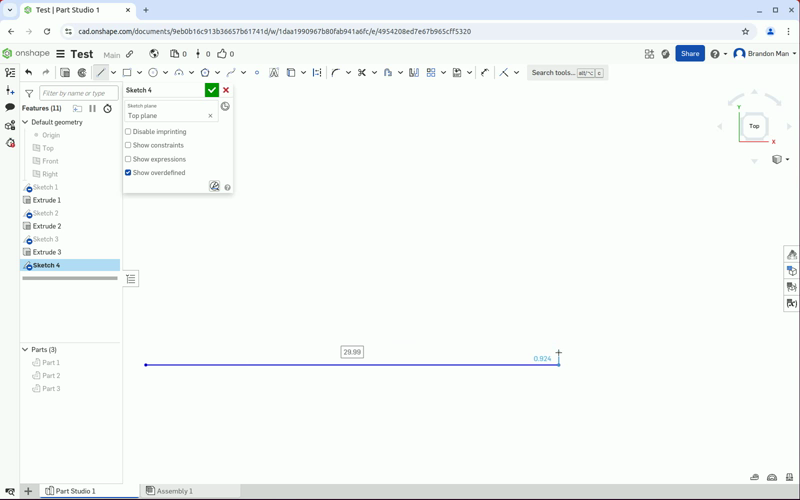
scroll(6)
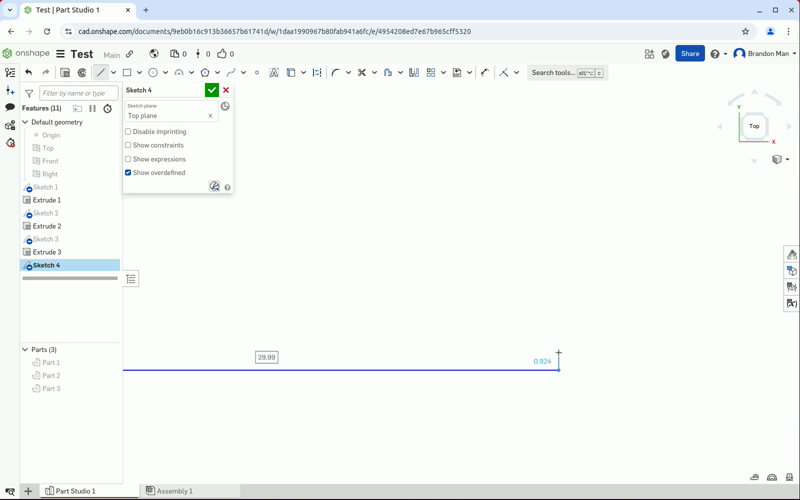
scroll(6)
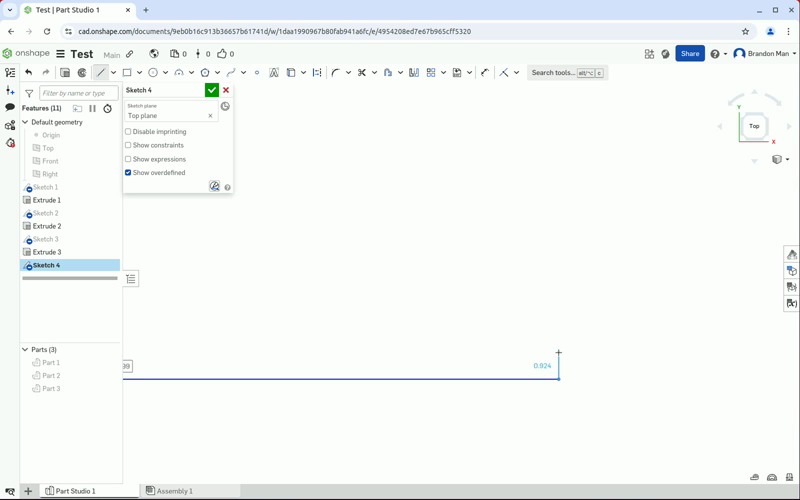
scroll(6)
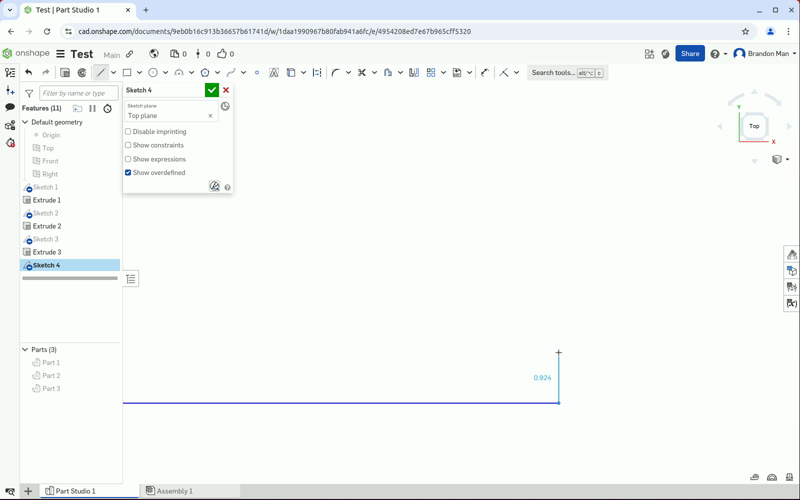
click(558, 352)
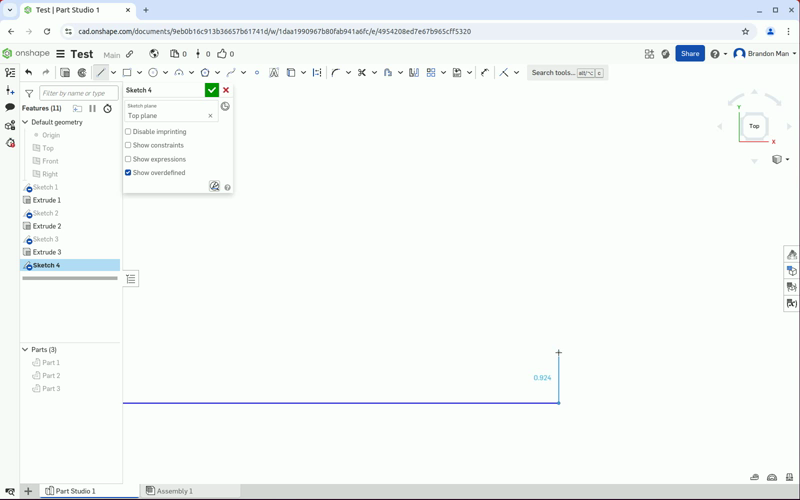
scroll(-6)
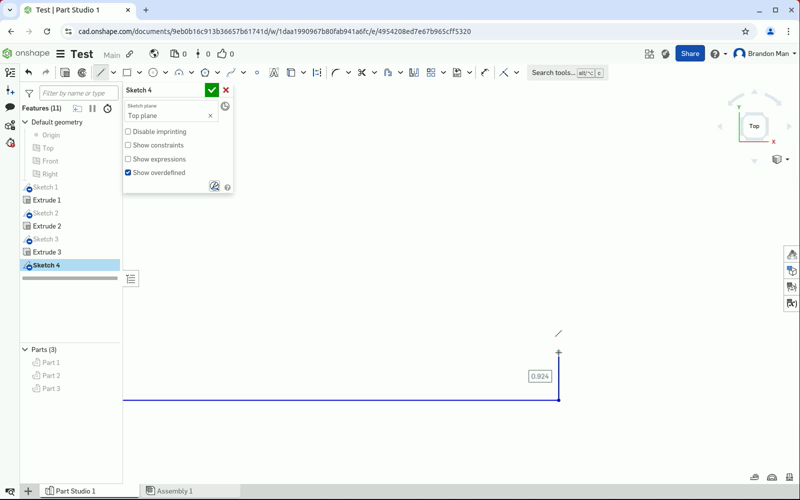
scroll(-6)
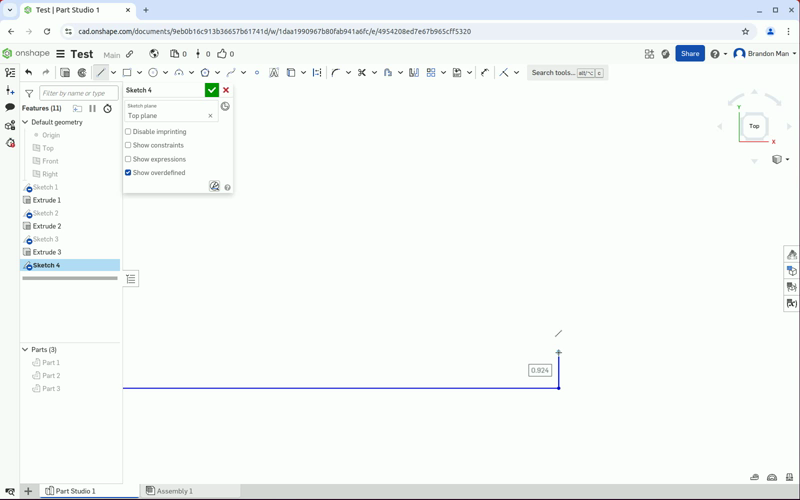
scroll(-6)
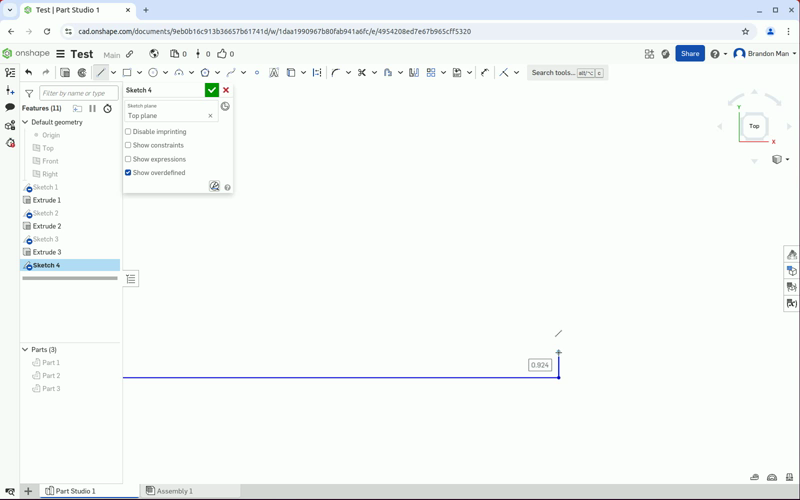
scroll(-6)
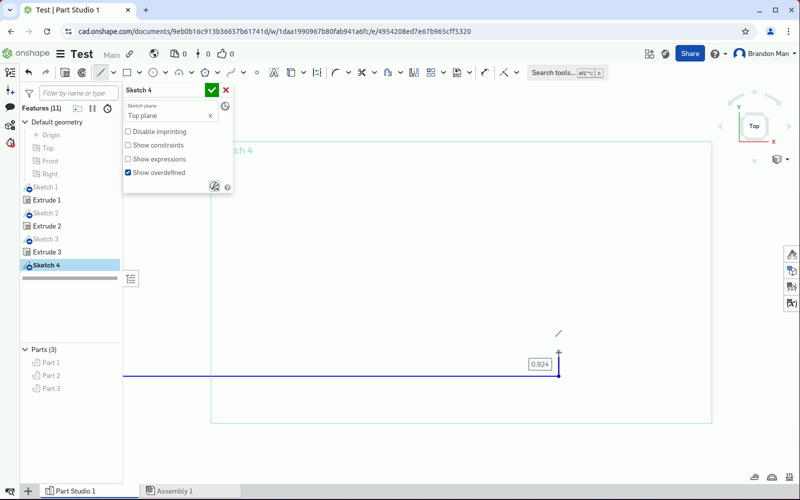
scroll(-6)
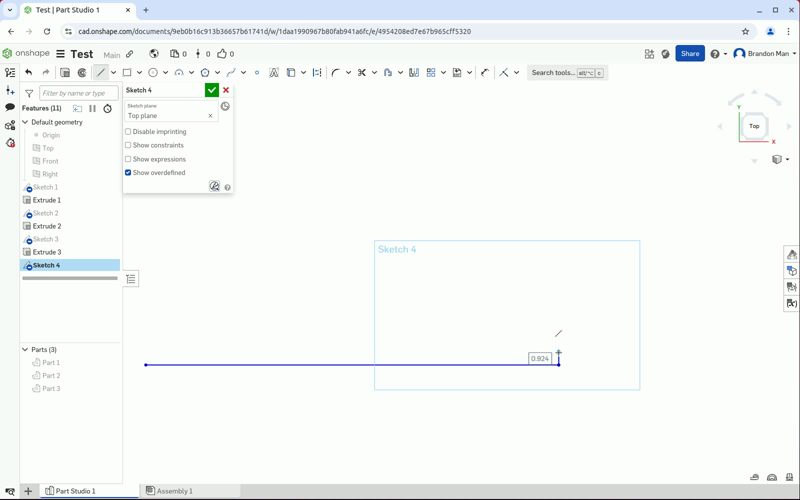
scroll(-6)
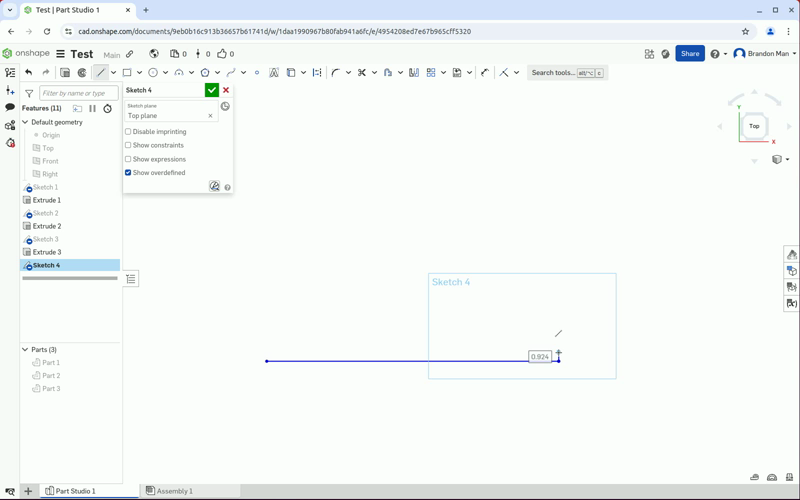
scroll(-6)
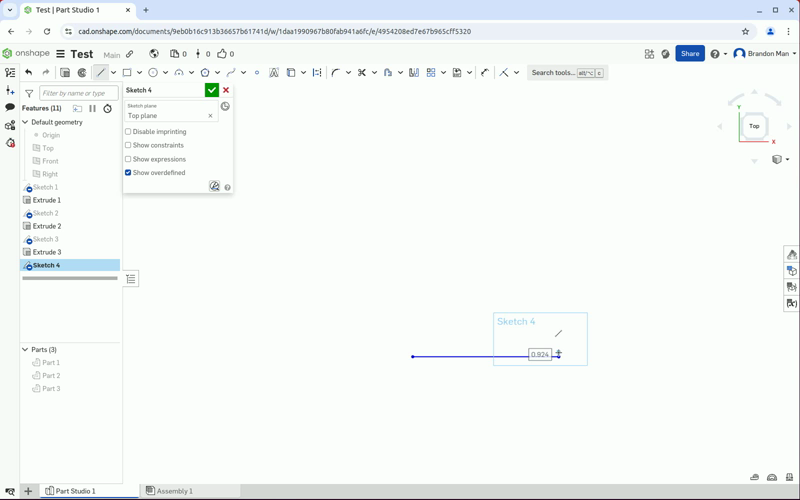
key_up(shift)
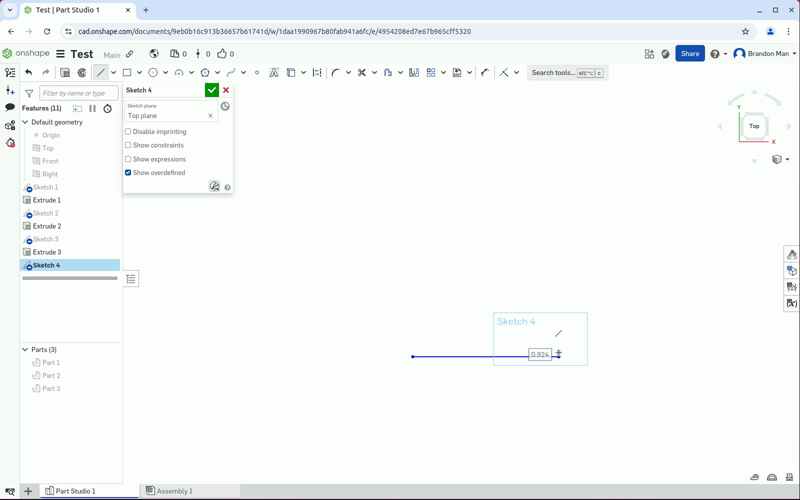
key_down(shift)
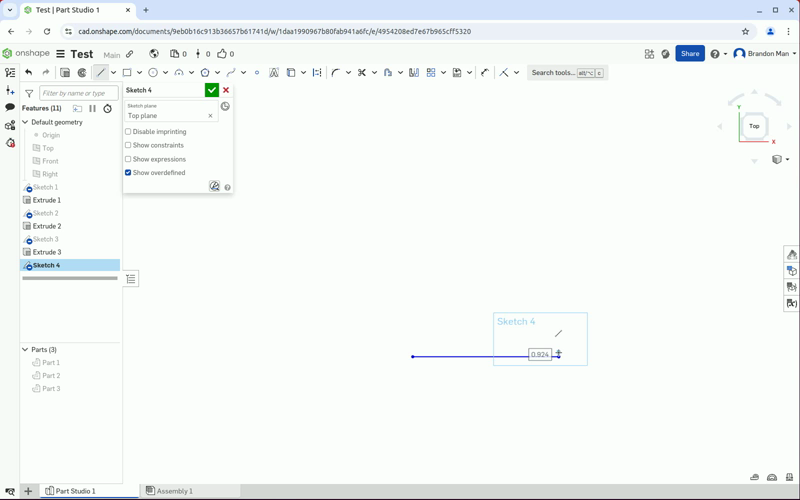
mouse_move(588, 352)
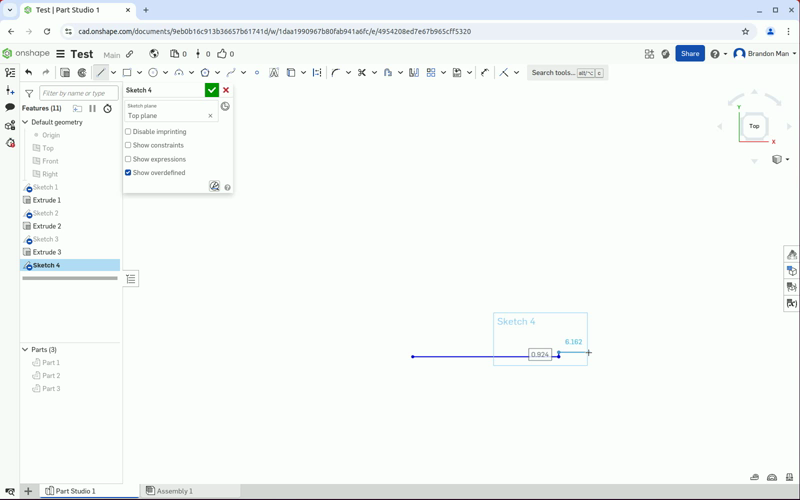
mouse_move(542, 352)
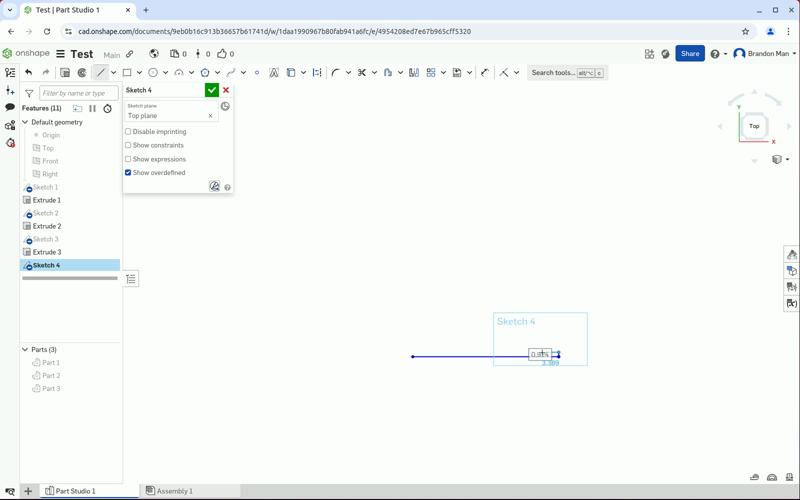
click(542, 352)
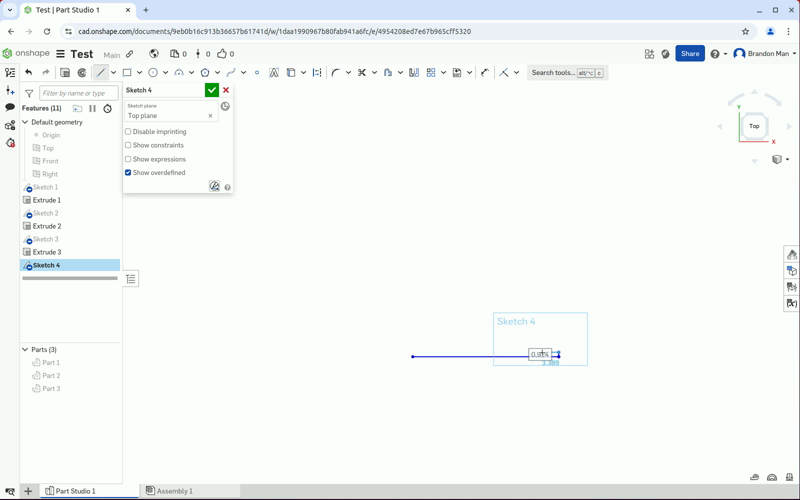
key_up(shift)
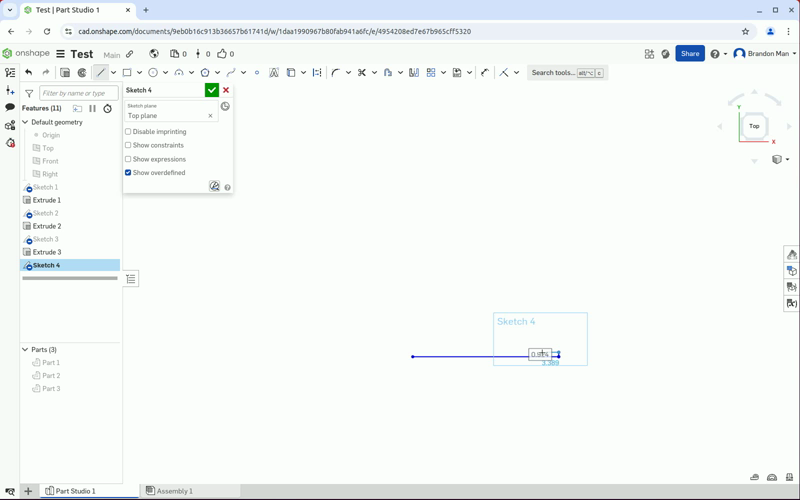
key_down(shift)
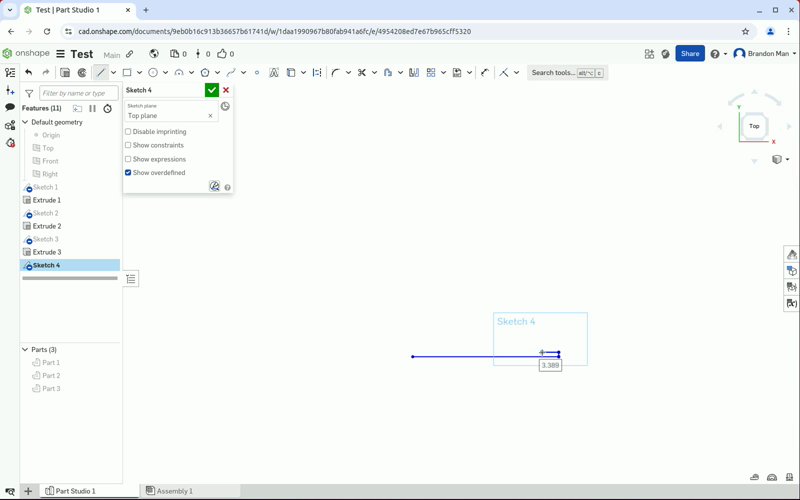
mouse_move(438, 352)
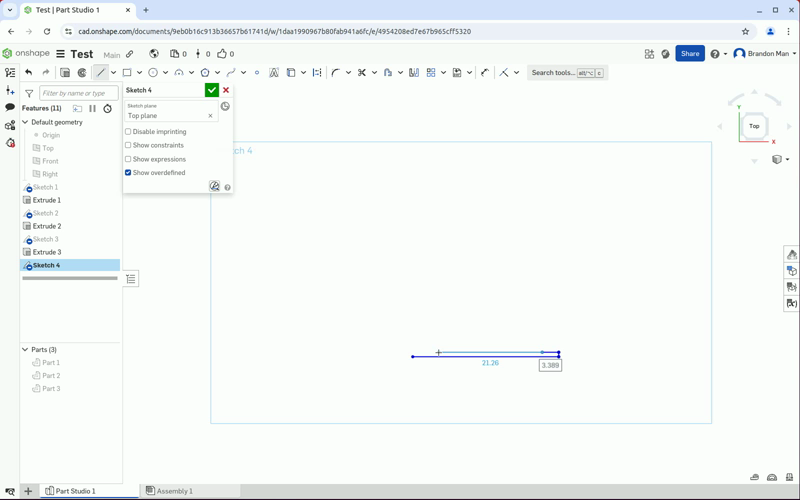
click(438, 352)
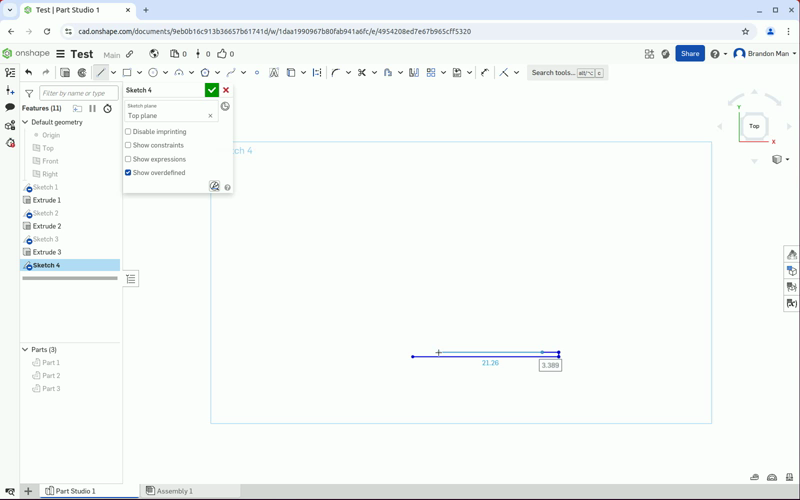
key_up(shift)
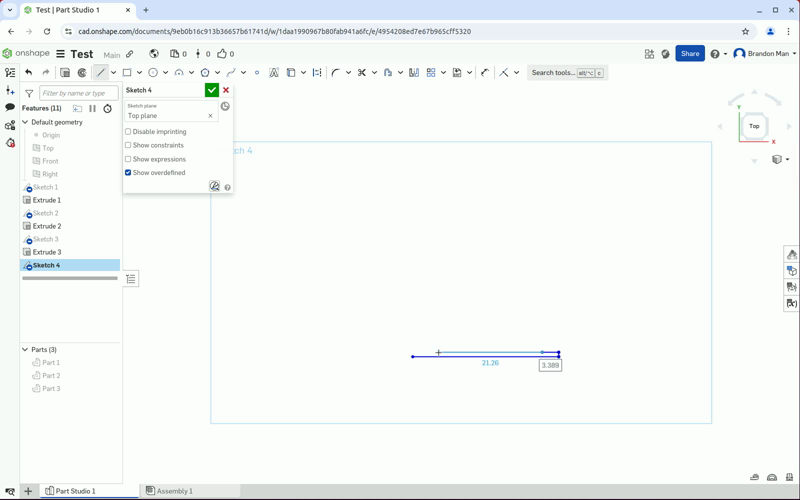
key_down(shift)
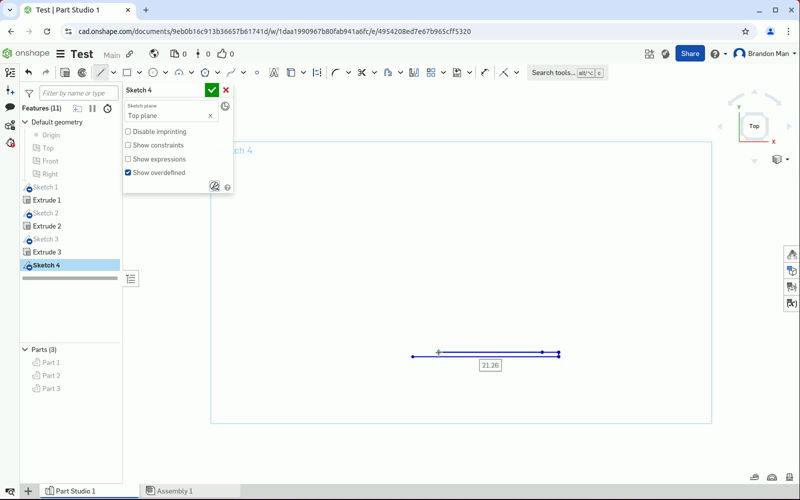
mouse_move(468, 352)
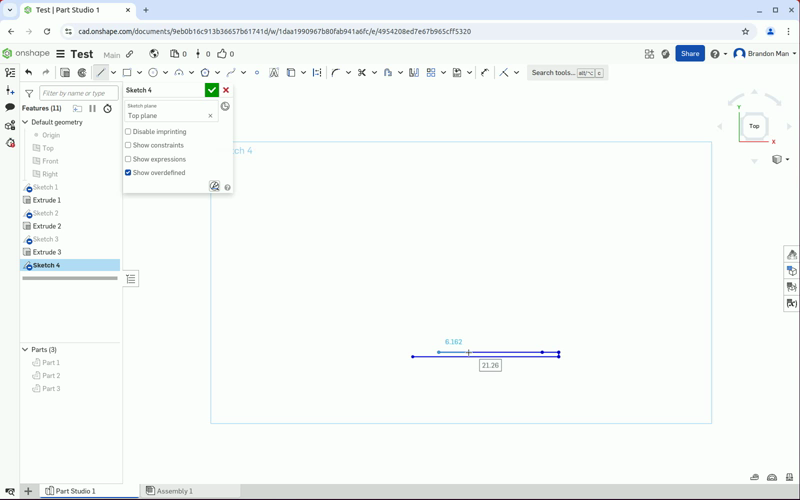
mouse_move(412, 352)
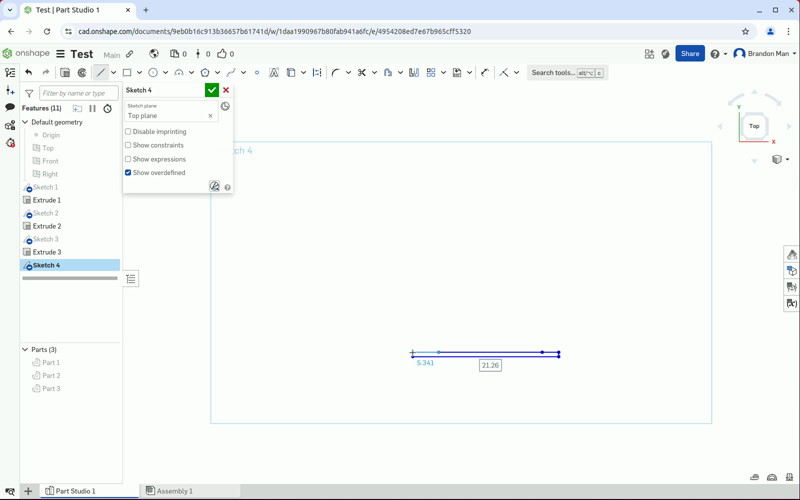
scroll(6)
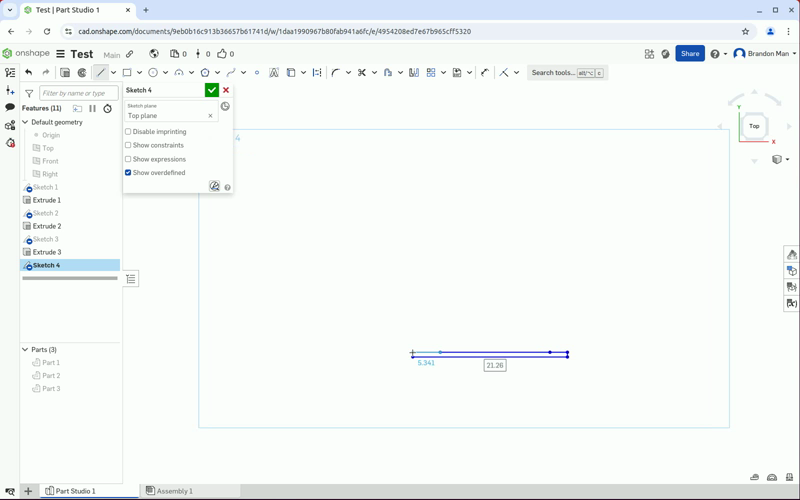
scroll(6)
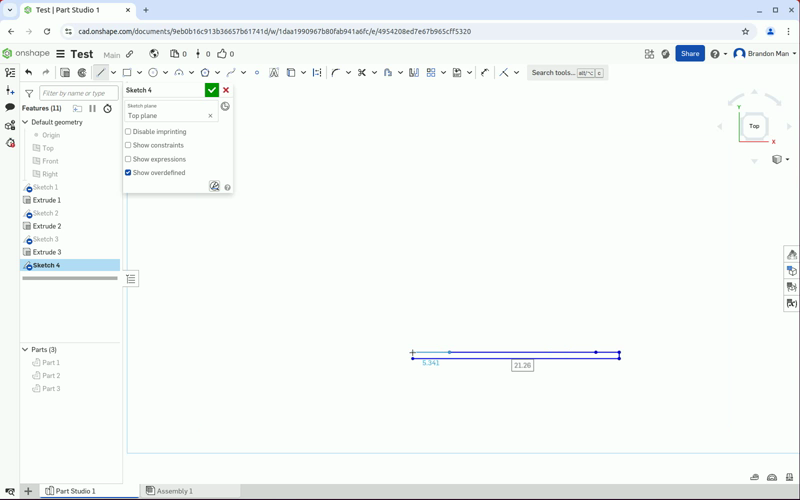
scroll(6)
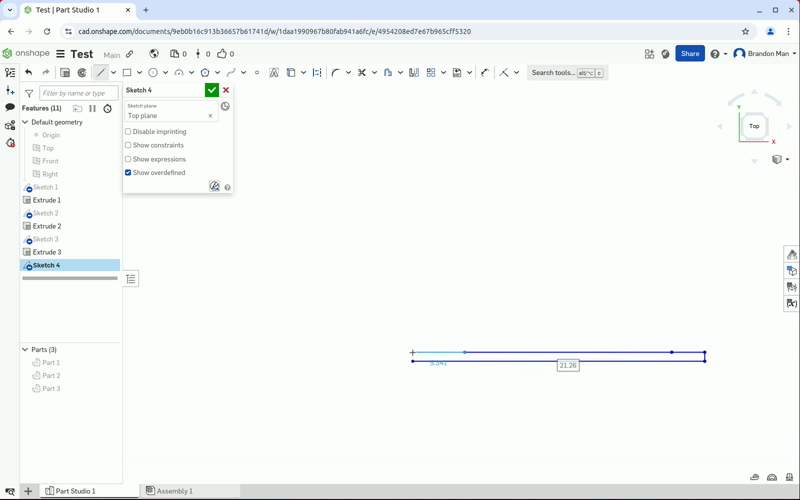
scroll(6)
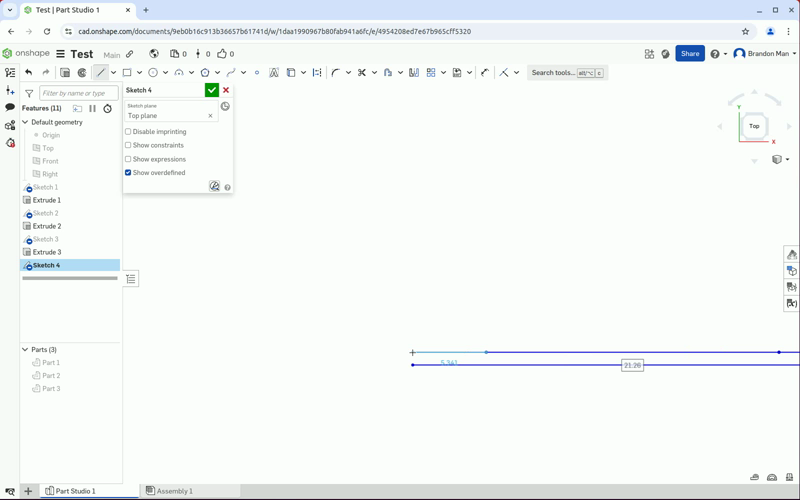
scroll(6)
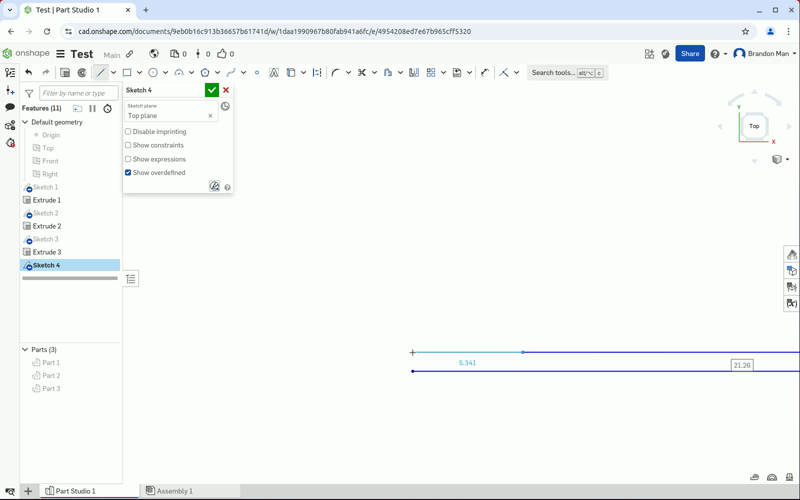
scroll(6)
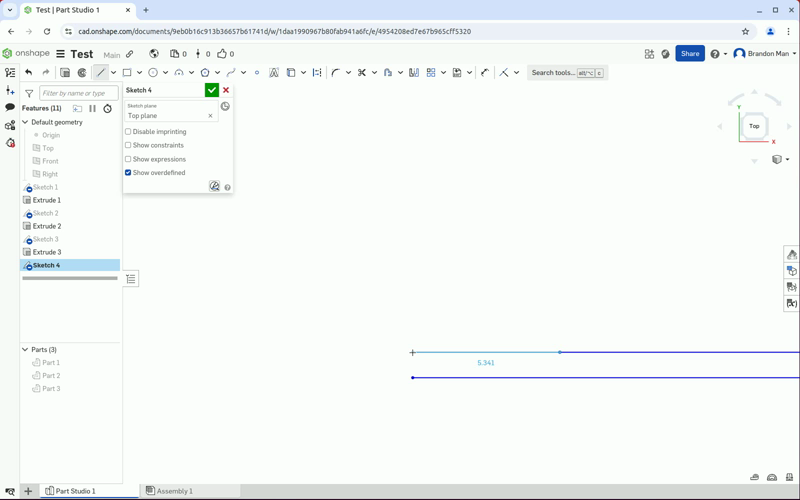
scroll(6)
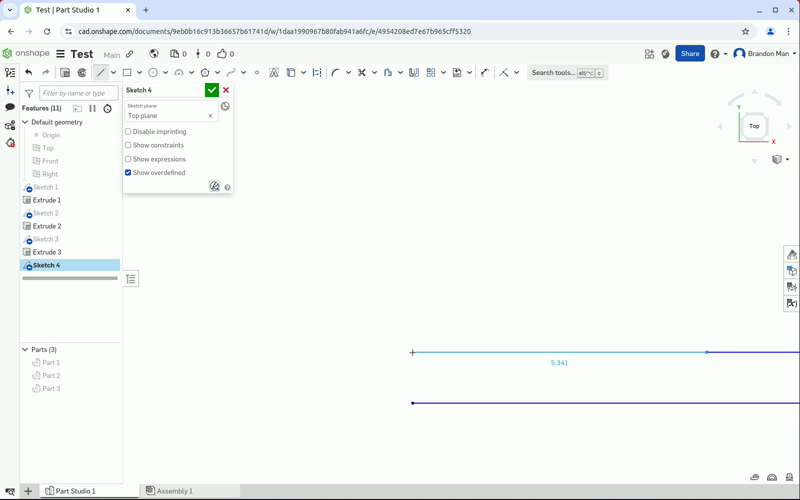
click(412, 352)
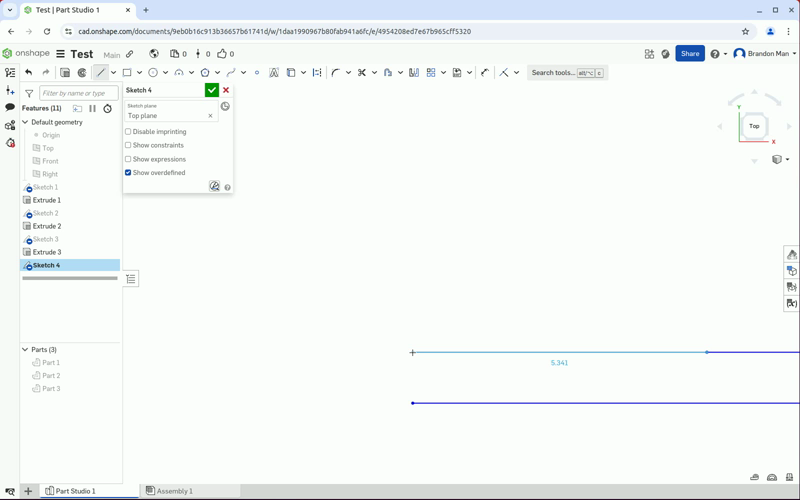
scroll(-6)
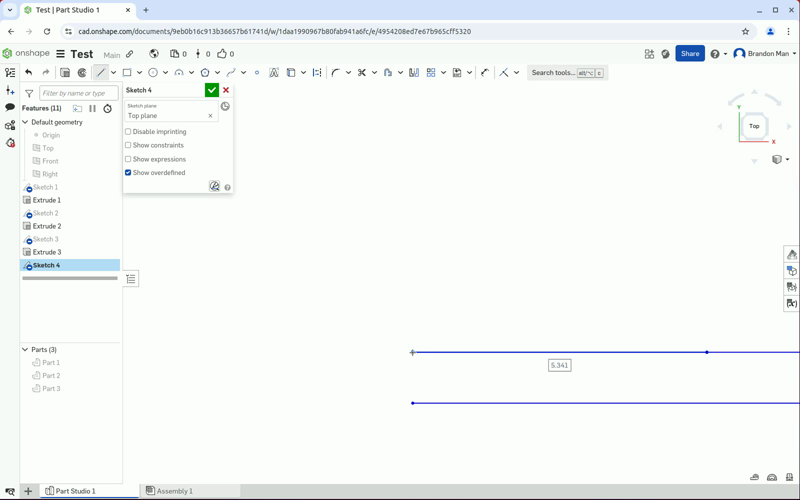
scroll(-6)
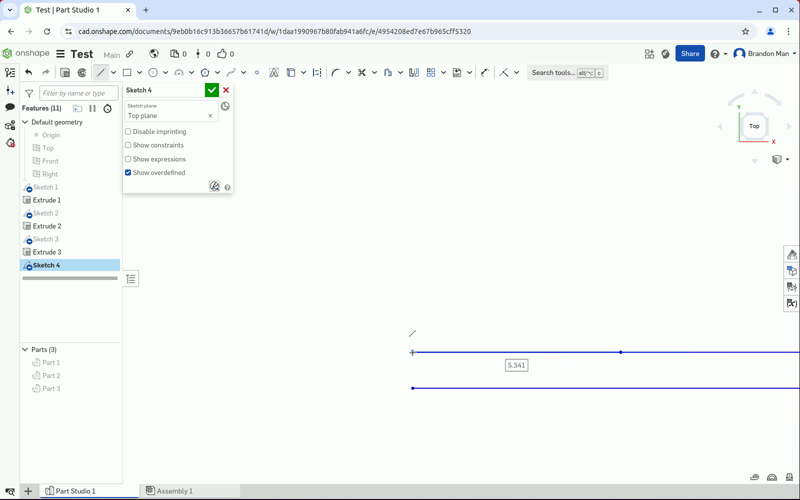
scroll(-6)
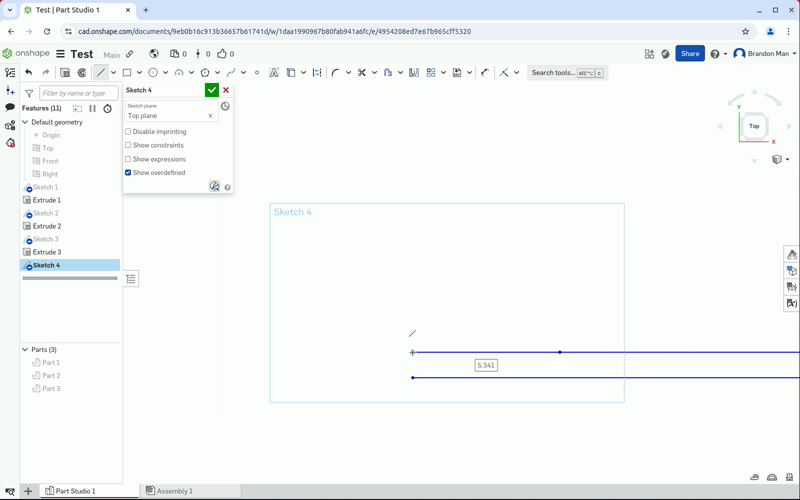
scroll(-6)
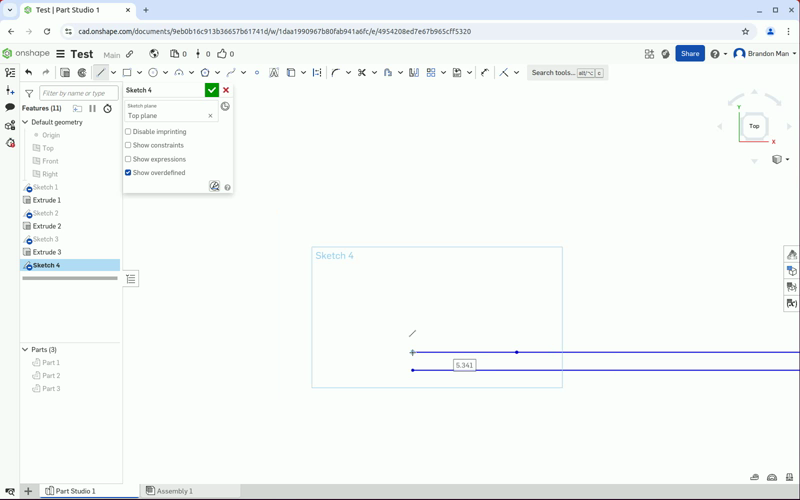
scroll(-6)
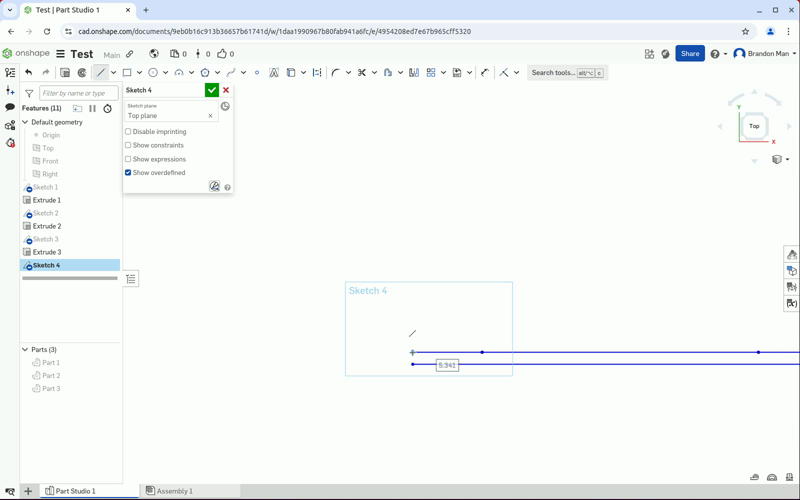
scroll(-6)
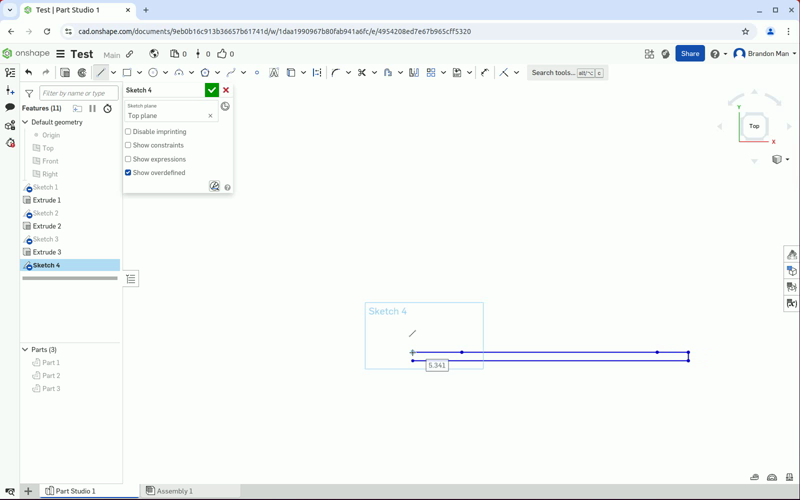
scroll(-6)
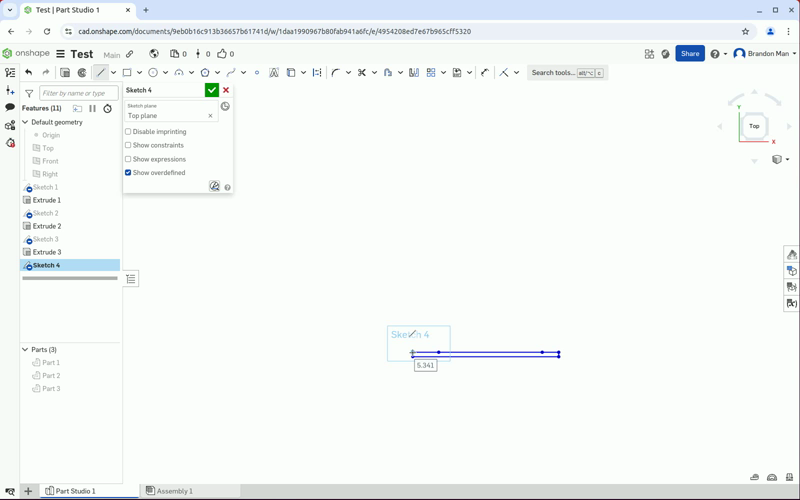
key_up(shift)
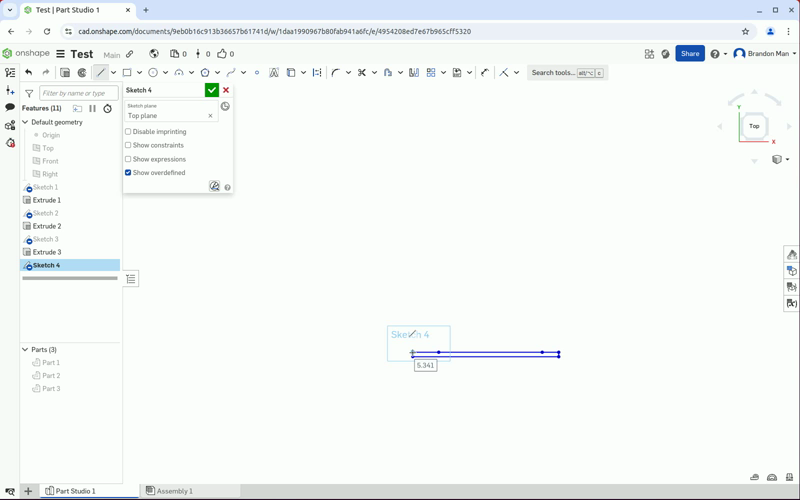
mouse_move(442, 352)
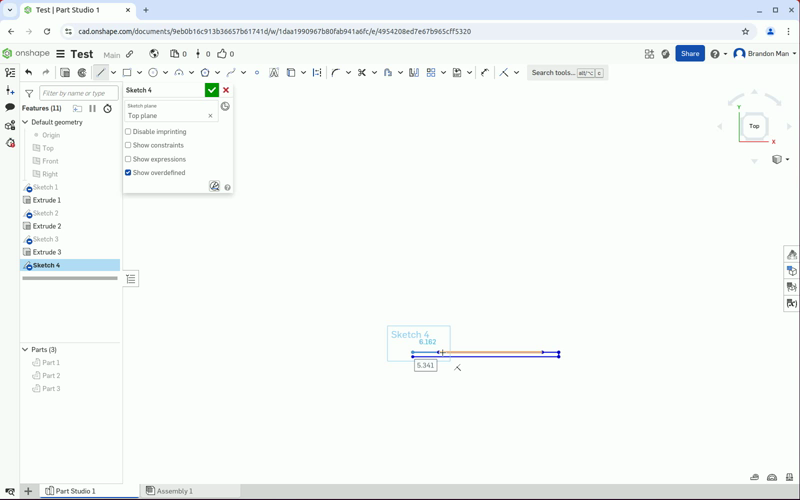
key_down(shift)
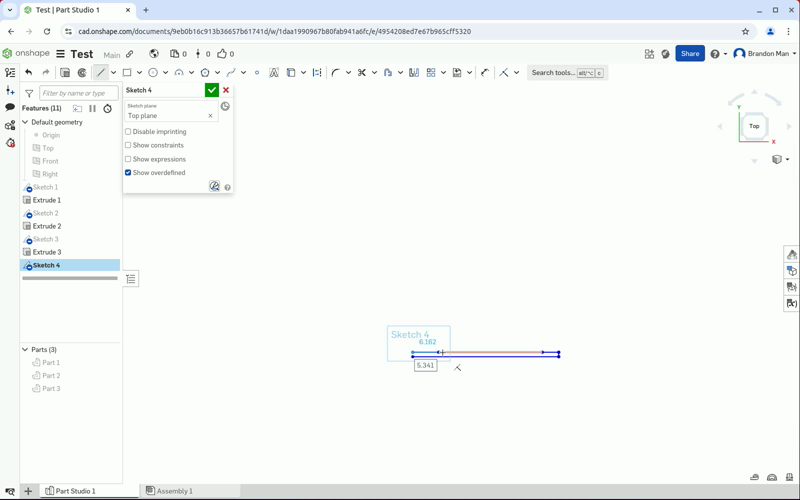
mouse_move(412, 356)
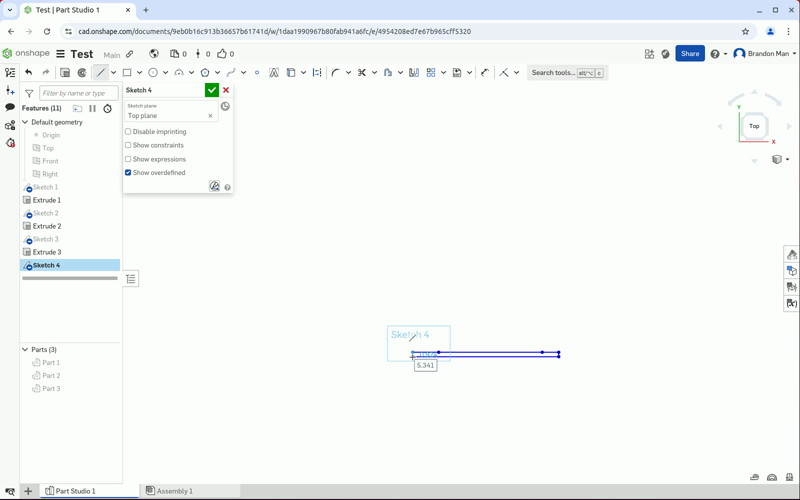
scroll(6)
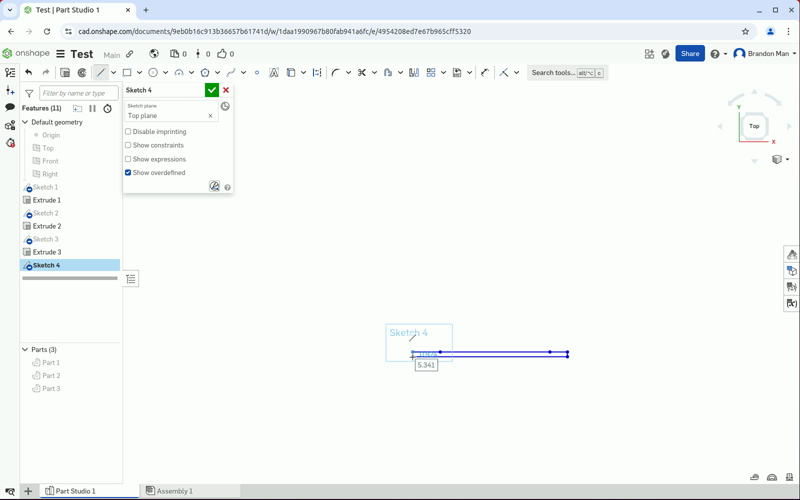
scroll(6)
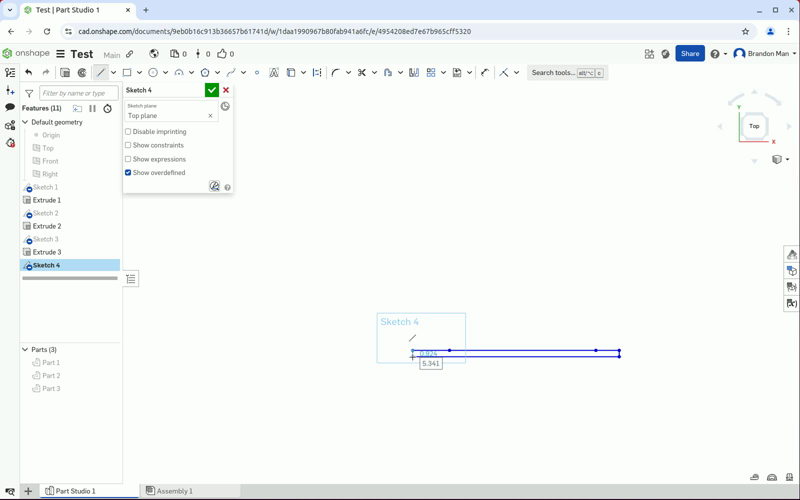
scroll(6)
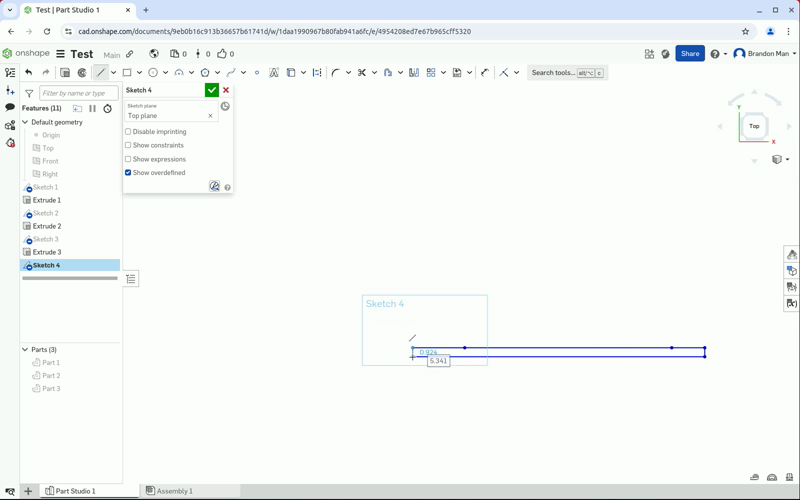
scroll(6)
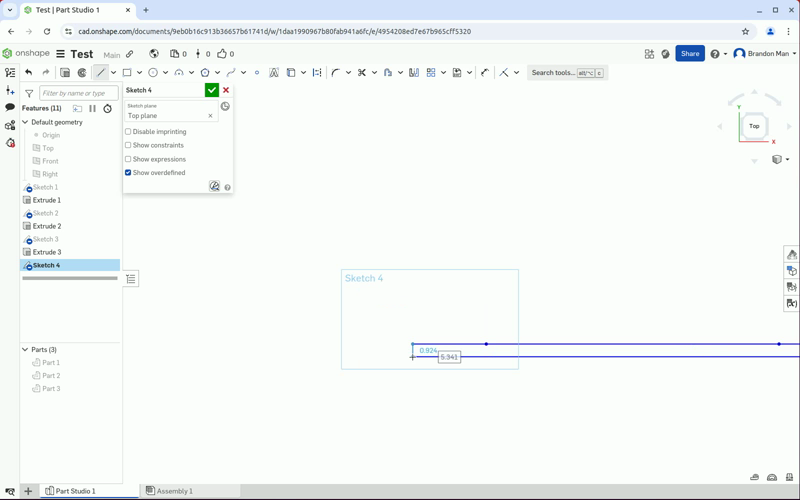
scroll(6)
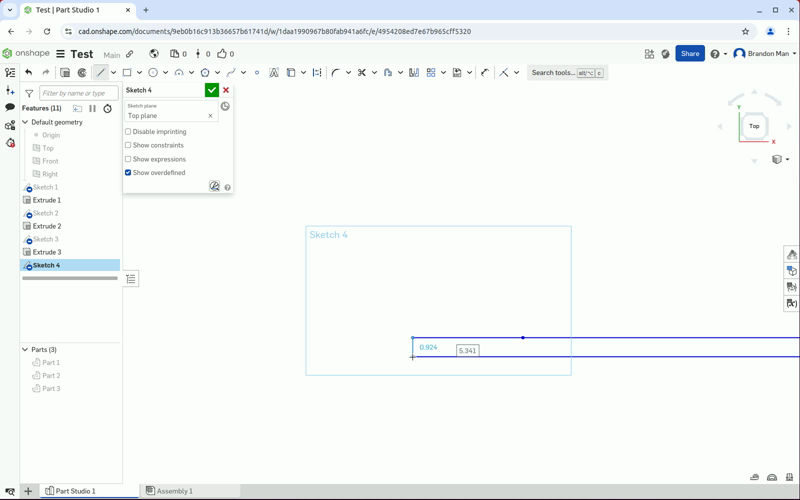
scroll(6)
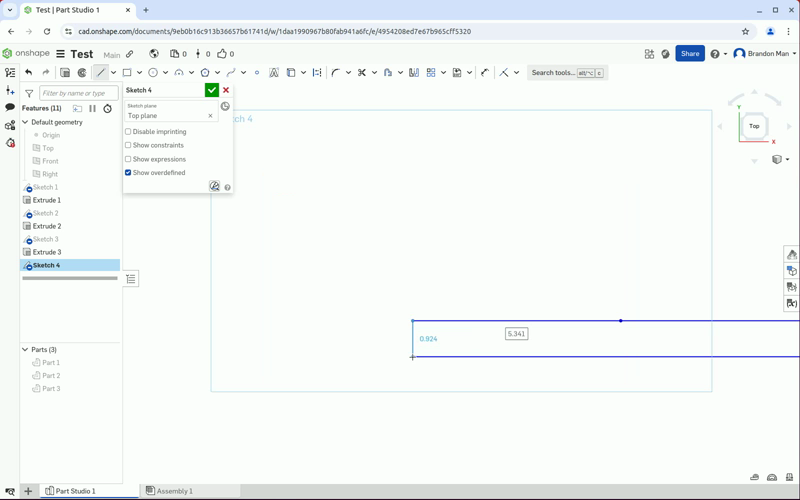
scroll(6)
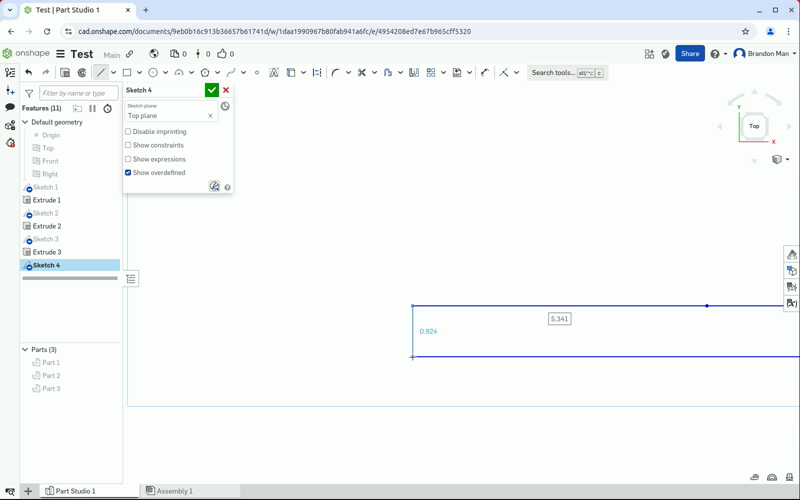
key_up(shift)
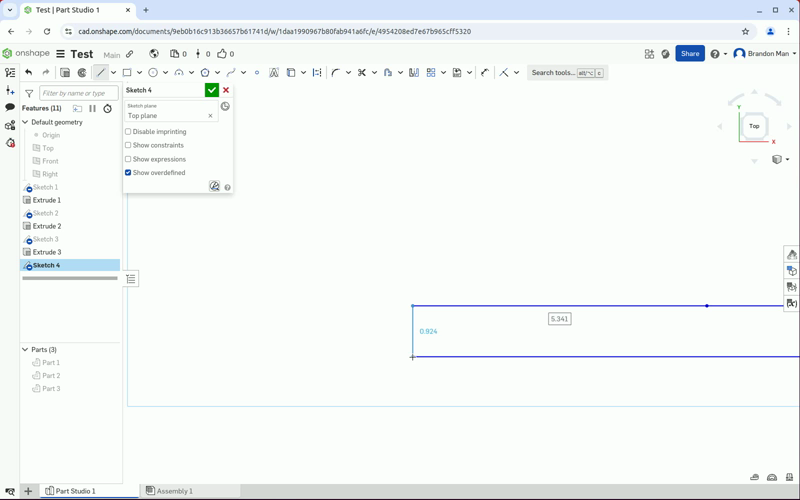
click(412, 356)
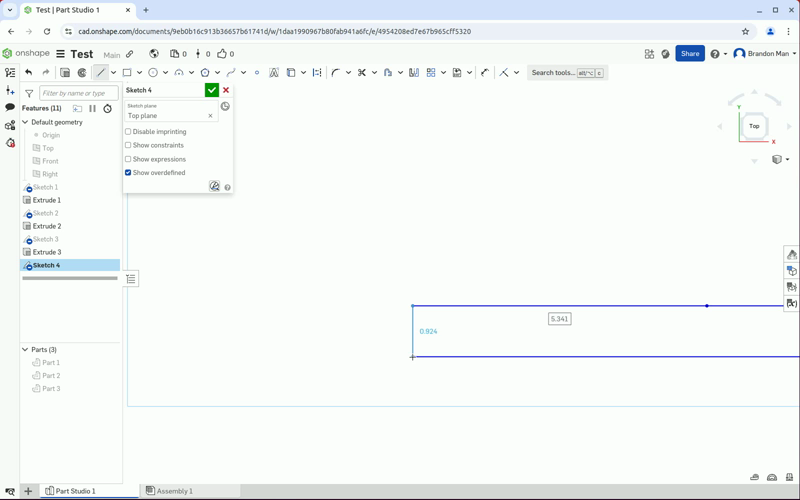
scroll(-6)
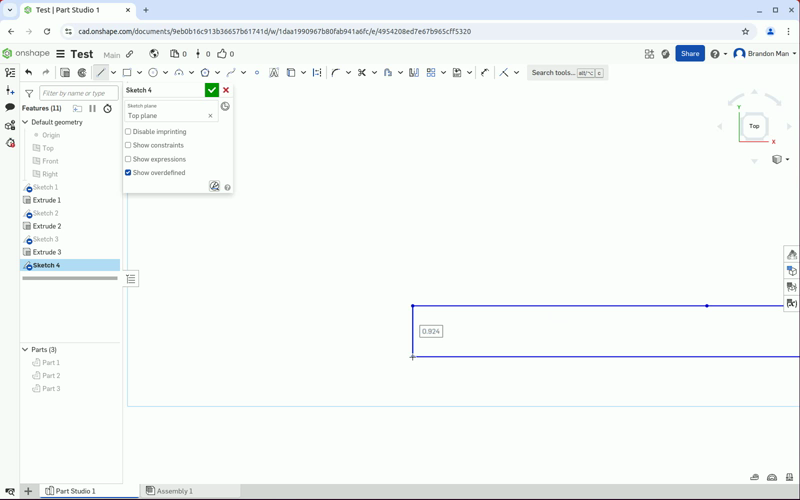
scroll(-6)
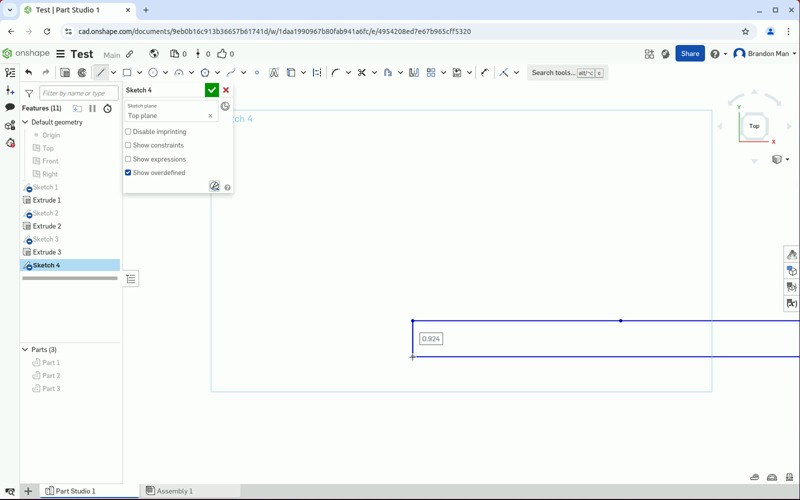
scroll(-6)
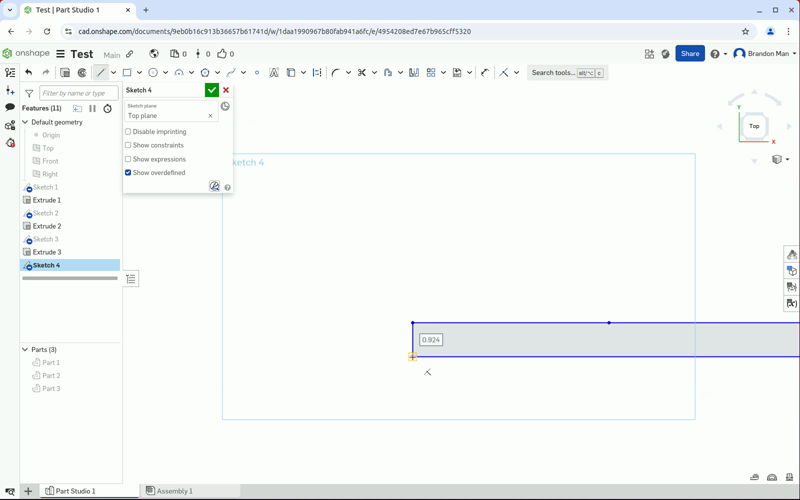
scroll(-6)
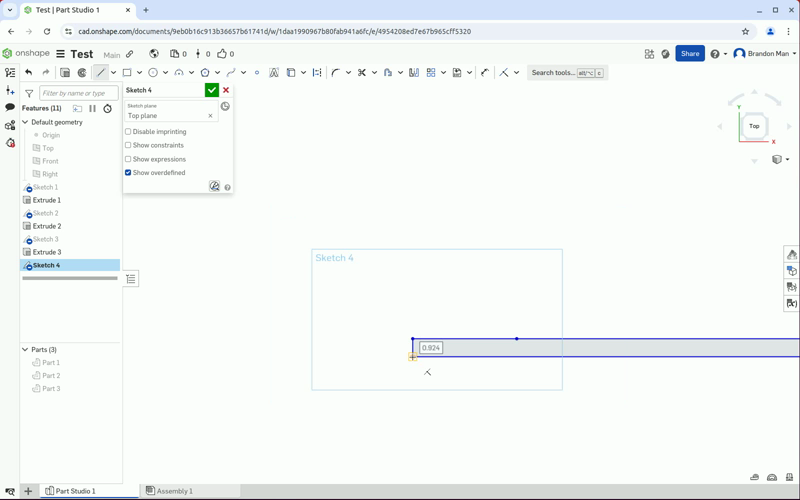
scroll(-6)
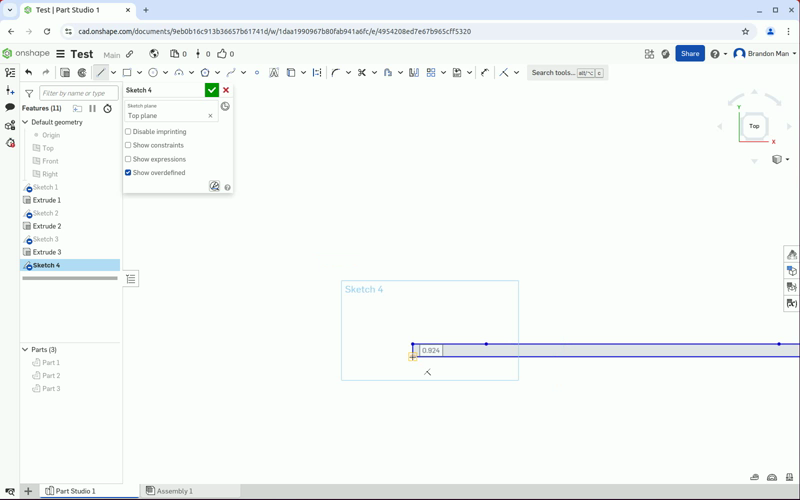
scroll(-6)
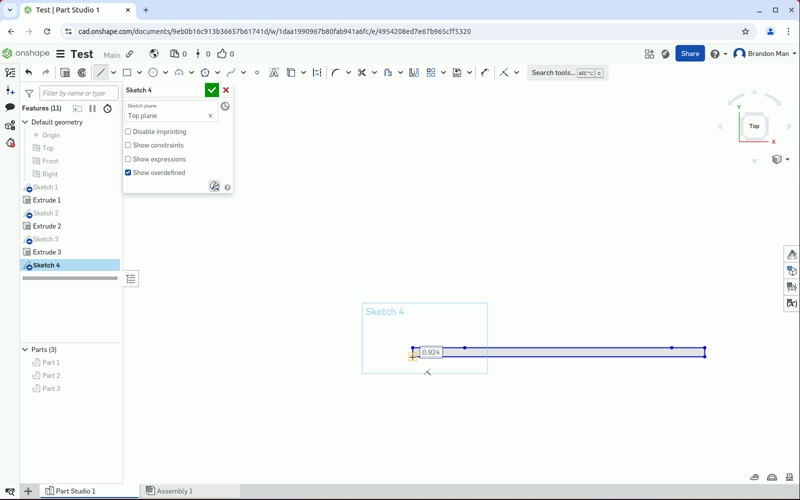
scroll(-6)
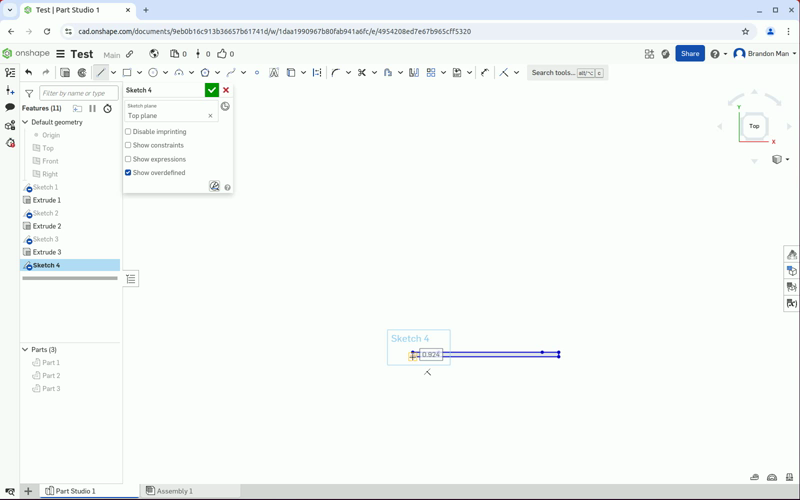
key(esc)
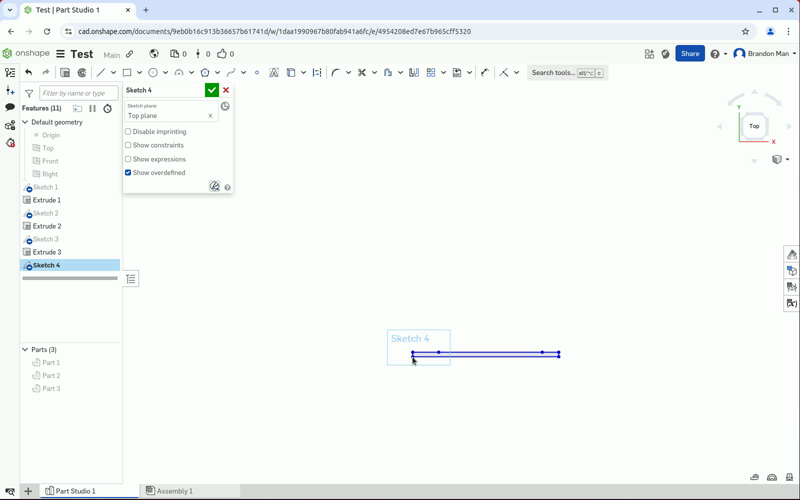
mouse_move(493, 354)
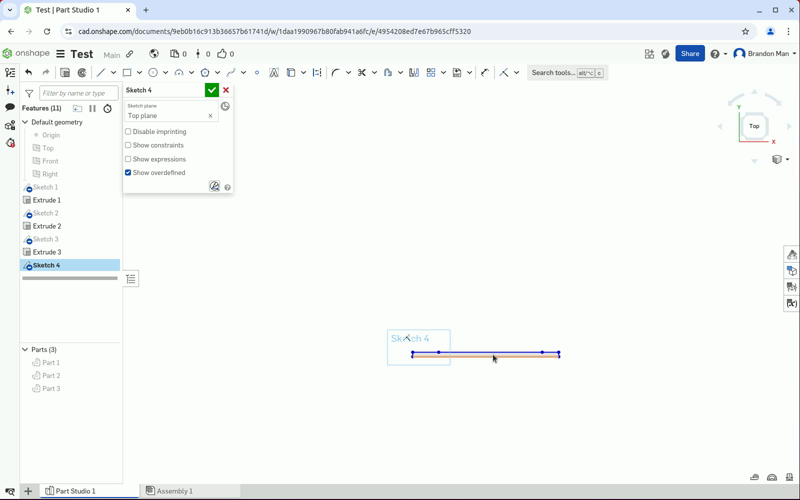
scroll(6)
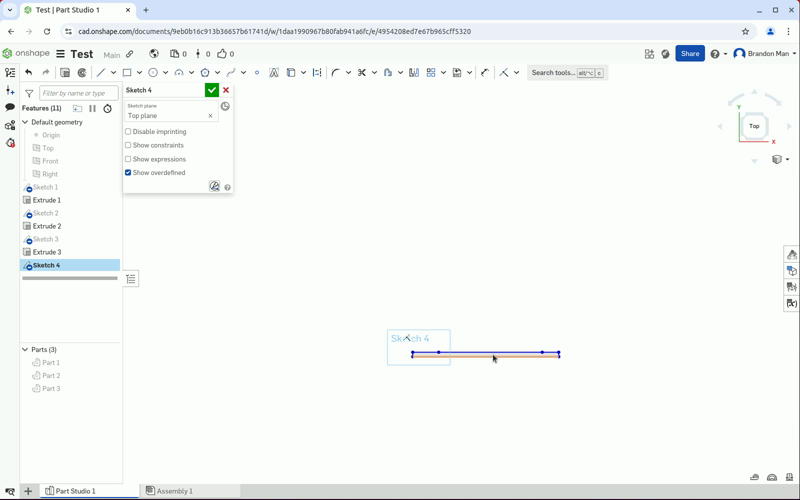
scroll(6)
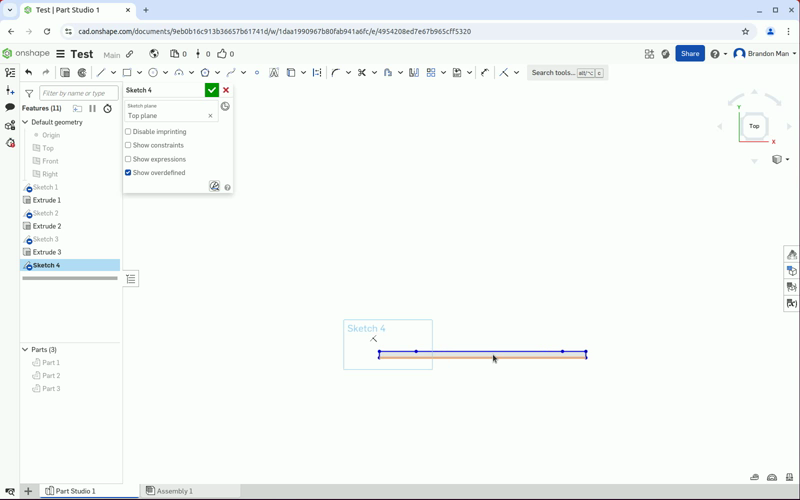
scroll(6)
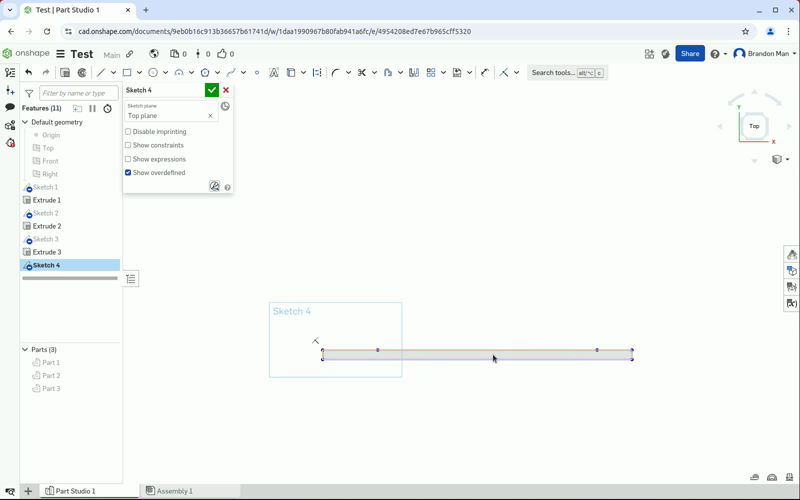
scroll(6)
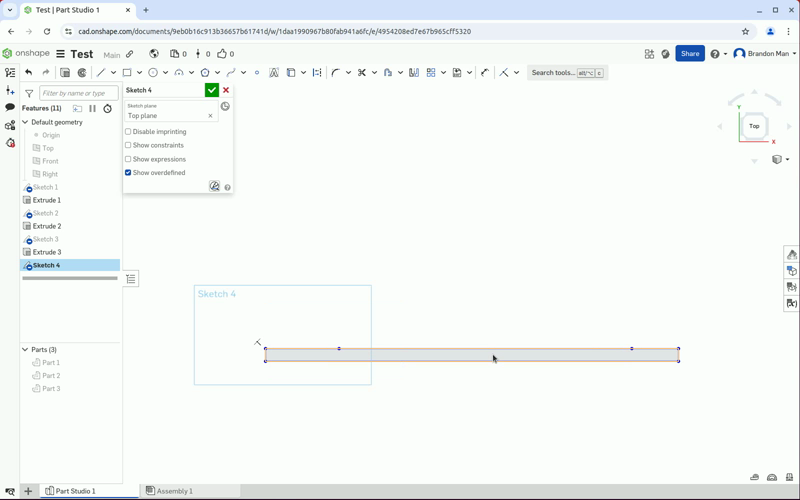
scroll(6)
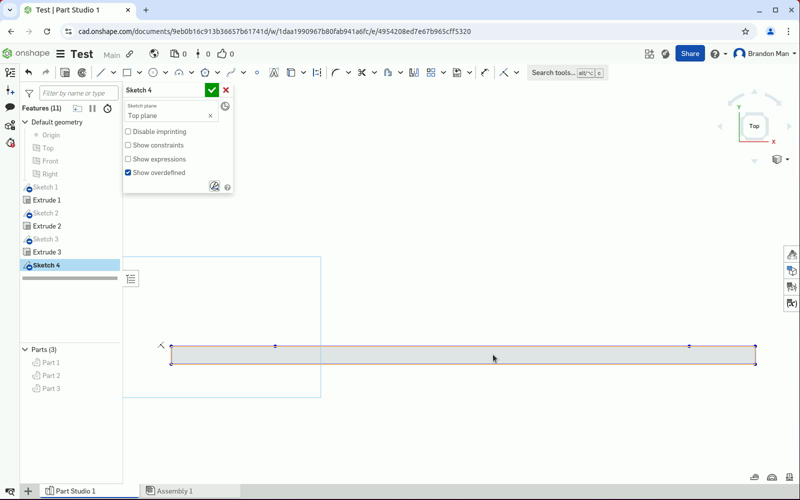
scroll(6)
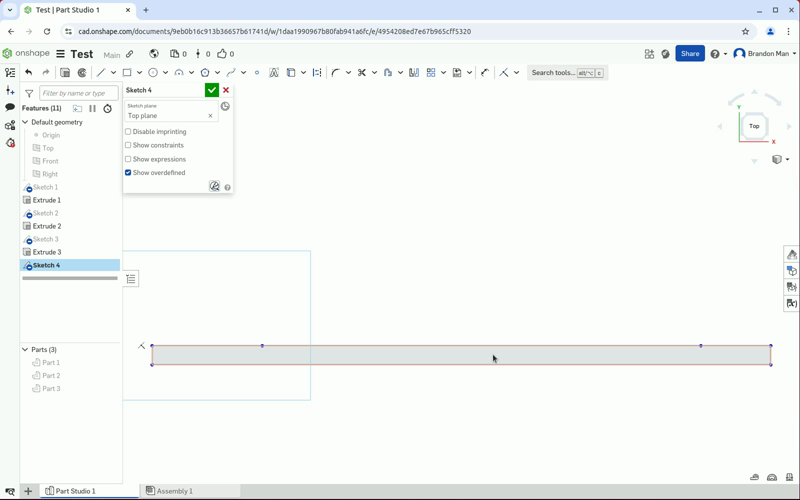
scroll(6)
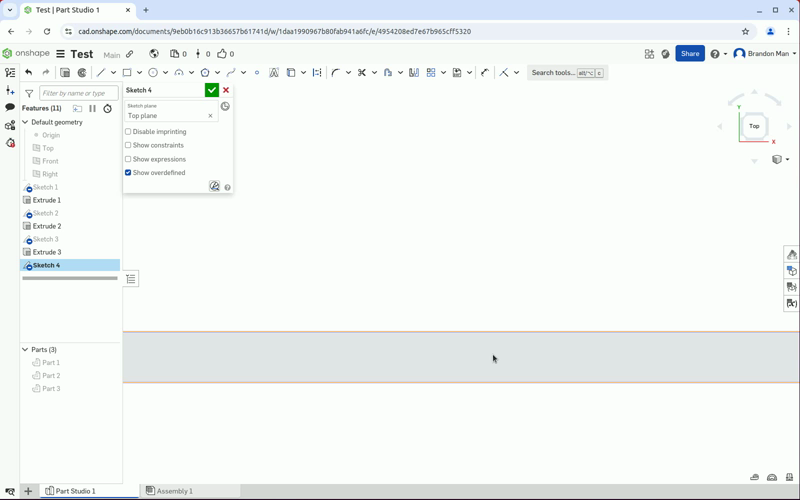
click(493, 354)
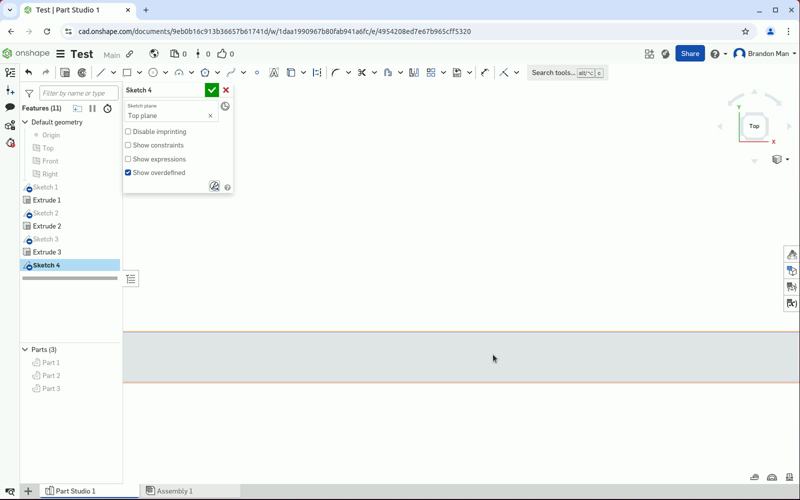
scroll(-6)
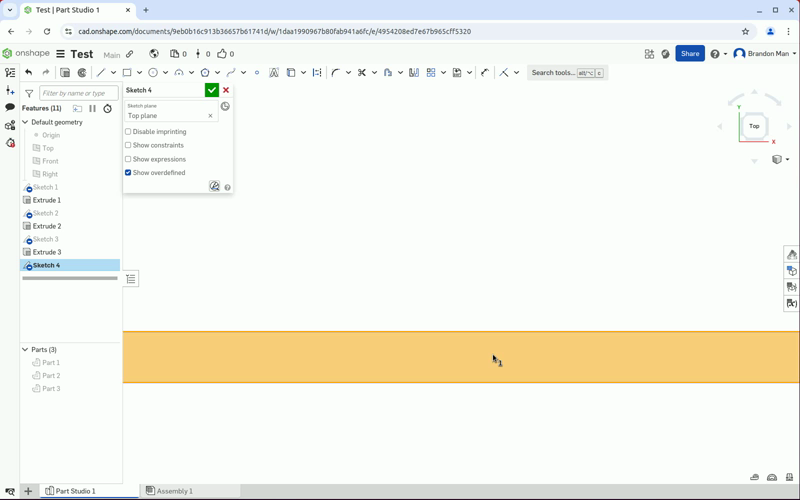
scroll(-6)
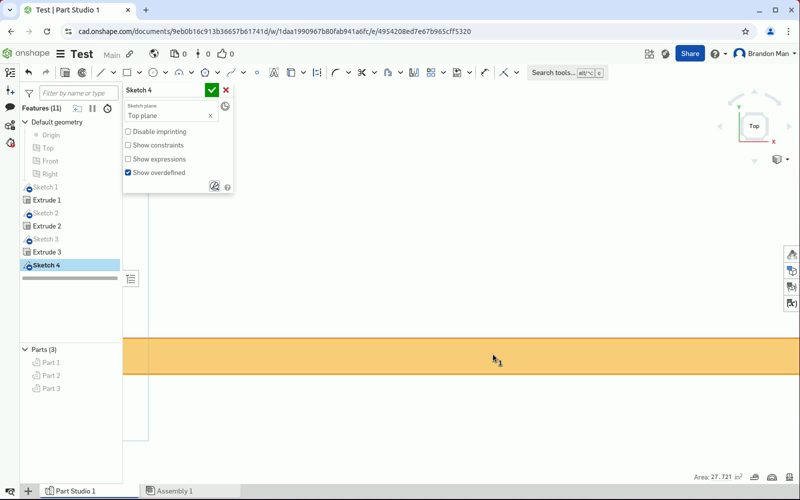
scroll(-6)
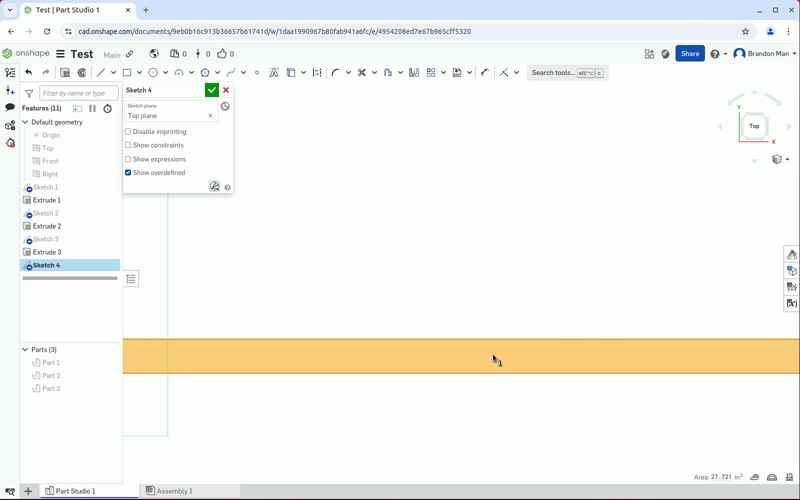
scroll(-6)
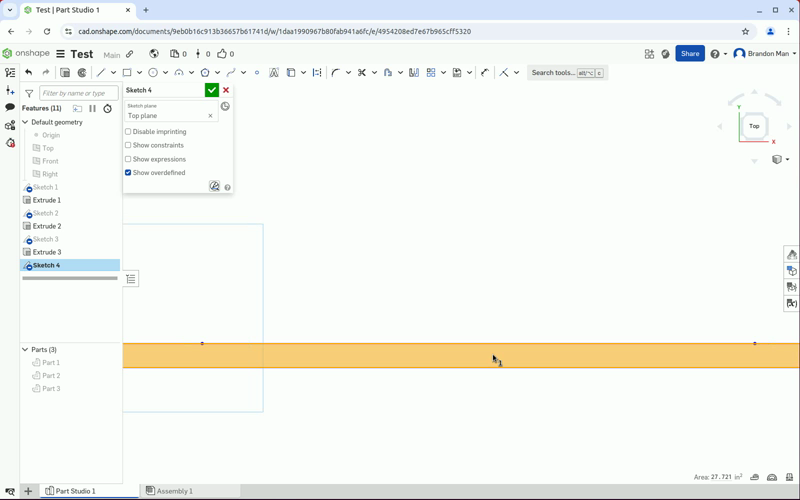
scroll(-6)
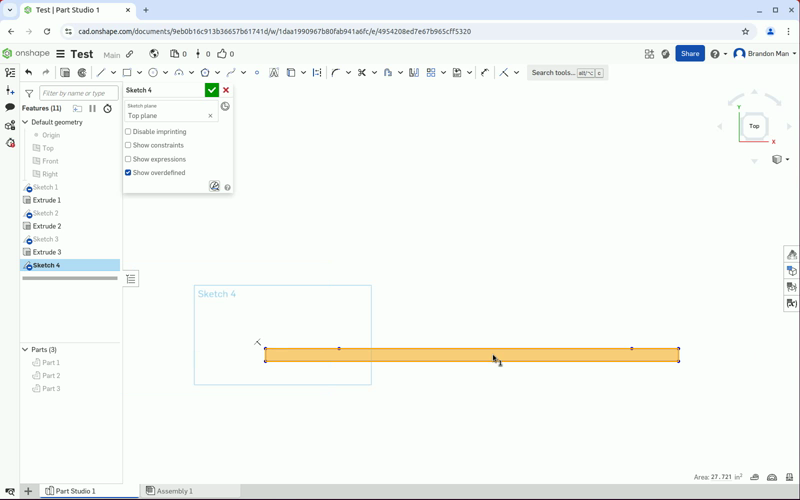
scroll(-6)
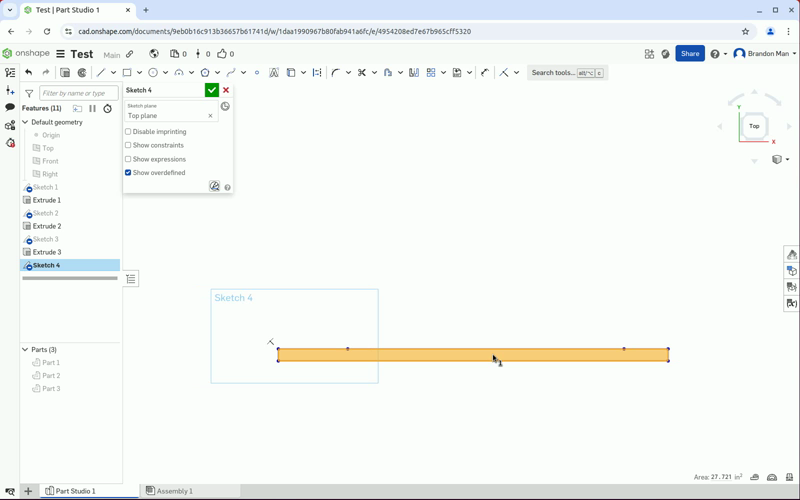
scroll(-6)
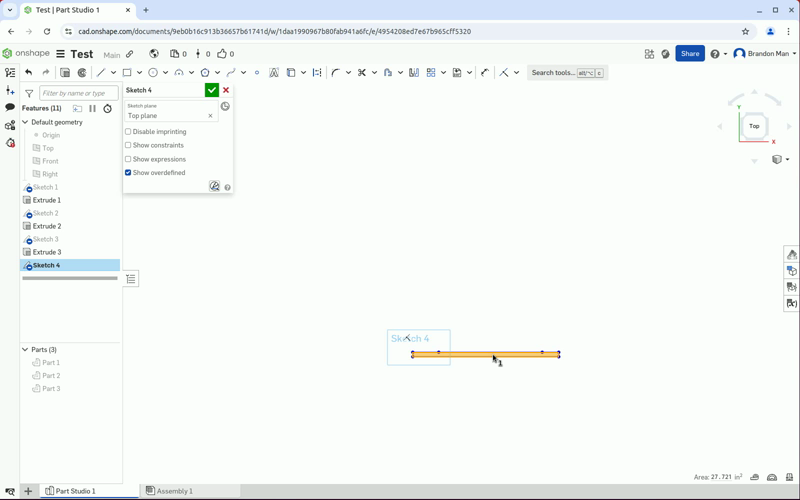
mouse_move(73, 352)
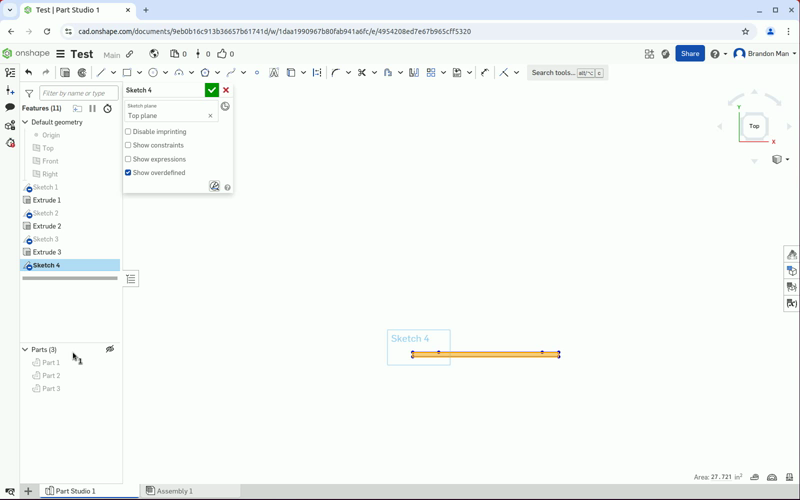
key(shift+y)
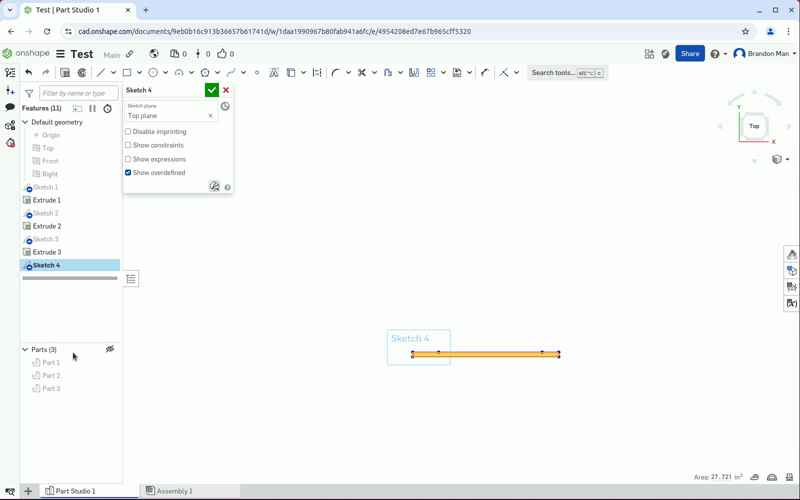
key(shift+e)
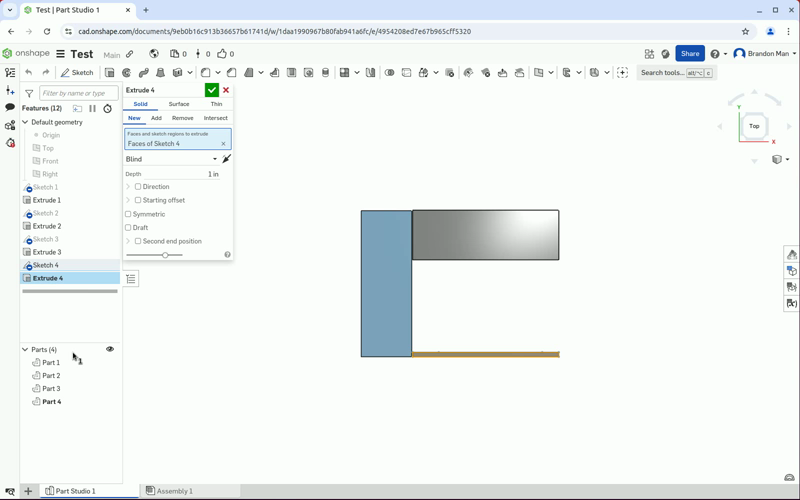
mouse_move(143, 106)
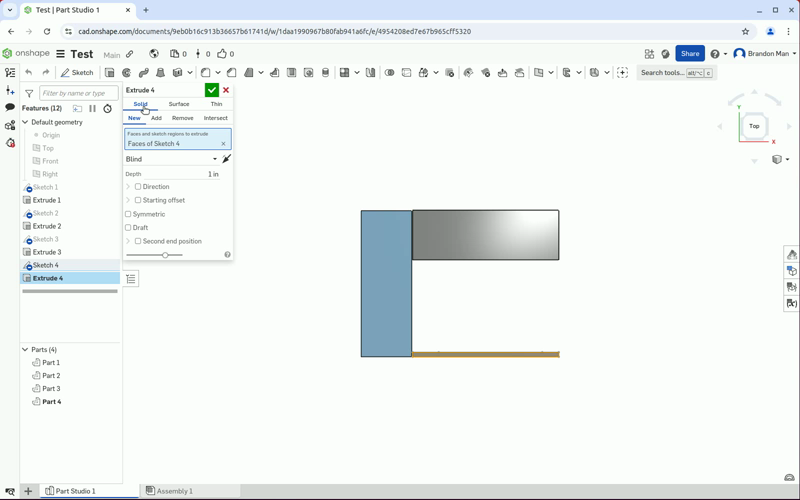
click(143, 106)
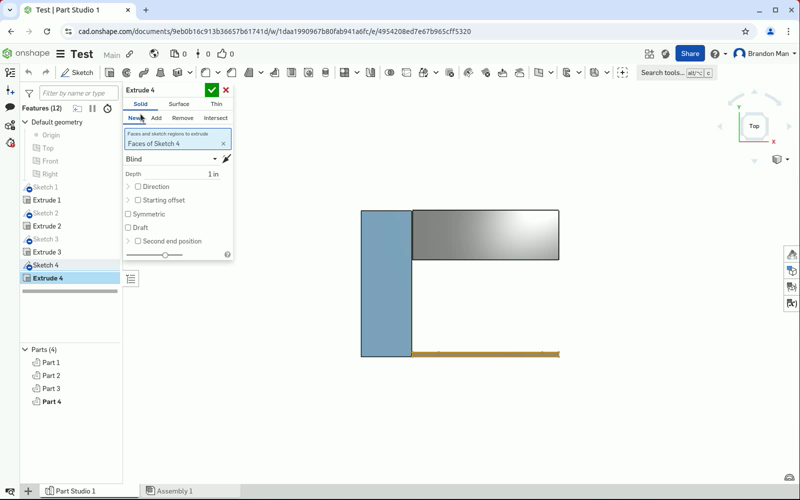
mouse_move(137, 120)
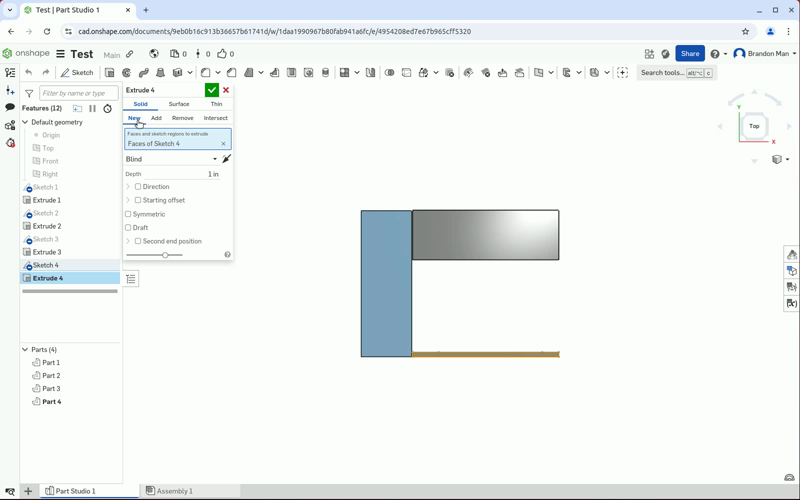
click(137, 120)
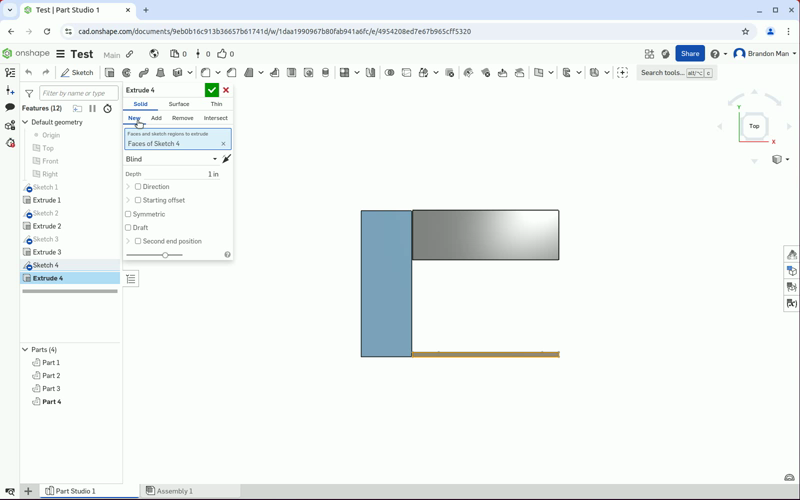
key(tab, 4)
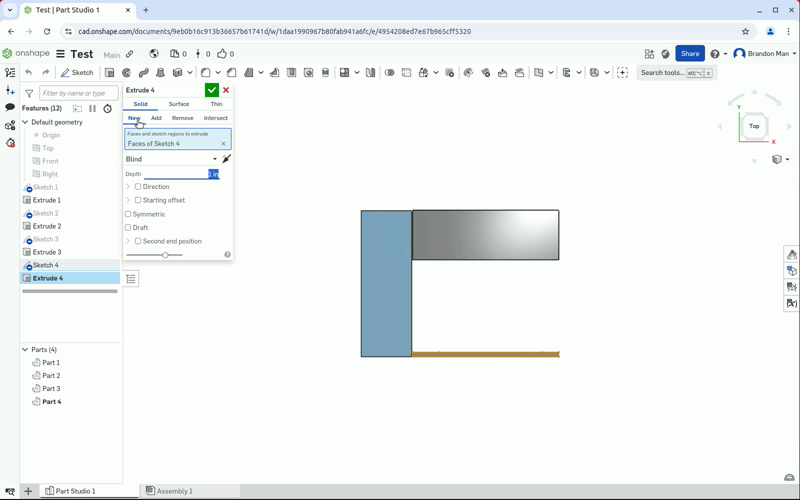
text(-0.963)
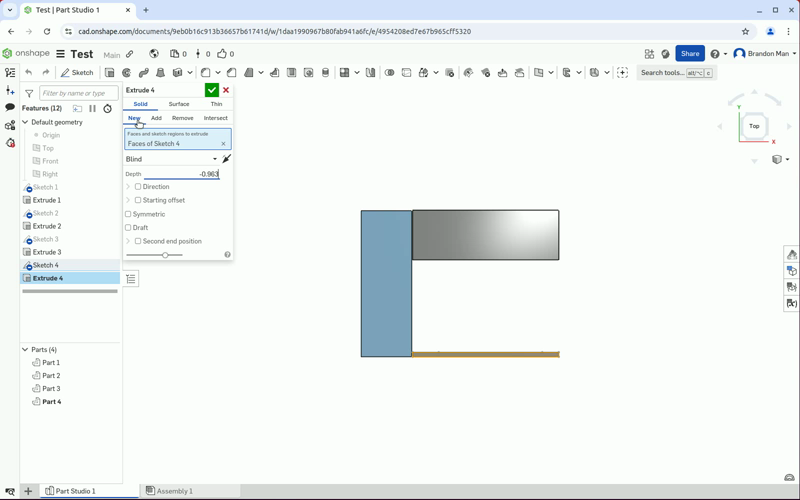
key(enter)
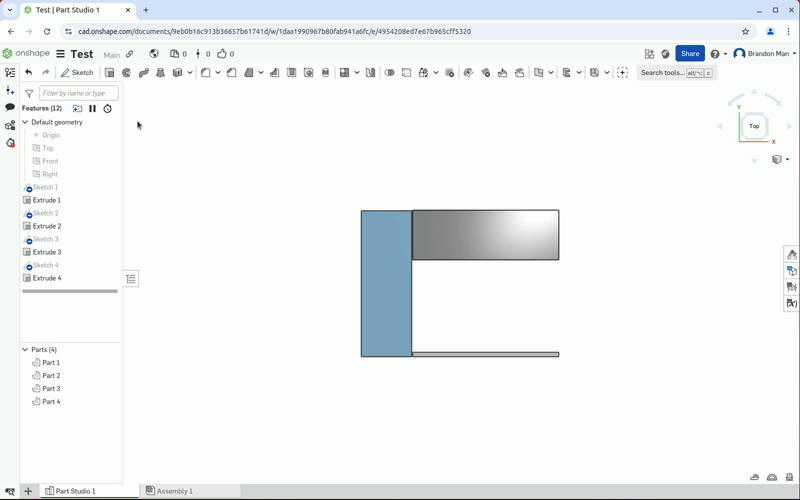
key(shift+h)
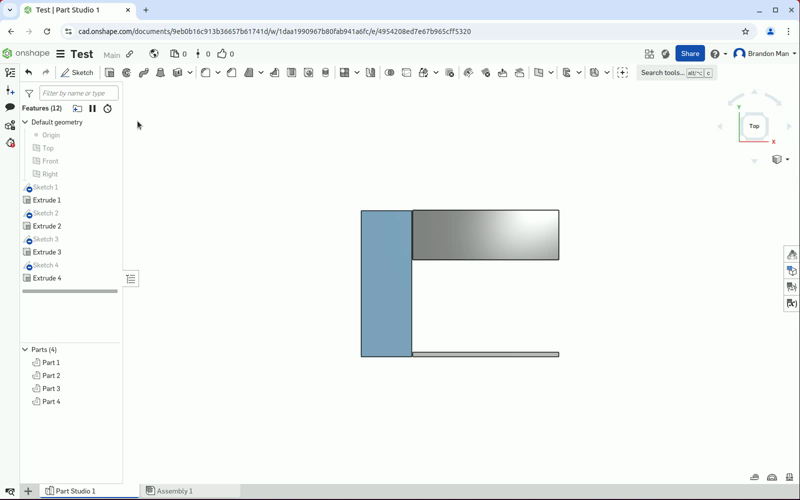
key(shift+h)
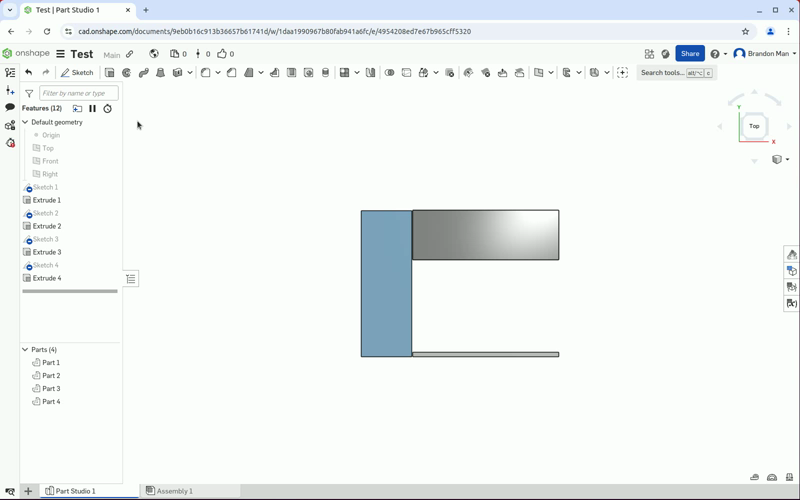
mouse_move(73, 189)
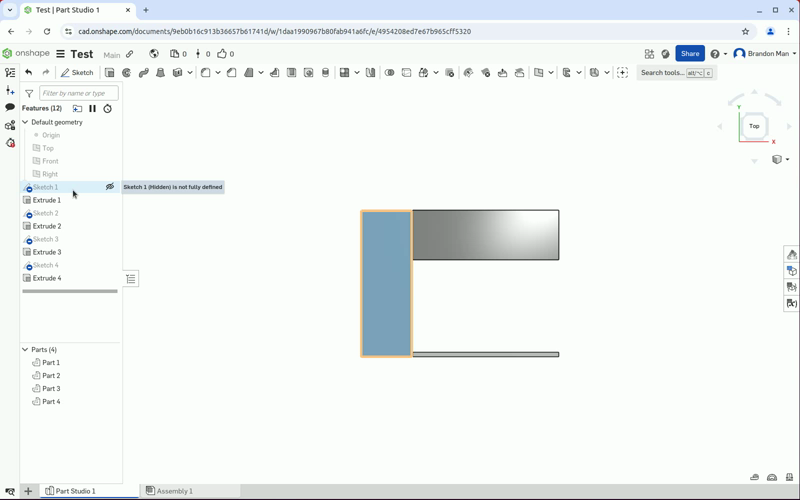
click(73, 189)
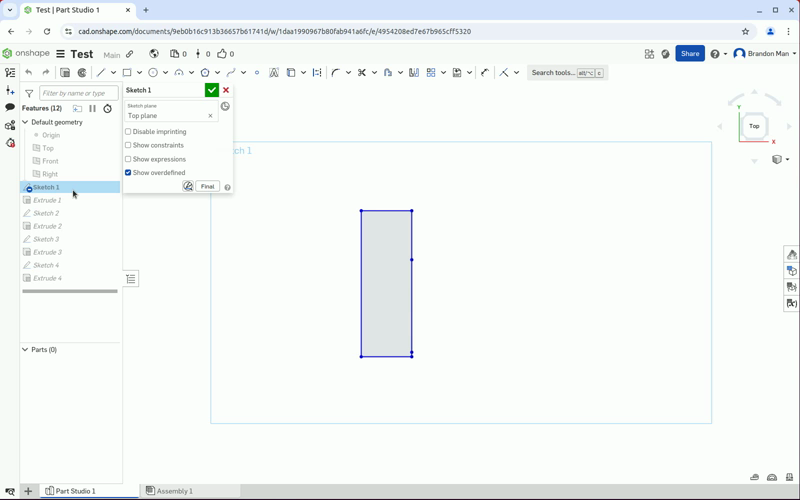
mouse_move(229, 92)
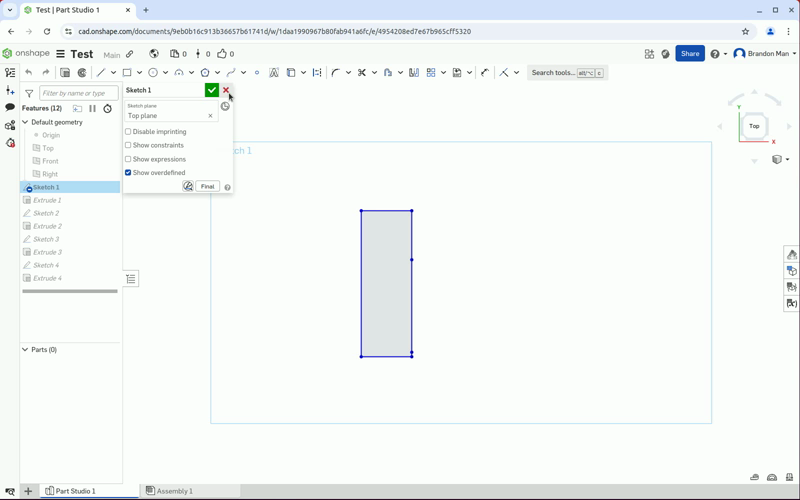
click(229, 92)
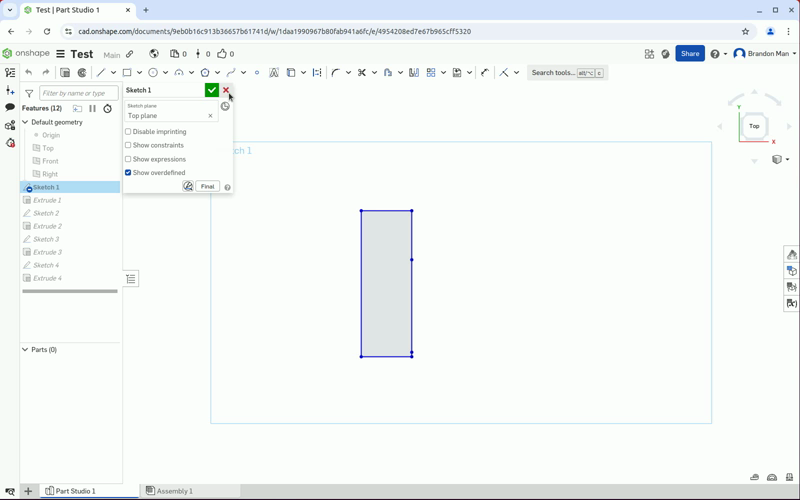
key(shift+s)
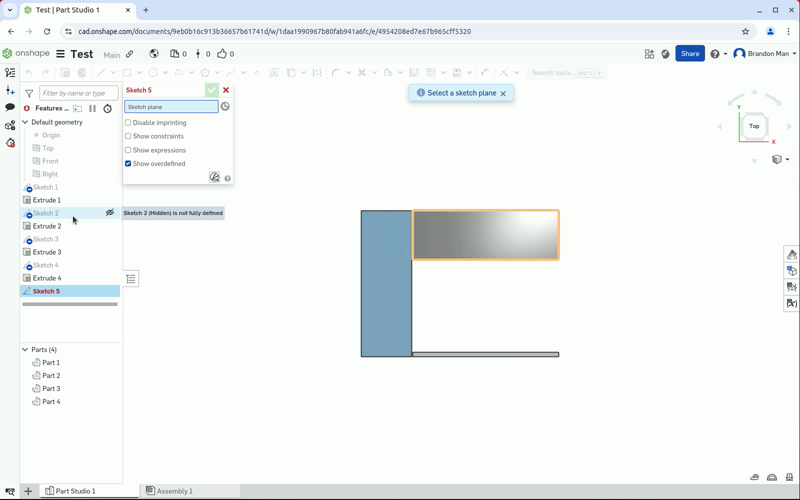
scroll(3)
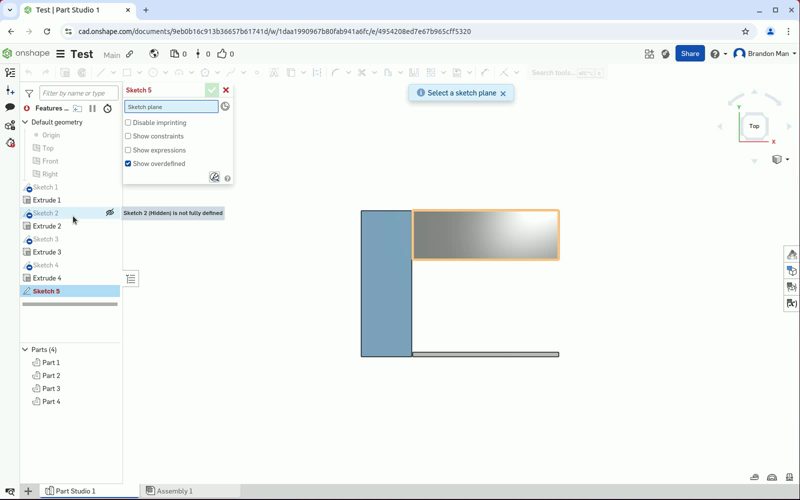
mouse_move(73, 150)
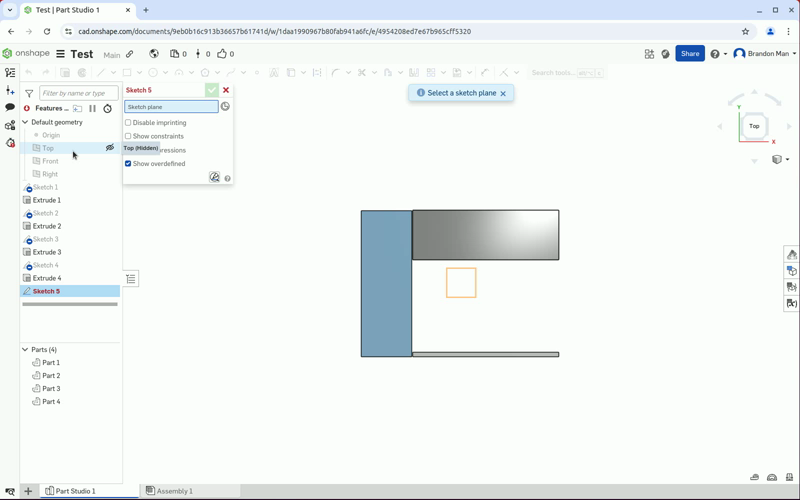
click(73, 150)
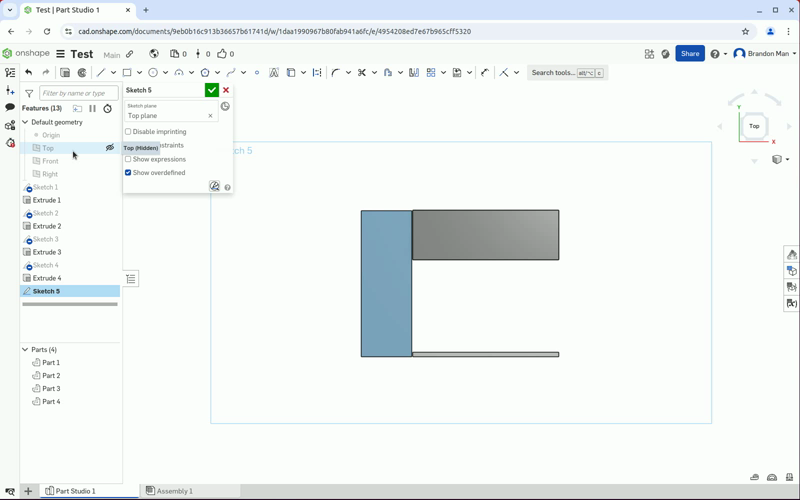
mouse_move(73, 352)
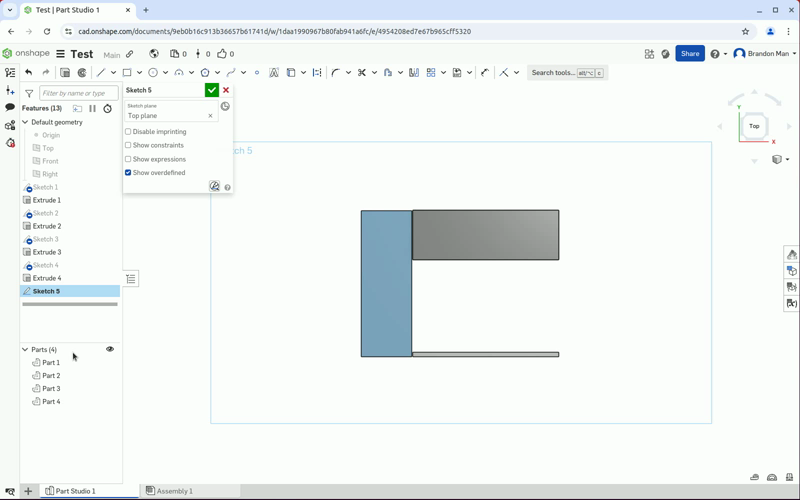
key(y)
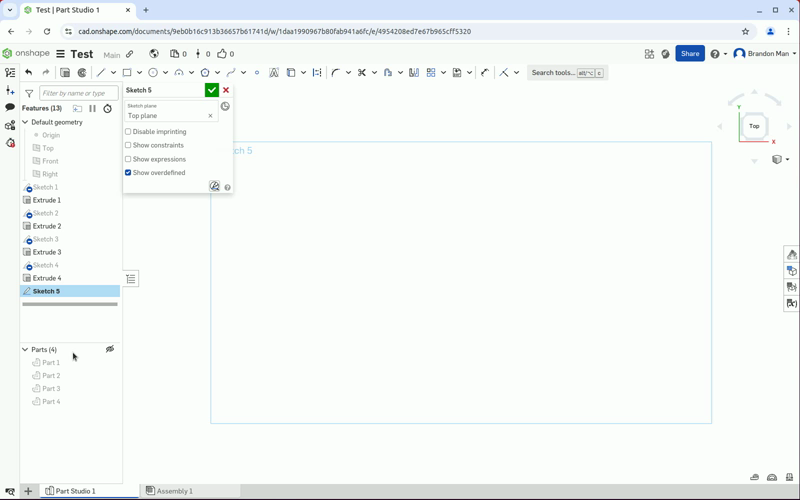
key(l)
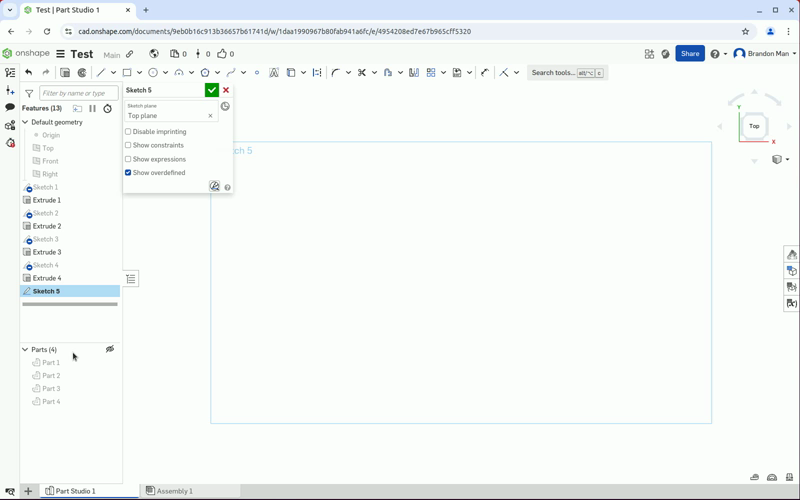
key_down(shift)
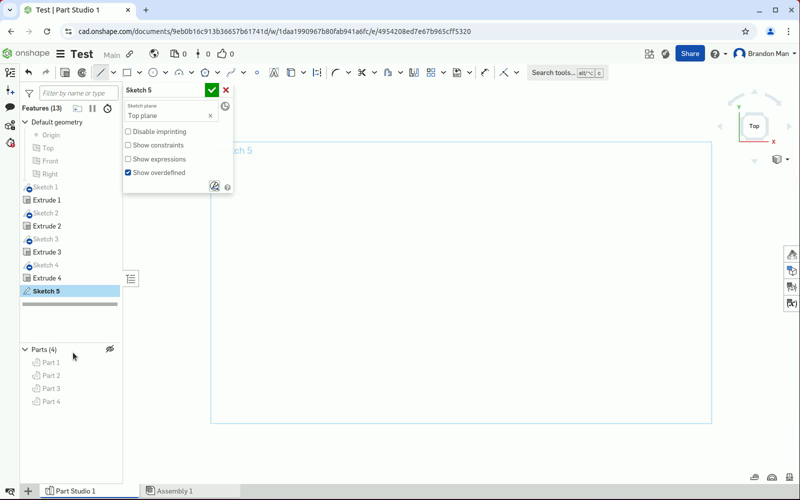
mouse_move(361, 356)
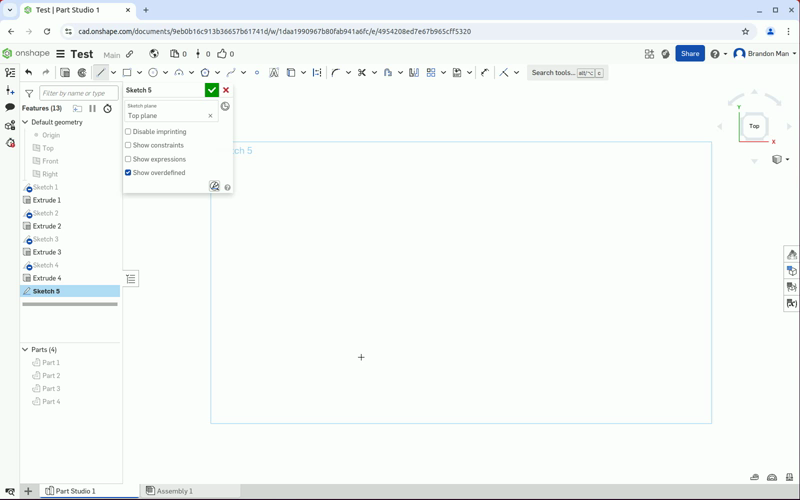
click(361, 356)
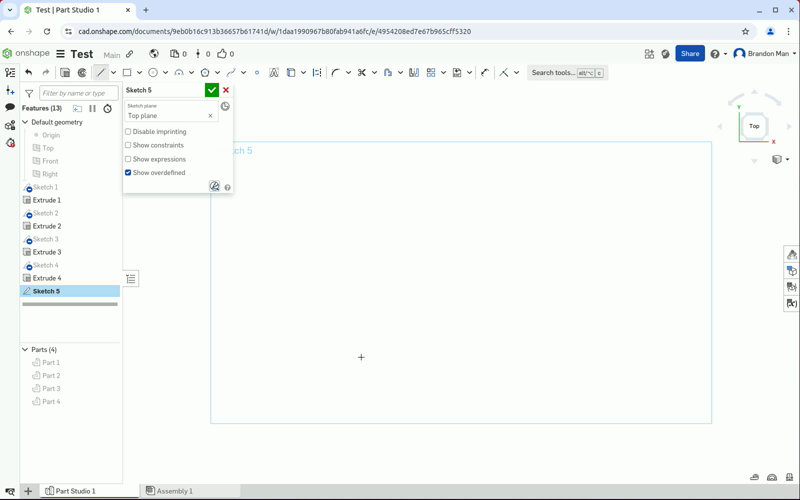
key_up(shift)
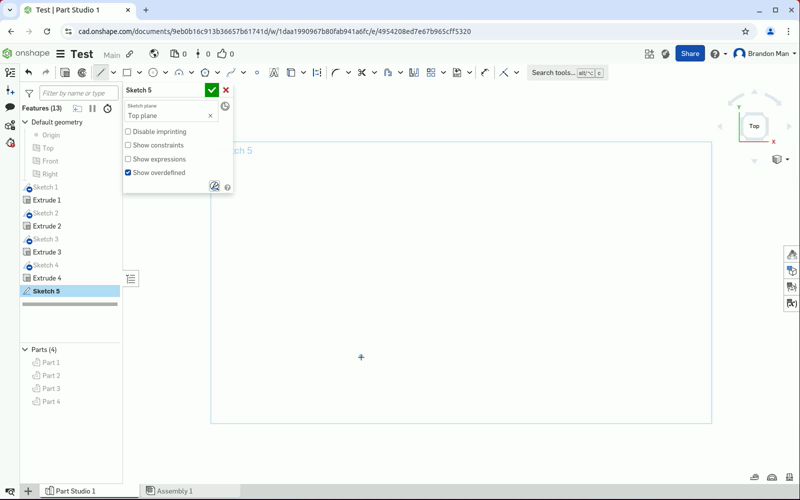
key_down(shift)
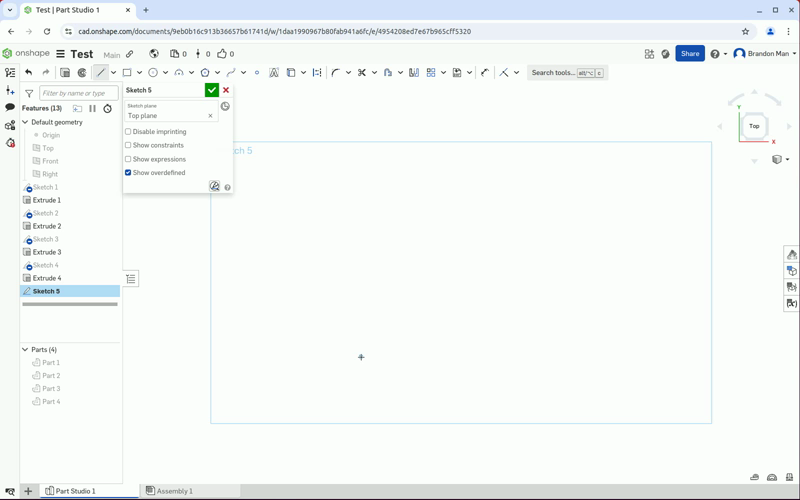
mouse_move(391, 356)
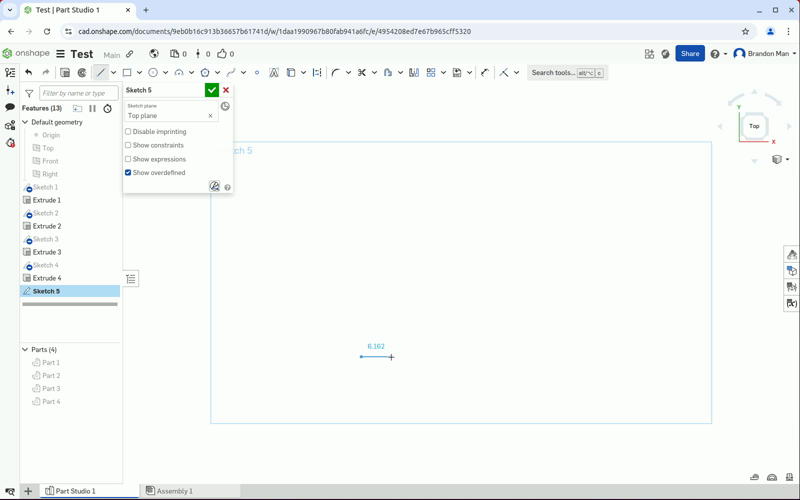
mouse_move(411, 356)
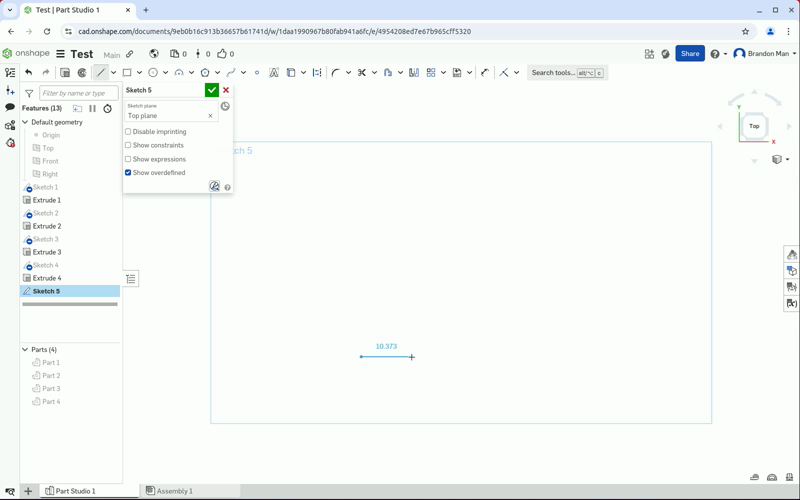
click(411, 356)
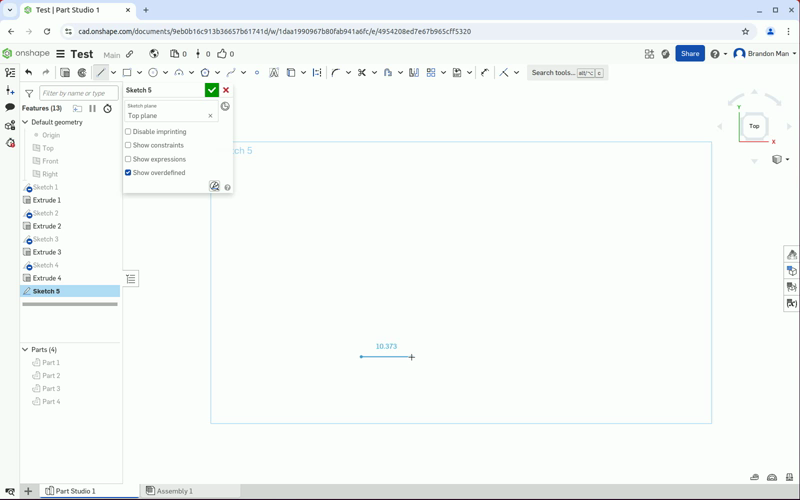
key_up(shift)
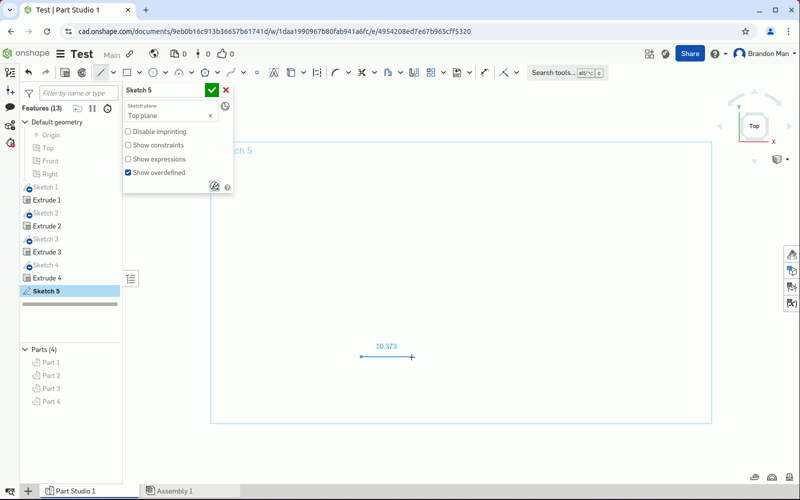
key_down(shift)
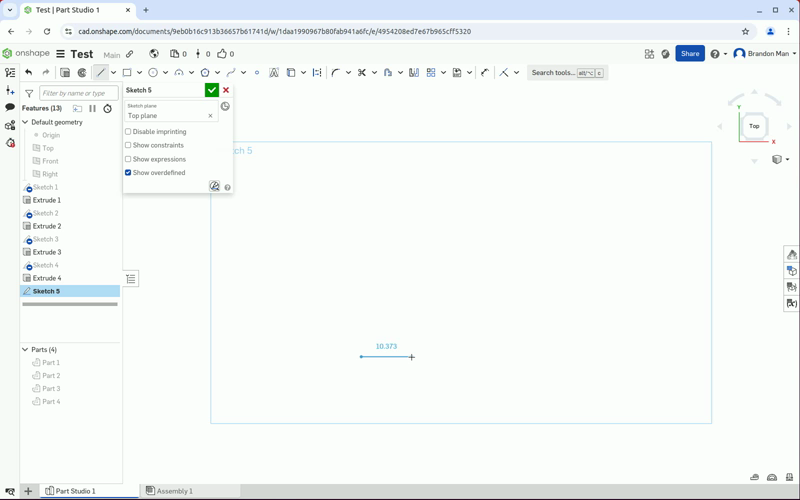
mouse_move(441, 356)
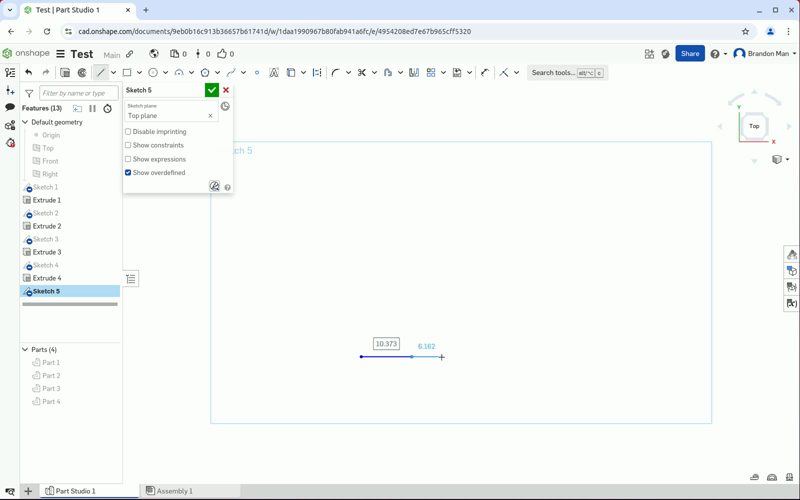
mouse_move(411, 352)
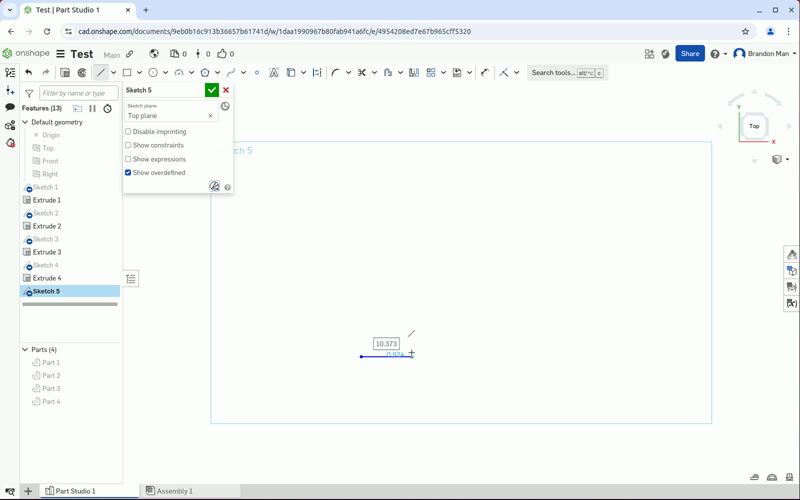
scroll(6)
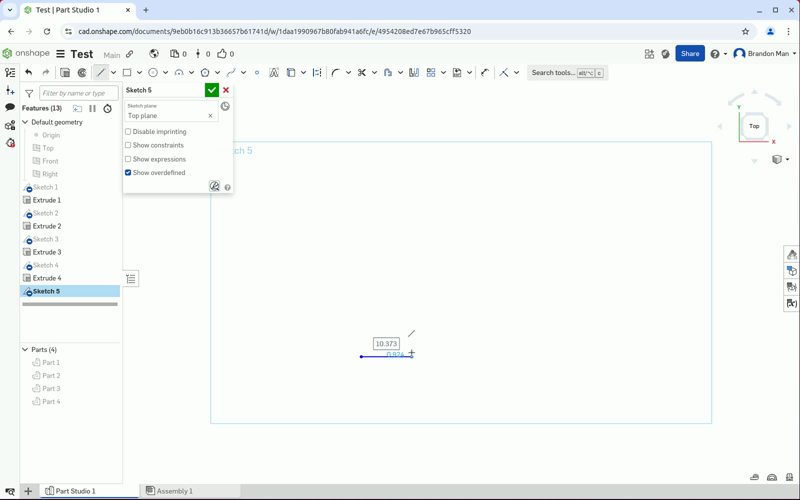
scroll(6)
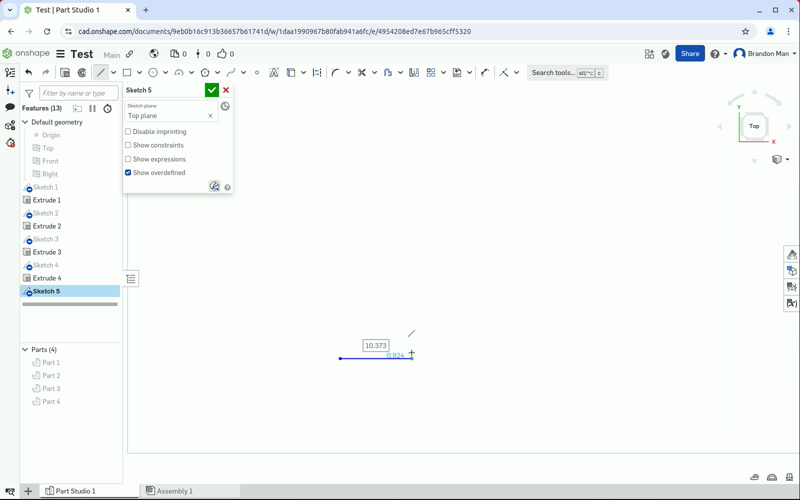
scroll(6)
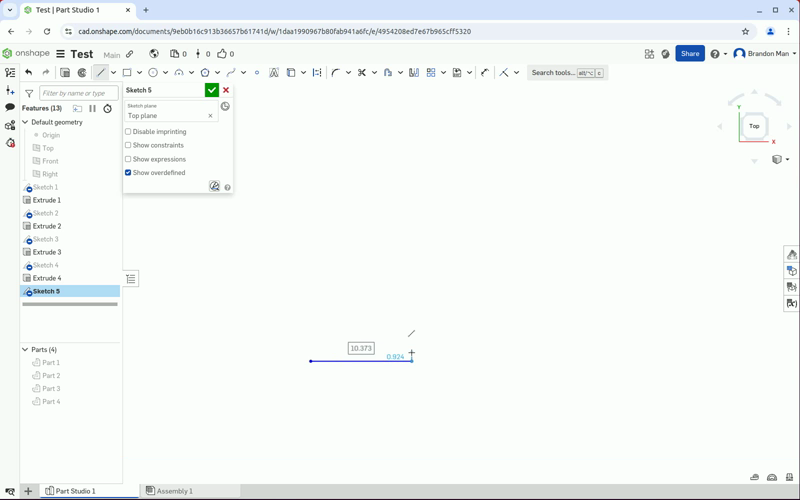
scroll(6)
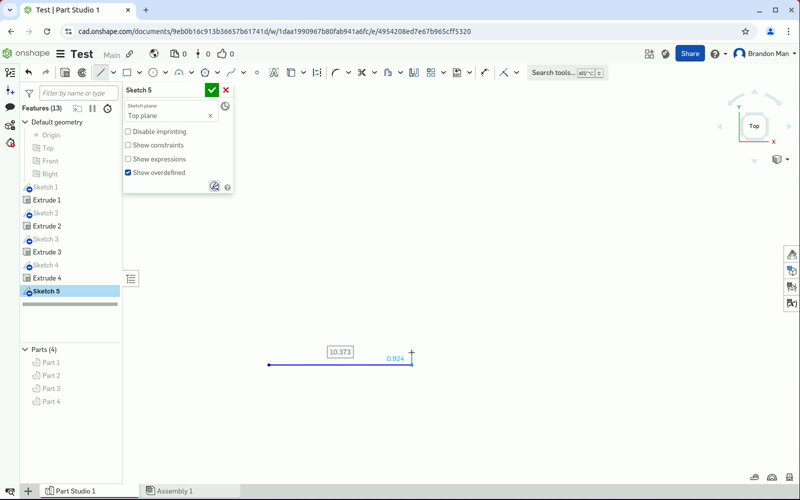
scroll(6)
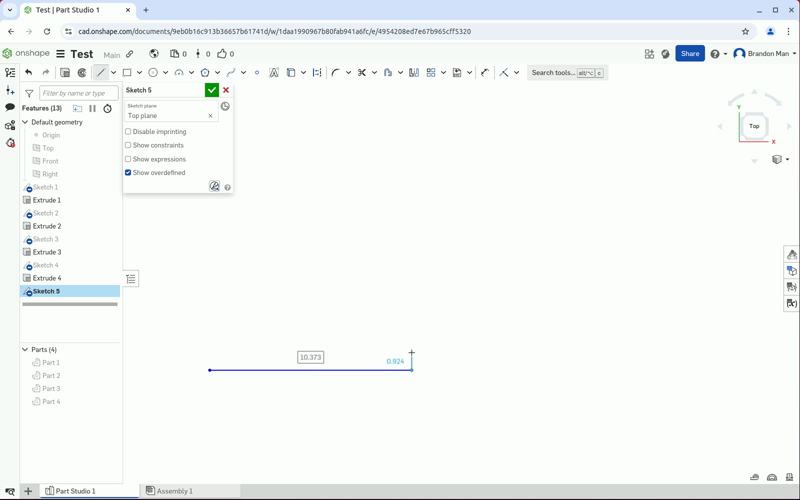
scroll(6)
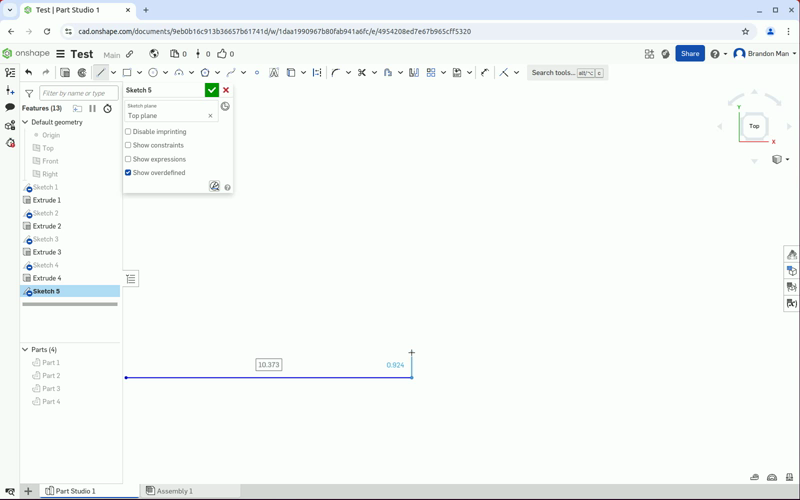
scroll(6)
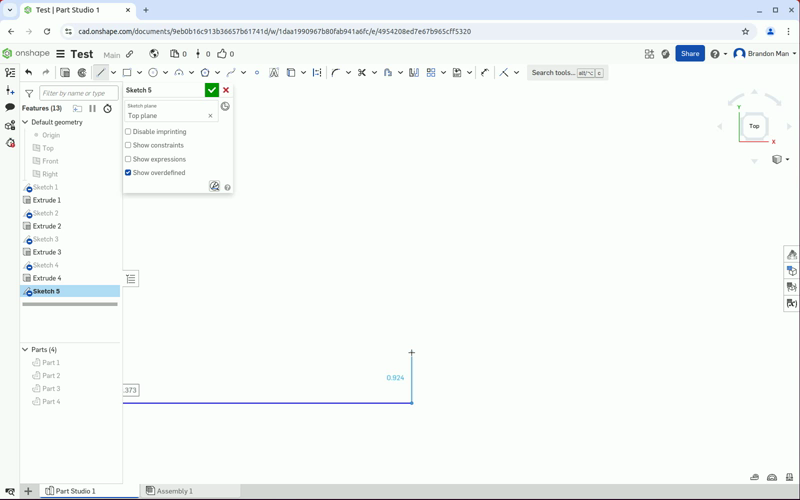
click(411, 352)
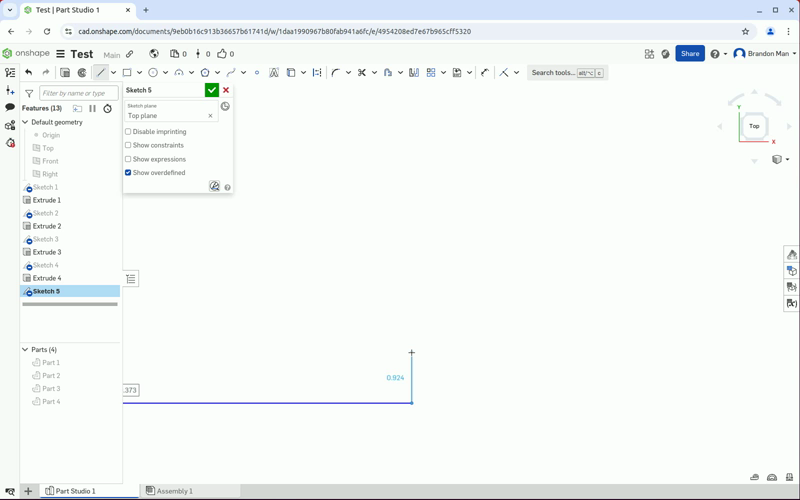
scroll(-6)
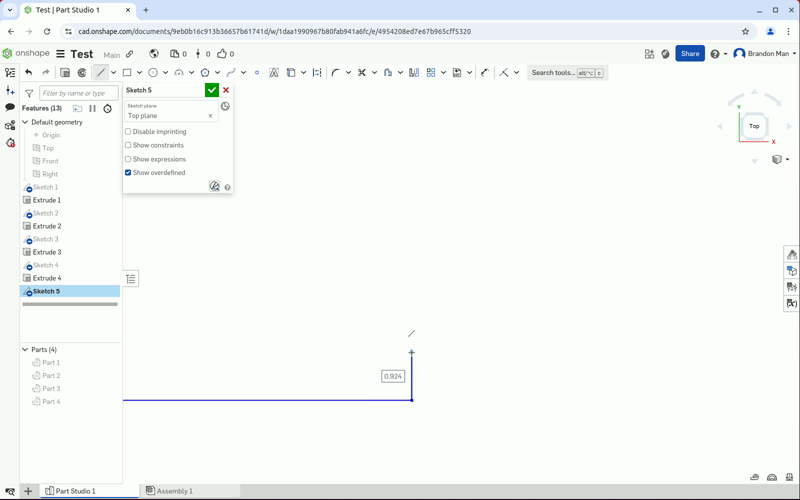
scroll(-6)
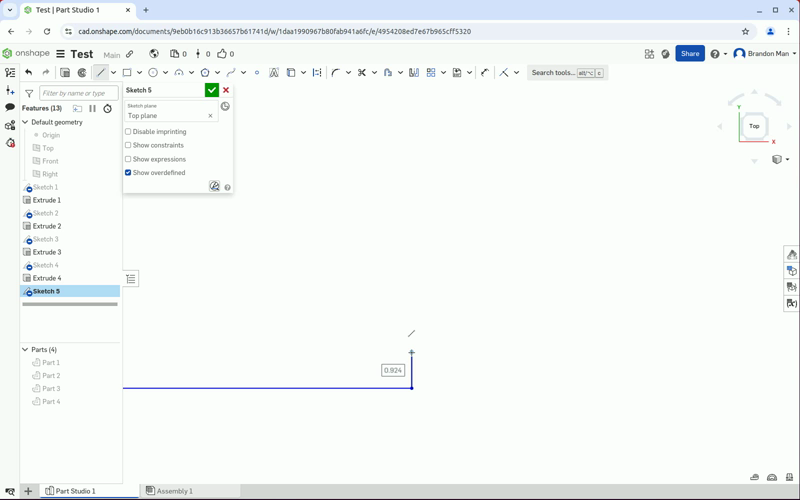
scroll(-6)
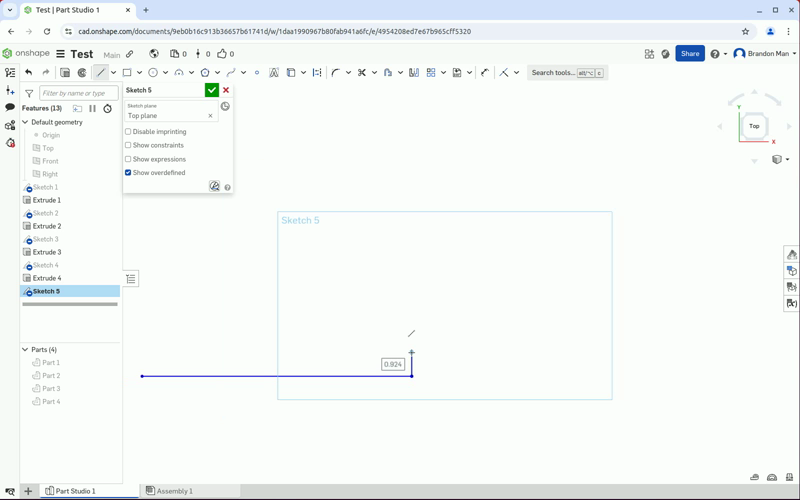
scroll(-6)
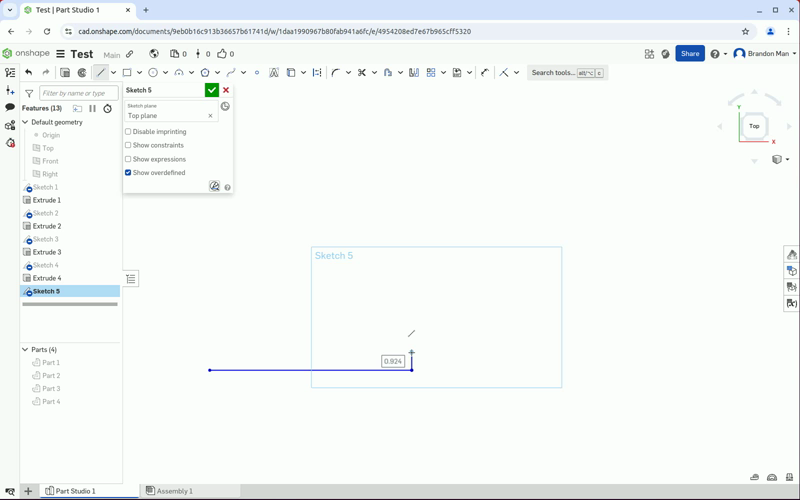
scroll(-6)
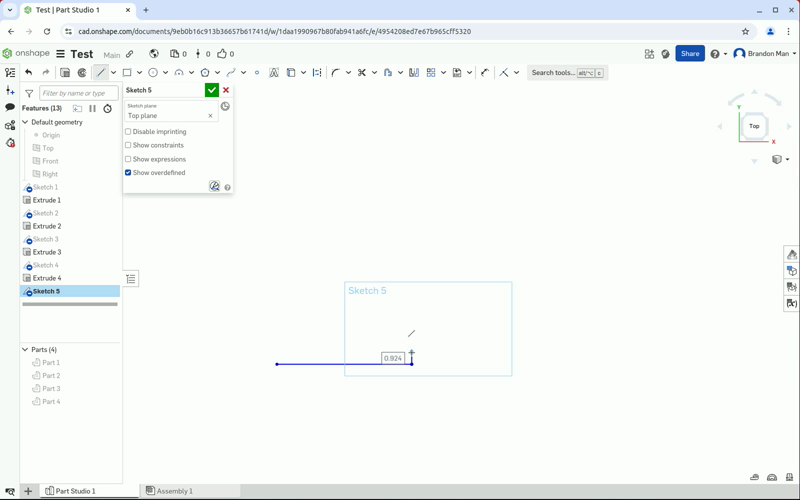
scroll(-6)
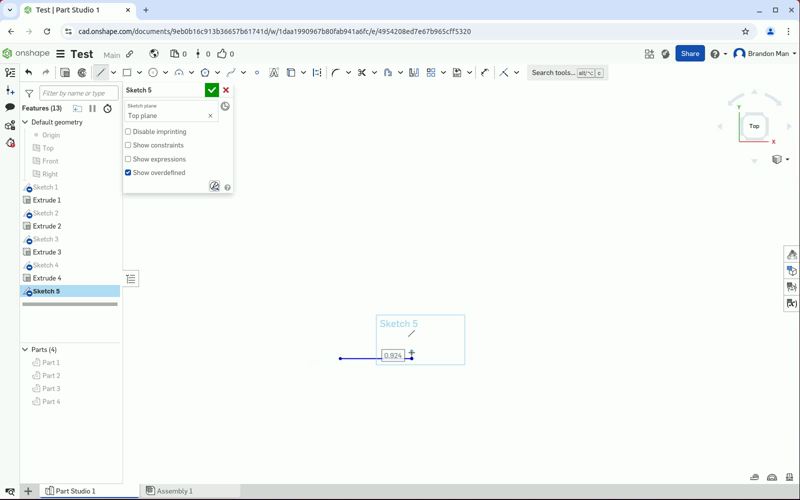
scroll(-6)
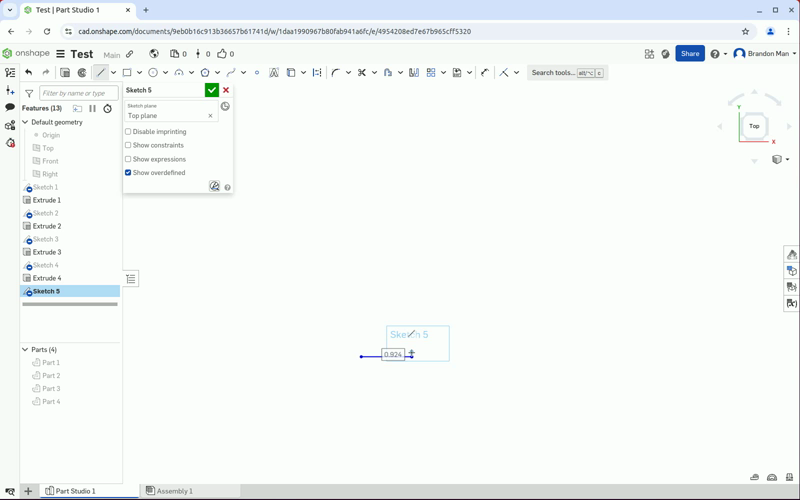
key_up(shift)
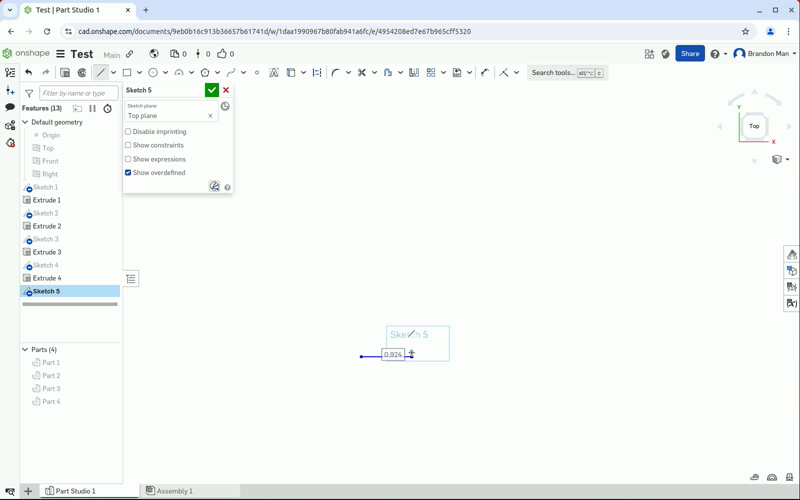
key_down(shift)
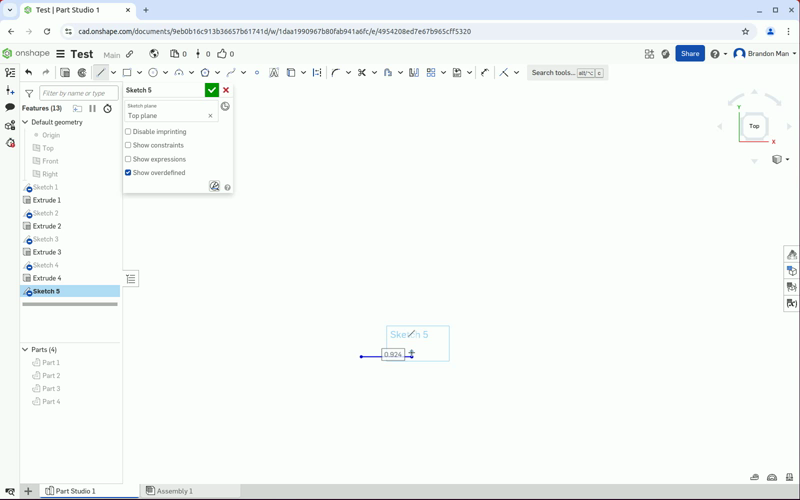
mouse_move(411, 259)
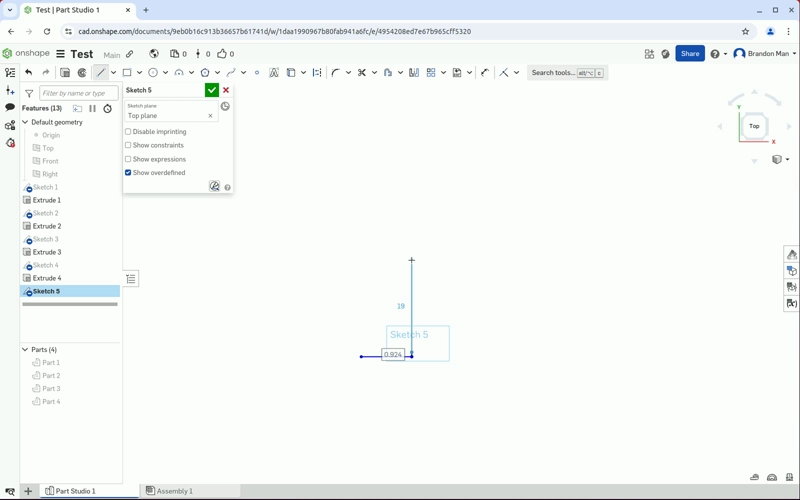
click(411, 259)
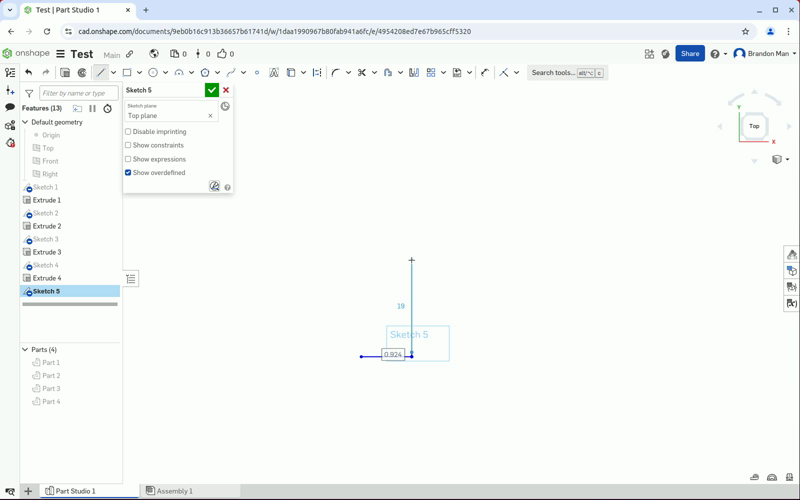
key_up(shift)
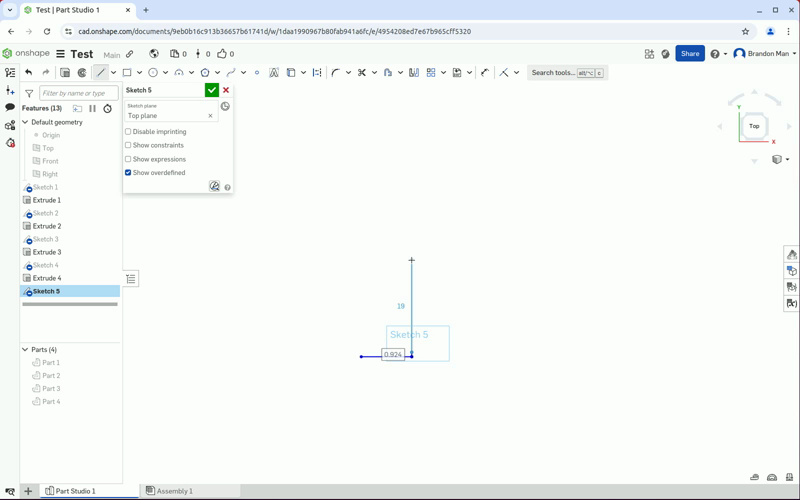
key_down(shift)
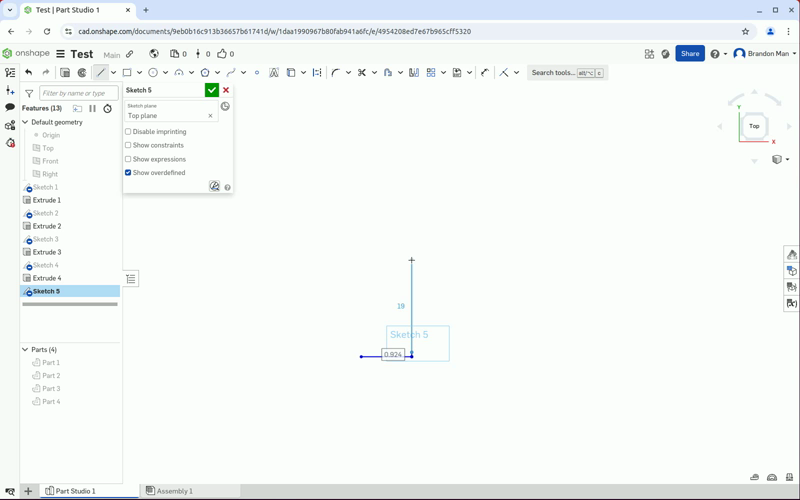
mouse_move(441, 259)
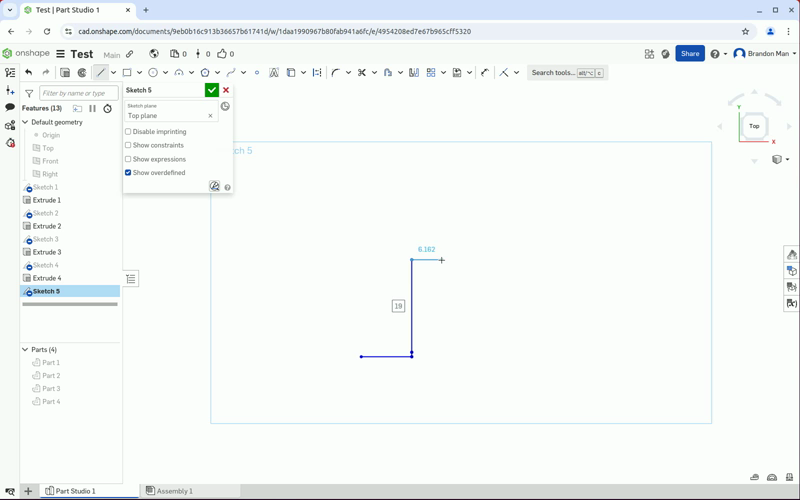
mouse_move(411, 210)
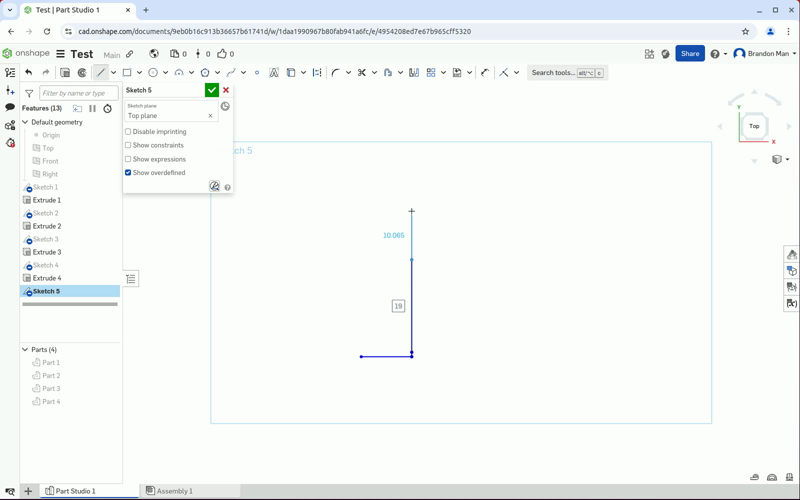
click(411, 210)
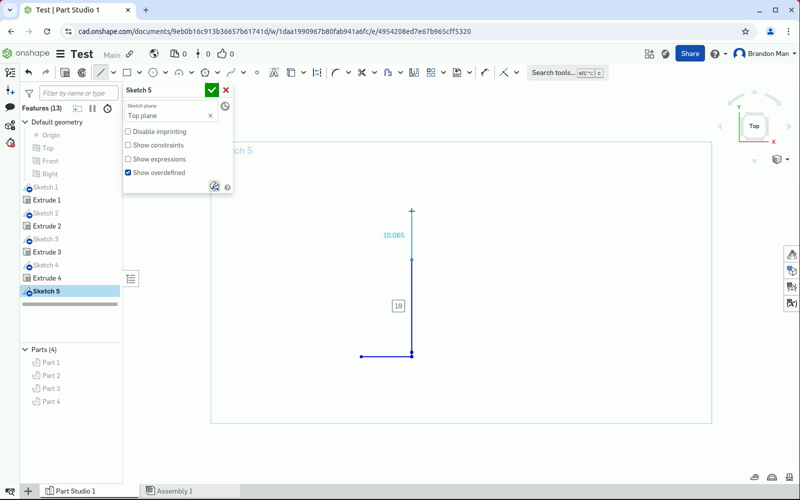
key_up(shift)
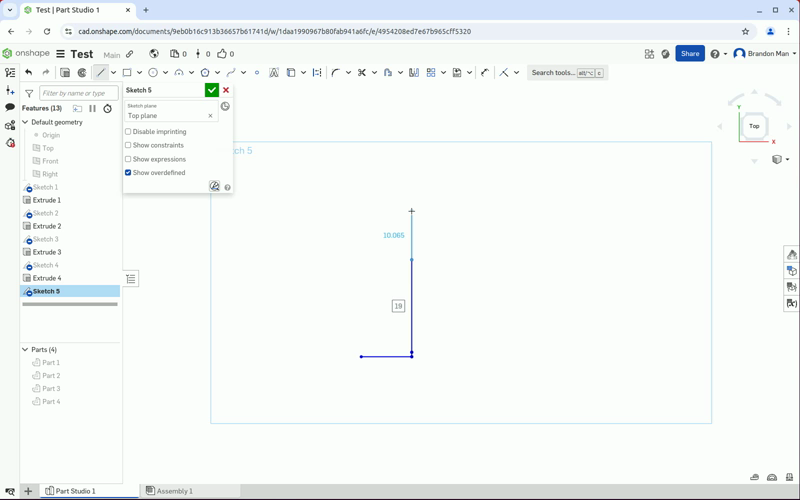
key_down(shift)
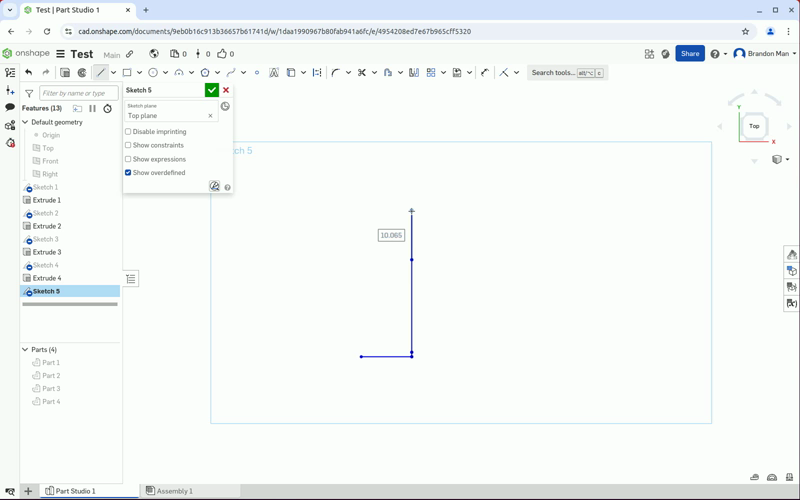
mouse_move(441, 210)
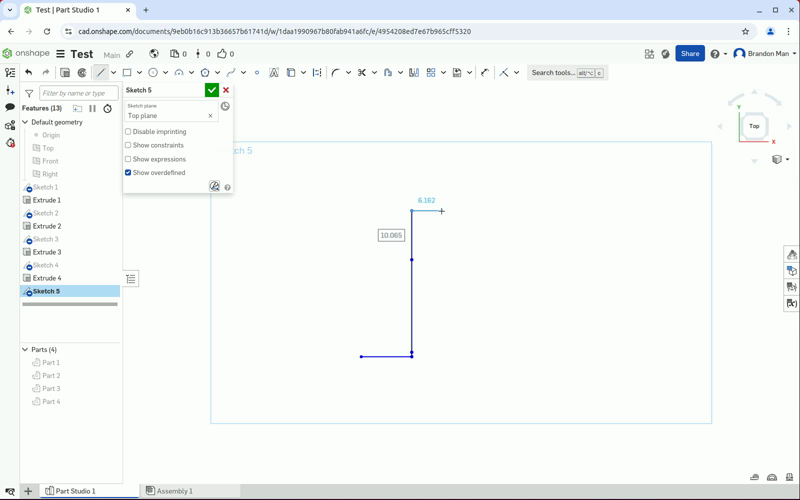
mouse_move(361, 210)
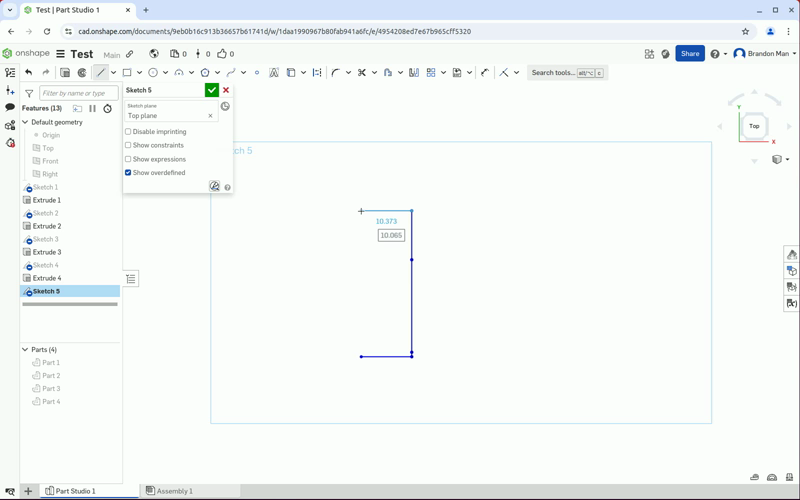
click(361, 210)
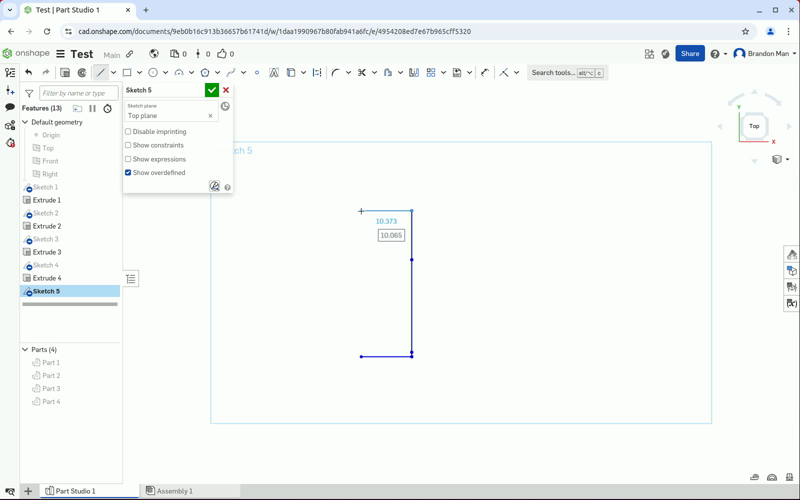
key_up(shift)
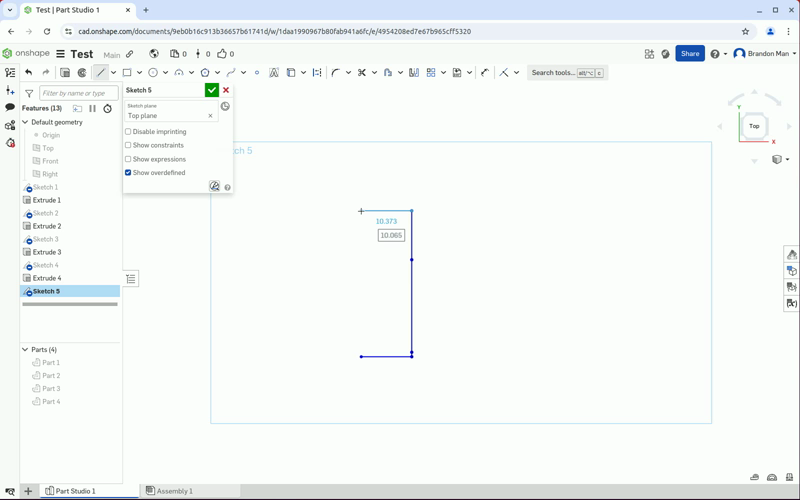
key_down(shift)
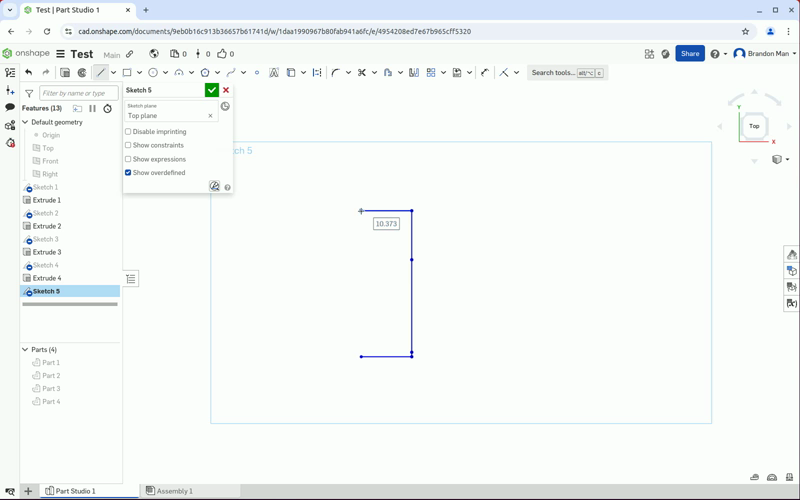
mouse_move(361, 356)
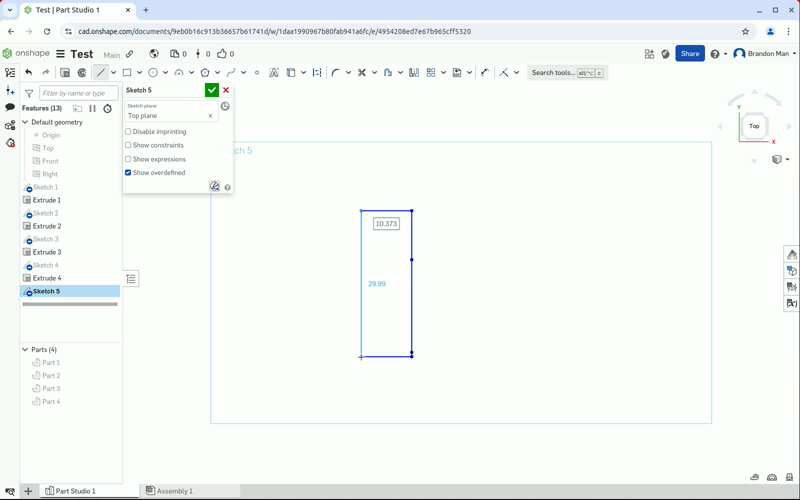
key_up(shift)
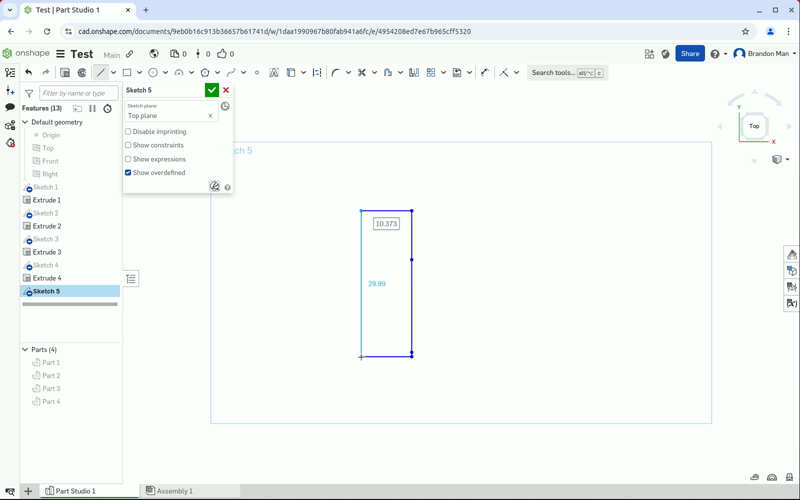
click(361, 356)
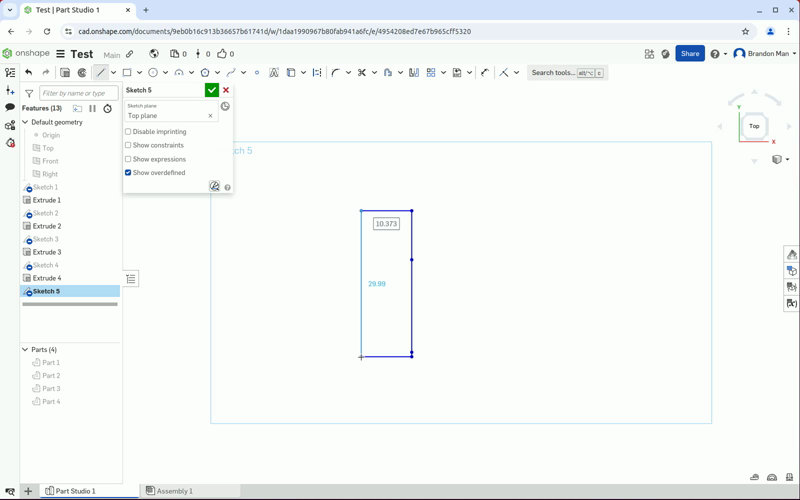
key(esc)
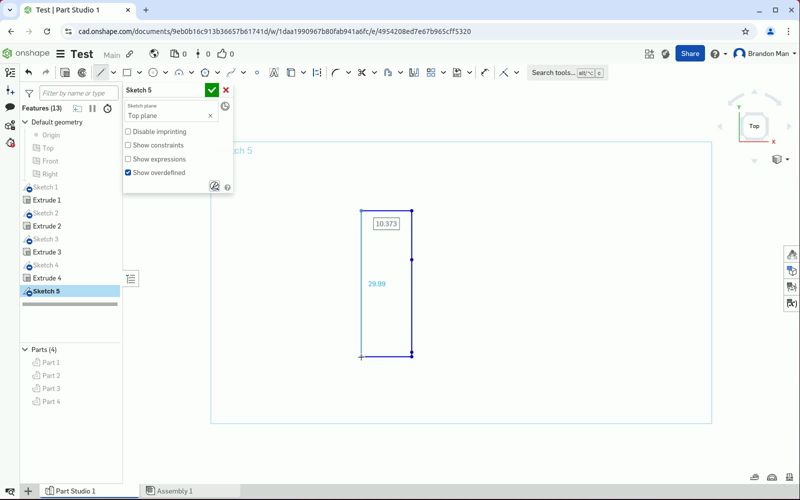
mouse_move(375, 222)
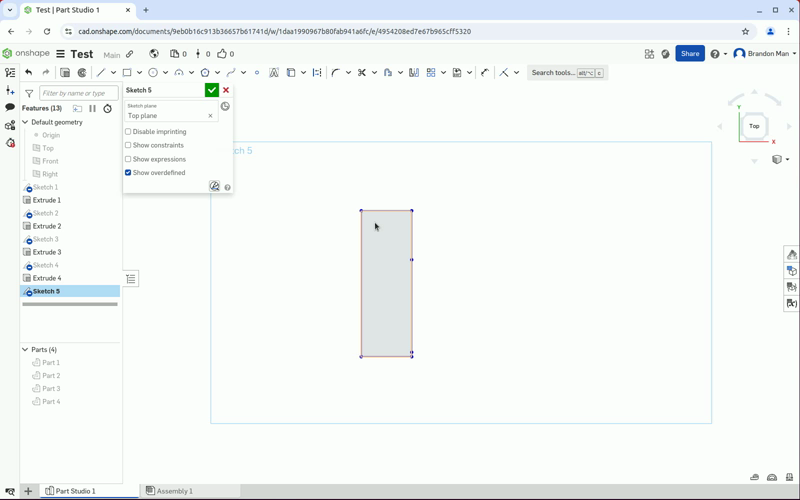
click(375, 222)
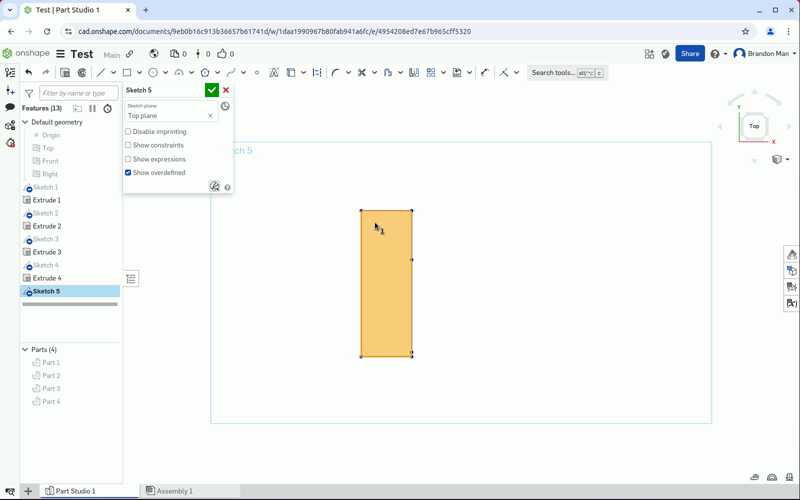
mouse_move(73, 352)
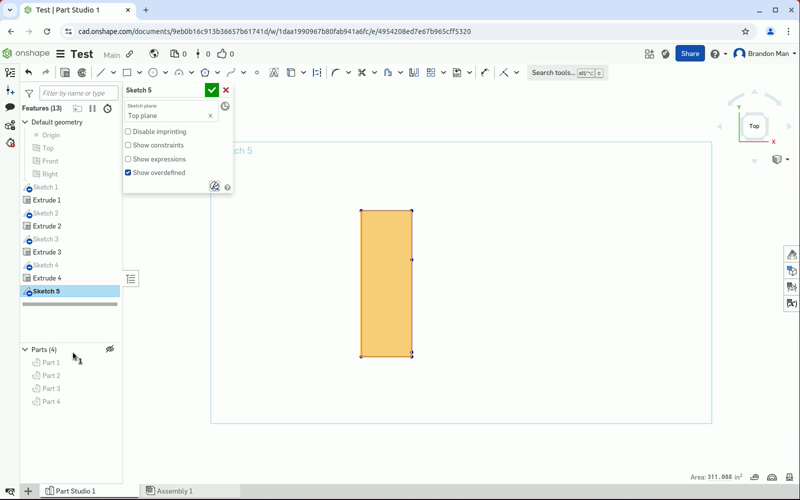
key(shift+y)
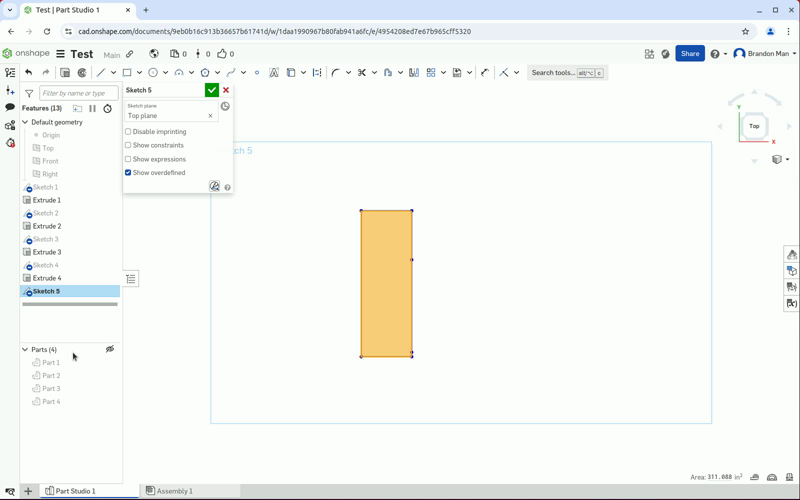
key(shift+e)
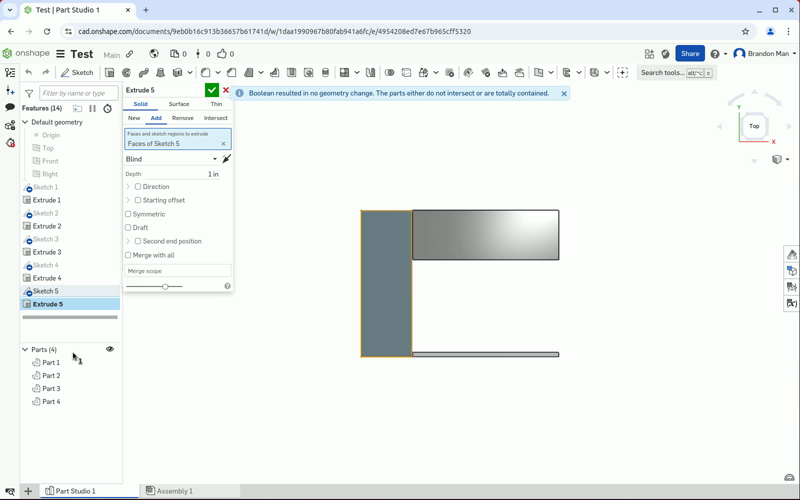
mouse_move(143, 106)
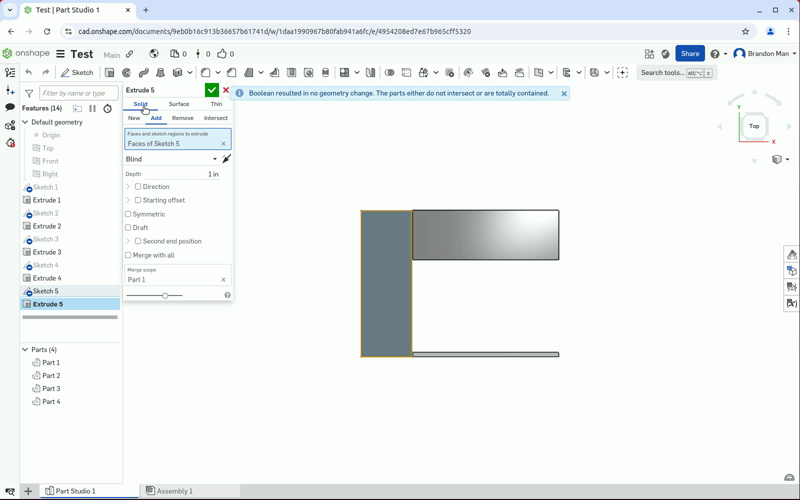
click(143, 106)
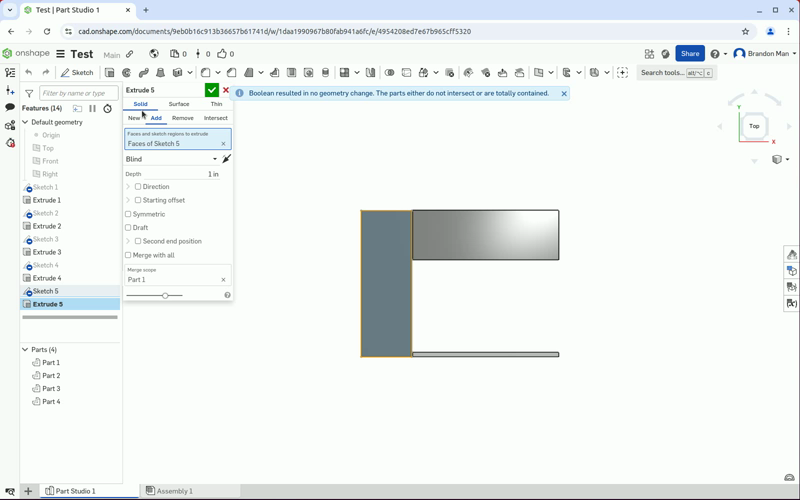
mouse_move(137, 120)
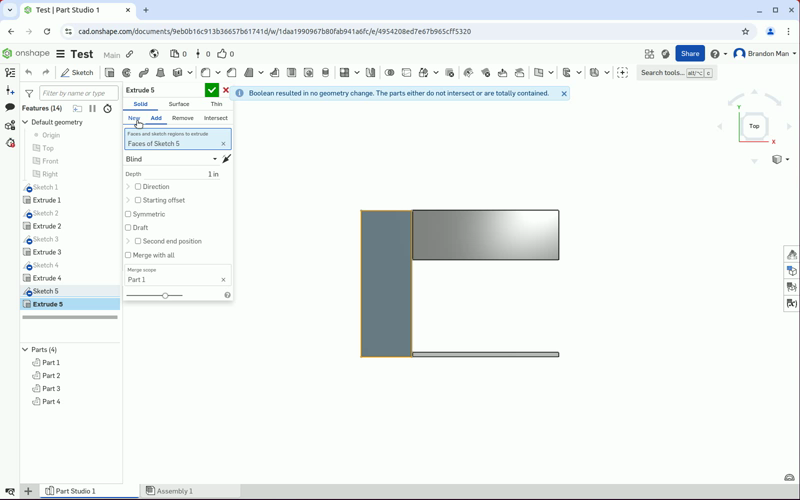
click(137, 120)
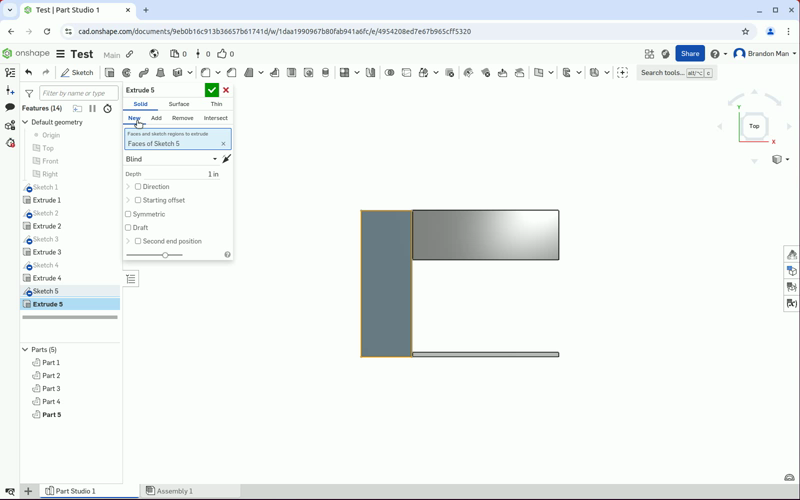
key(tab, 4)
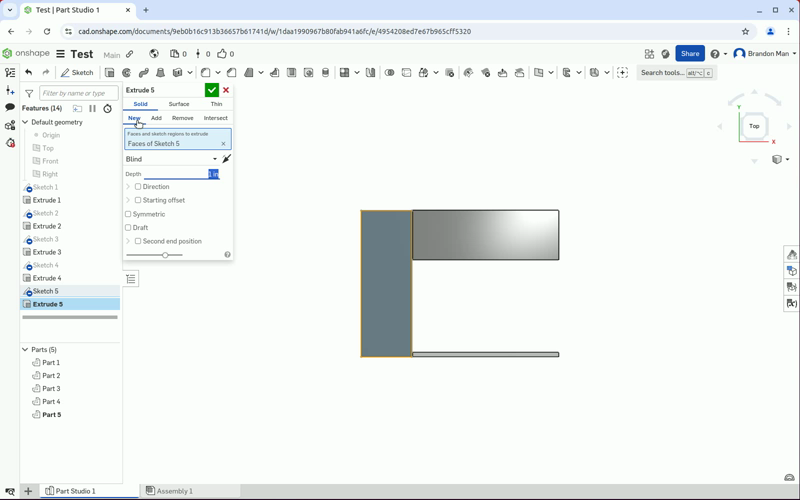
text(-0.963)
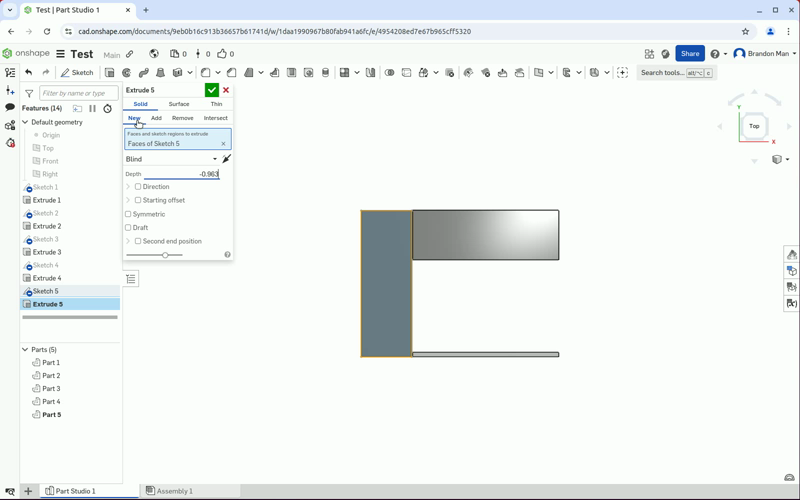
key(enter)
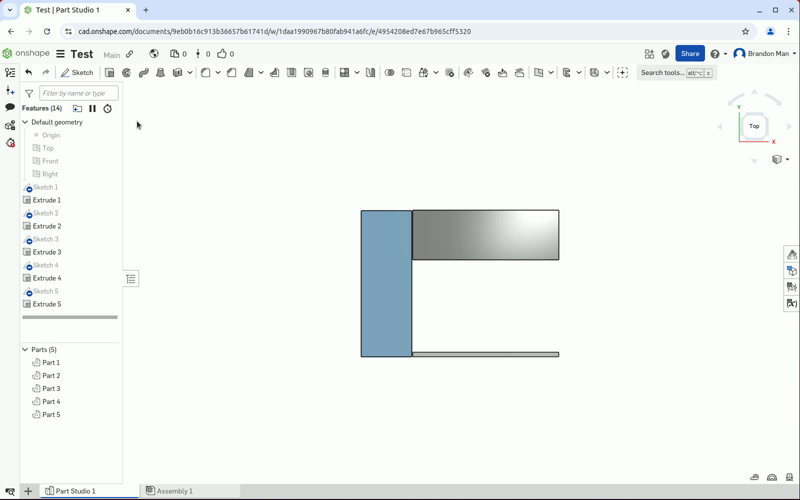
key(shift+h)
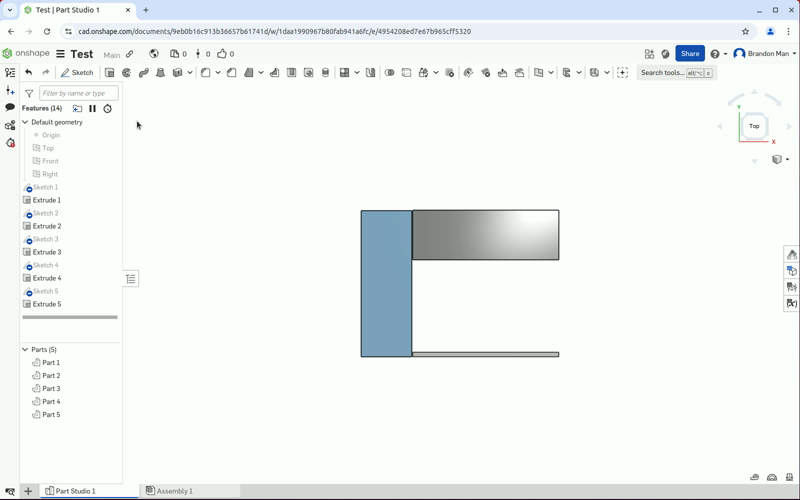
key(shift+h)
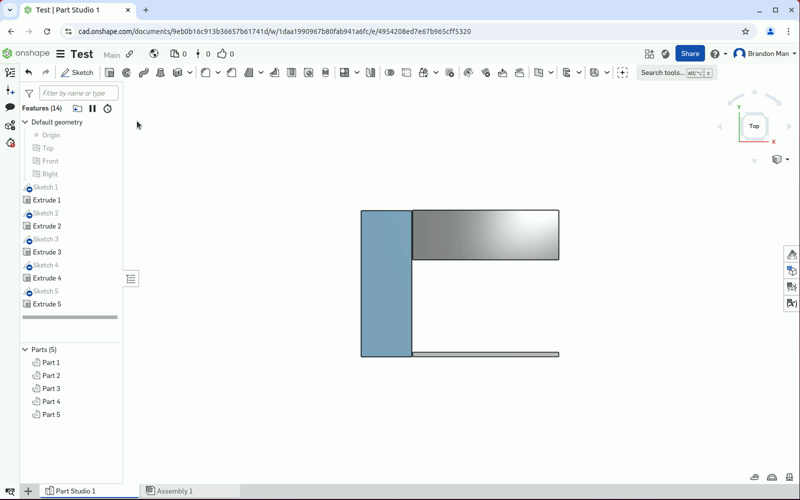
mouse_move(73, 189)
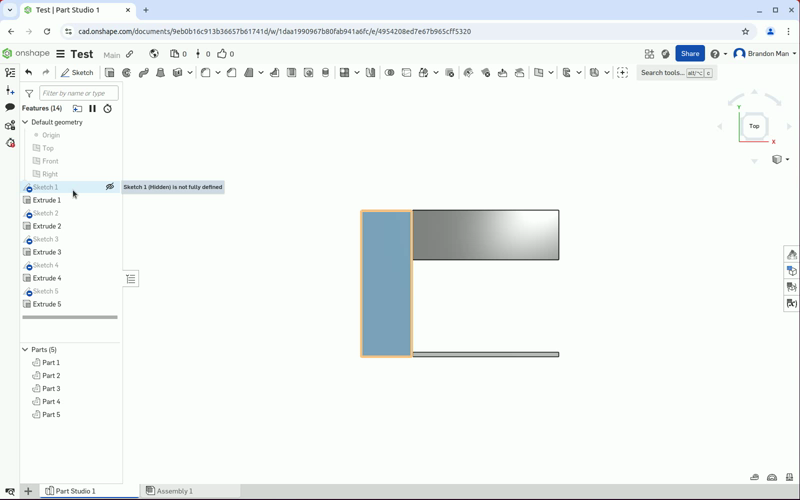
click(73, 189)
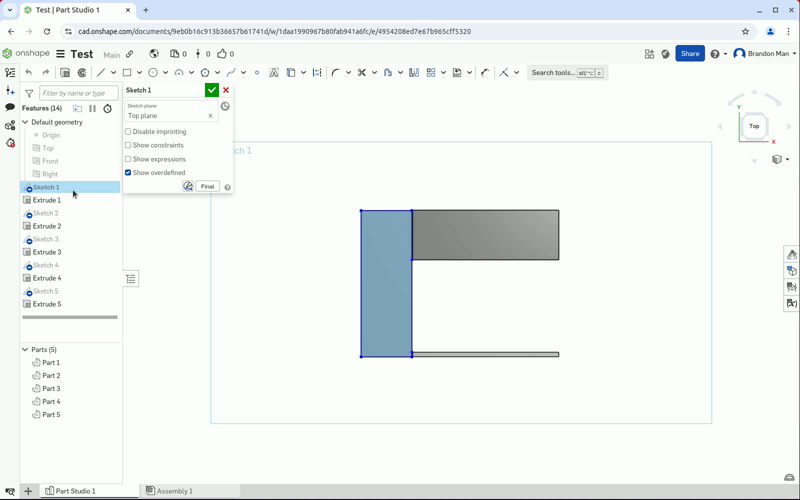
mouse_move(229, 92)
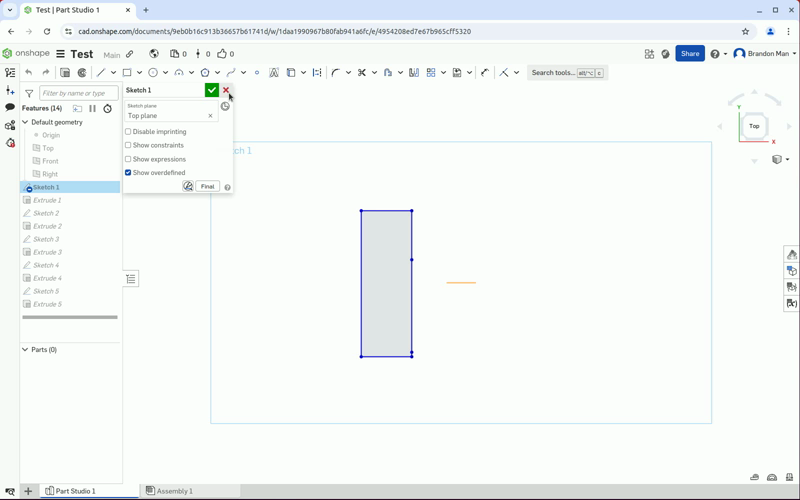
click(229, 92)
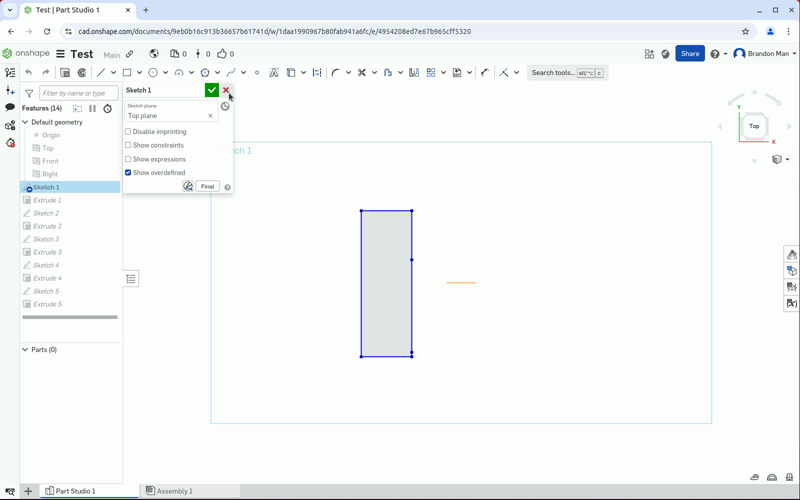
key(shift+s)
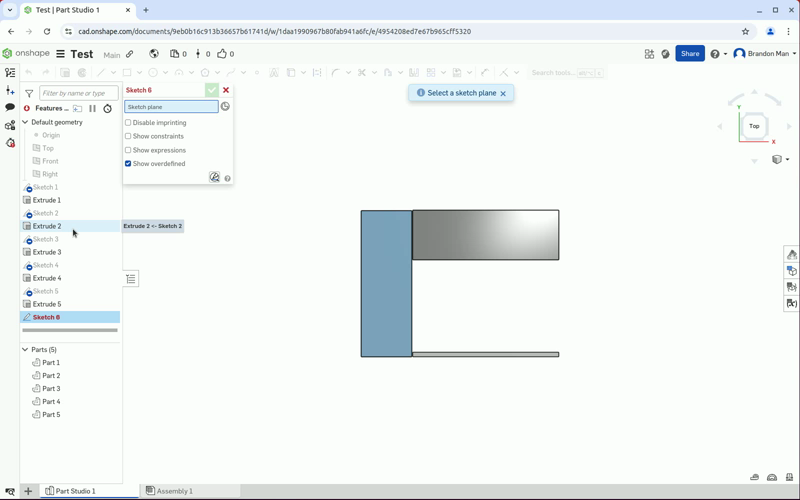
scroll(3)
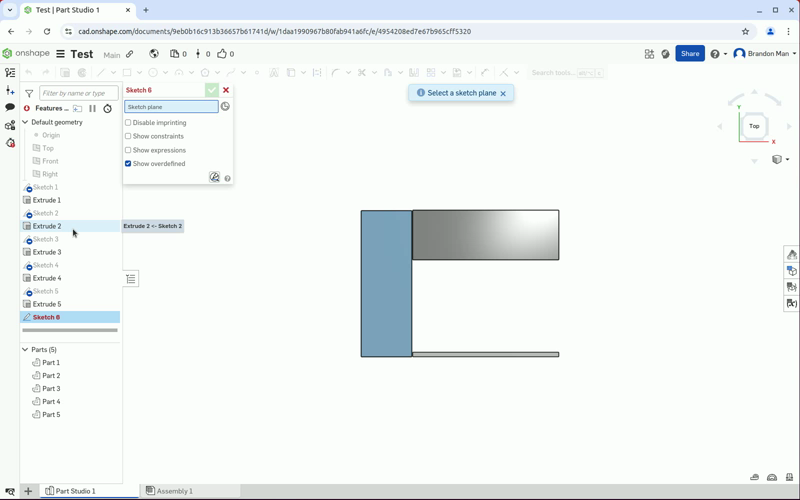
mouse_move(73, 150)
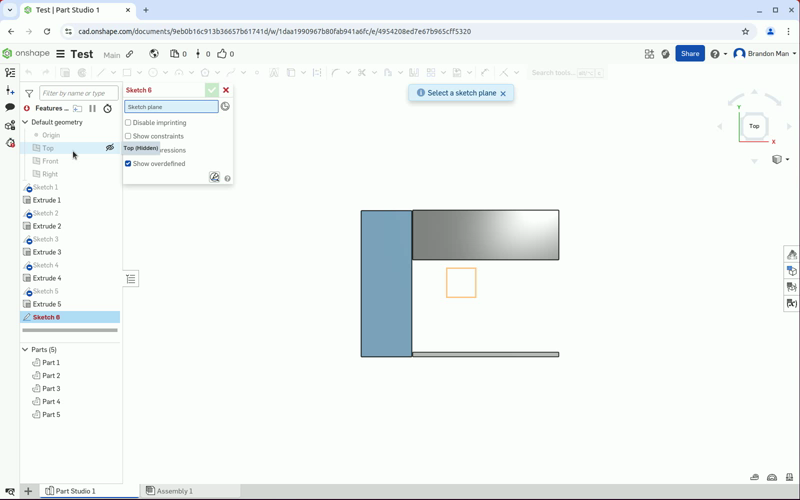
click(73, 150)
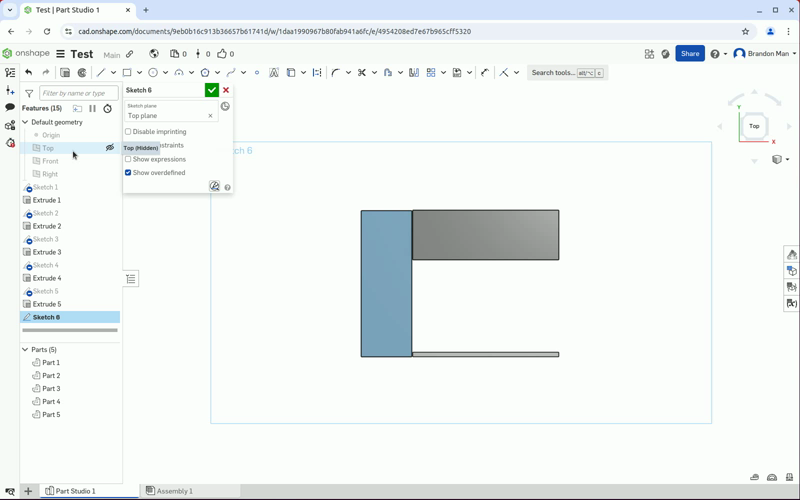
mouse_move(73, 352)
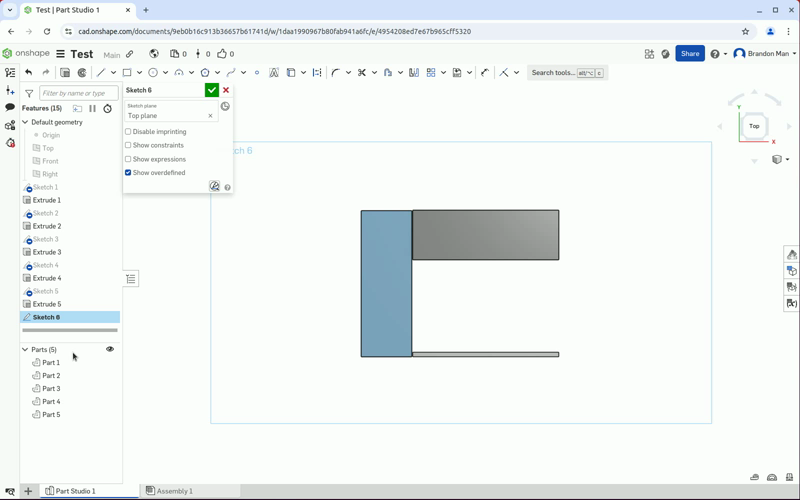
key(y)
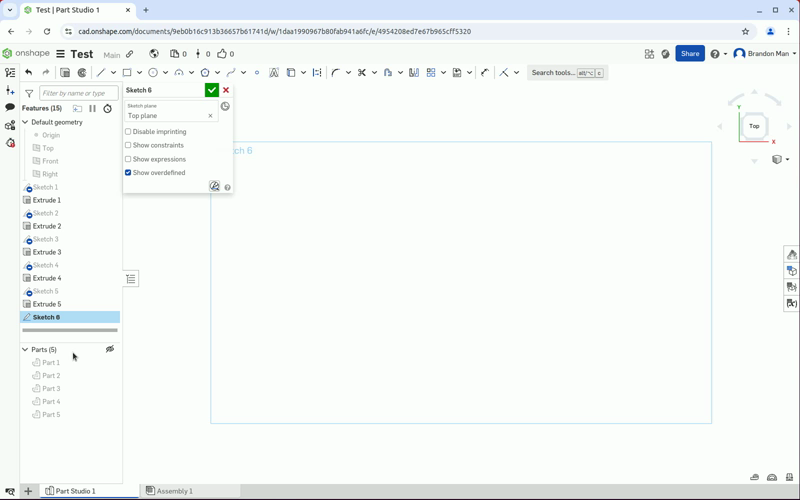
key(l)
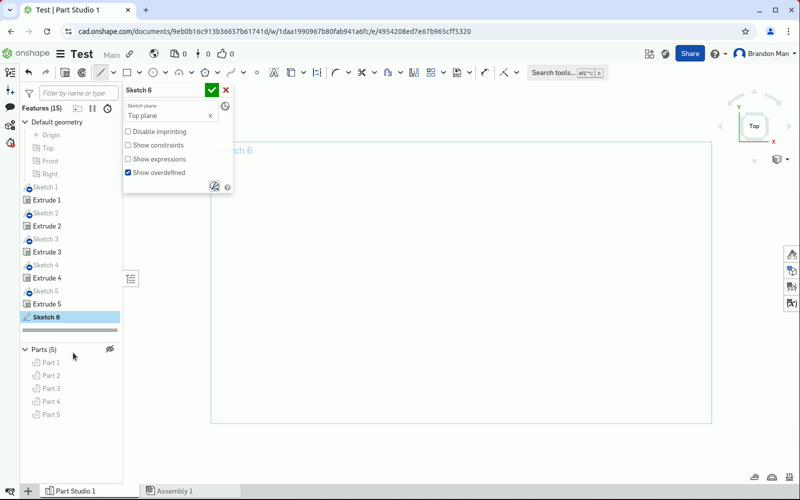
key_down(shift)
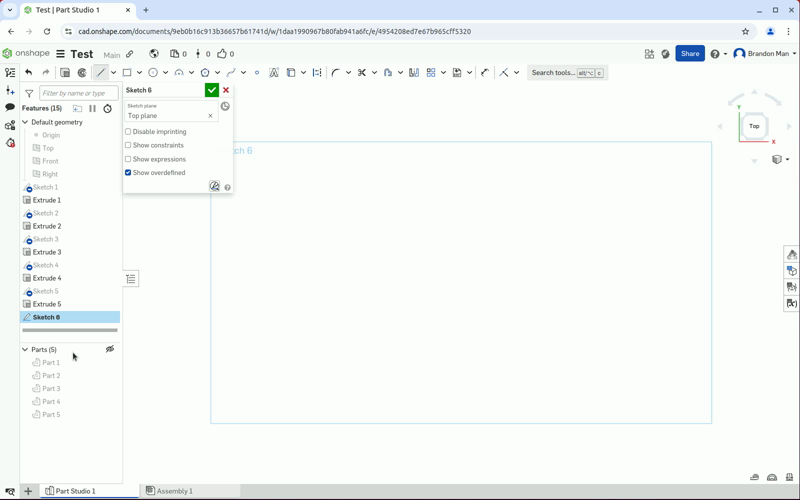
mouse_move(412, 352)
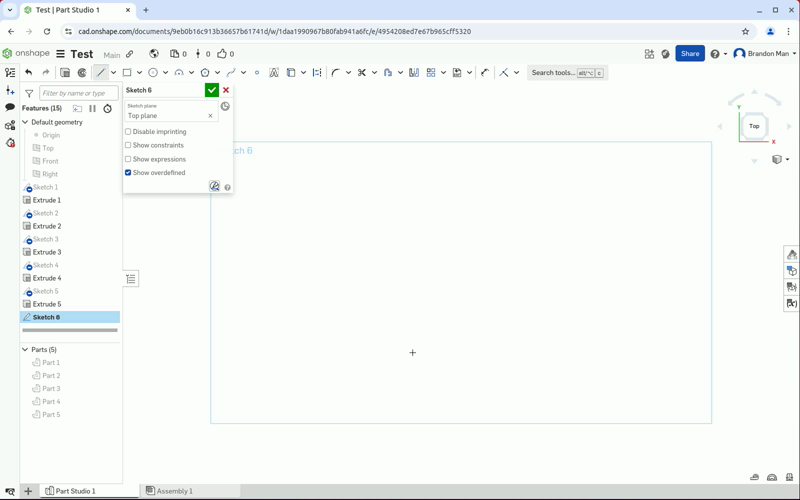
click(412, 352)
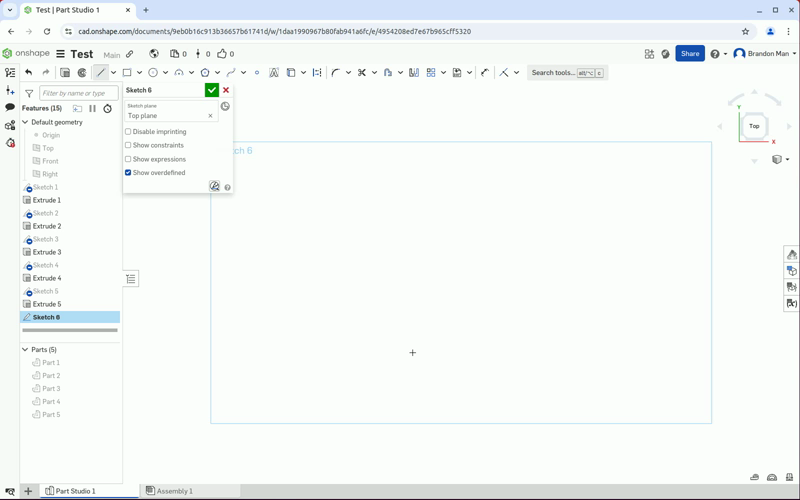
key_up(shift)
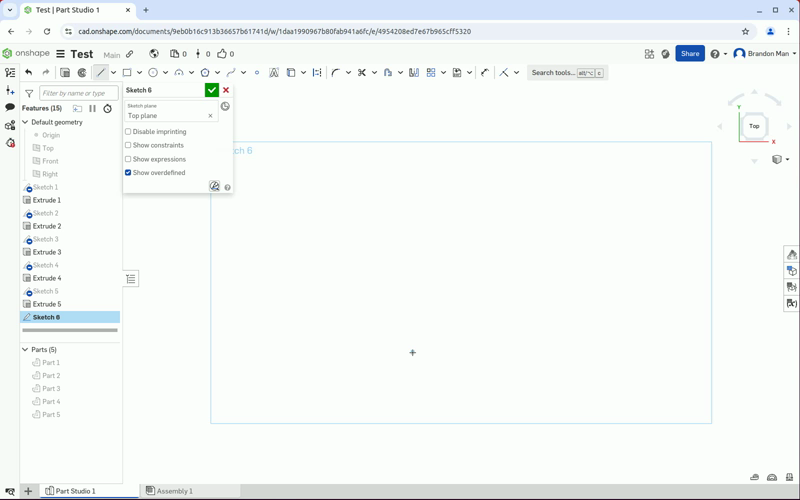
key_down(shift)
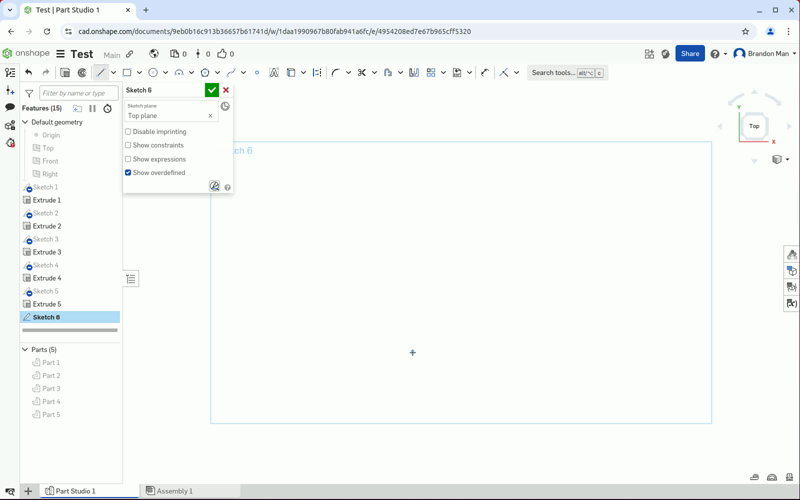
mouse_move(442, 352)
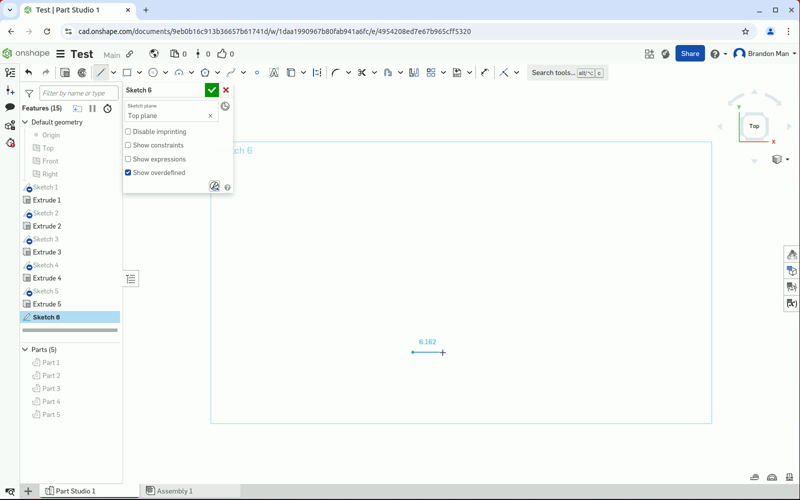
mouse_move(438, 352)
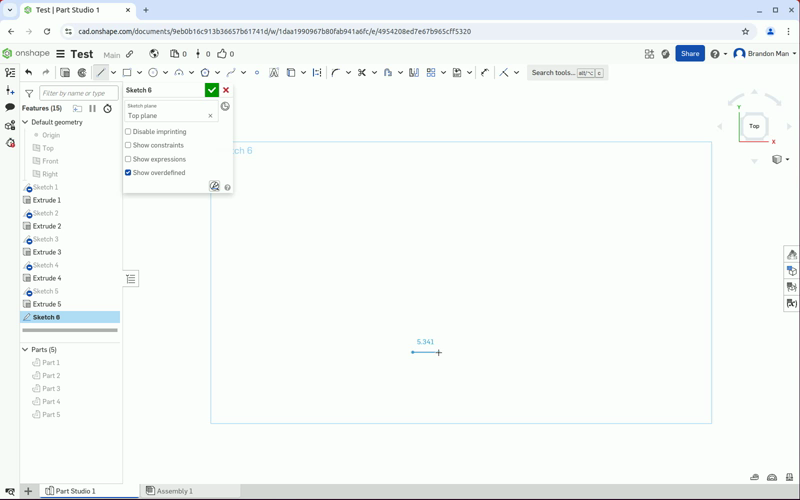
click(438, 352)
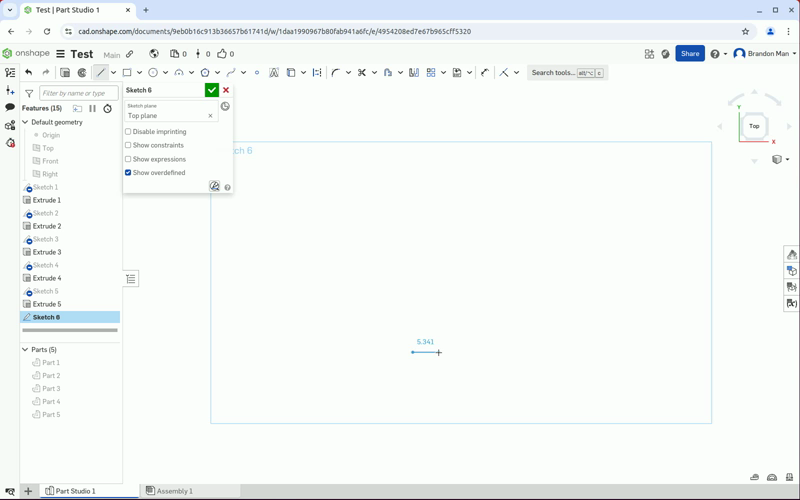
key_up(shift)
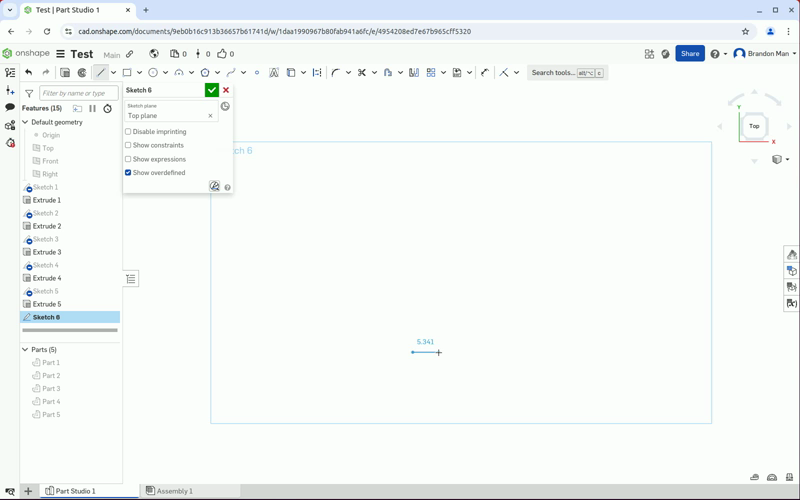
key(esc)
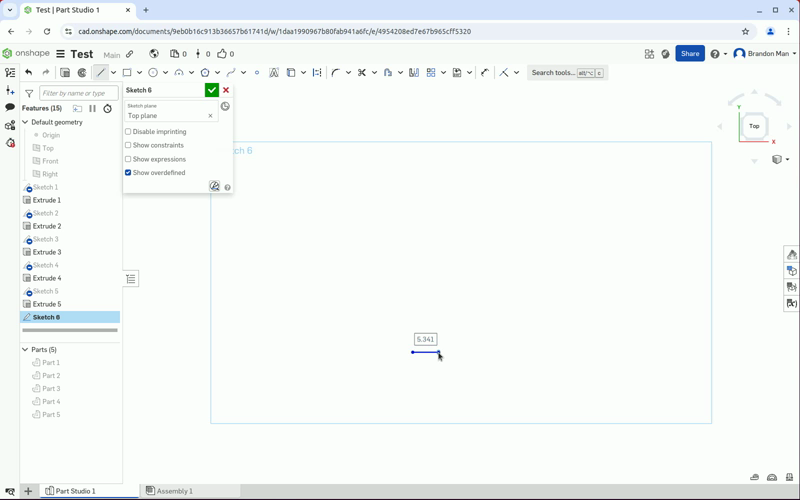
key(a)
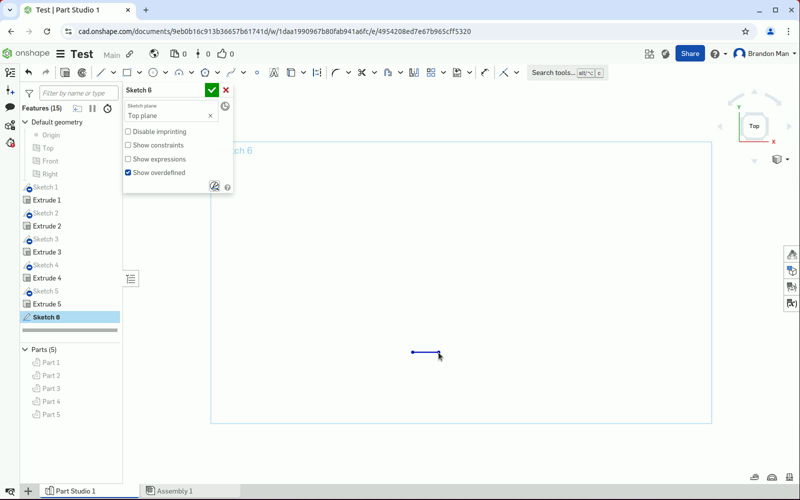
mouse_move(438, 352)
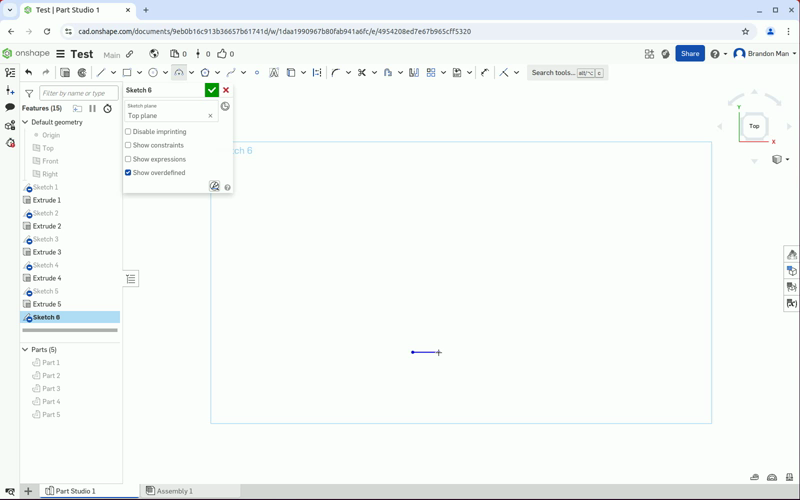
click(438, 352)
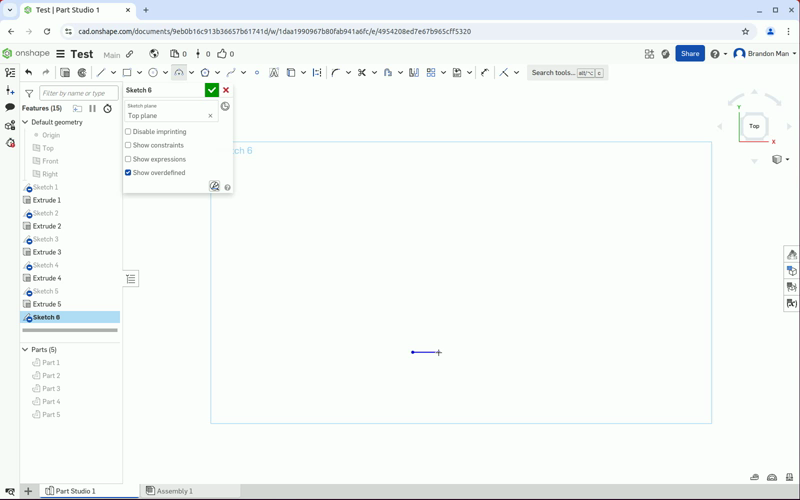
key_down(shift)
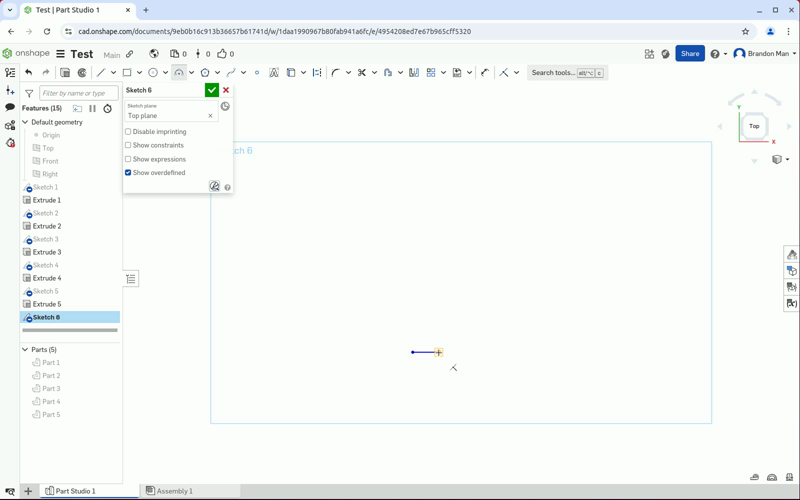
mouse_move(448, 344)
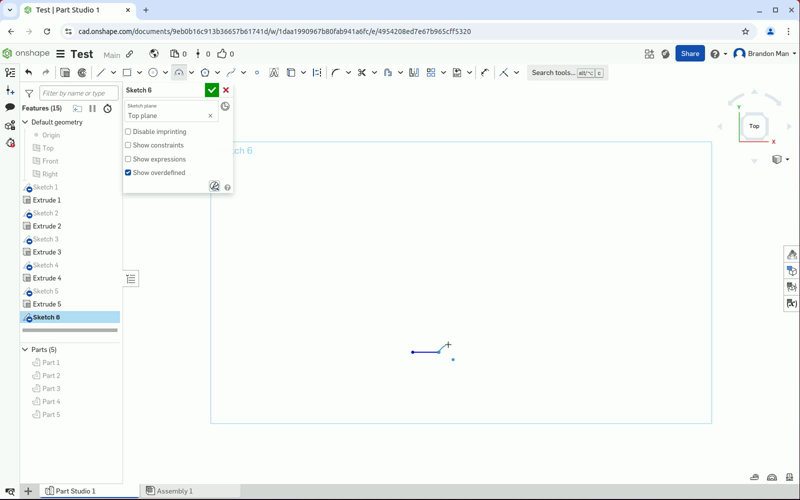
click(448, 344)
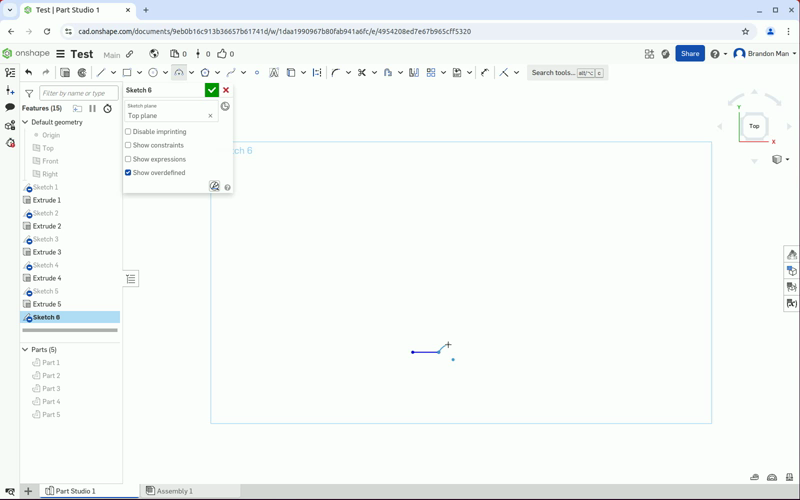
mouse_move(434, 337)
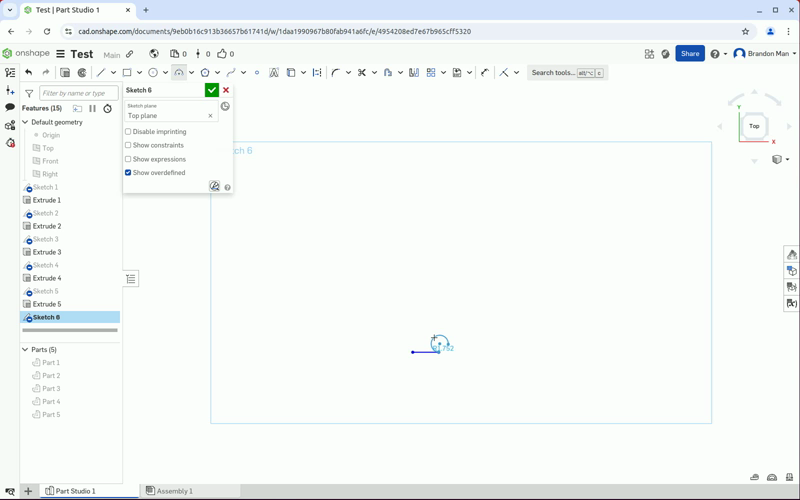
click(434, 337)
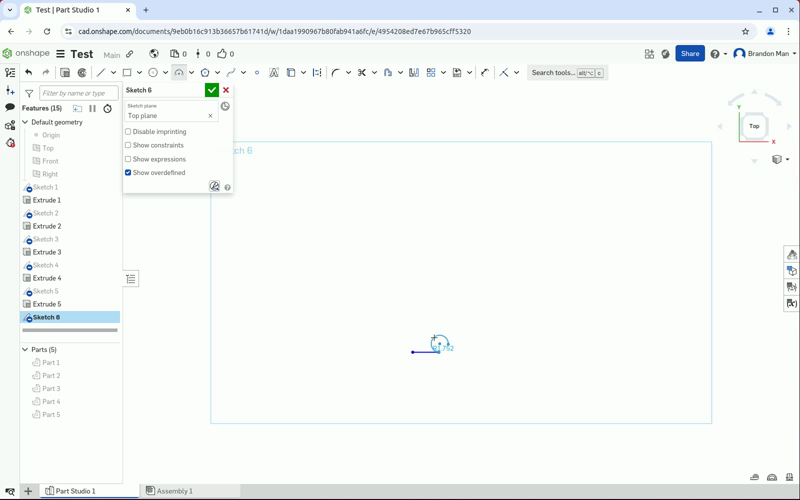
key_up(shift)
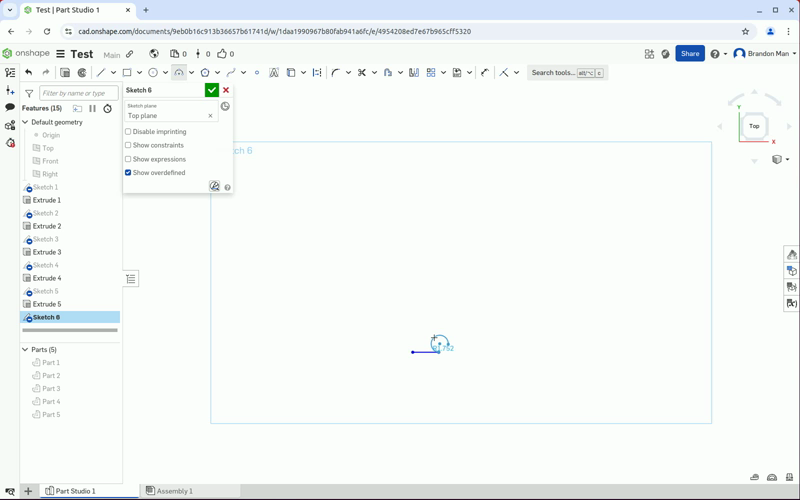
key(esc)
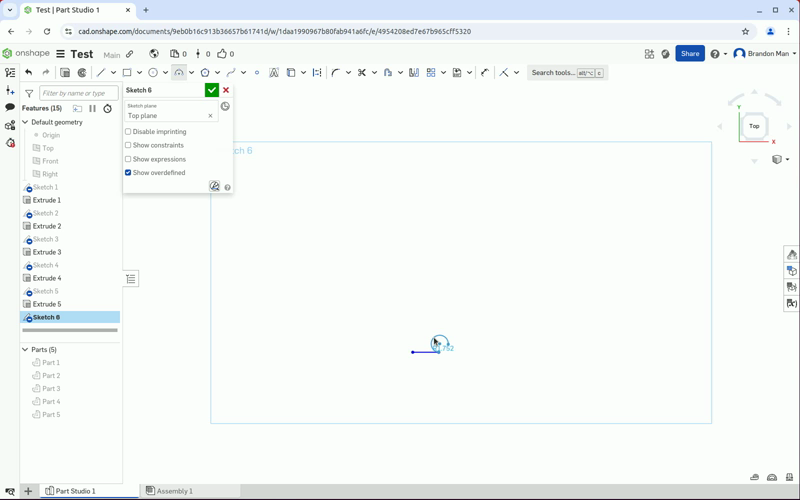
key(l)
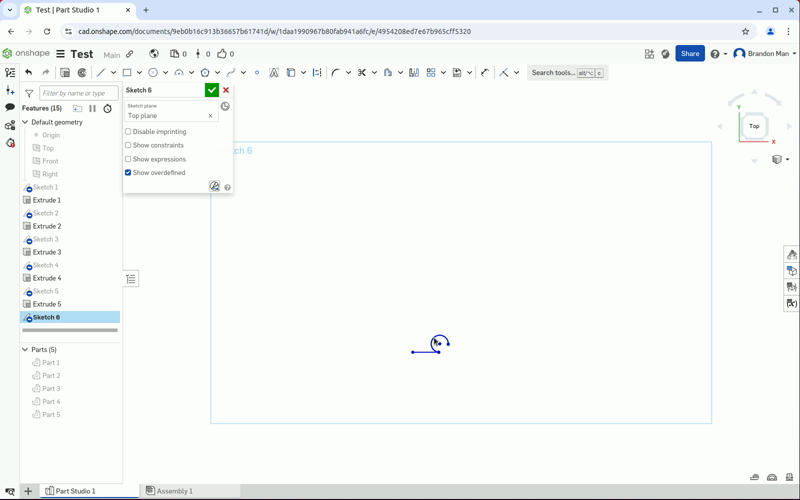
mouse_move(448, 344)
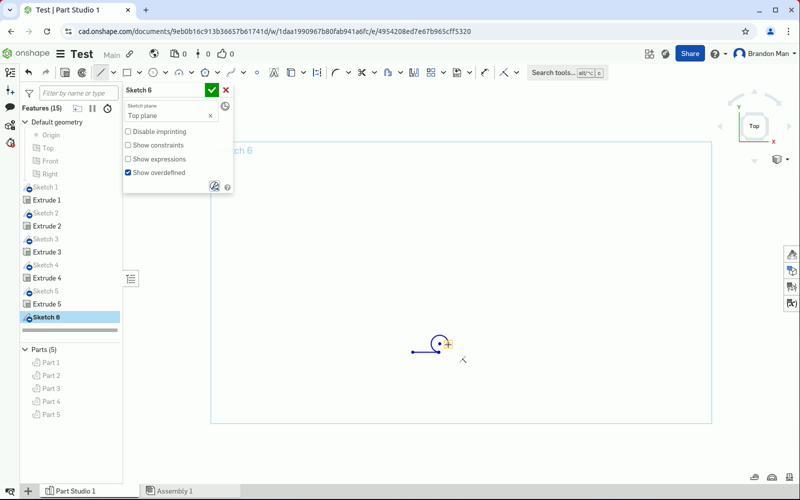
click(448, 344)
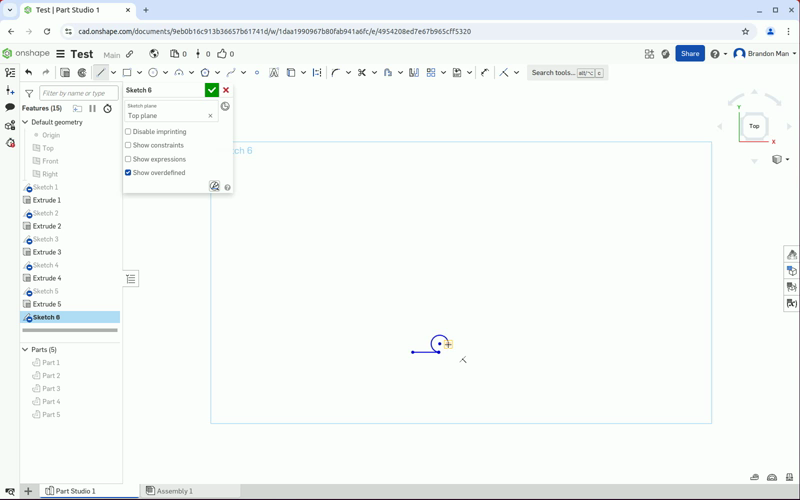
key_down(shift)
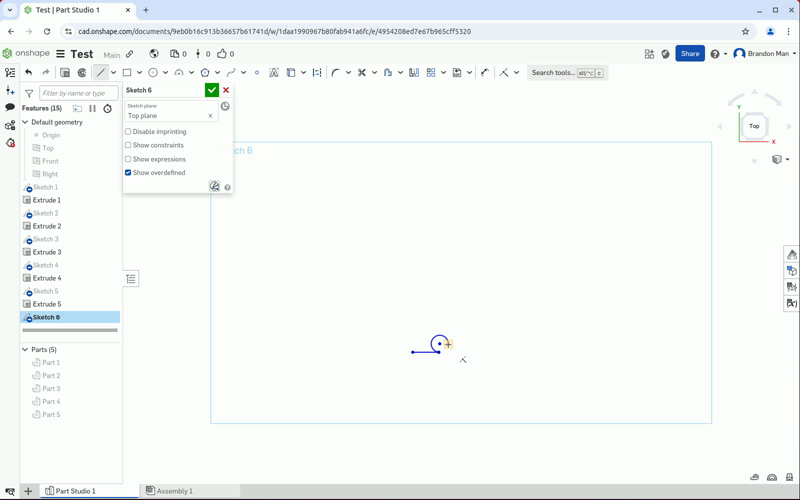
mouse_move(534, 344)
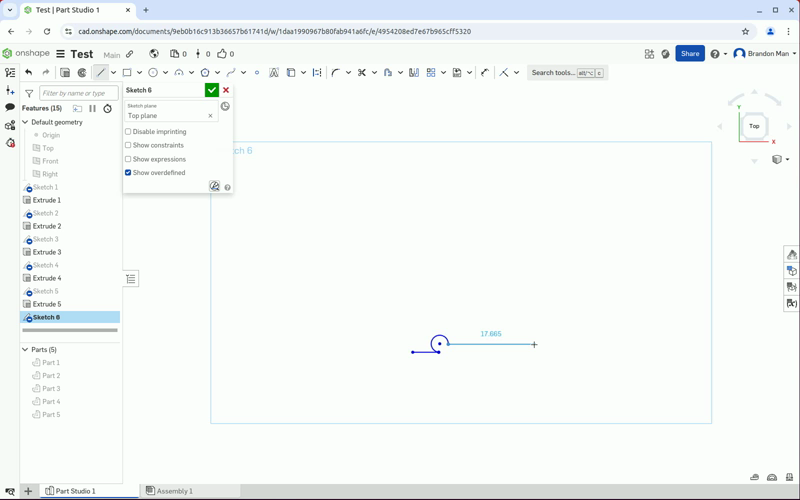
click(534, 344)
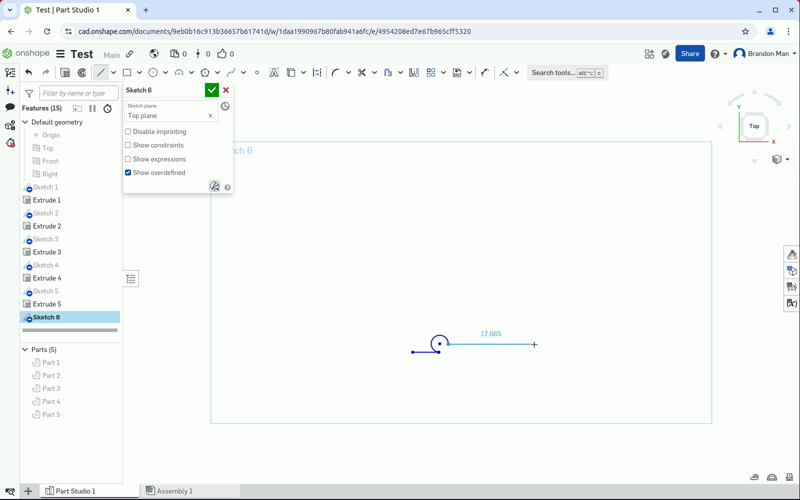
key_up(shift)
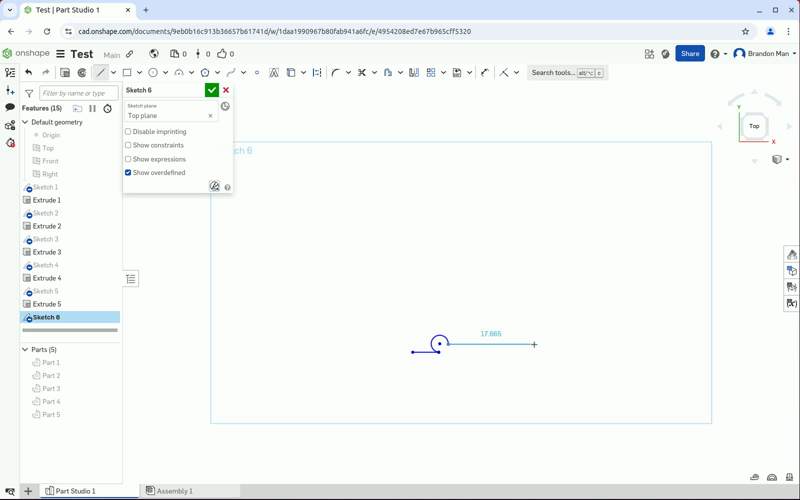
key(esc)
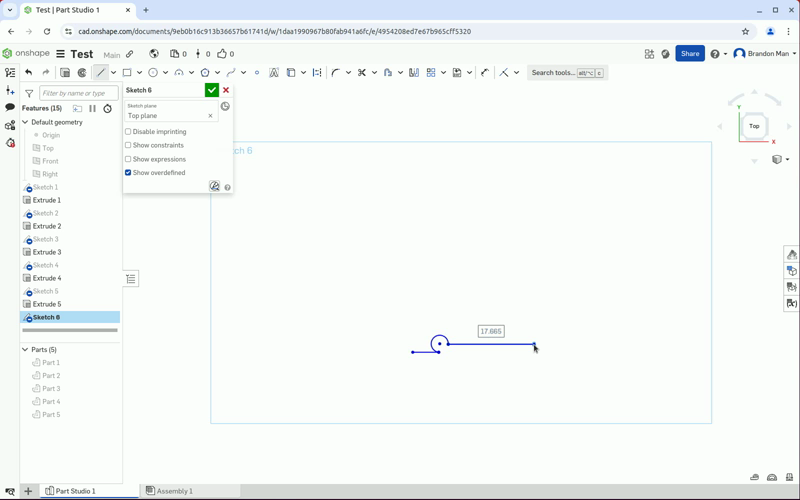
key(a)
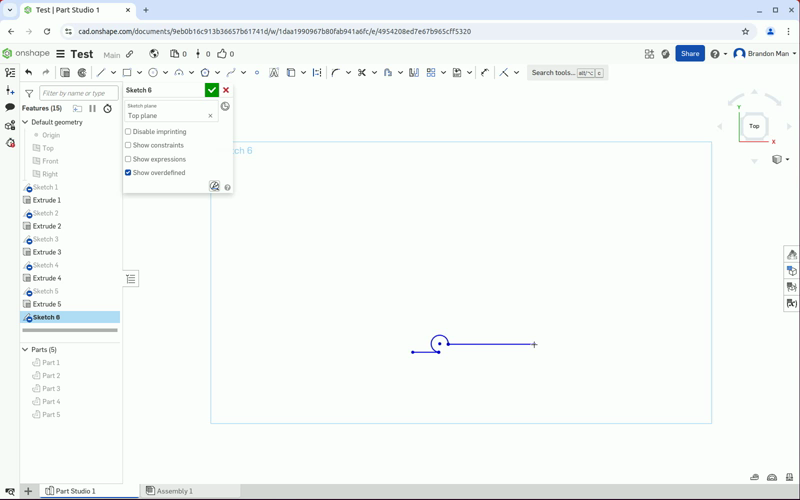
mouse_move(534, 344)
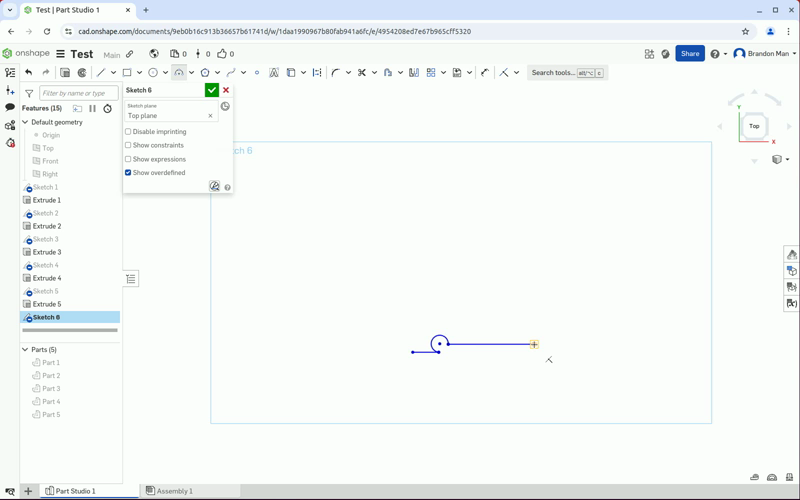
click(534, 344)
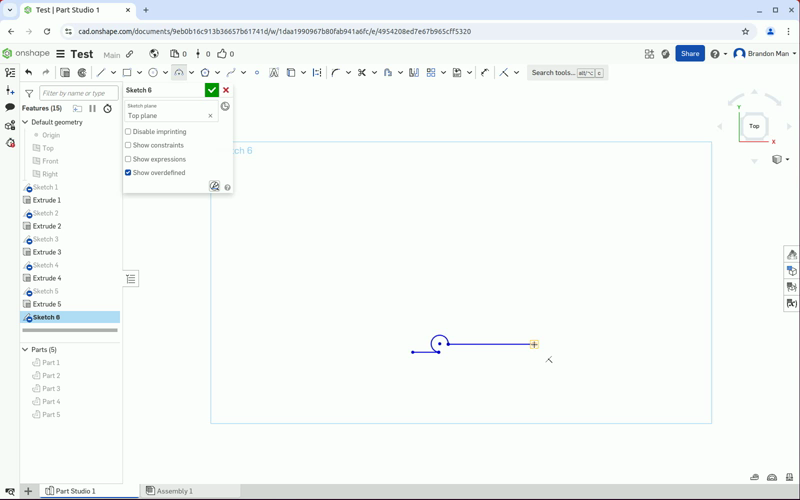
key_down(shift)
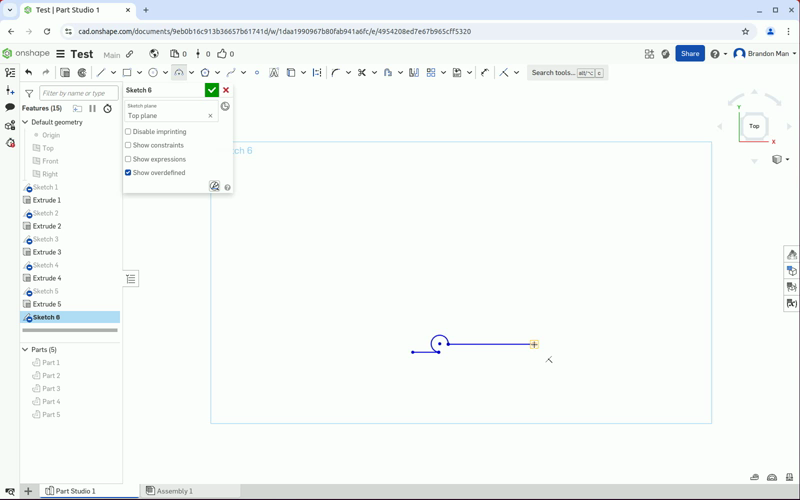
mouse_move(551, 344)
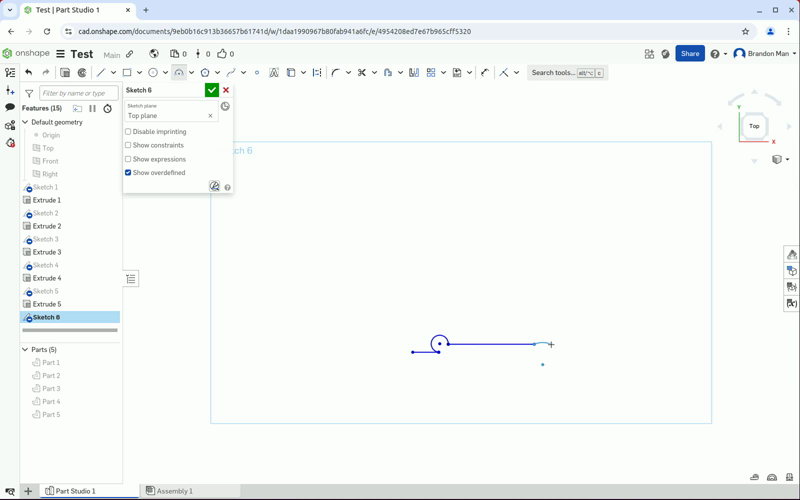
click(551, 344)
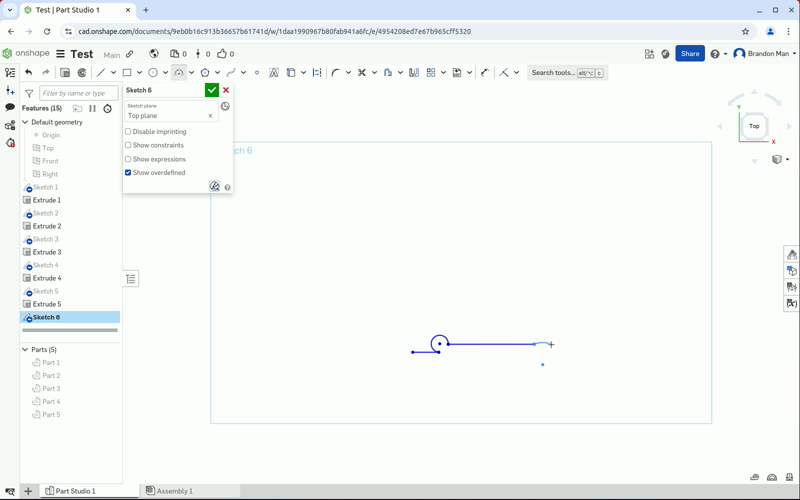
mouse_move(542, 336)
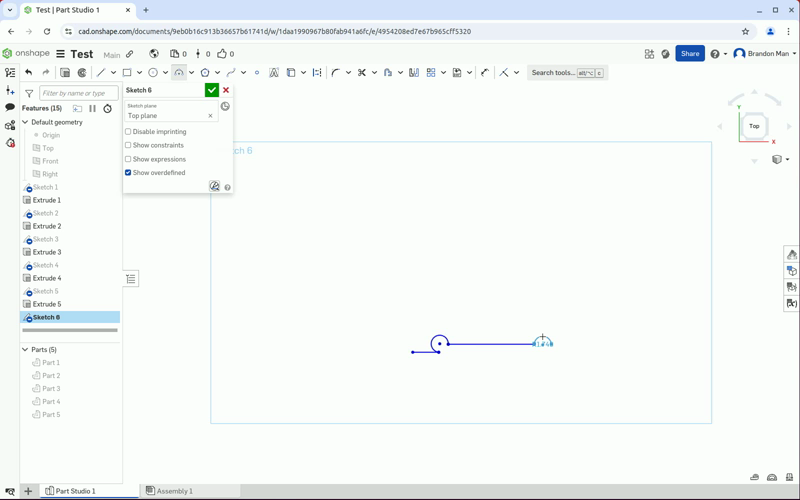
click(542, 336)
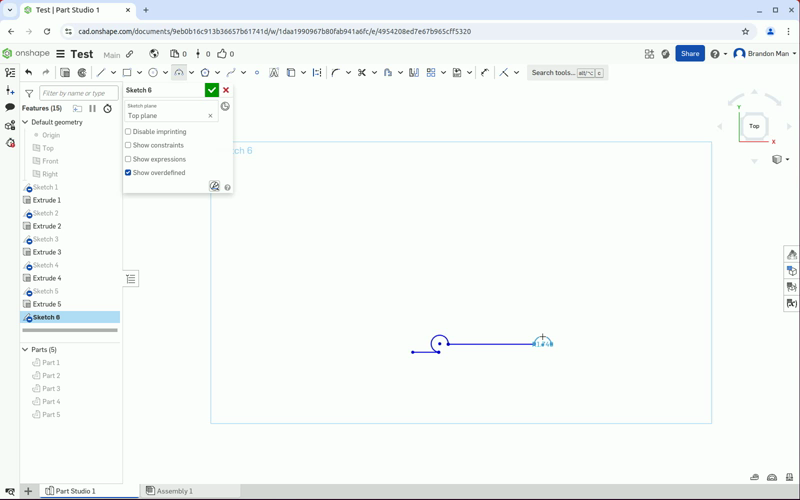
key_up(shift)
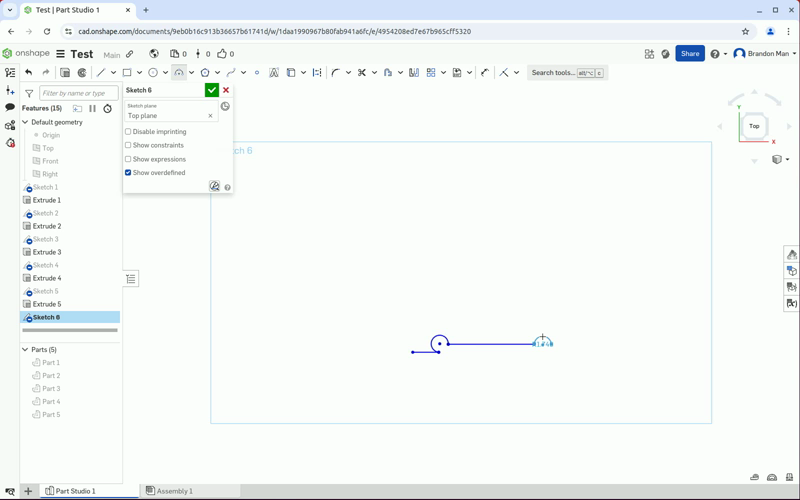
key(esc)
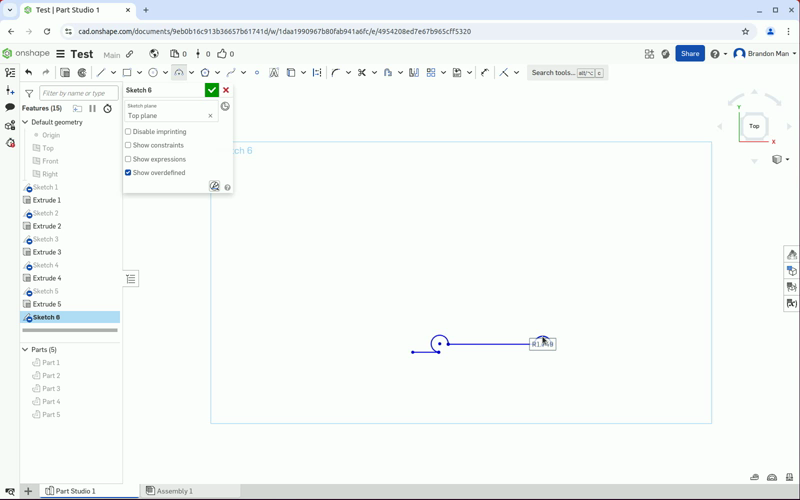
key(l)
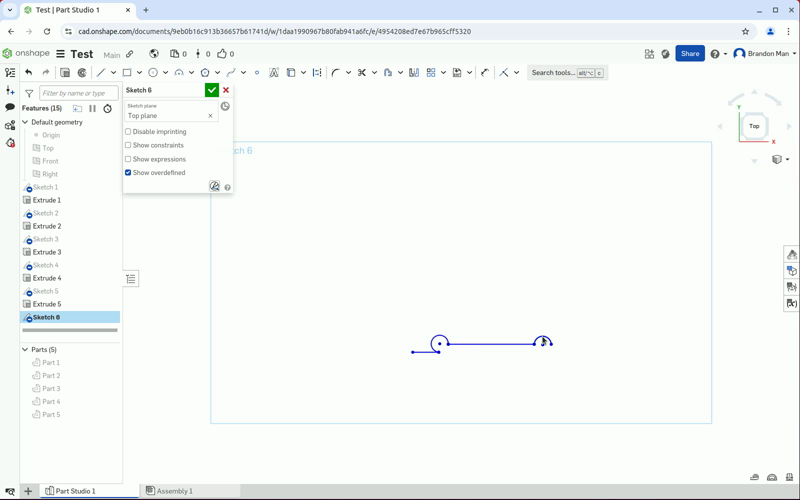
mouse_move(551, 344)
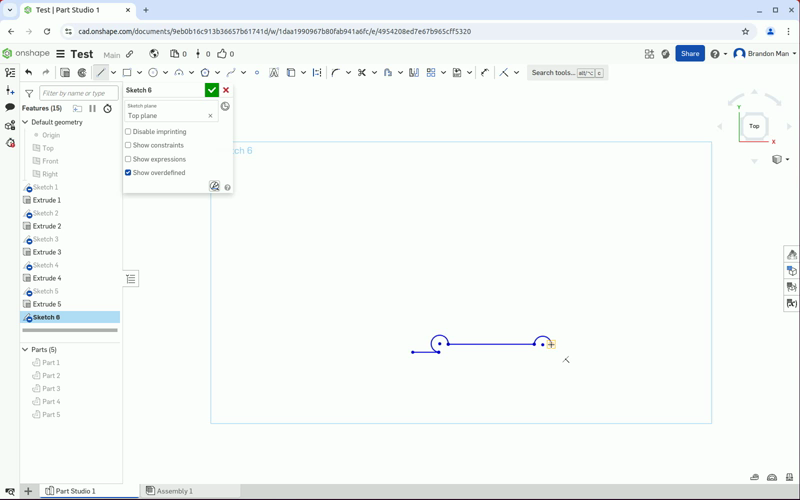
click(551, 344)
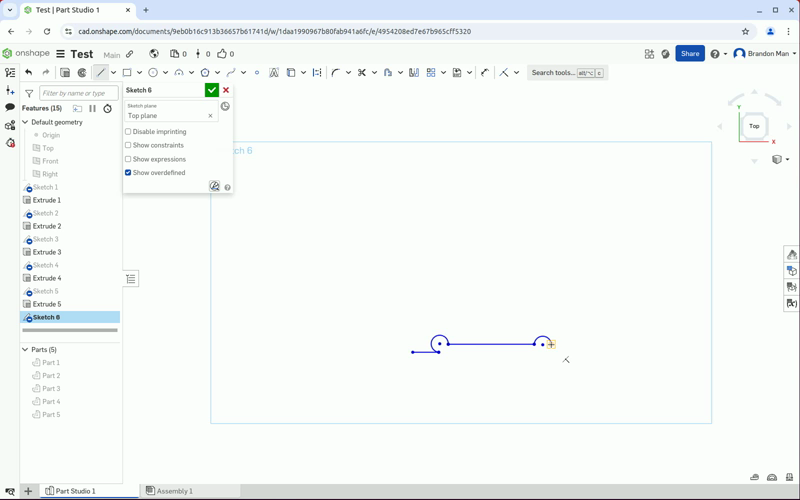
key_down(shift)
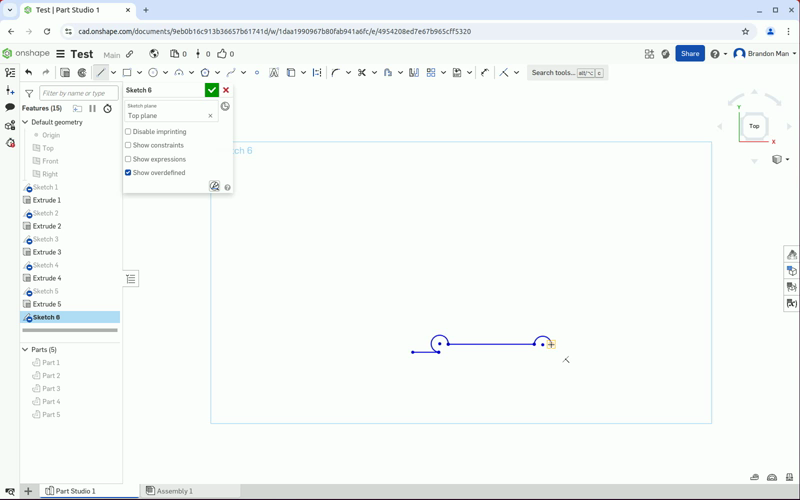
mouse_move(581, 344)
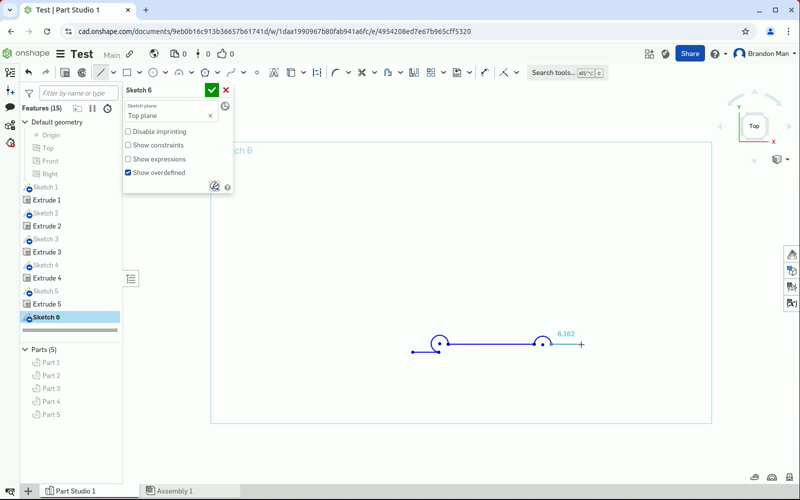
mouse_move(558, 344)
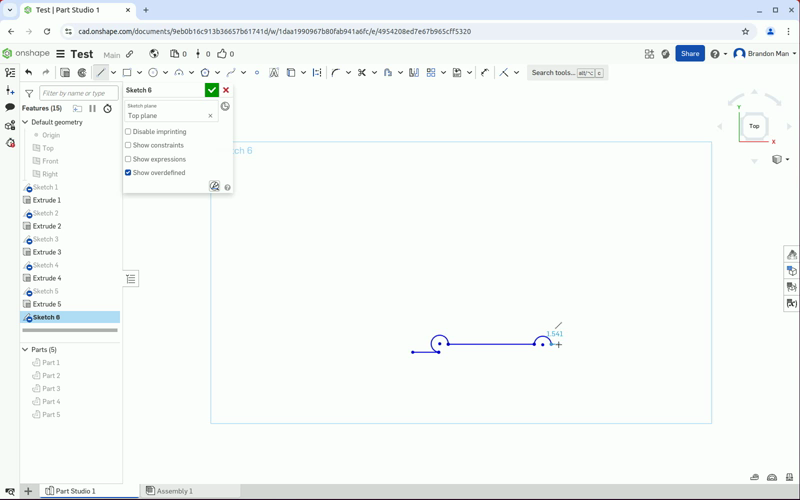
click(558, 344)
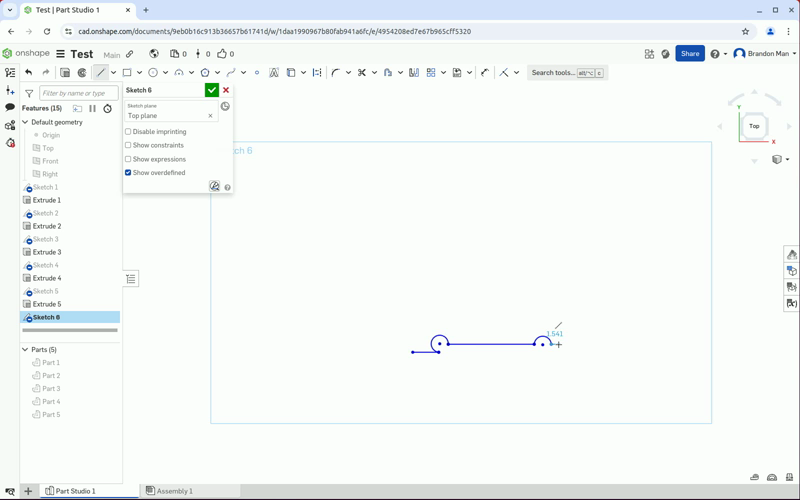
key_up(shift)
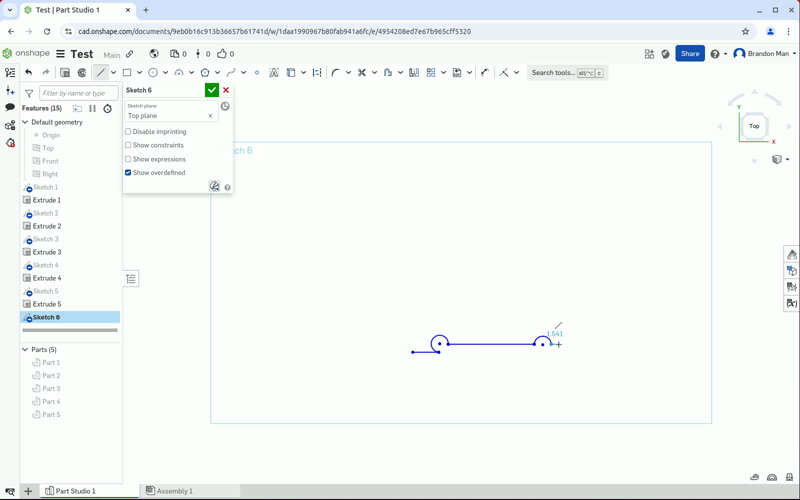
key_down(shift)
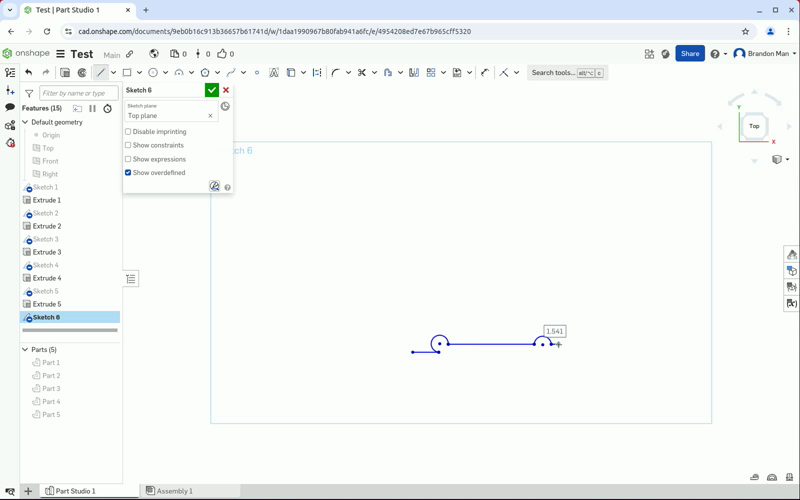
mouse_move(558, 259)
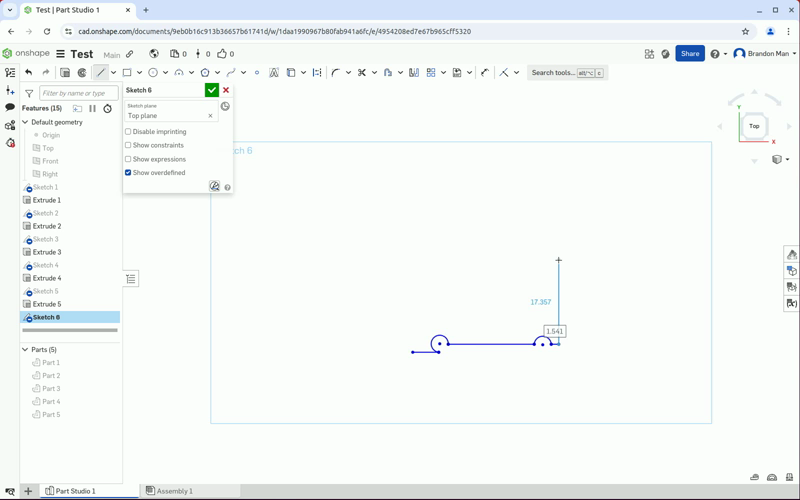
click(558, 259)
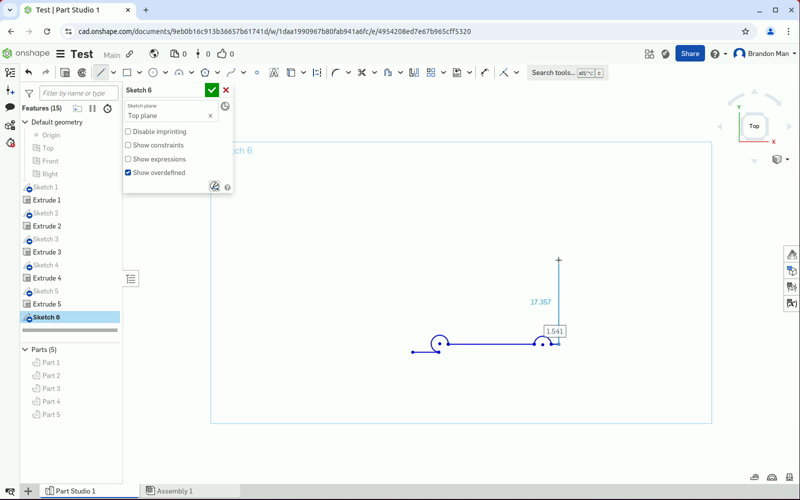
key_up(shift)
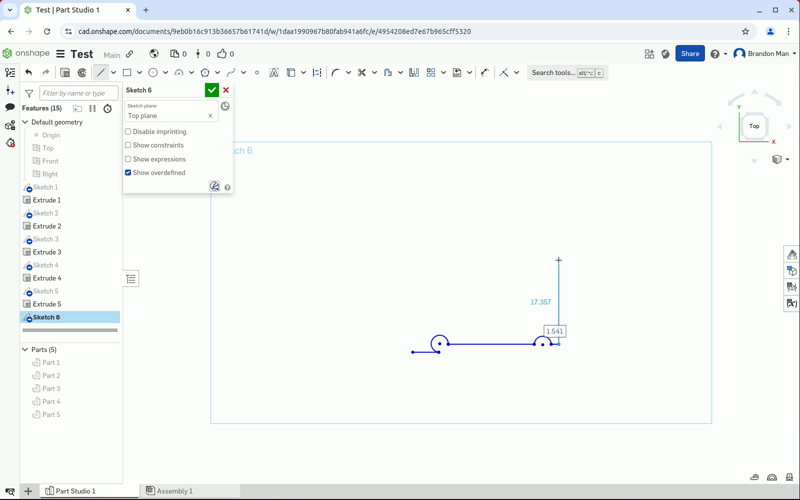
key_down(shift)
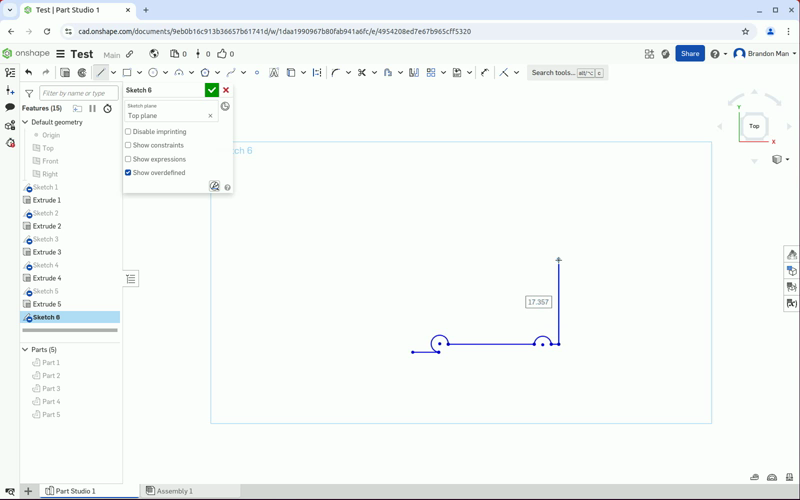
mouse_move(412, 259)
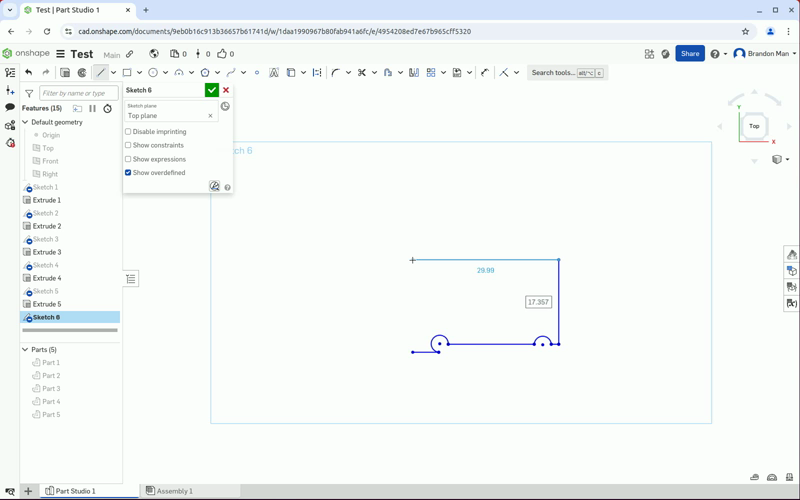
click(412, 259)
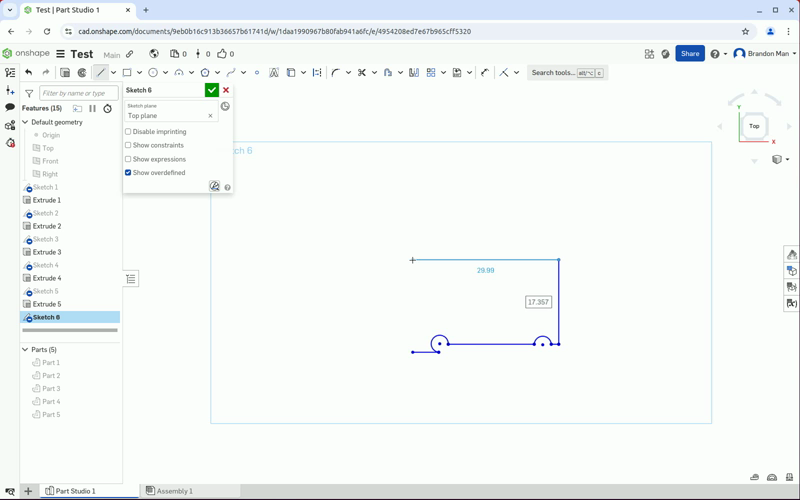
key_up(shift)
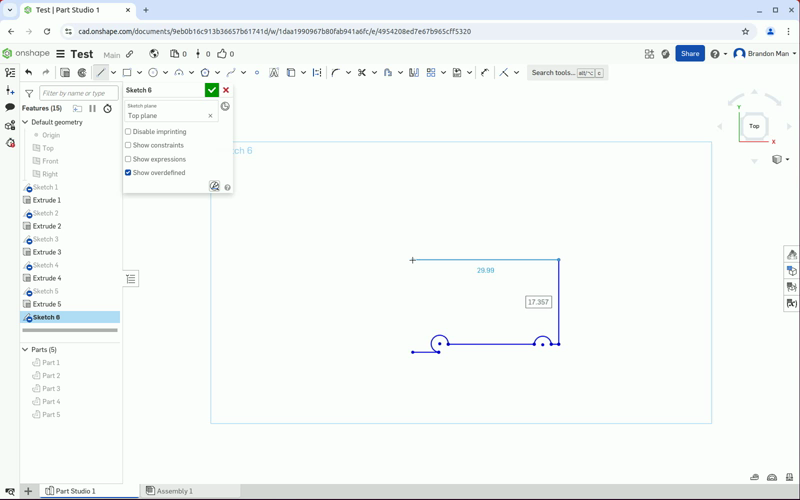
key_down(shift)
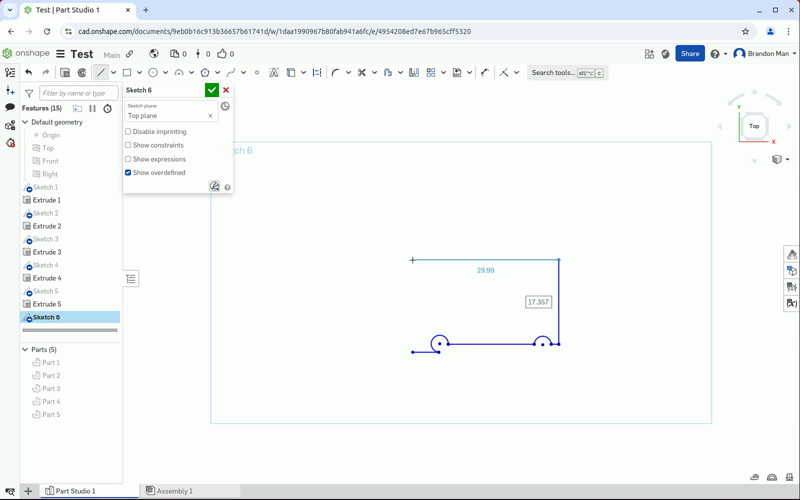
mouse_move(412, 352)
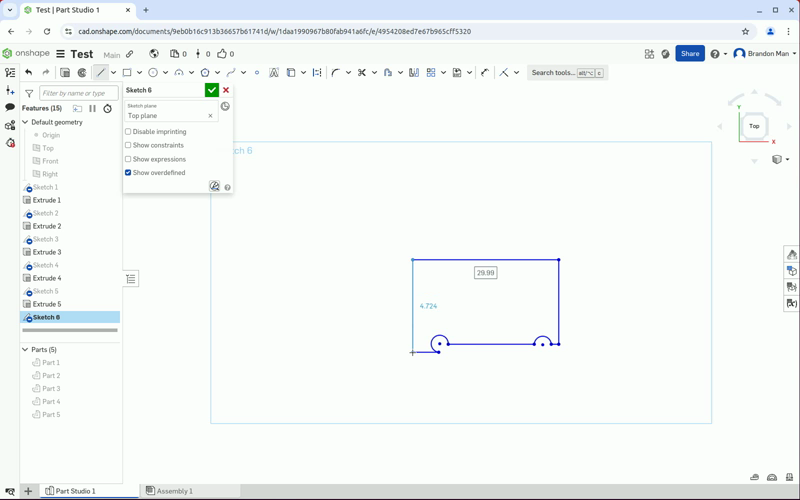
key_up(shift)
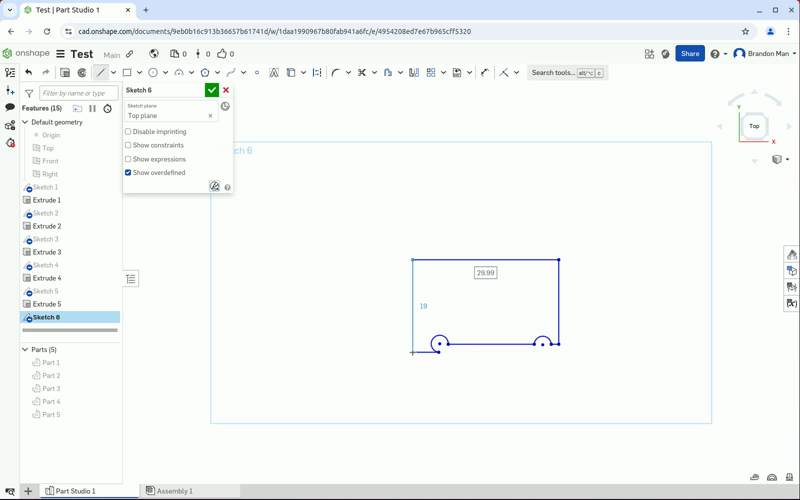
click(412, 352)
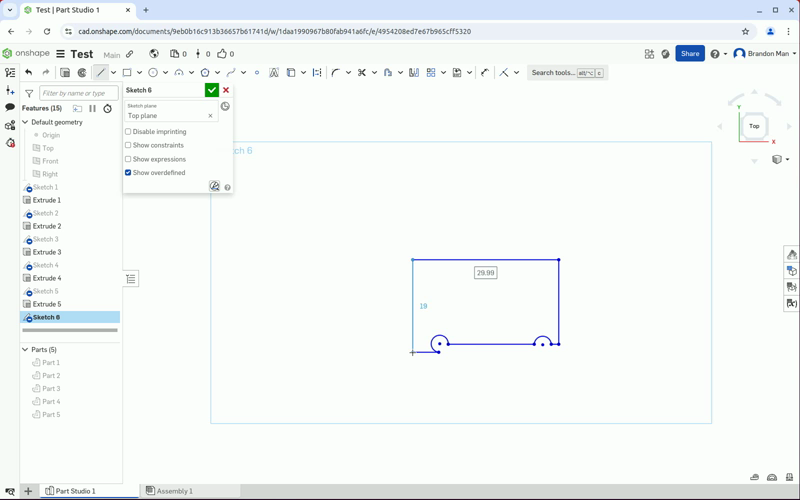
key(esc)
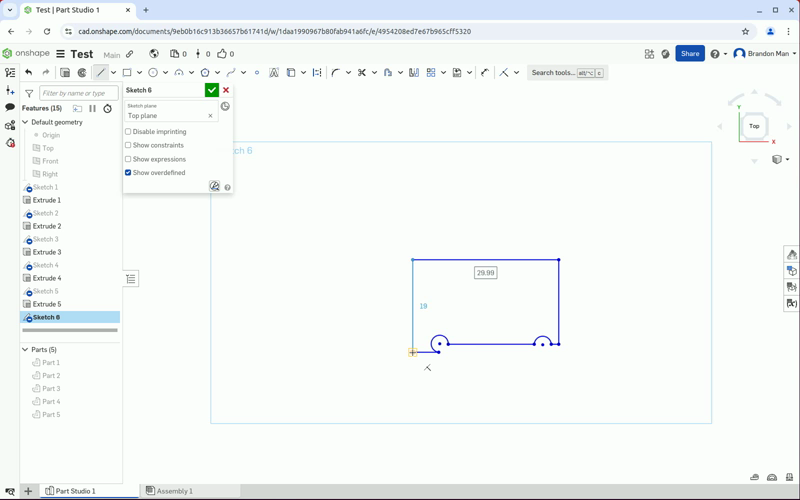
mouse_move(532, 319)
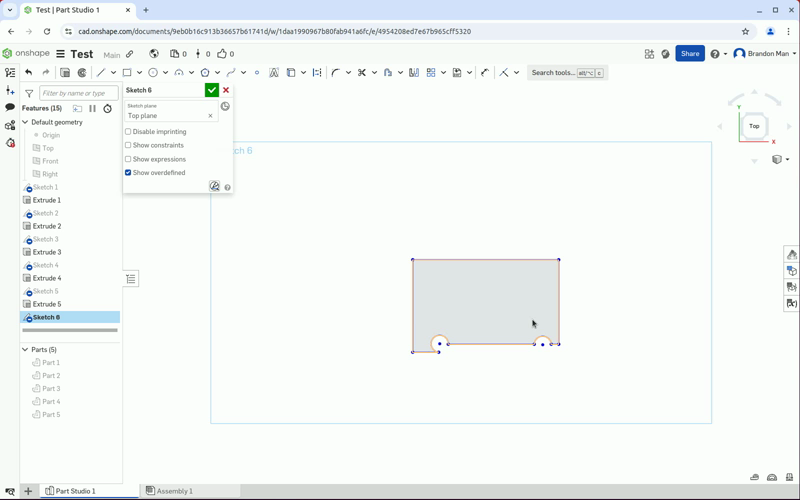
scroll(6)
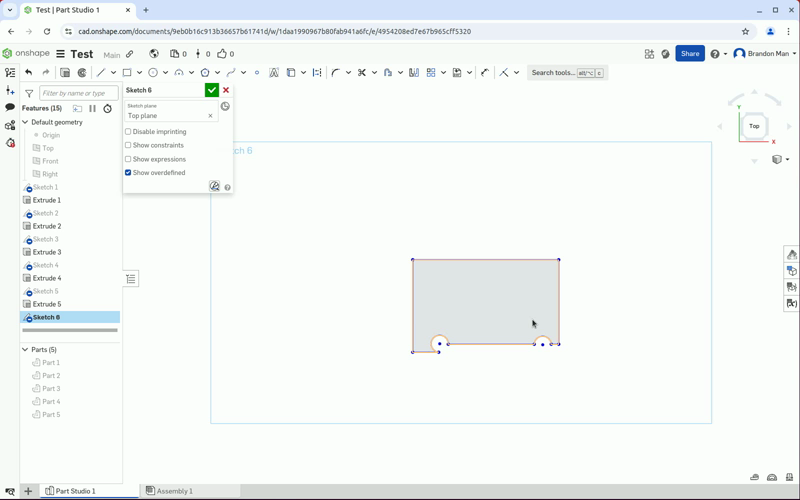
scroll(6)
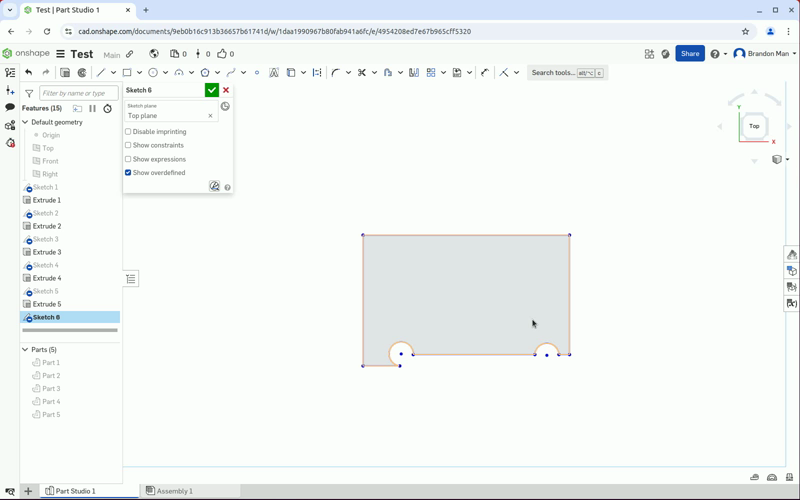
scroll(6)
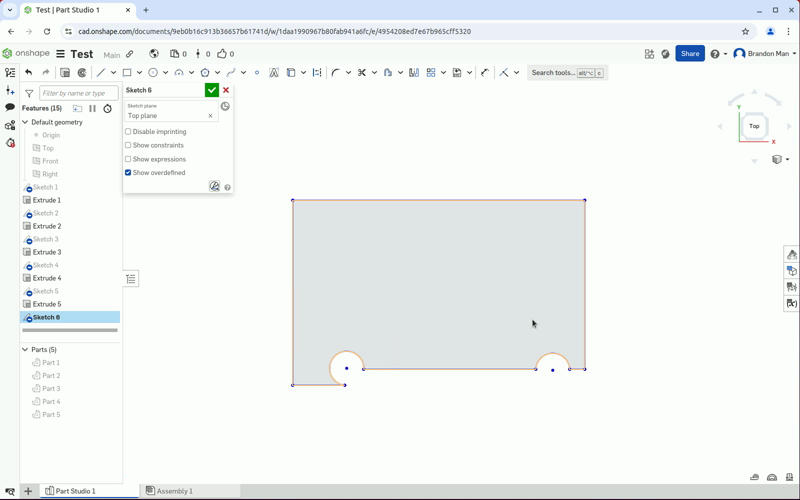
scroll(6)
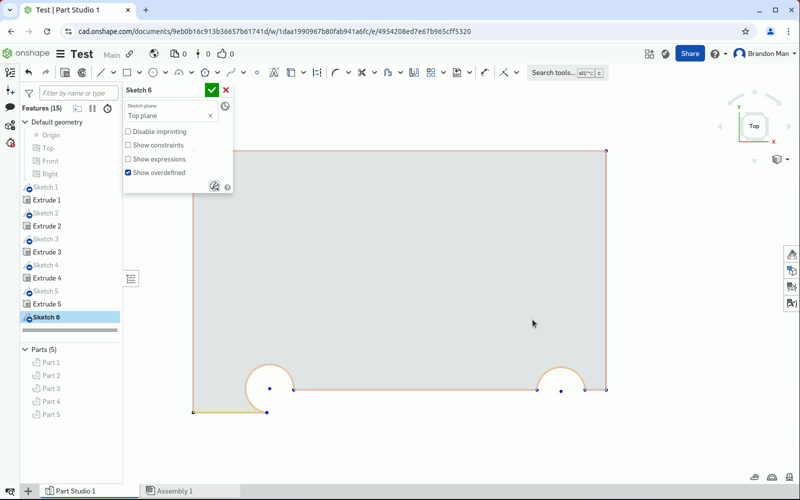
scroll(6)
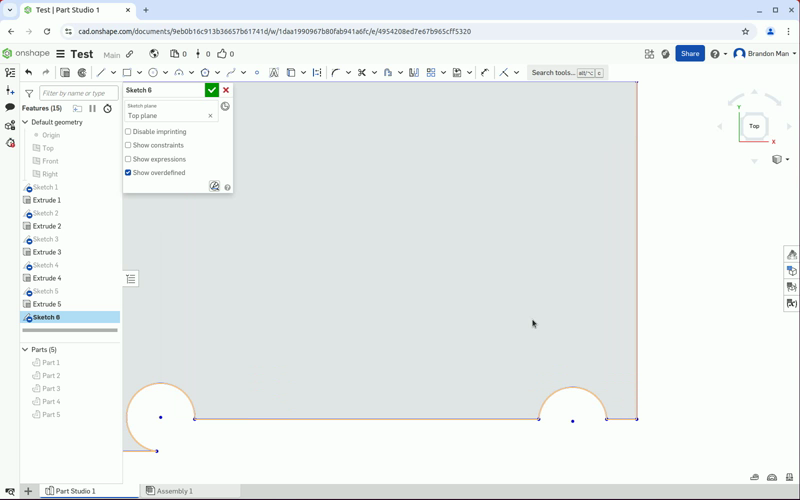
scroll(6)
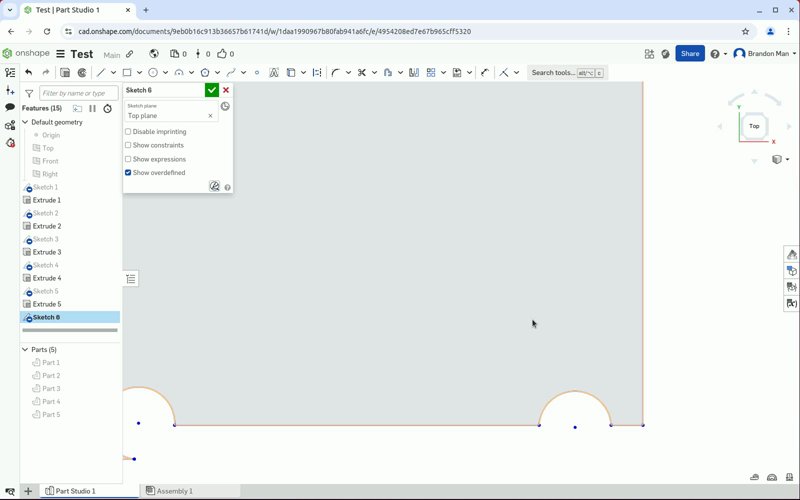
scroll(6)
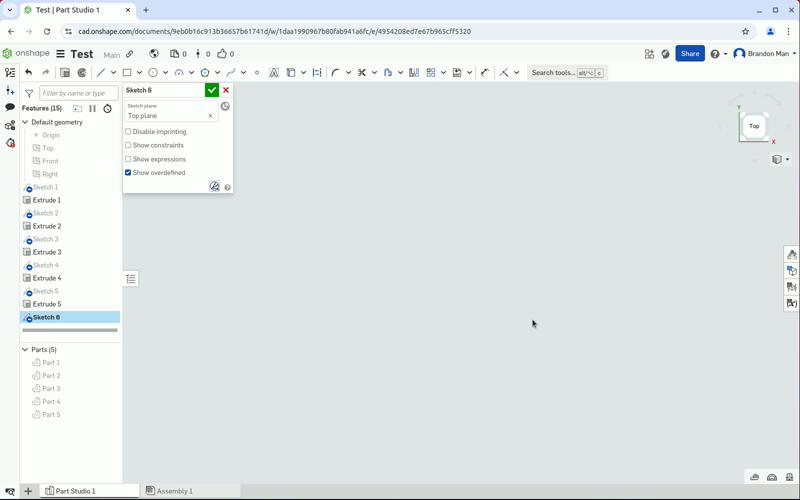
click(532, 319)
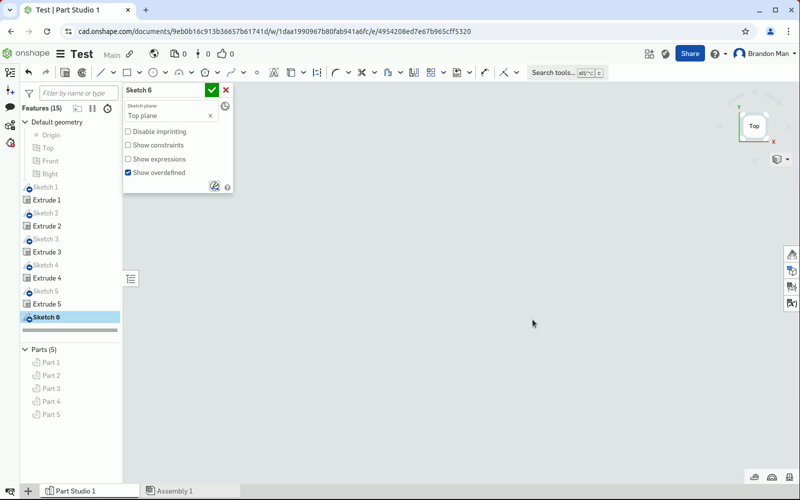
scroll(-6)
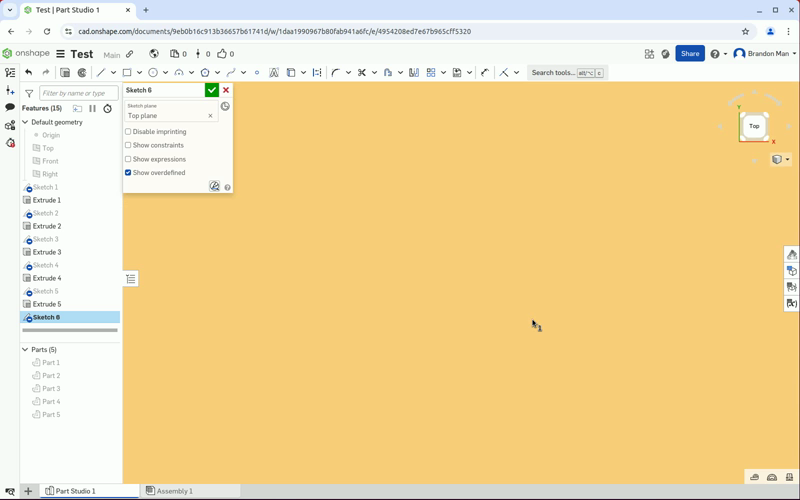
scroll(-6)
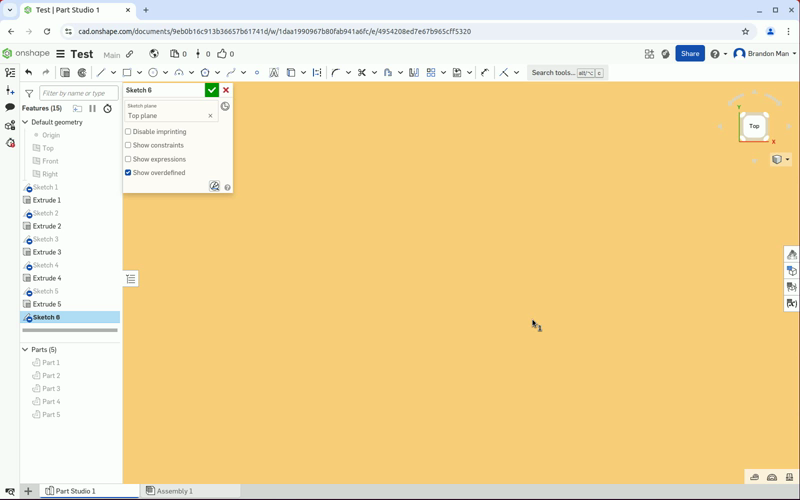
scroll(-6)
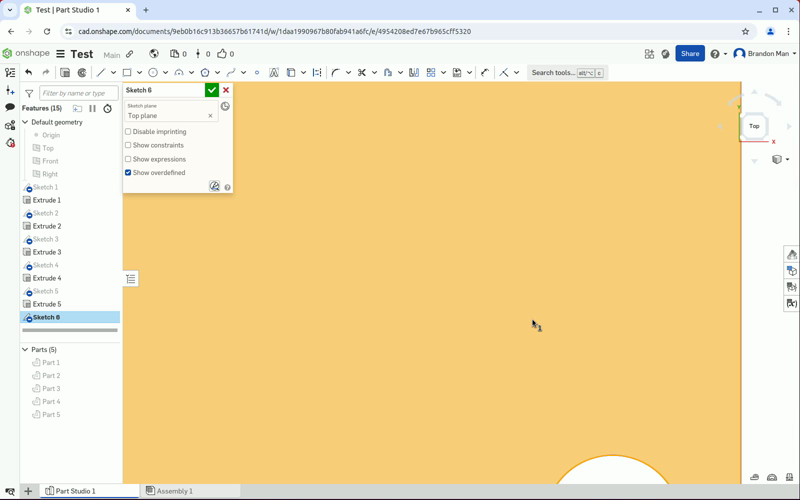
scroll(-6)
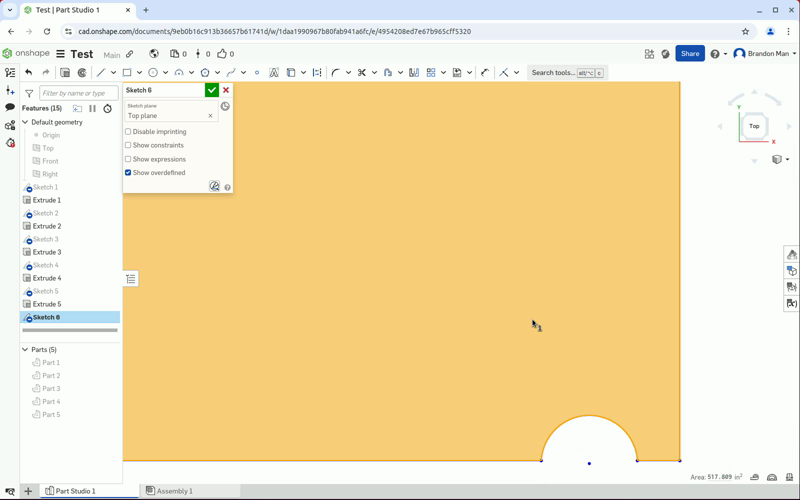
scroll(-6)
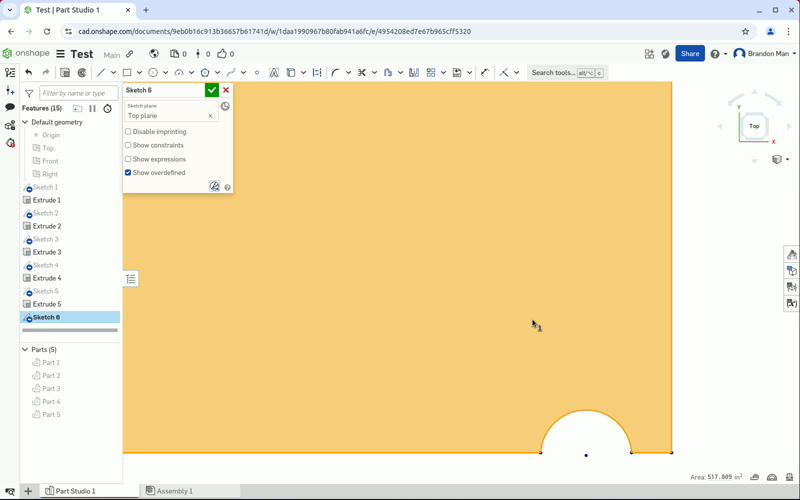
scroll(-6)
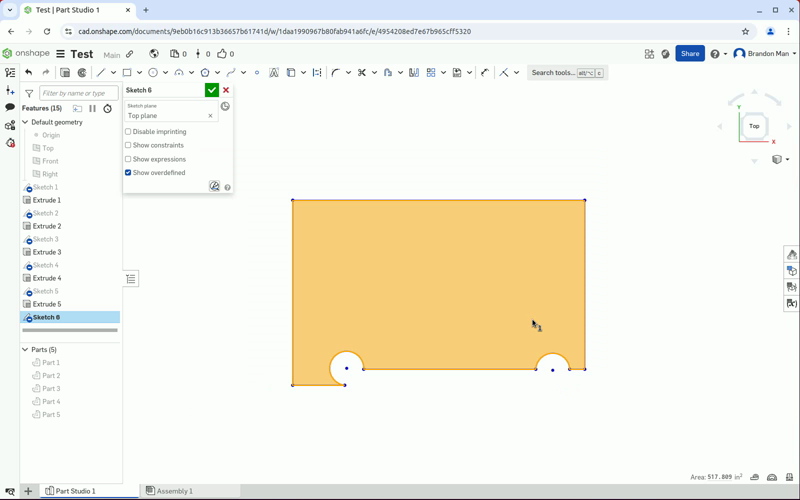
scroll(-6)
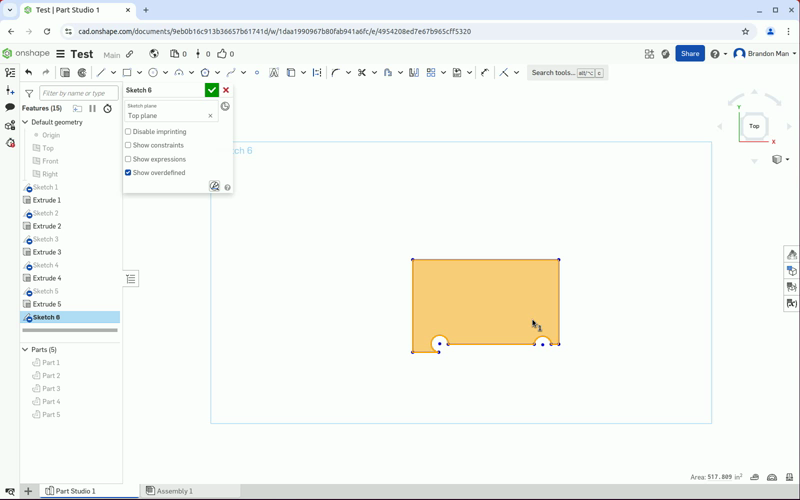
mouse_move(73, 352)
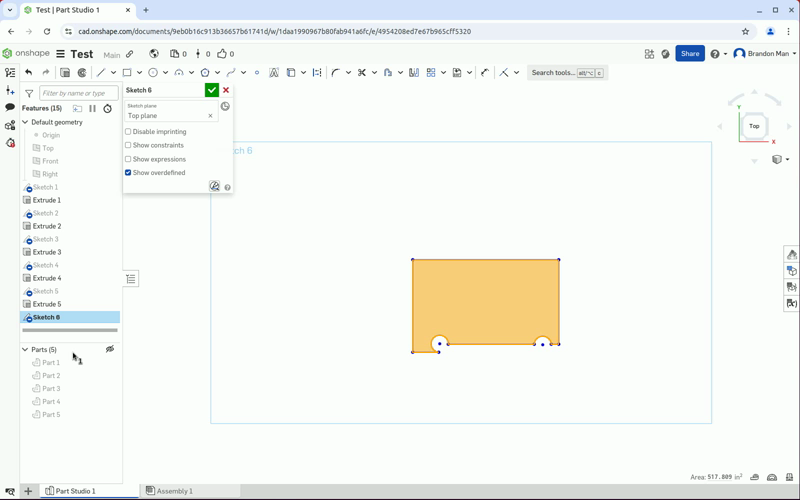
key(shift+y)
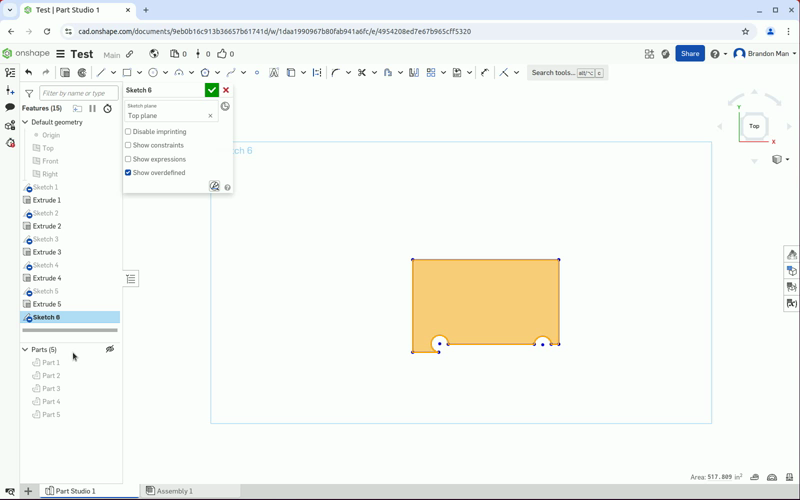
key(shift+e)
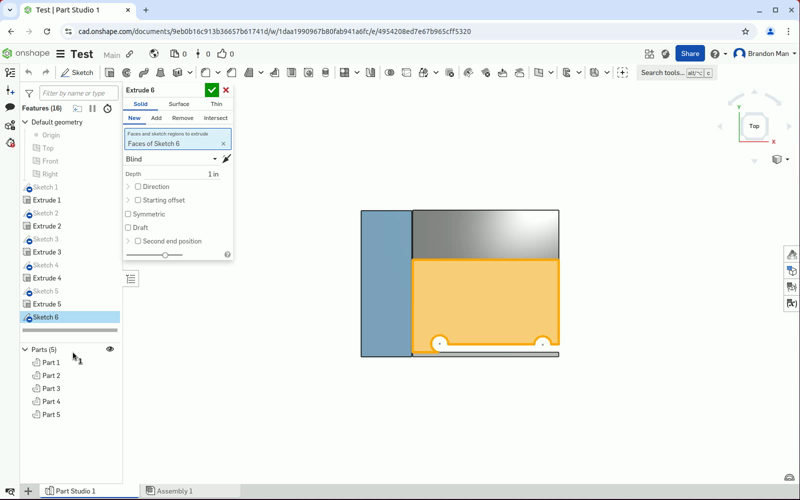
mouse_move(143, 106)
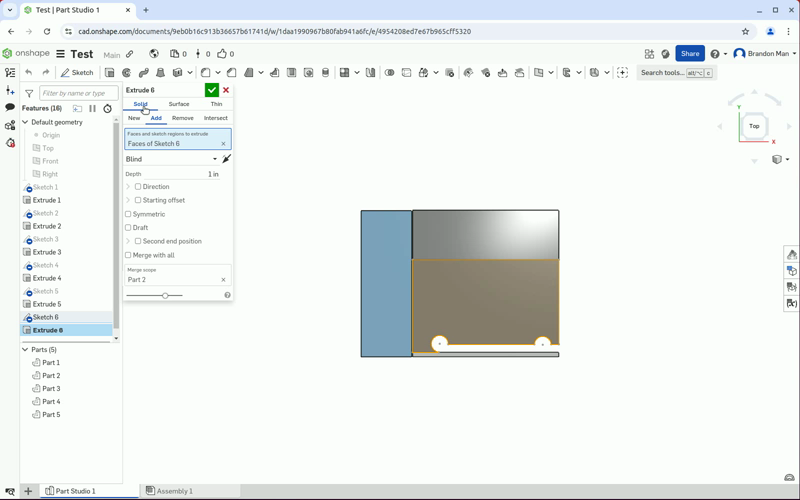
click(143, 106)
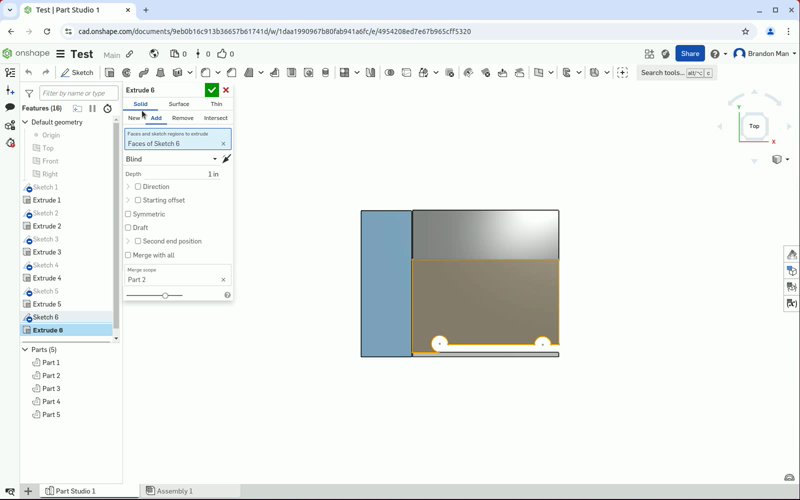
mouse_move(137, 120)
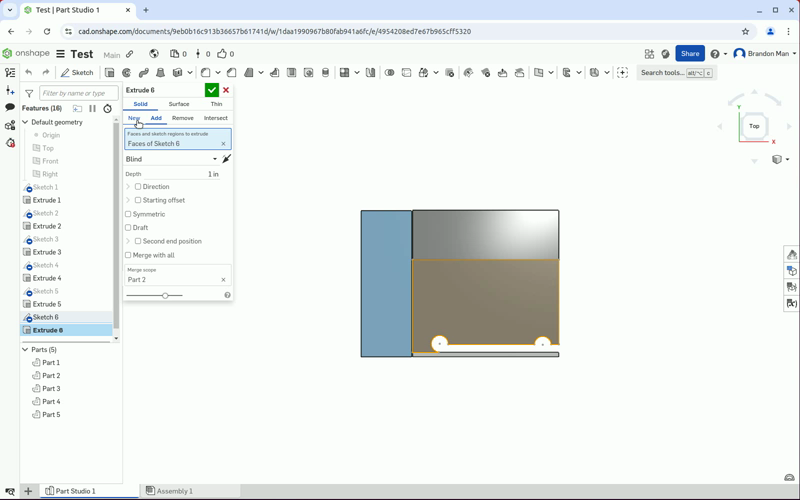
click(137, 120)
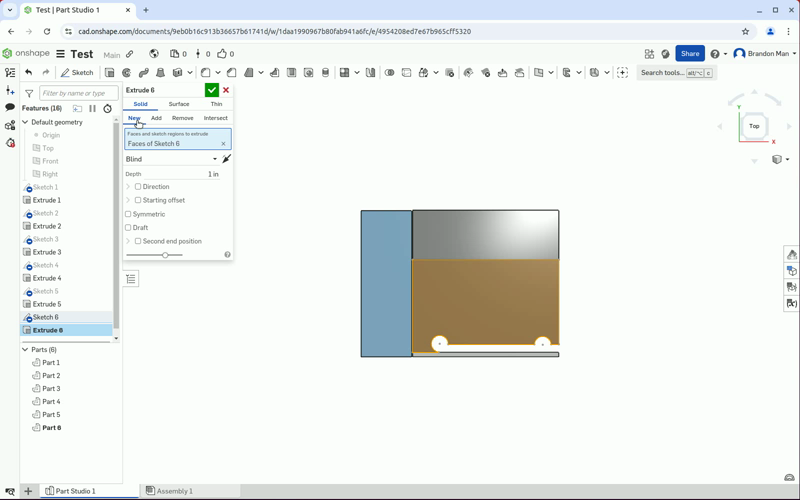
key(tab, 4)
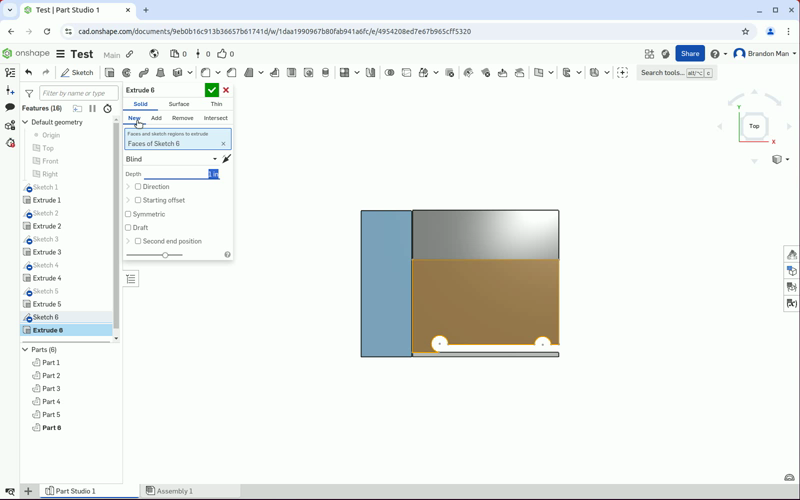
text(-0.963)
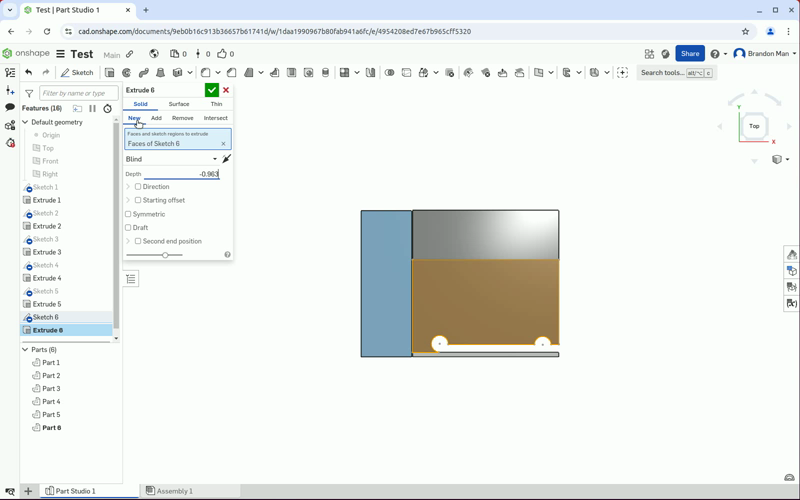
key(enter)
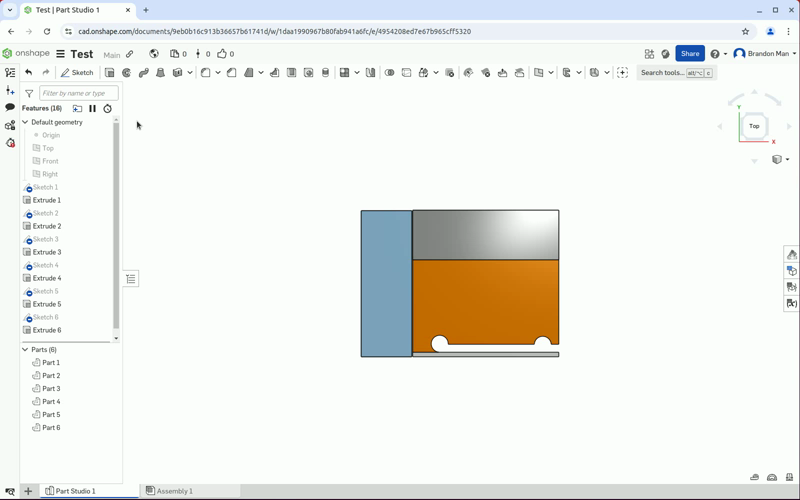
key(shift+h)
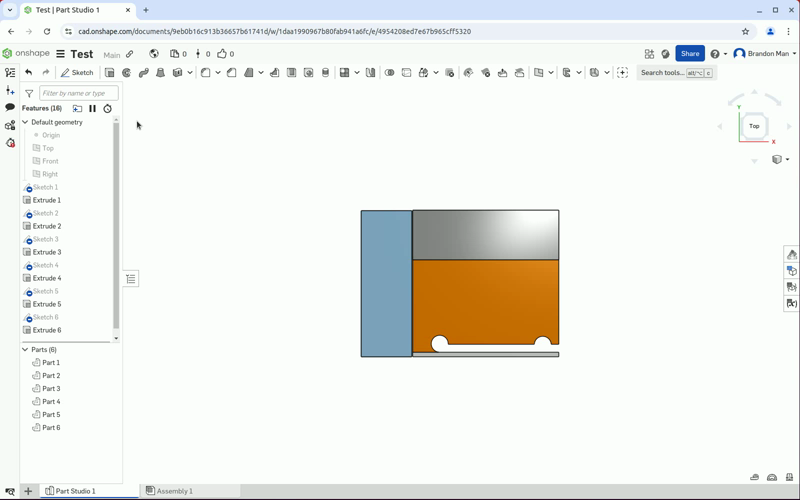
key(shift+h)
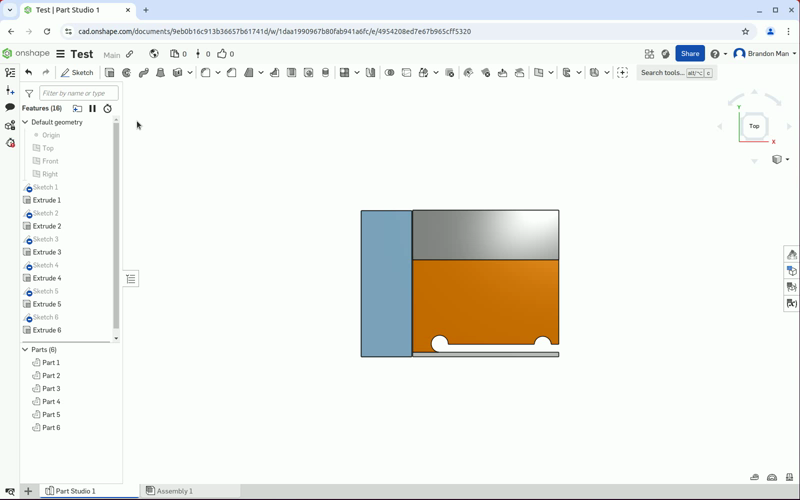
mouse_move(69, 189)
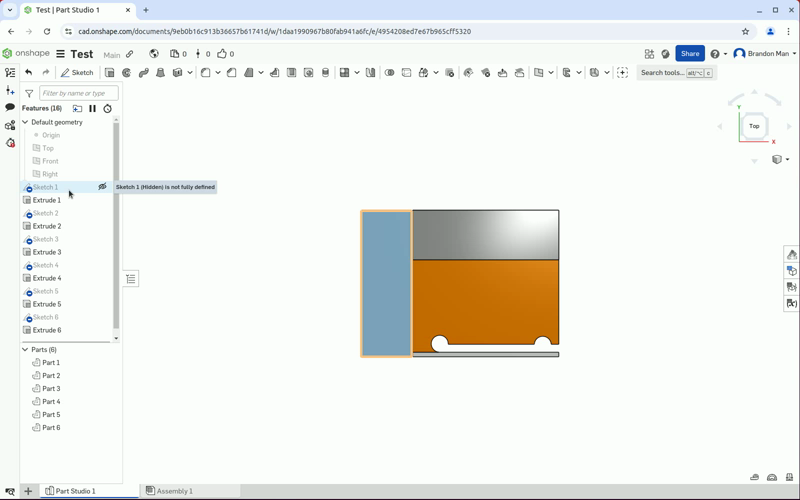
click(69, 189)
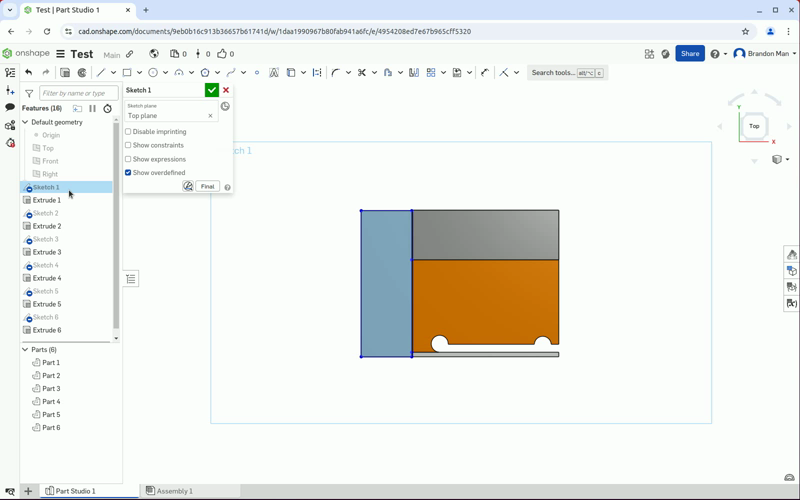
mouse_move(229, 92)
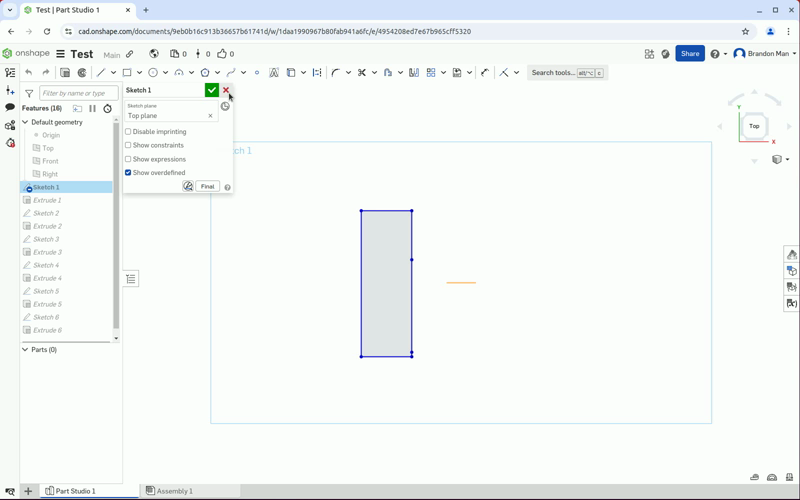
click(229, 92)
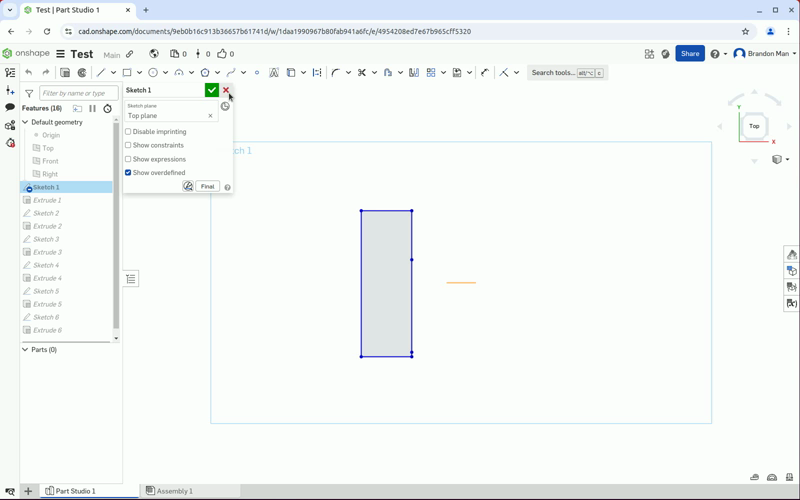
key(shift+s)
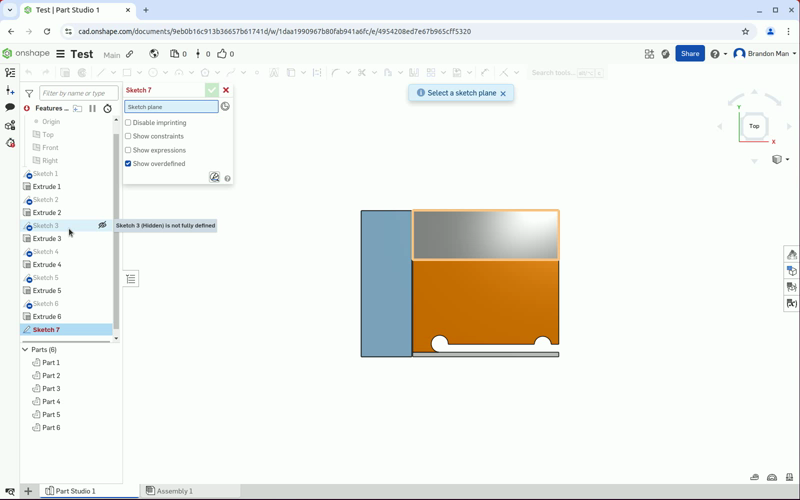
scroll(3)
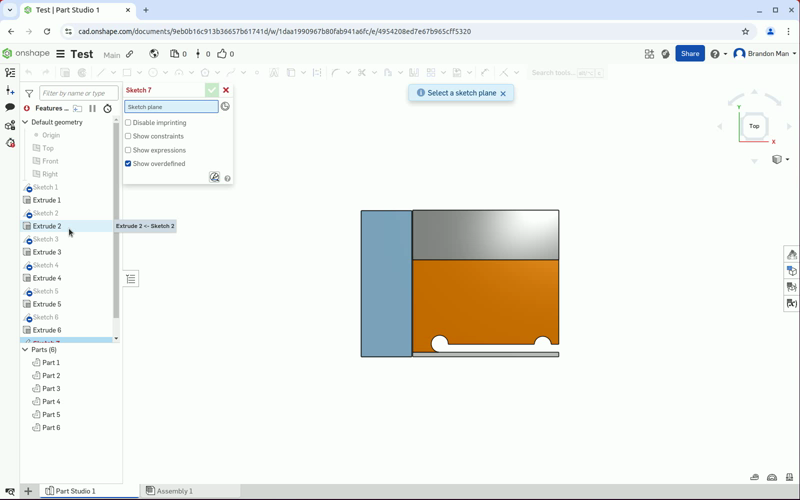
mouse_move(69, 150)
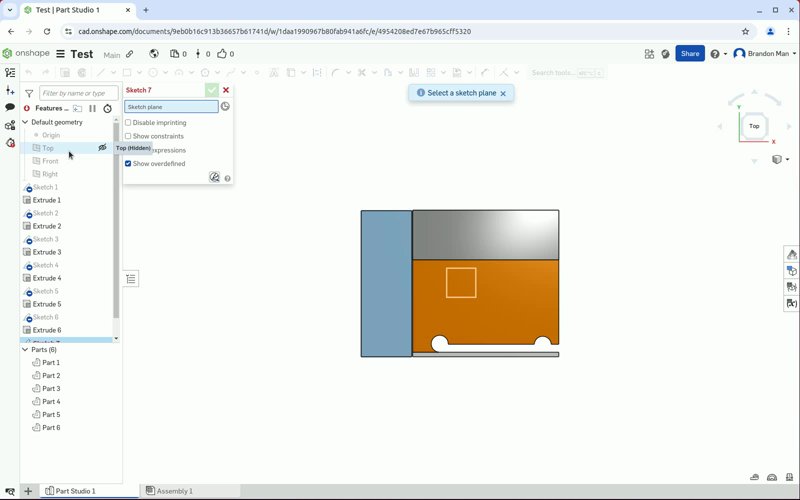
click(69, 150)
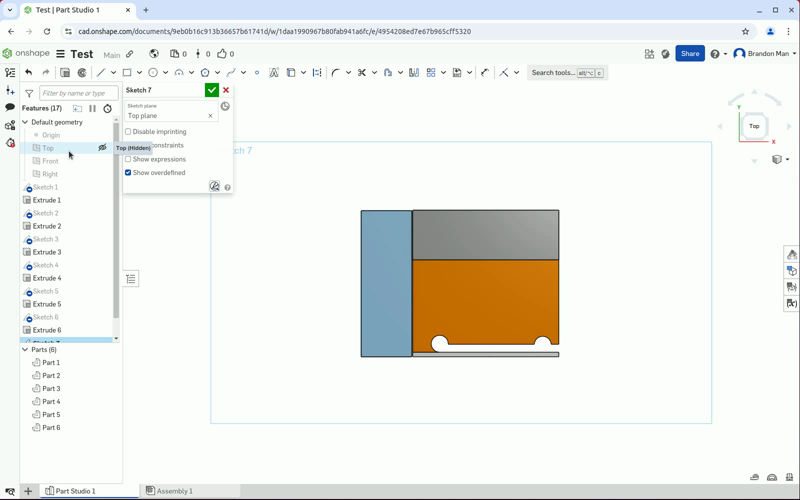
mouse_move(73, 352)
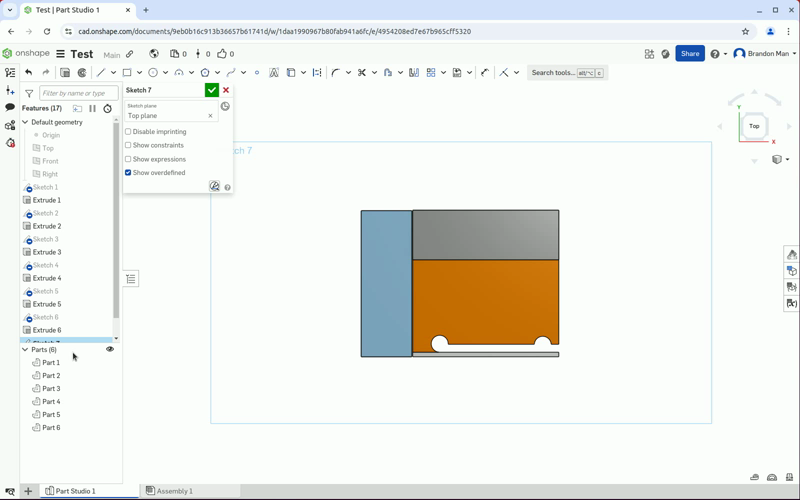
key(y)
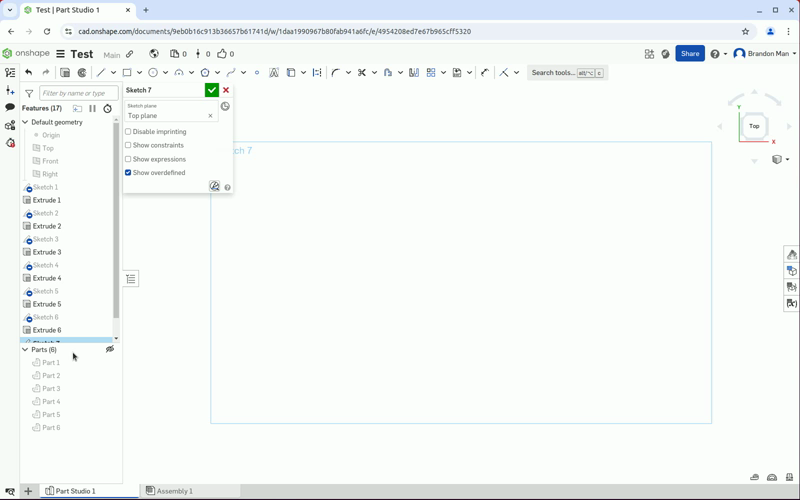
key(l)
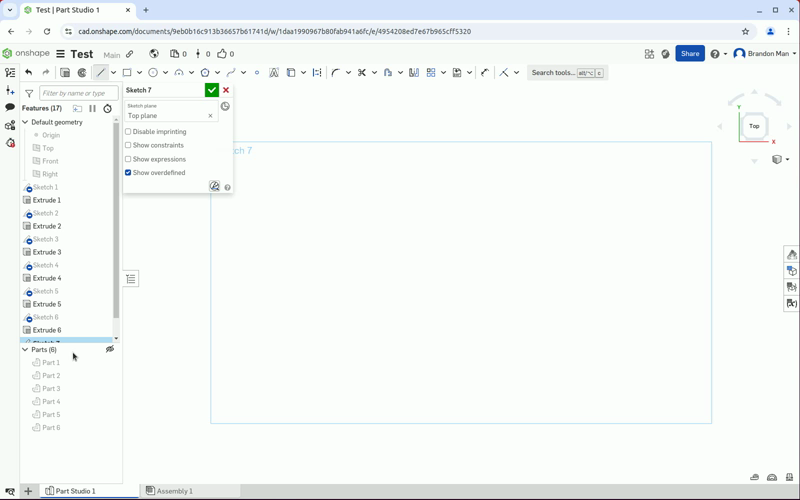
key_down(shift)
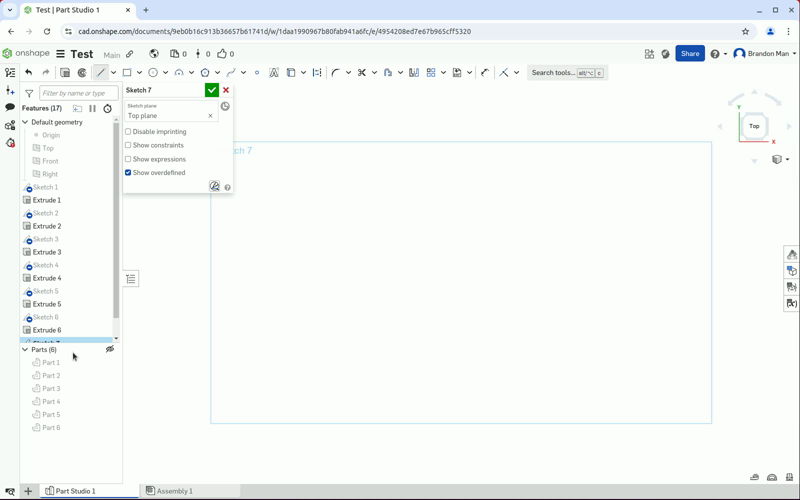
mouse_move(439, 352)
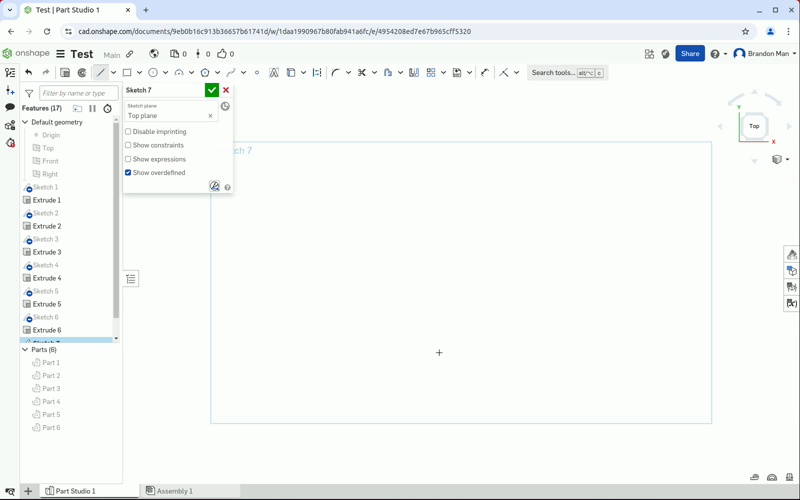
click(439, 352)
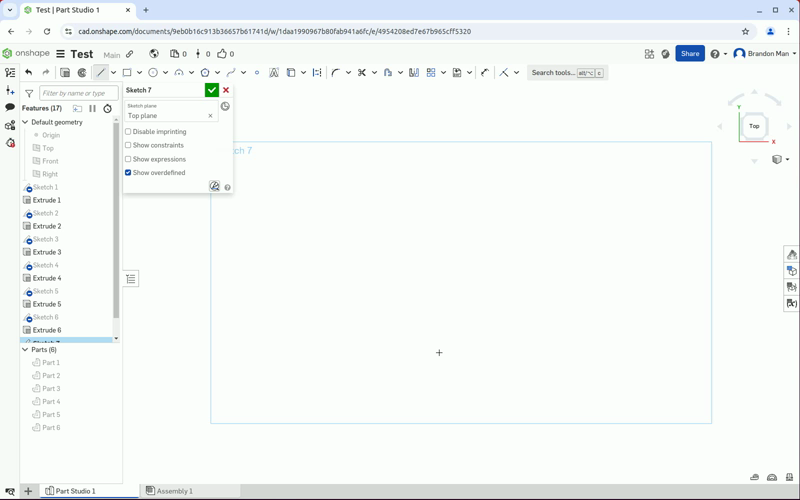
key_up(shift)
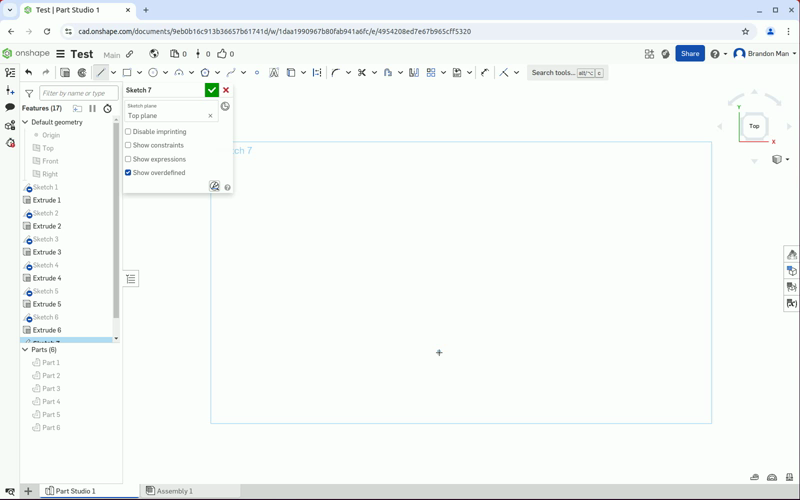
key_down(shift)
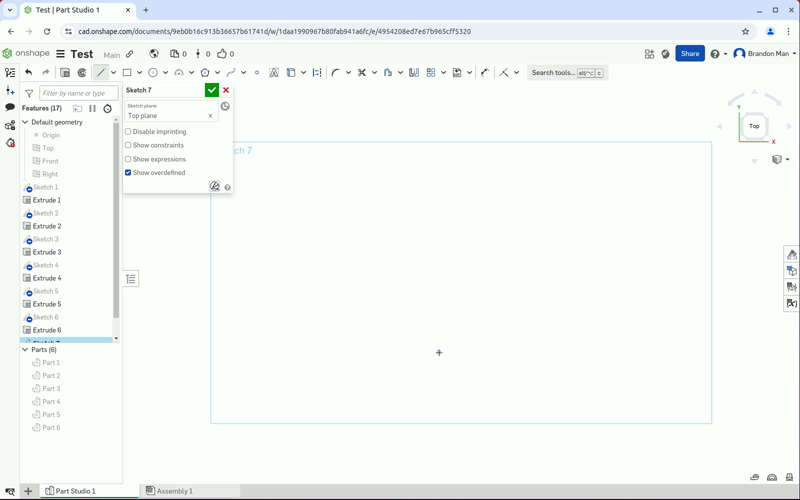
mouse_move(543, 352)
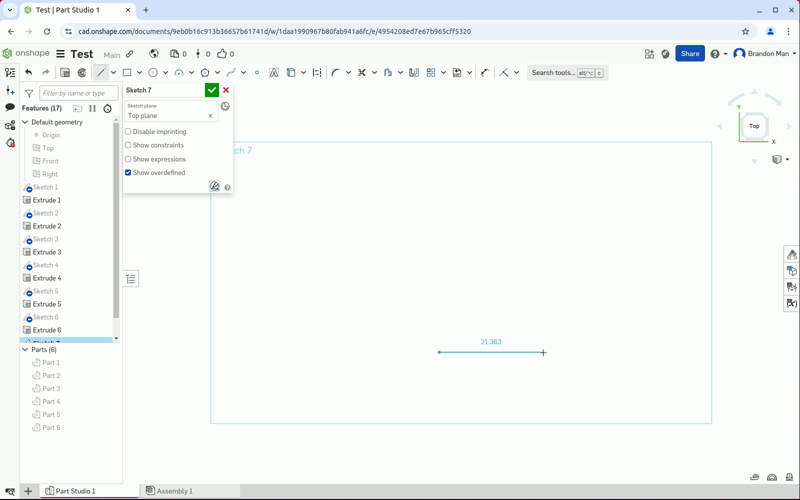
click(543, 352)
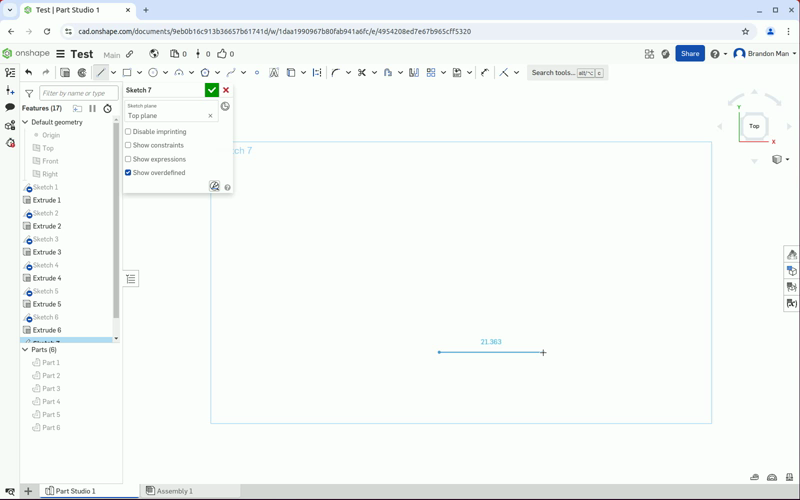
key_up(shift)
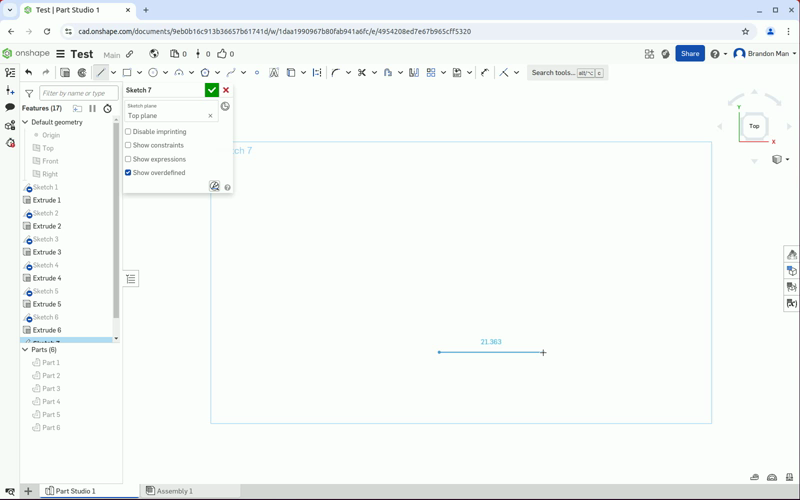
key(esc)
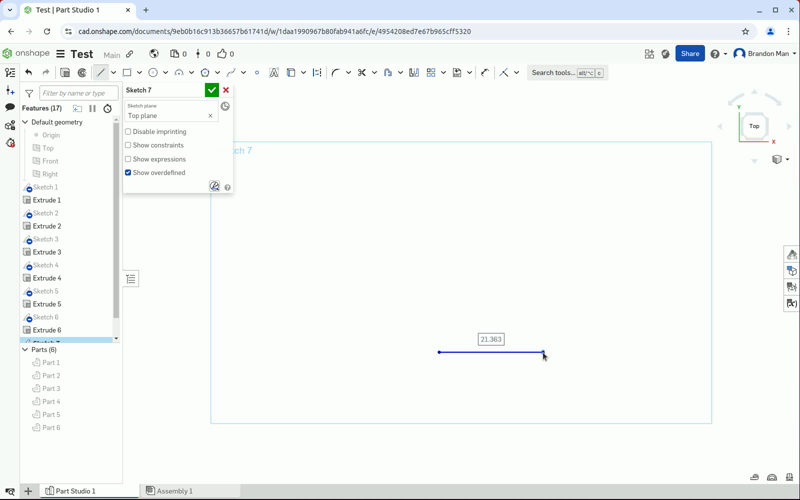
key(a)
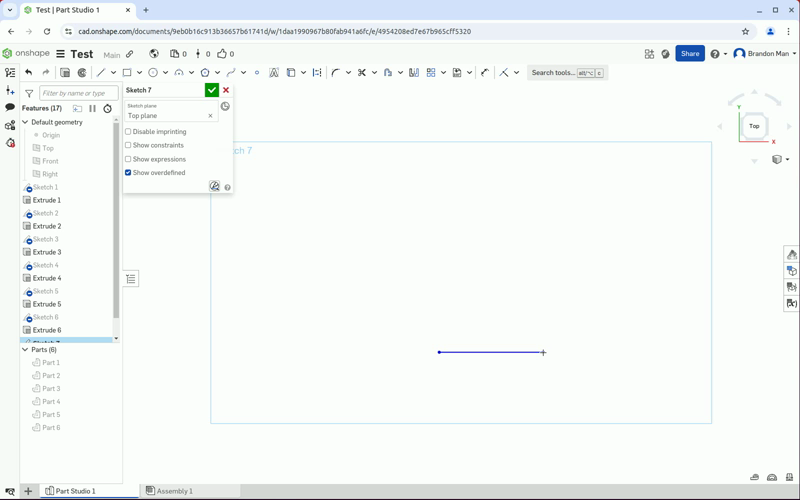
mouse_move(543, 352)
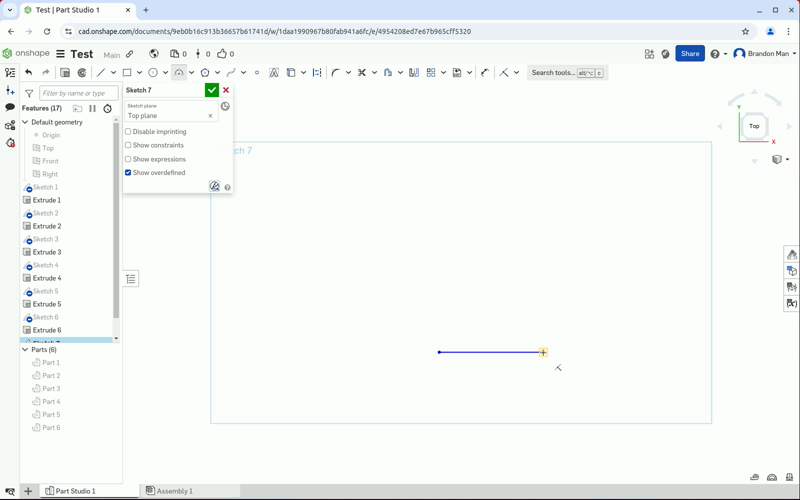
click(543, 352)
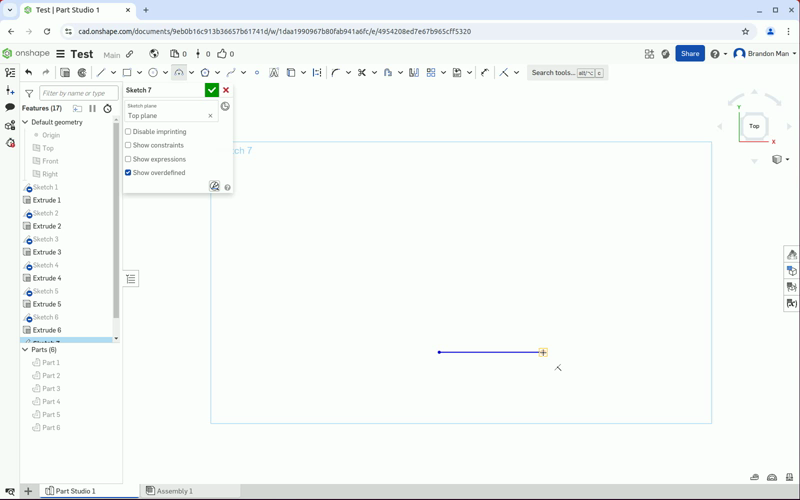
key_down(shift)
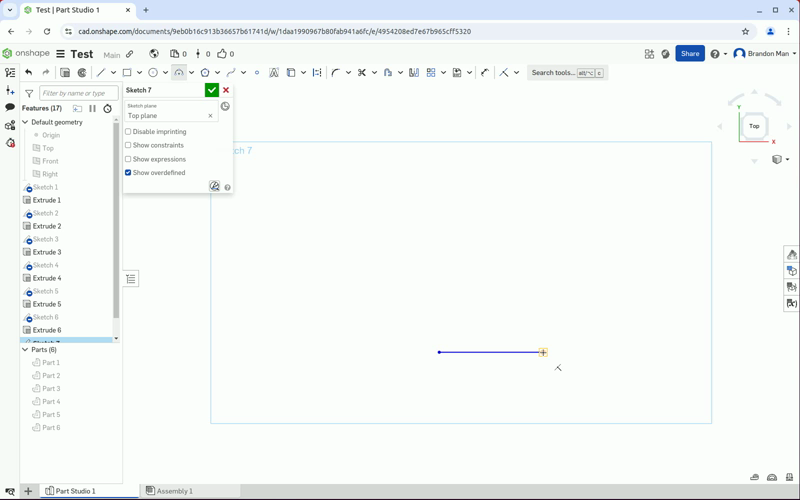
mouse_move(534, 343)
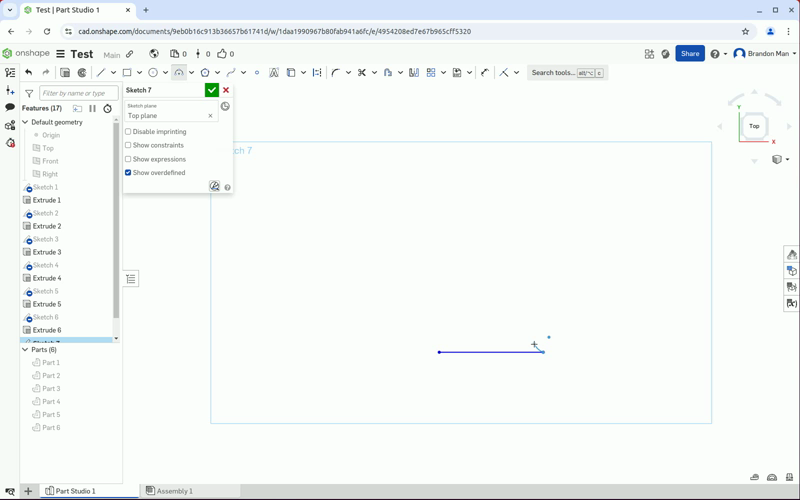
click(534, 343)
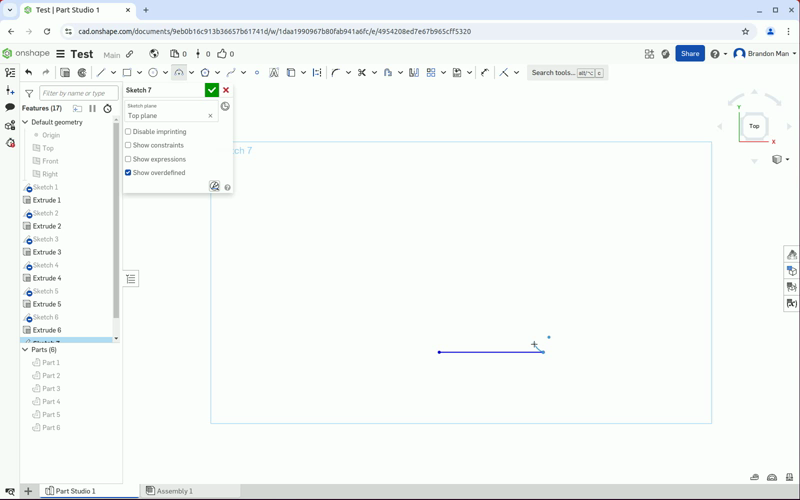
mouse_move(536, 349)
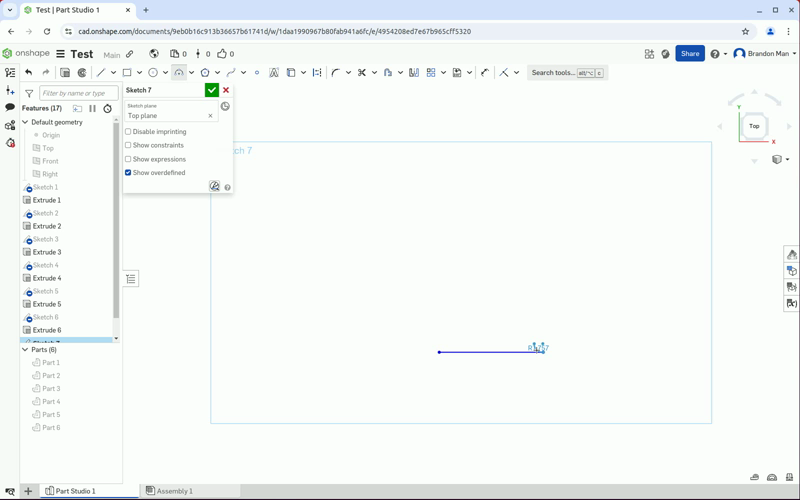
click(536, 349)
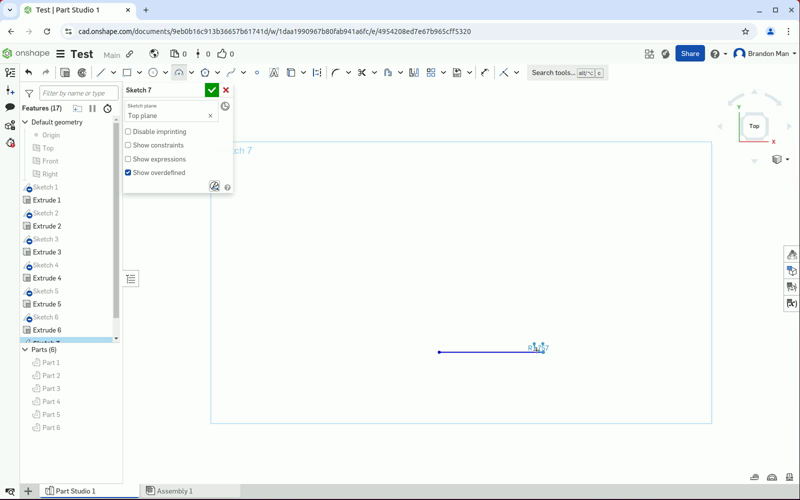
key_up(shift)
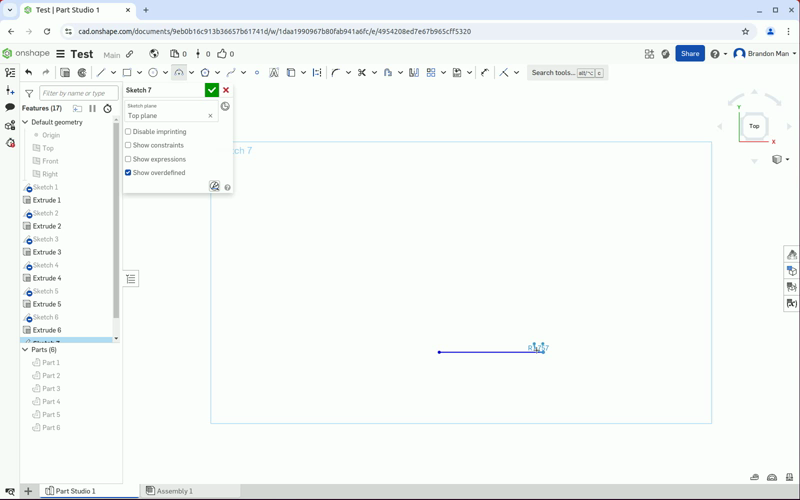
key(esc)
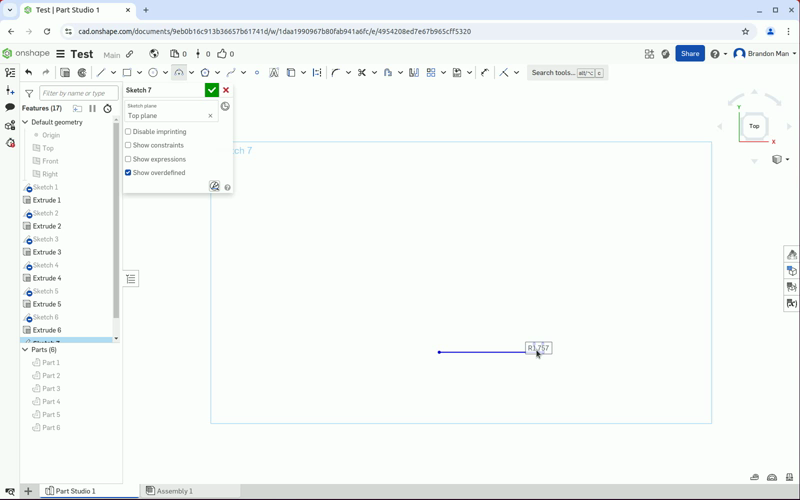
key(l)
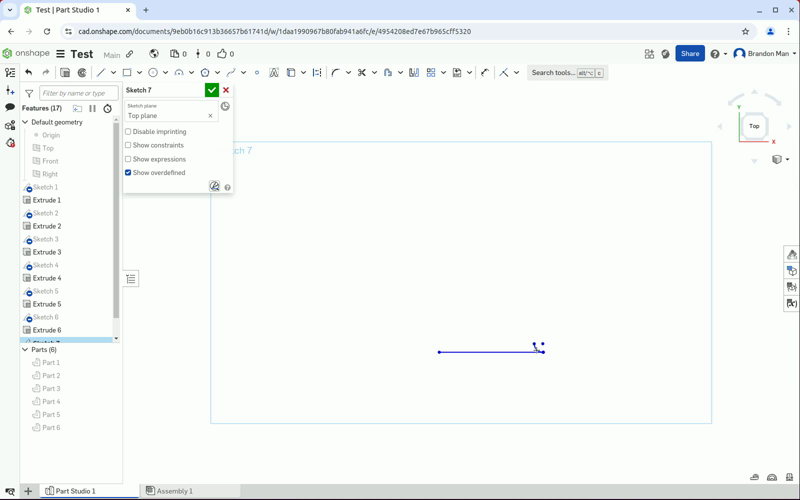
mouse_move(534, 343)
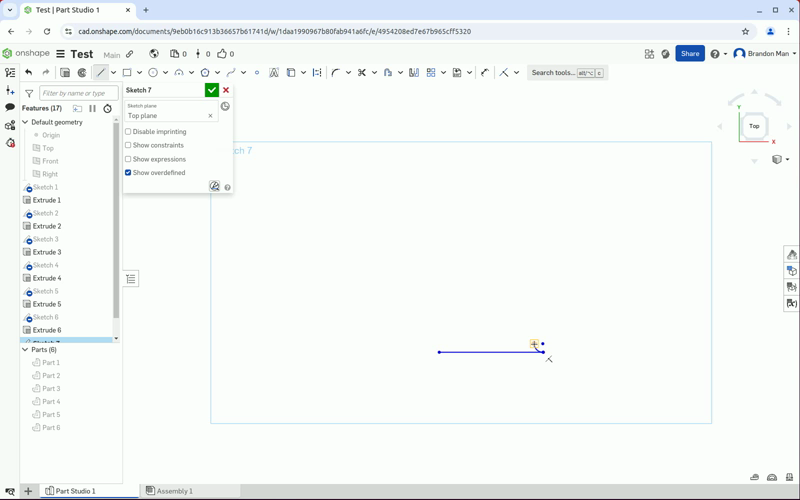
click(534, 343)
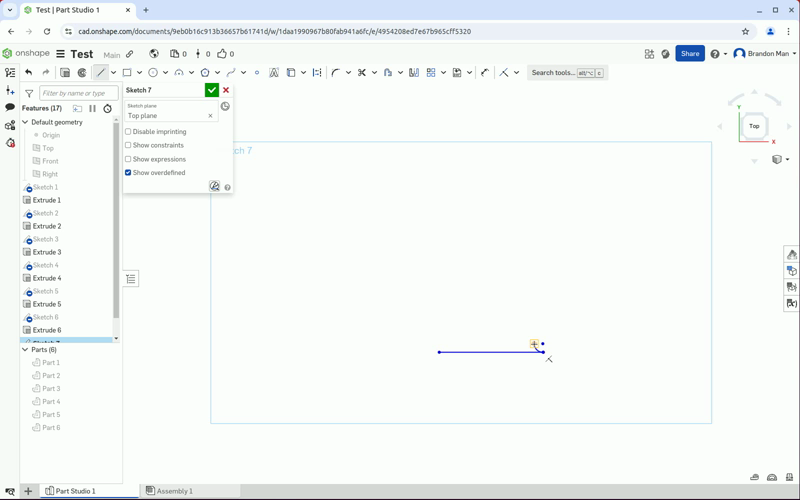
key_down(shift)
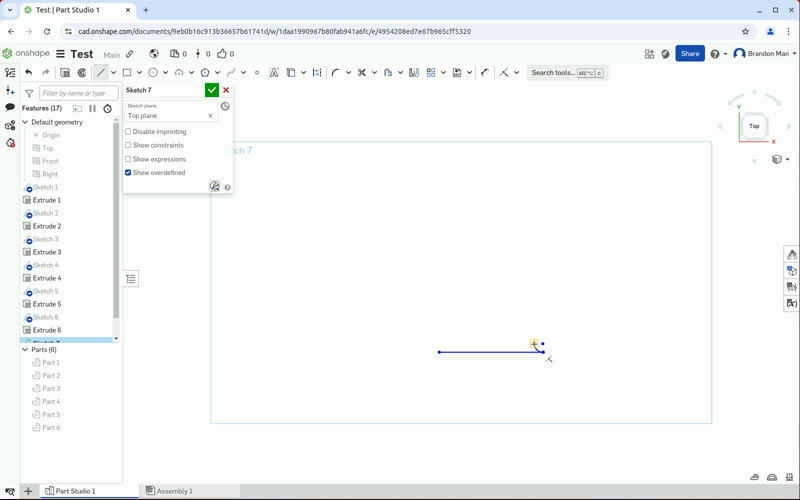
mouse_move(448, 343)
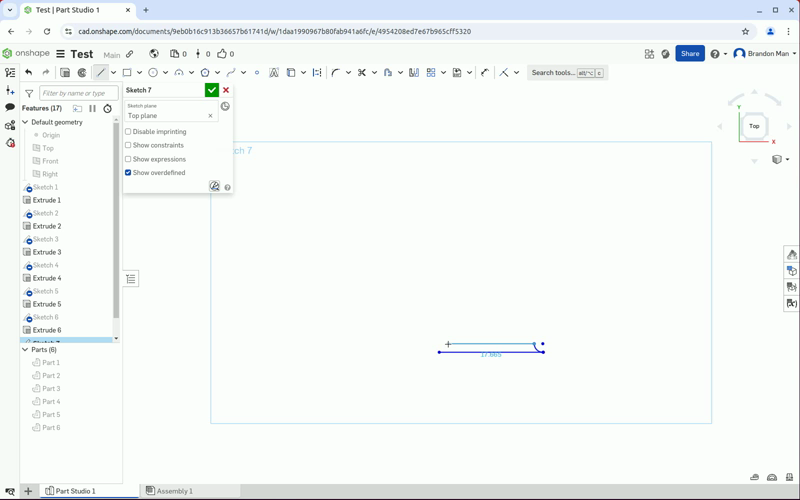
click(448, 343)
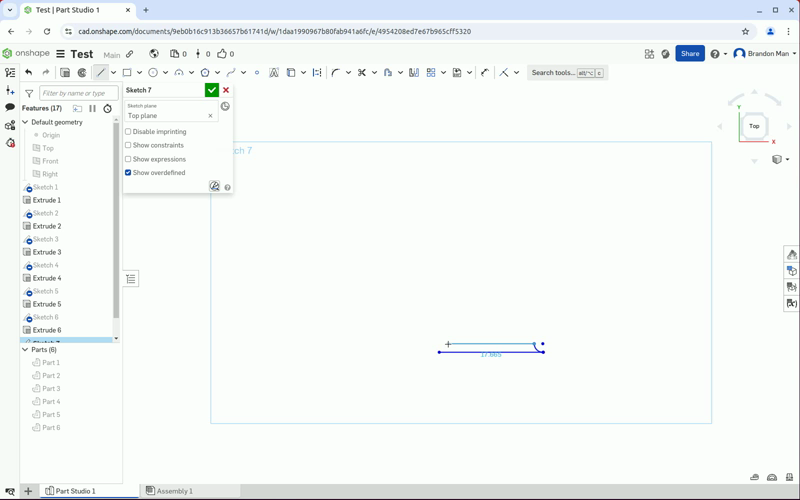
key_up(shift)
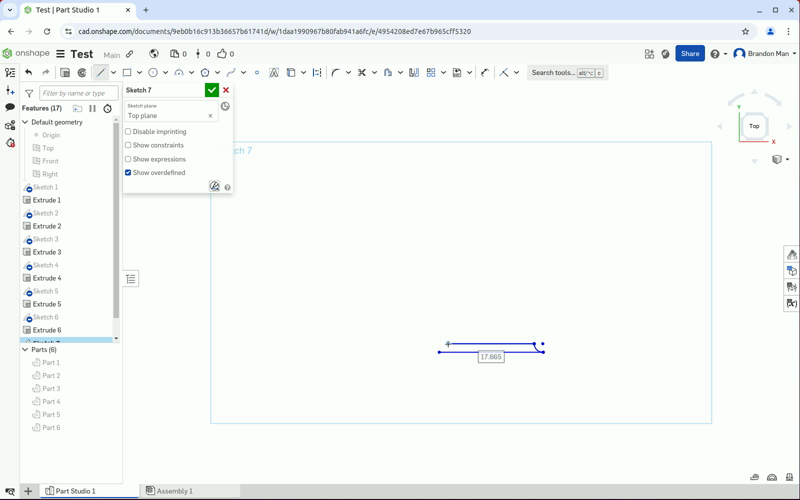
key(esc)
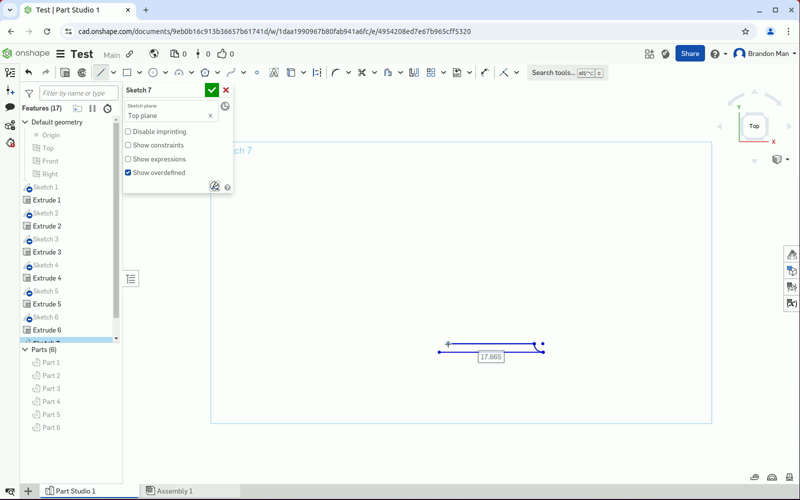
key(a)
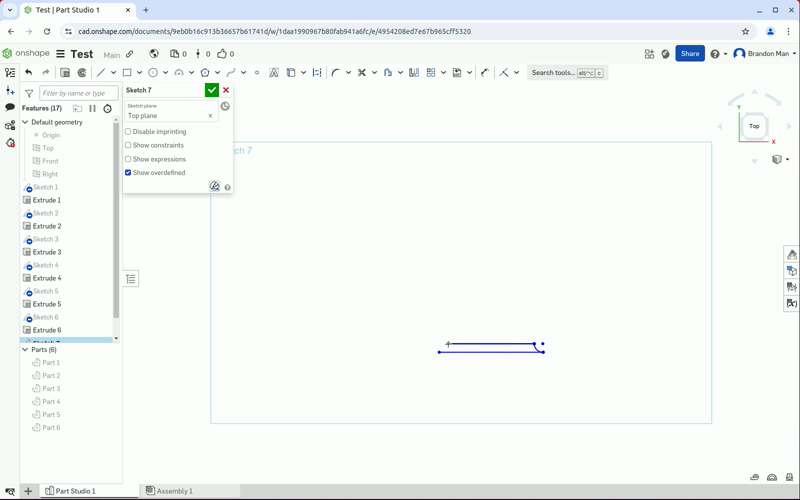
mouse_move(448, 343)
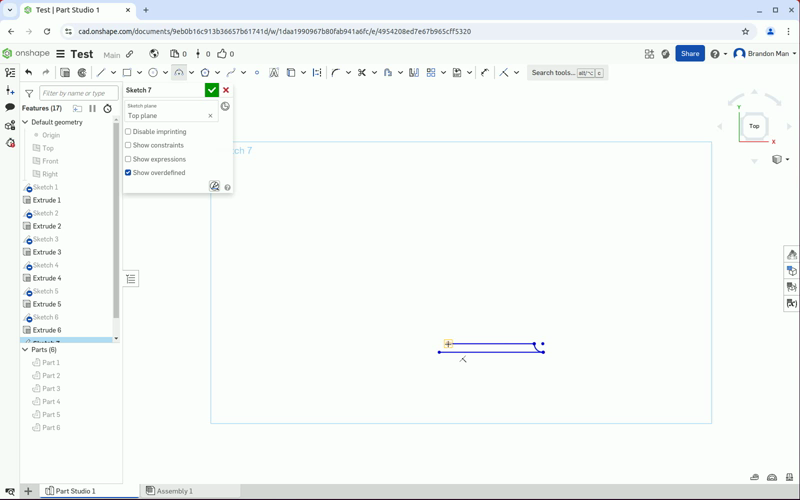
click(448, 343)
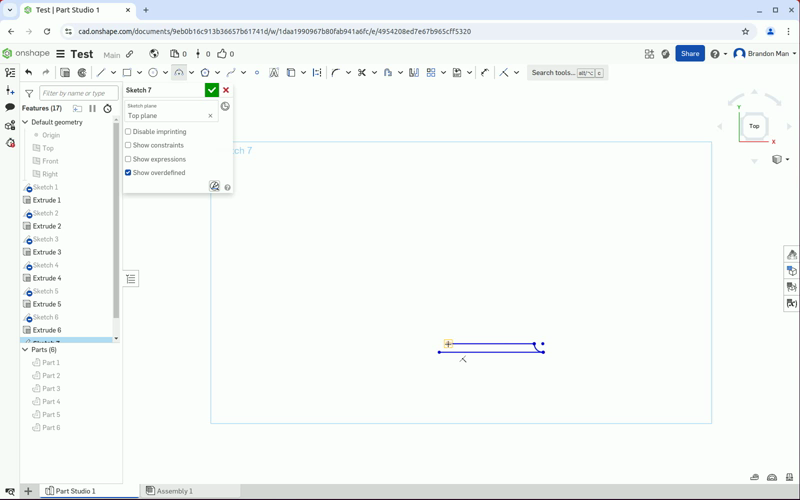
mouse_move(439, 352)
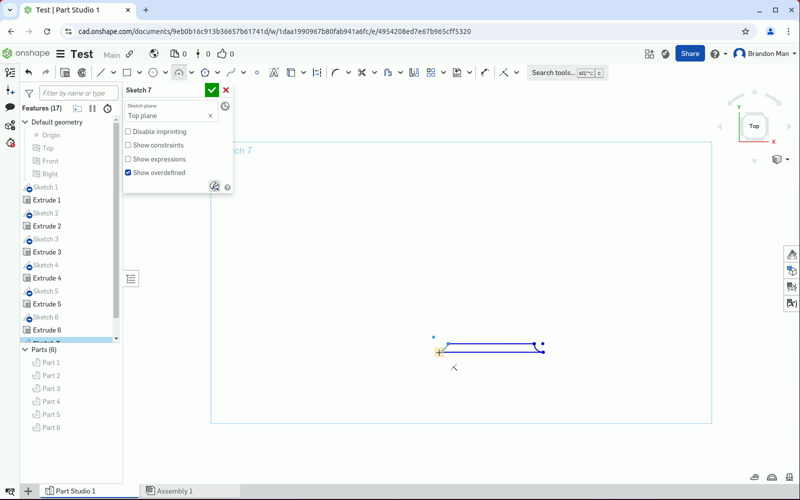
click(439, 352)
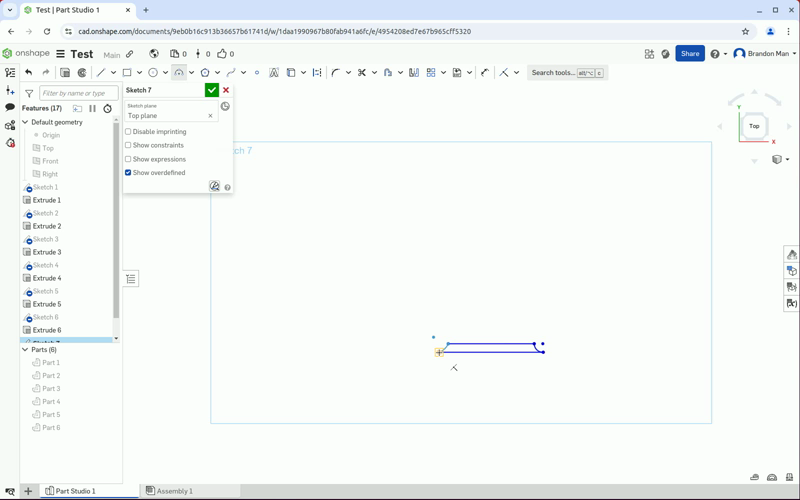
key_down(shift)
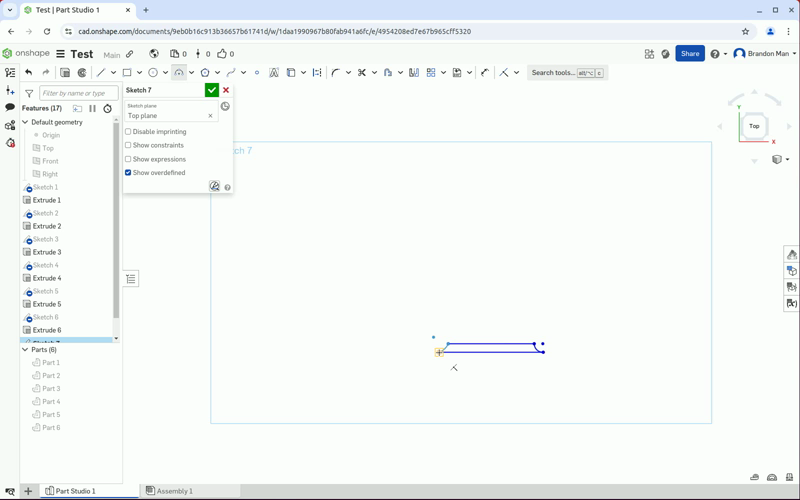
mouse_move(445, 349)
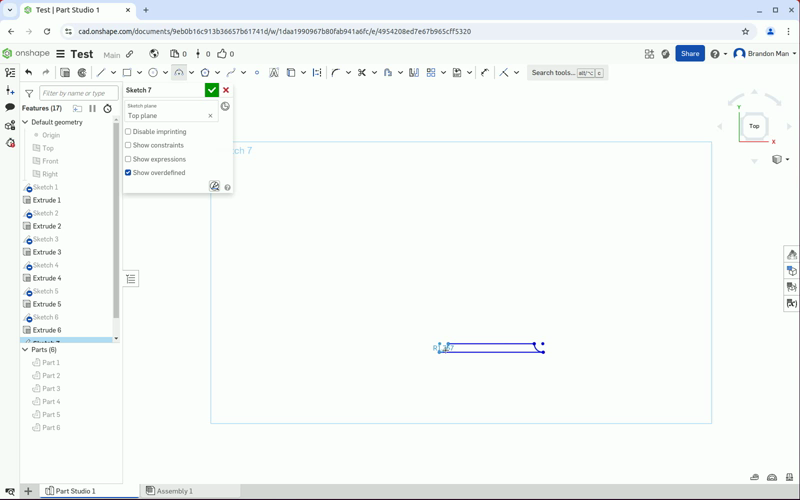
click(445, 349)
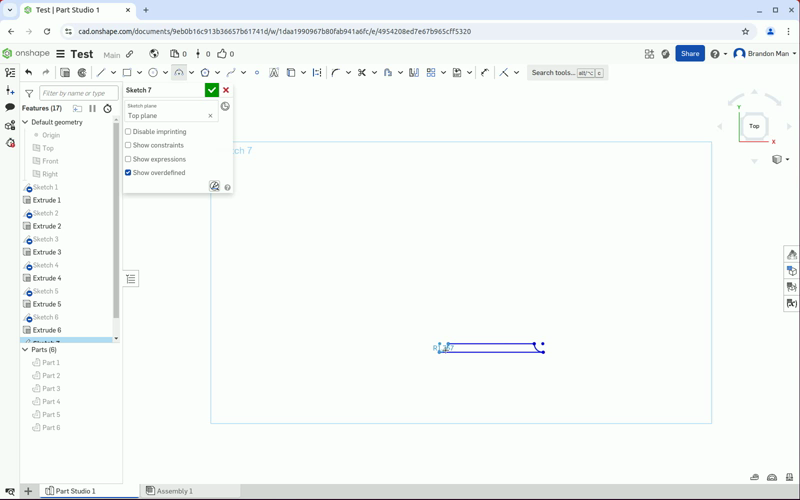
key_up(shift)
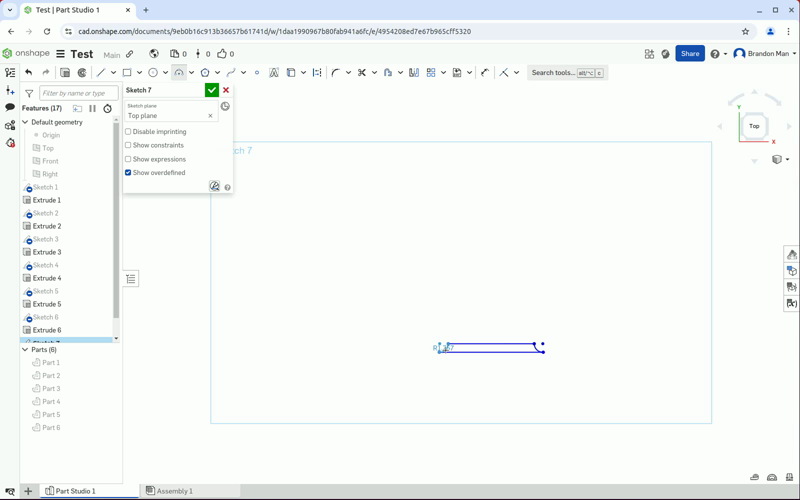
key(esc)
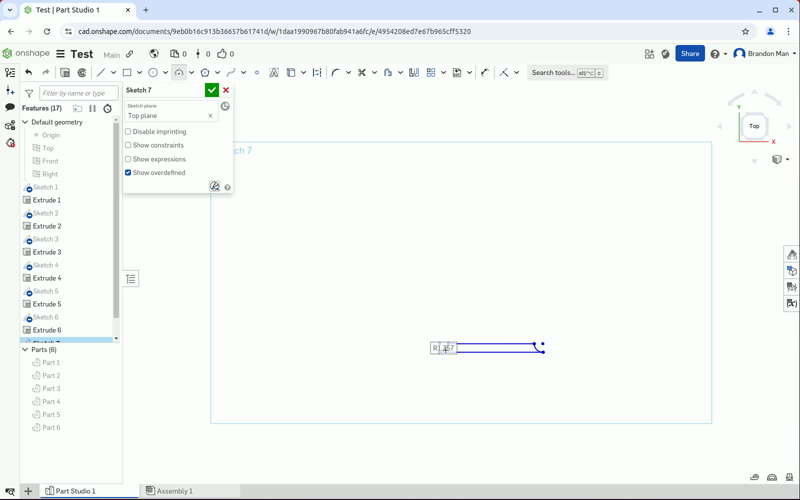
mouse_move(452, 350)
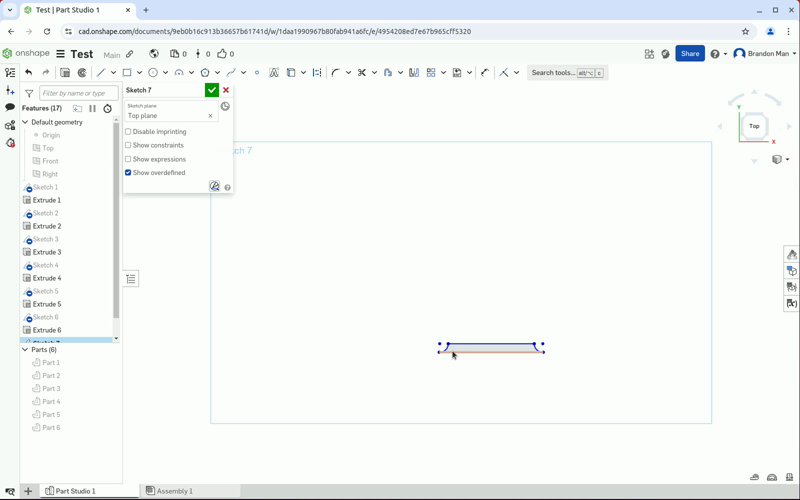
scroll(6)
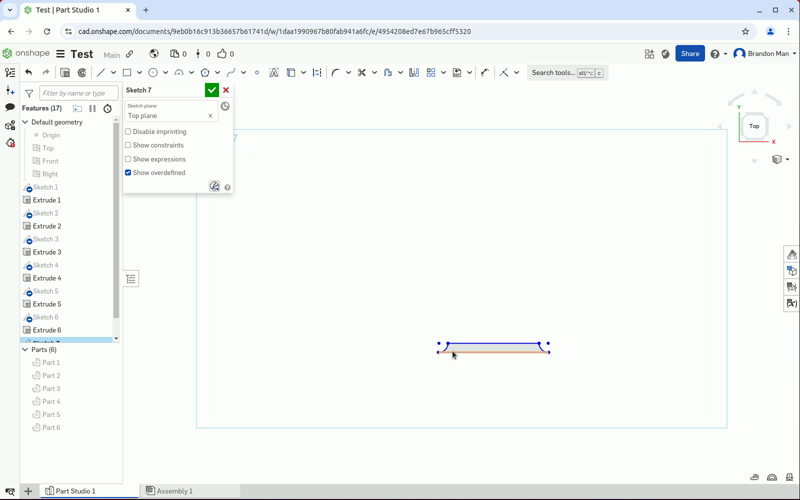
scroll(6)
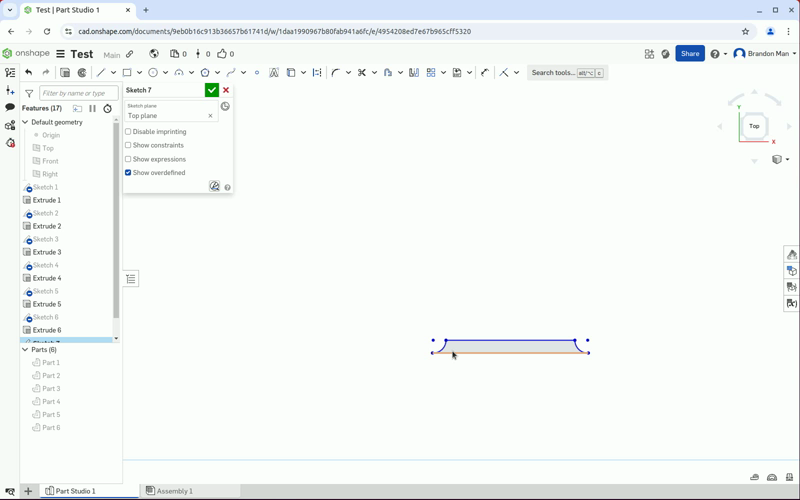
scroll(6)
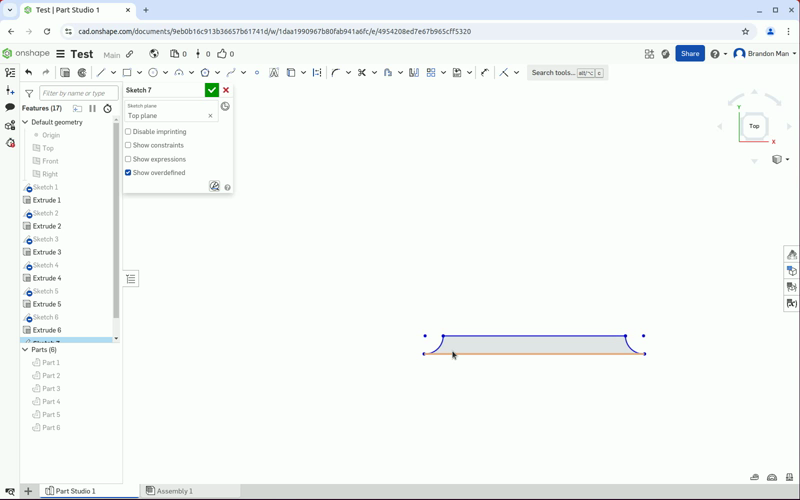
scroll(6)
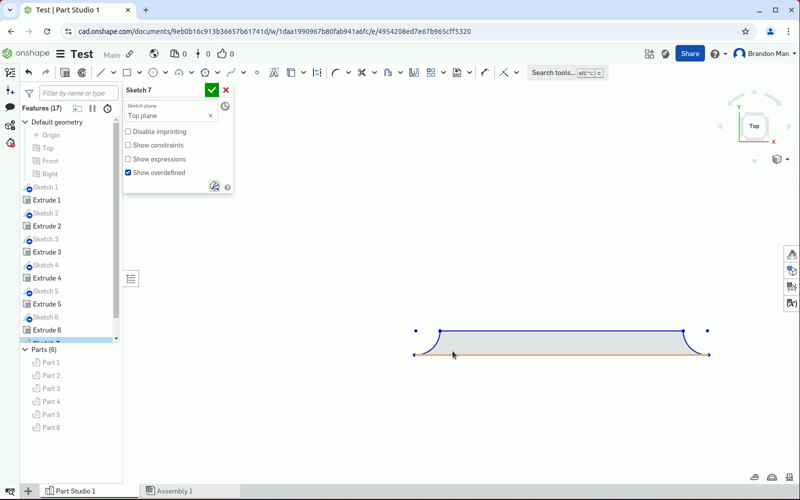
scroll(6)
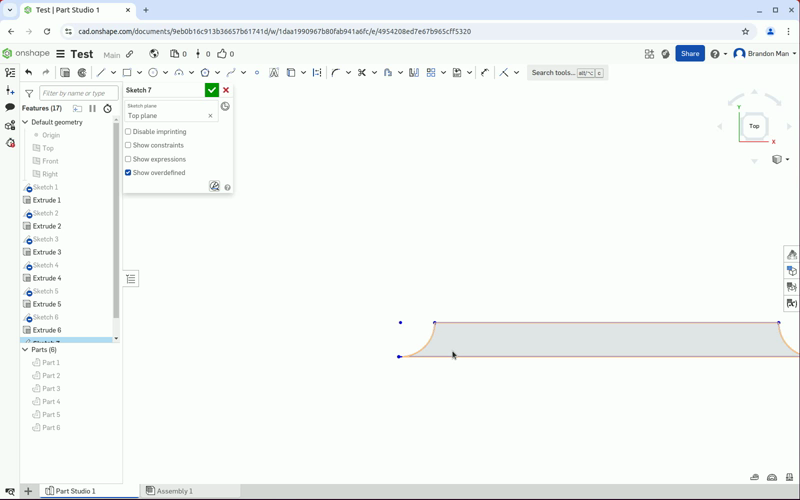
scroll(6)
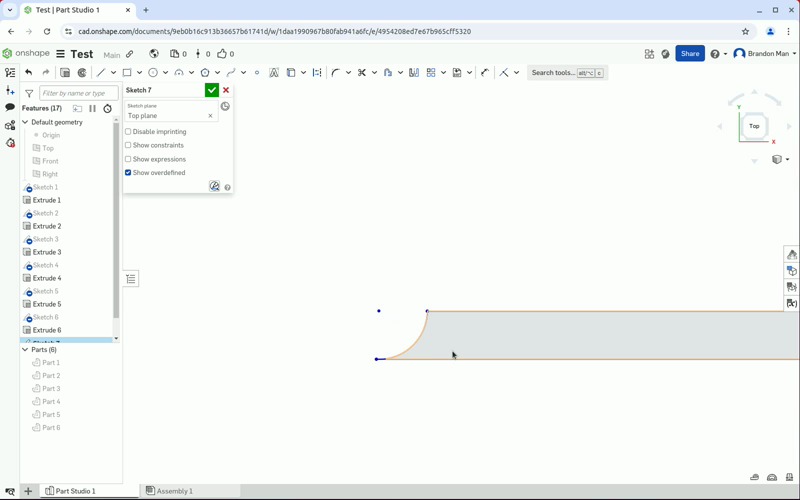
scroll(6)
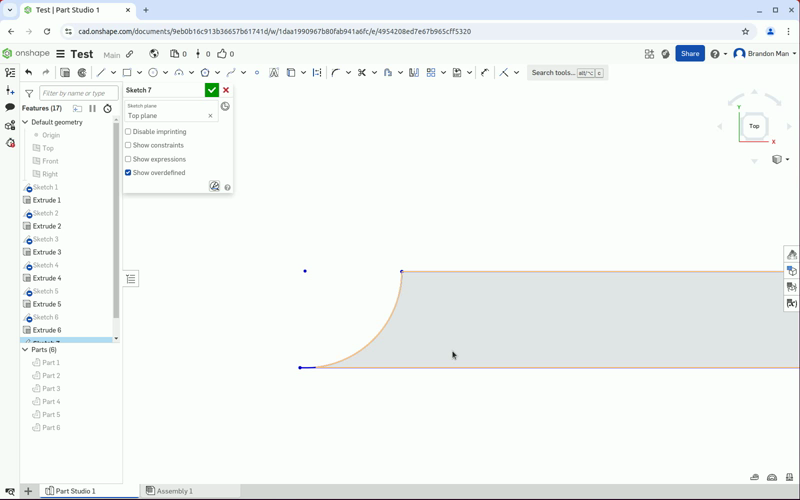
click(452, 350)
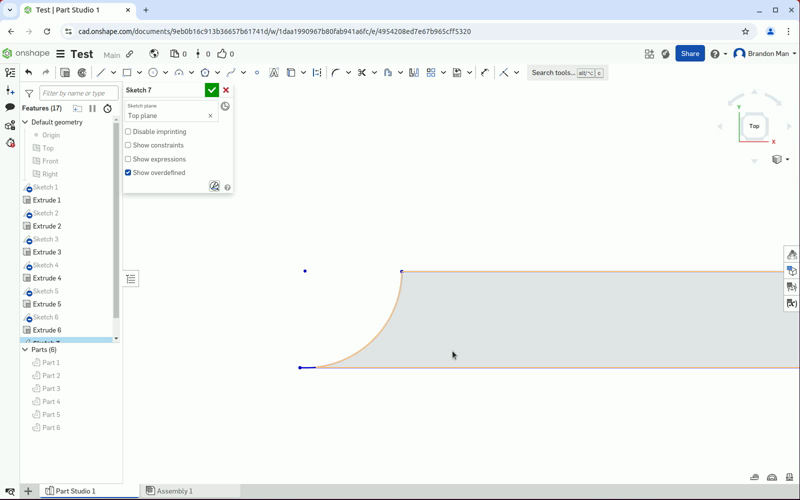
scroll(-6)
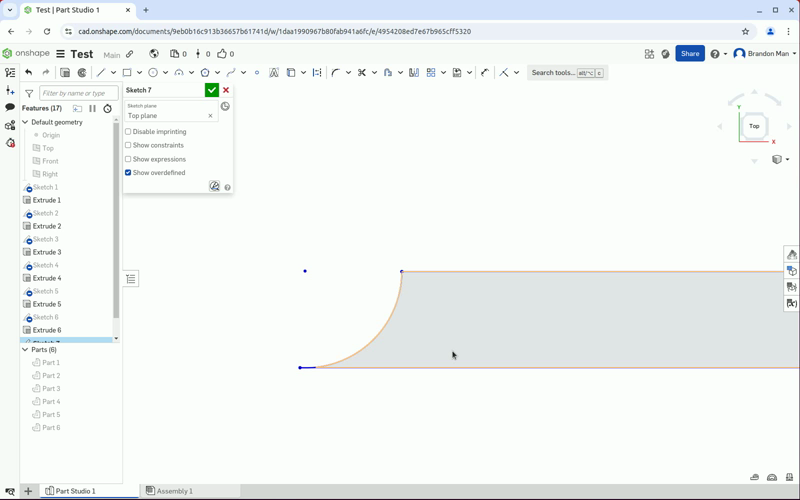
scroll(-6)
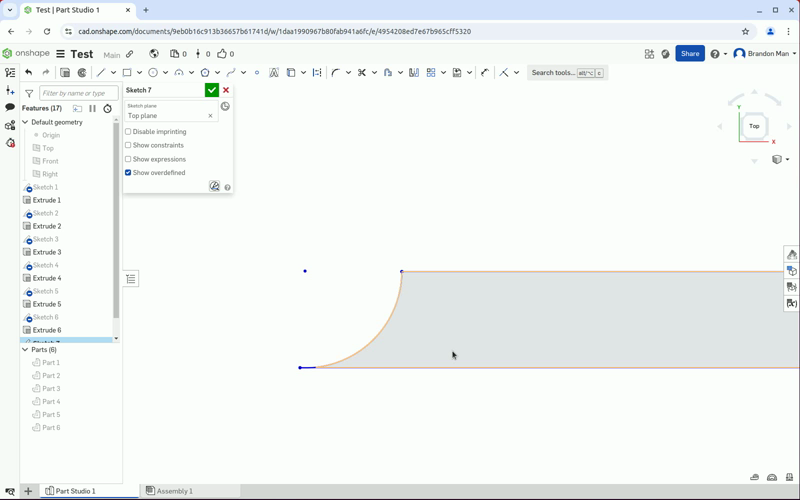
scroll(-6)
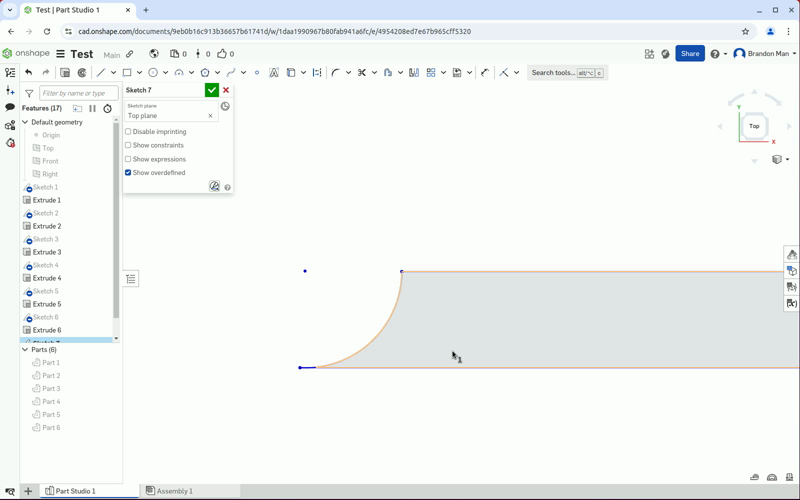
scroll(-6)
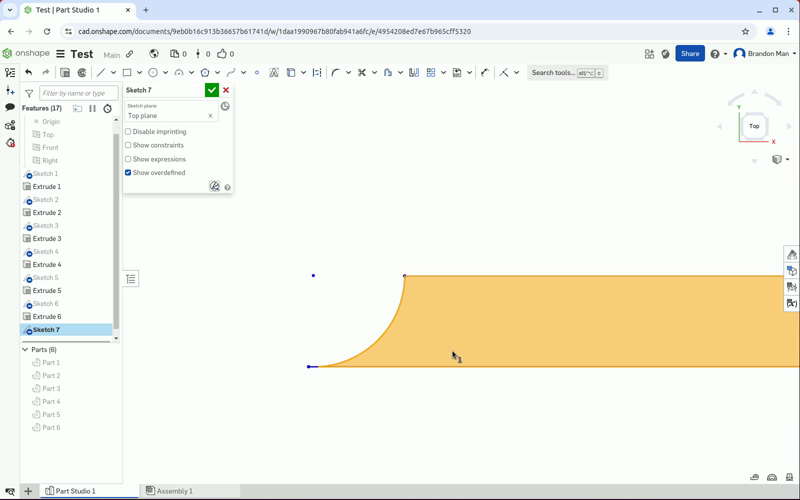
scroll(-6)
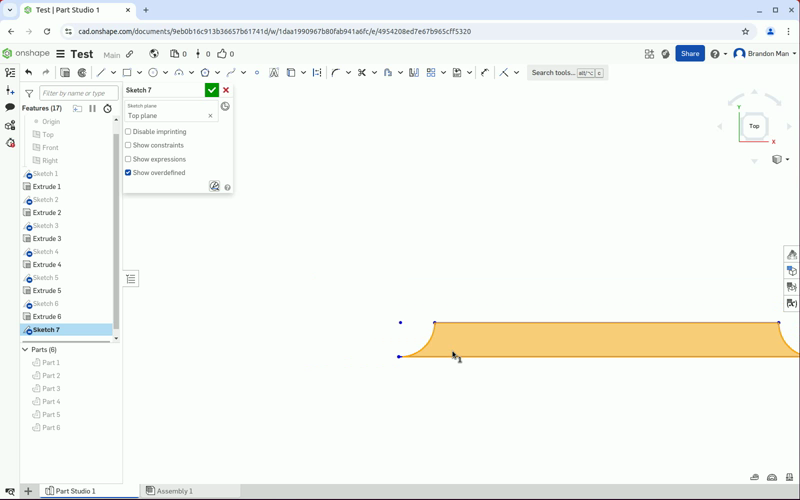
scroll(-6)
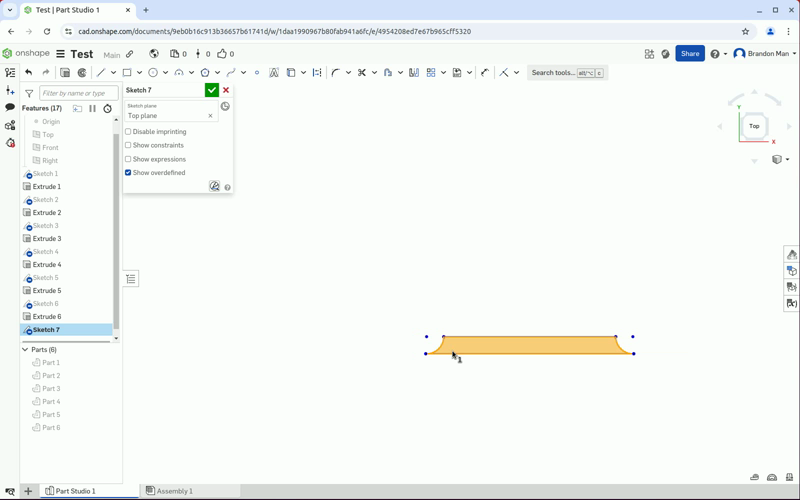
scroll(-6)
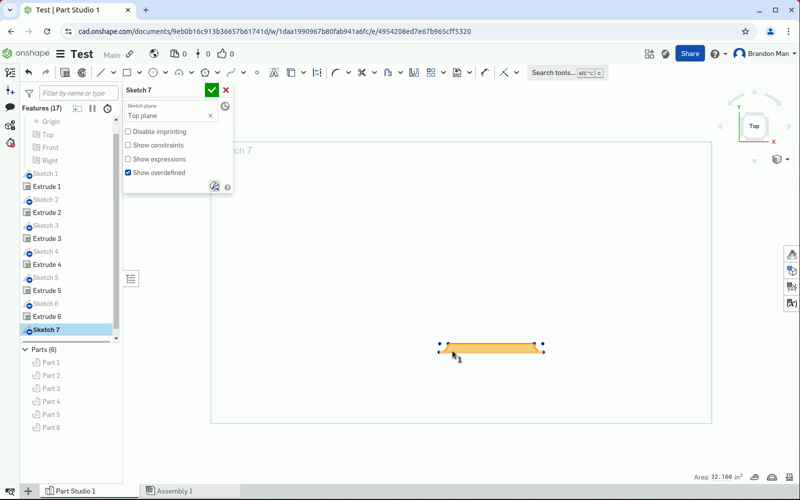
mouse_move(73, 352)
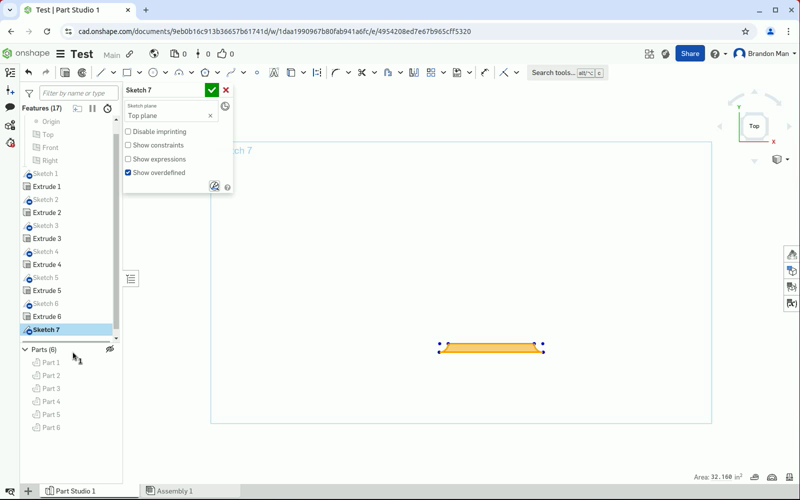
key(shift+y)
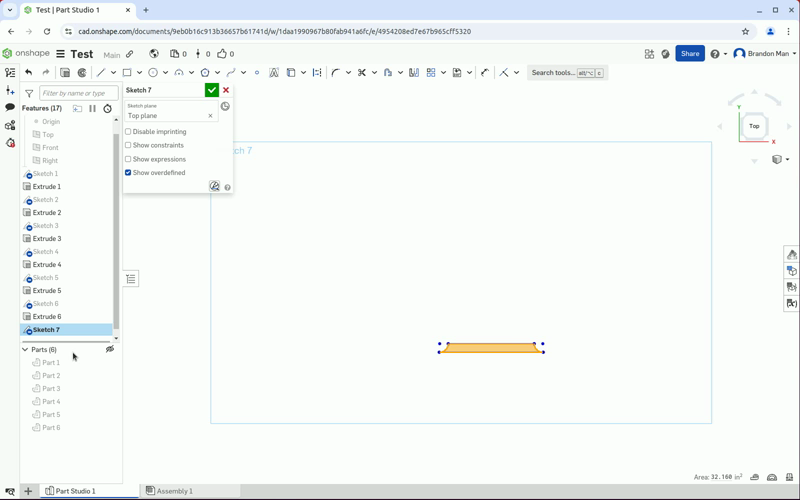
key(shift+e)
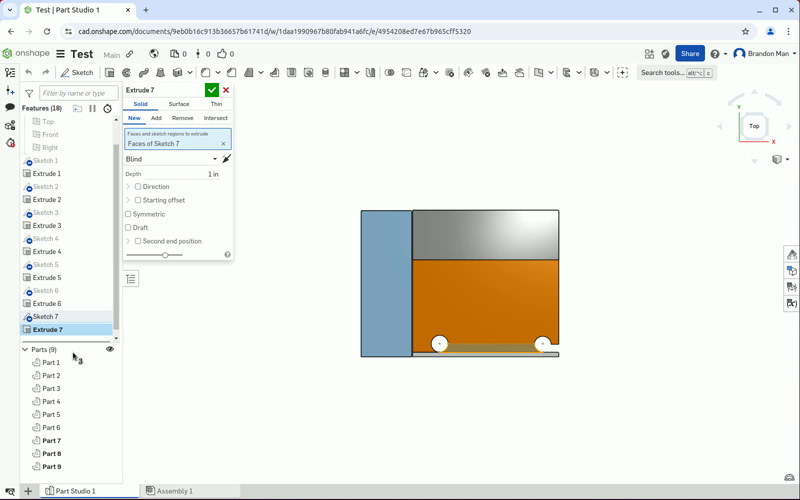
mouse_move(143, 106)
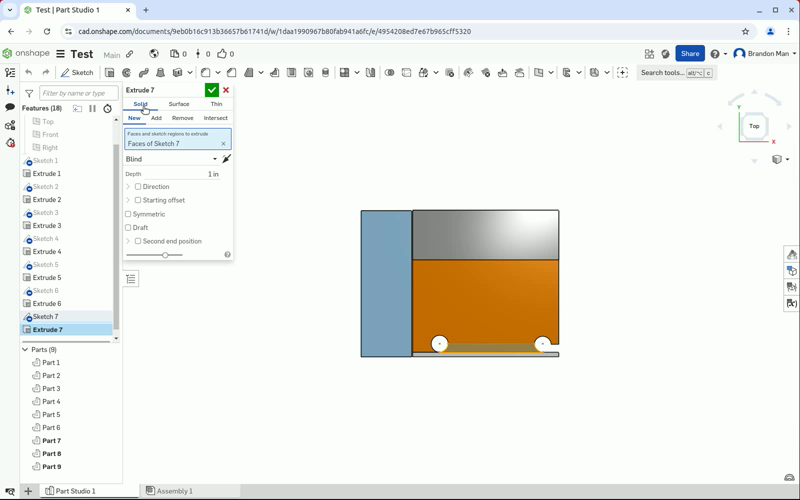
click(143, 106)
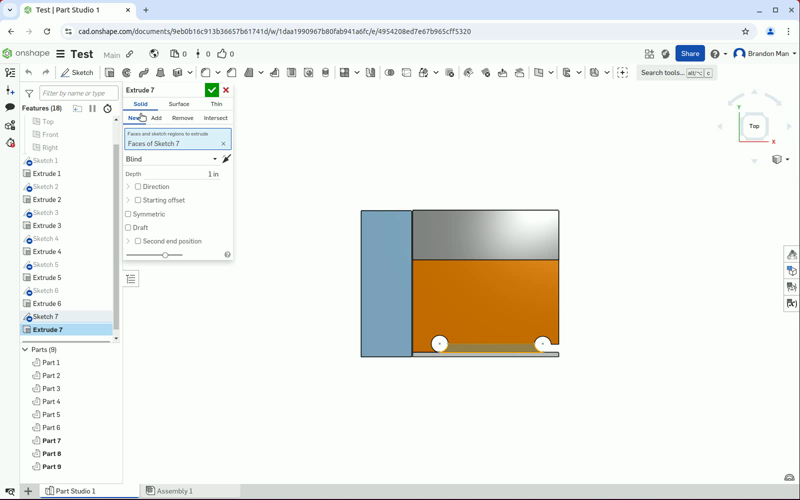
mouse_move(137, 120)
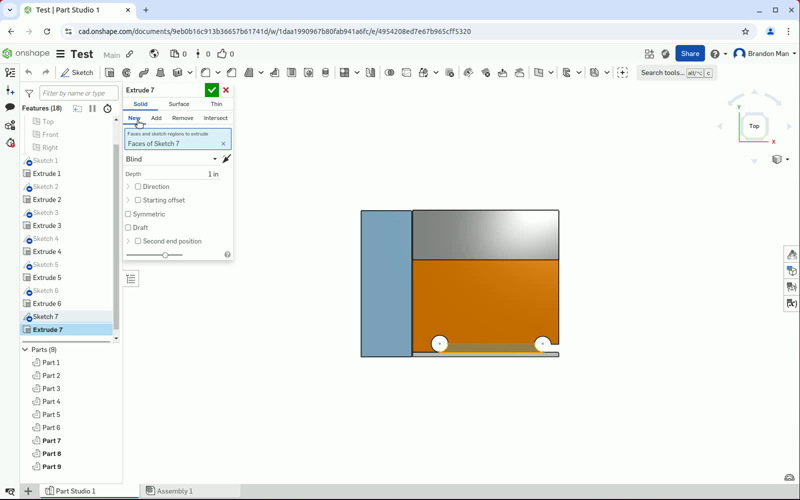
click(137, 120)
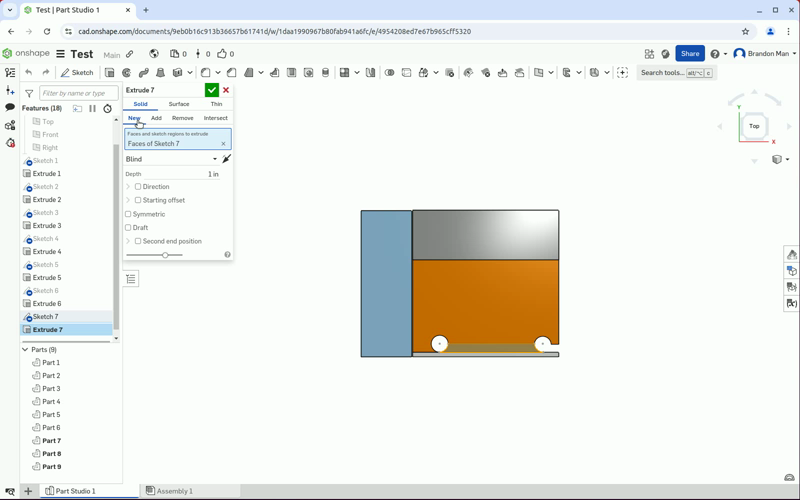
key(tab, 4)
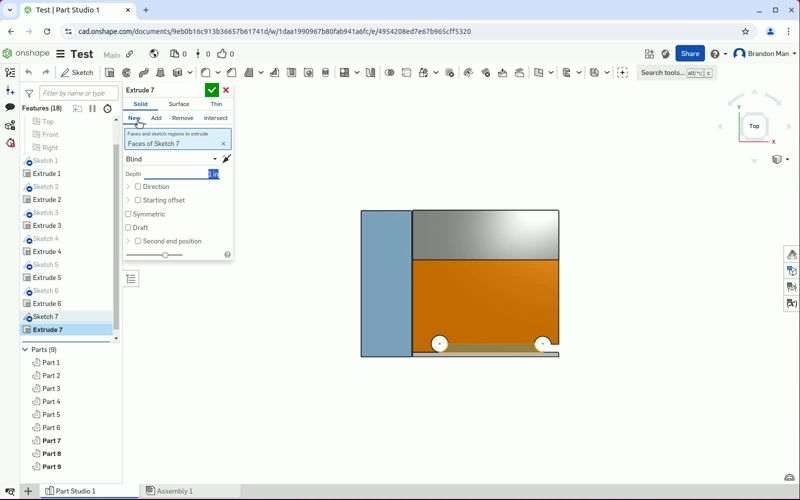
text(-0.963)
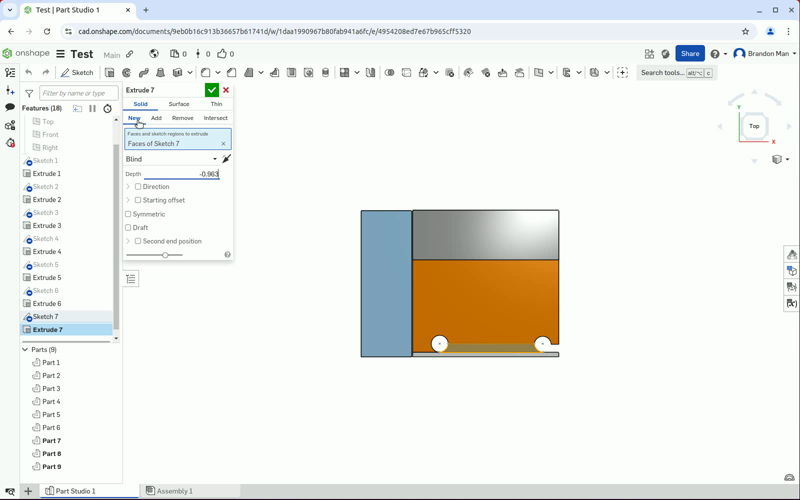
key(enter)
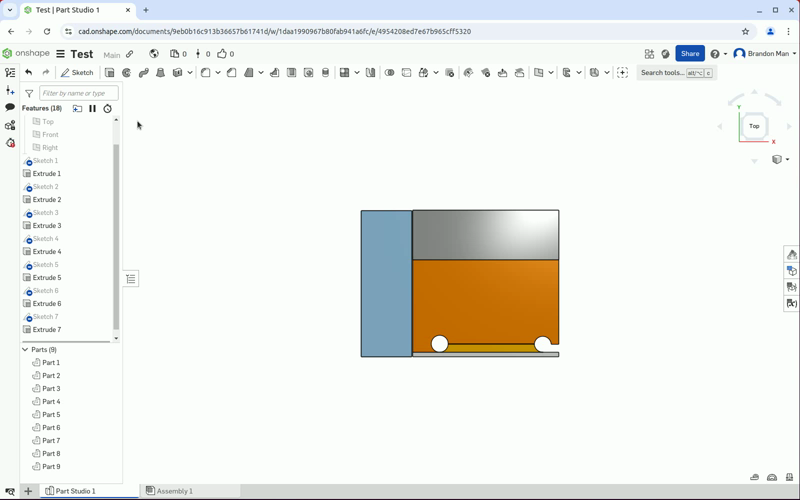
key(shift+h)
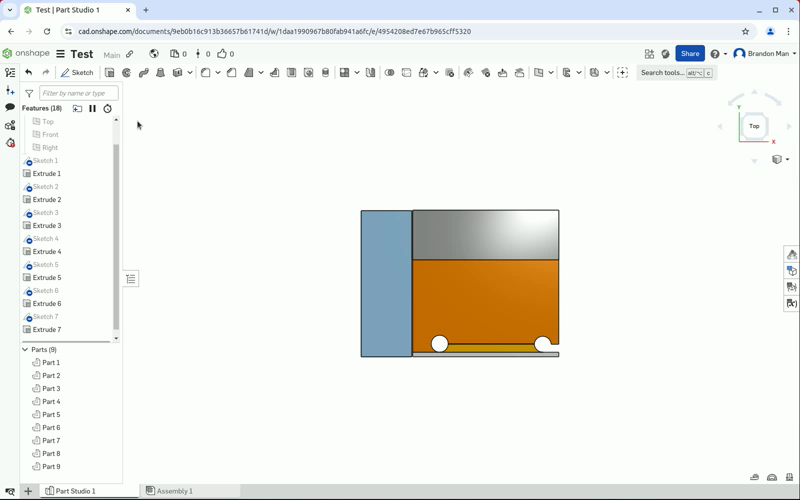
key(shift+h)
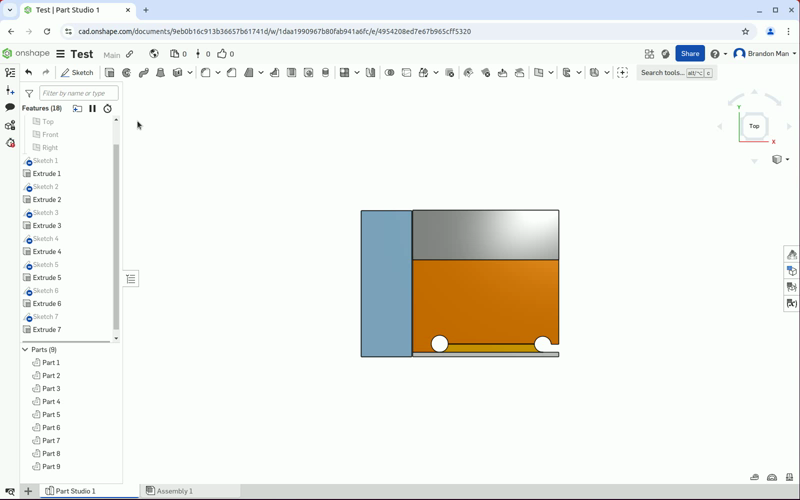
mouse_move(69, 163)
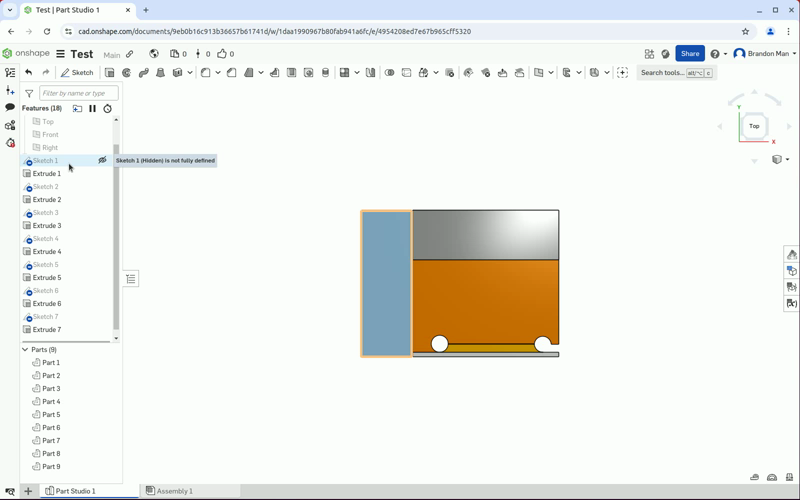
click(69, 163)
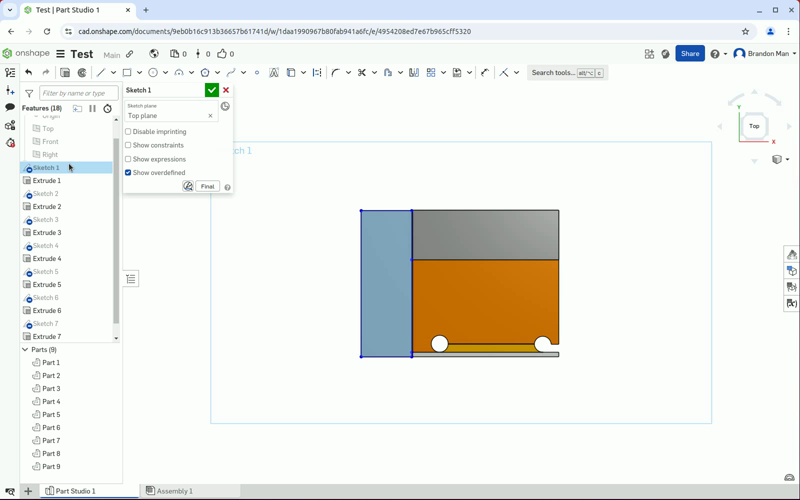
mouse_move(229, 92)
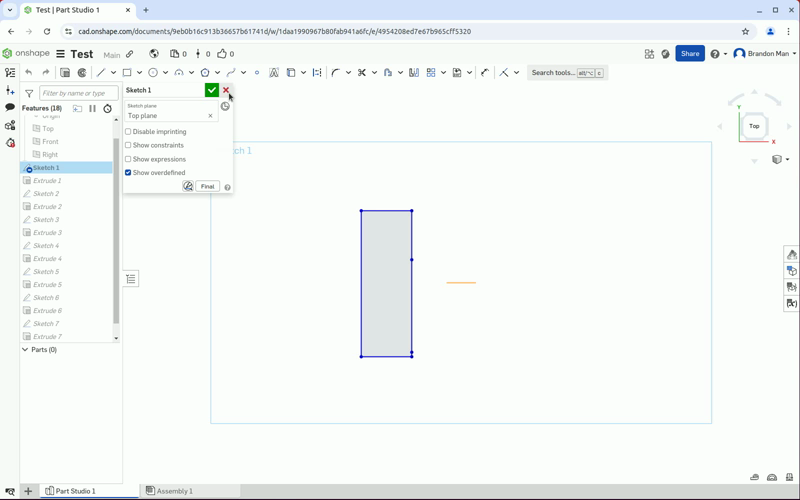
click(229, 92)
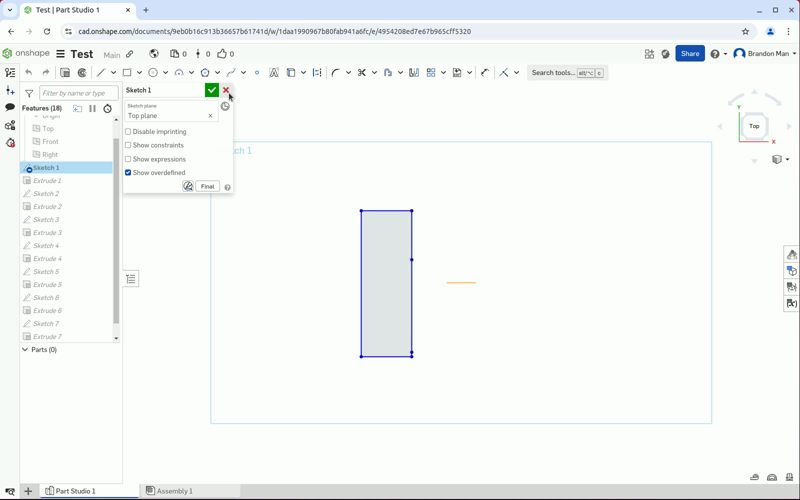
key(shift+s)
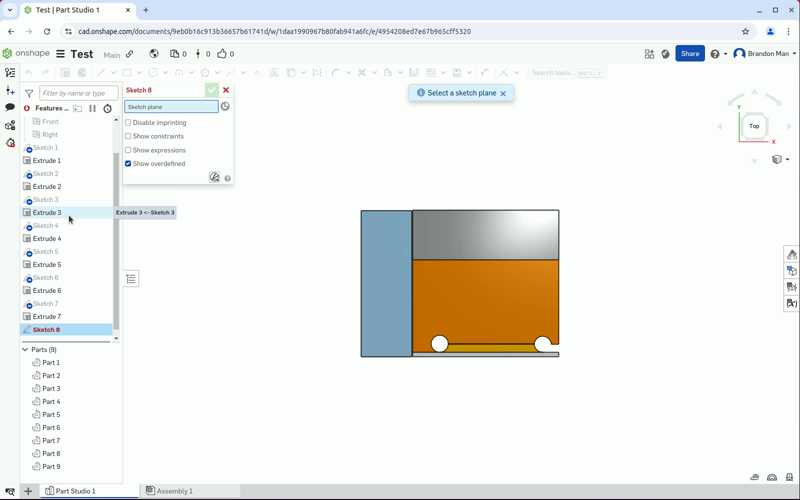
scroll(3)
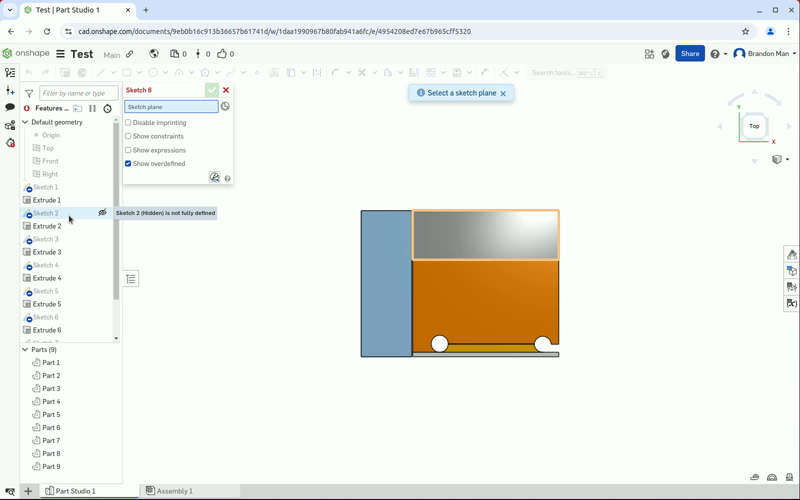
mouse_move(69, 150)
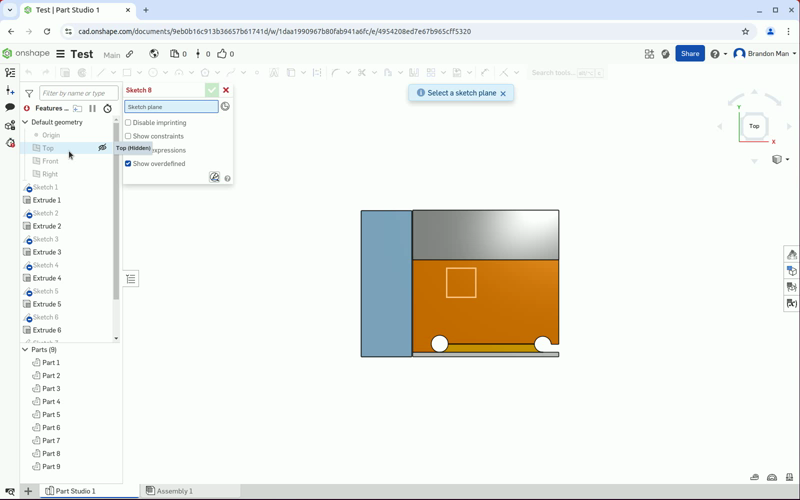
click(69, 150)
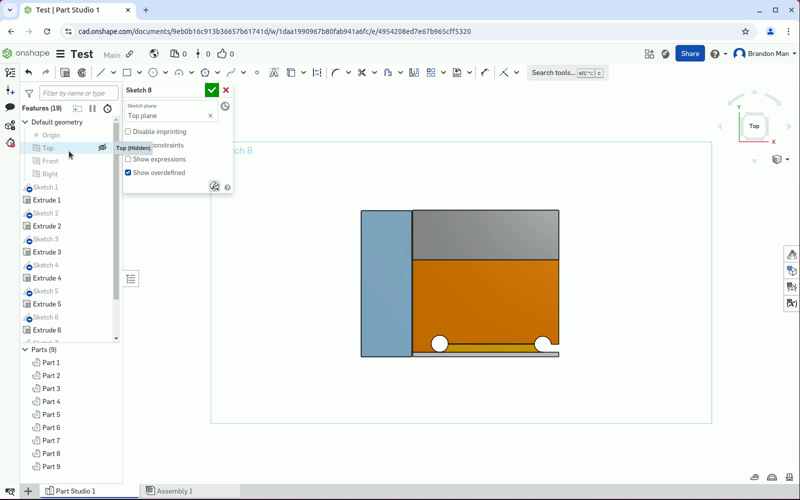
mouse_move(73, 352)
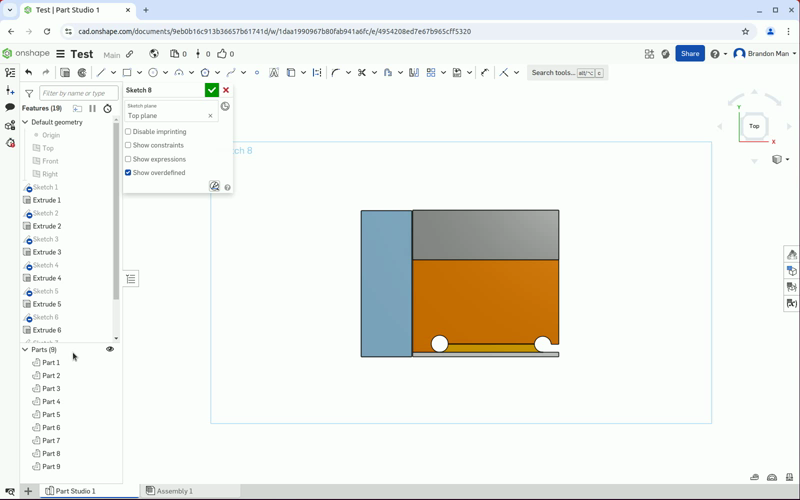
key(y)
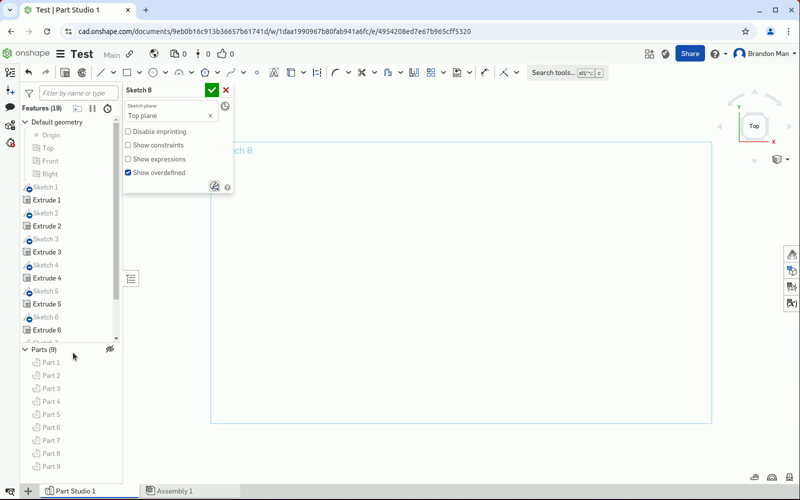
key(l)
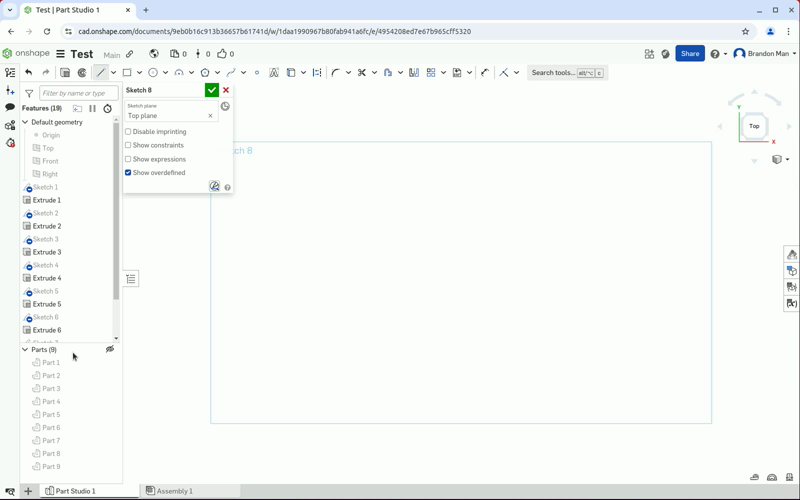
key_down(shift)
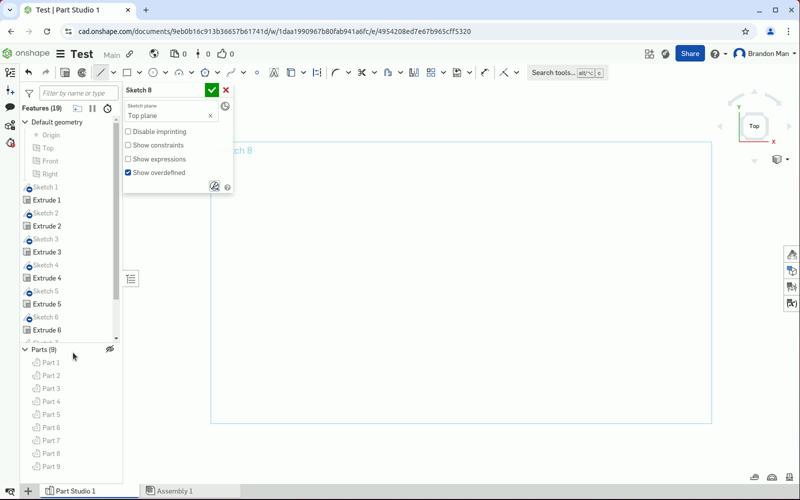
mouse_move(543, 352)
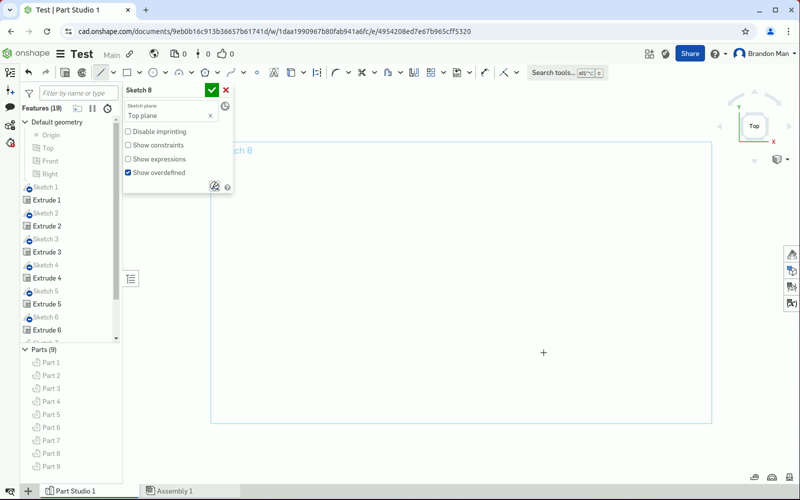
click(543, 352)
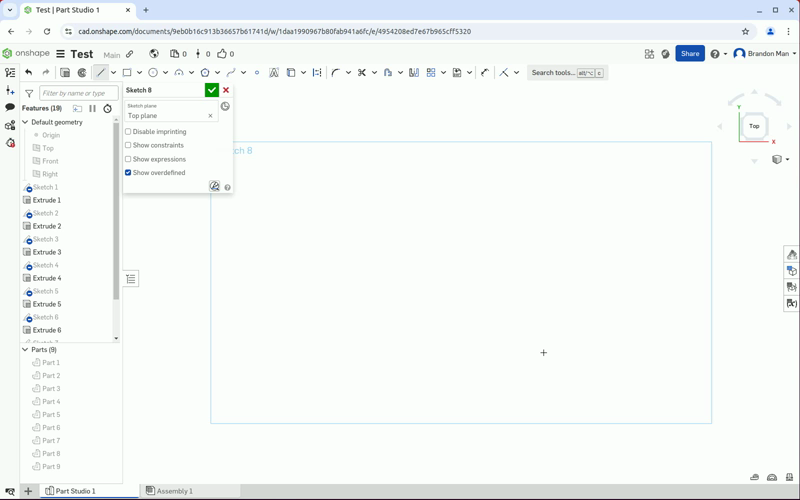
key_up(shift)
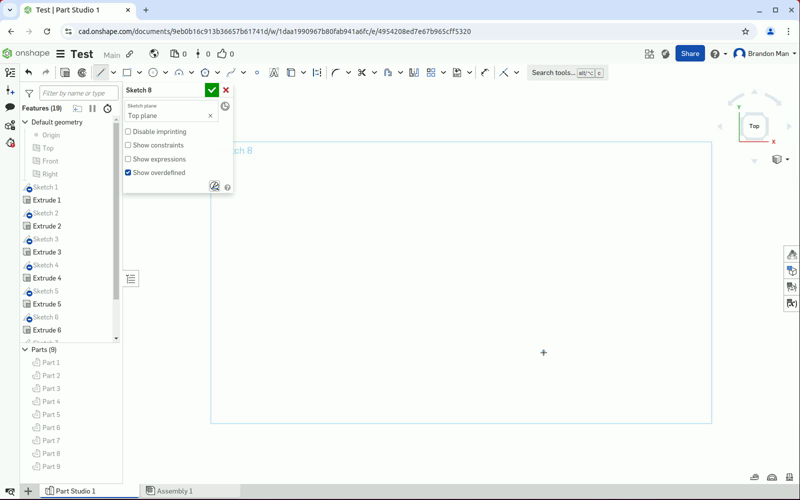
key_down(shift)
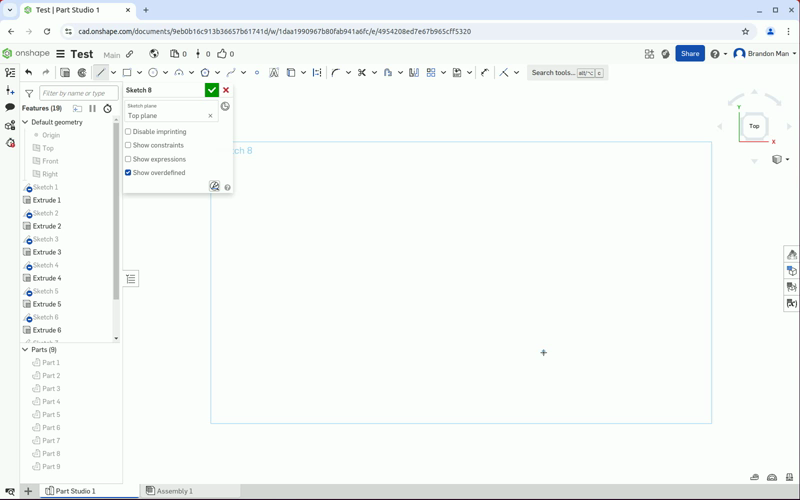
mouse_move(573, 352)
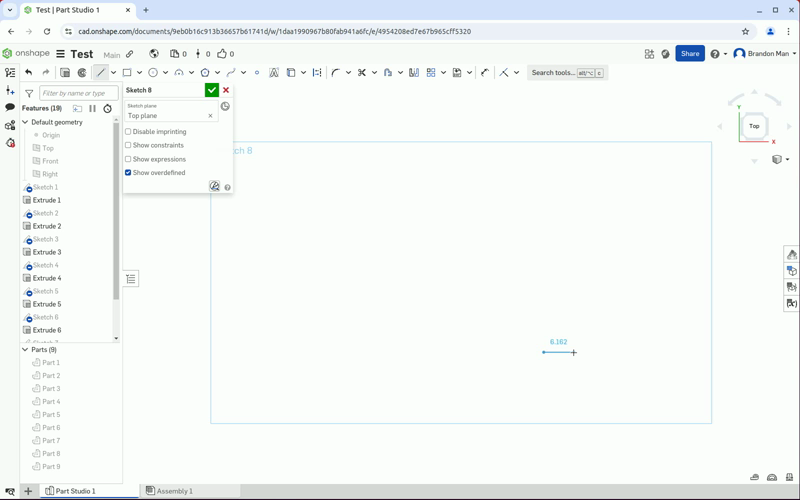
mouse_move(561, 352)
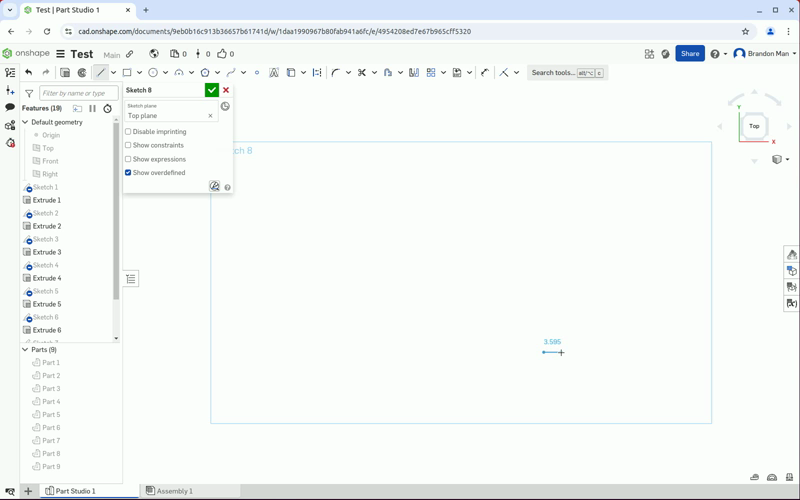
click(561, 352)
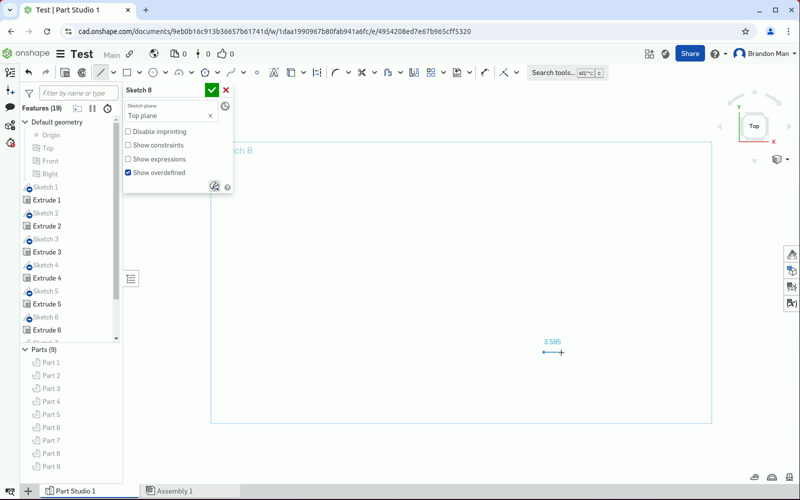
key_up(shift)
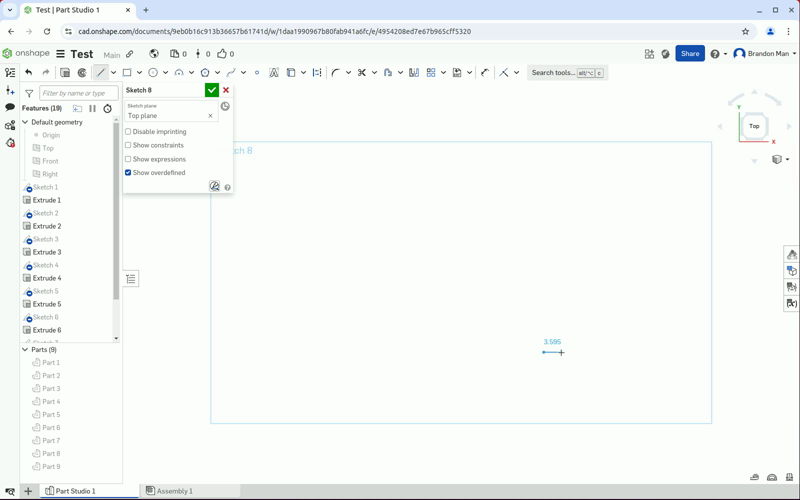
key_down(shift)
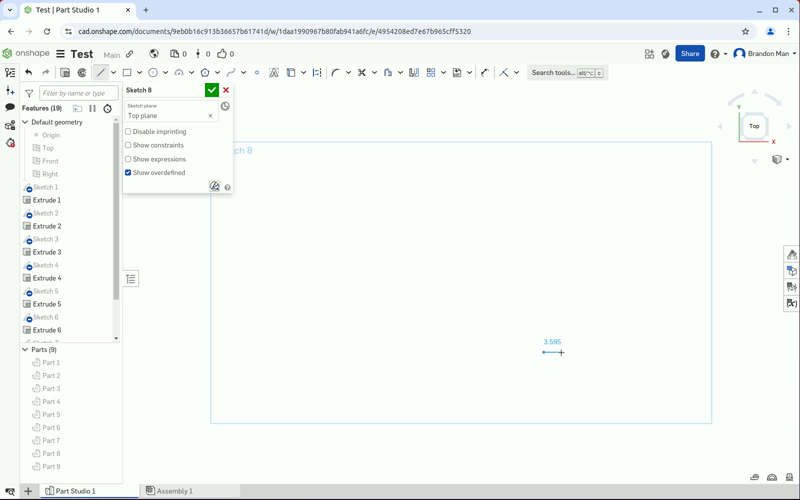
mouse_move(589, 352)
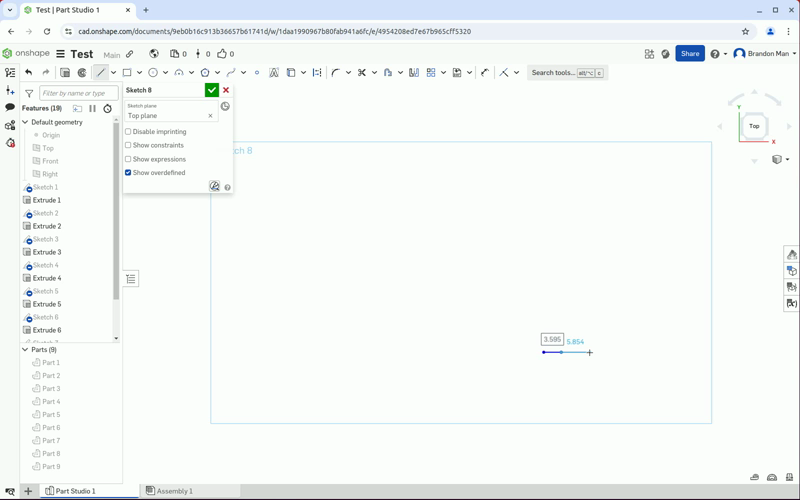
mouse_move(561, 343)
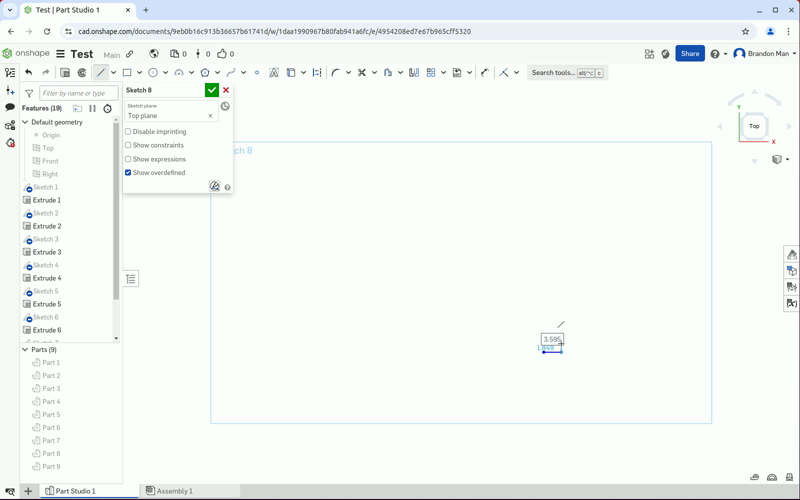
click(561, 343)
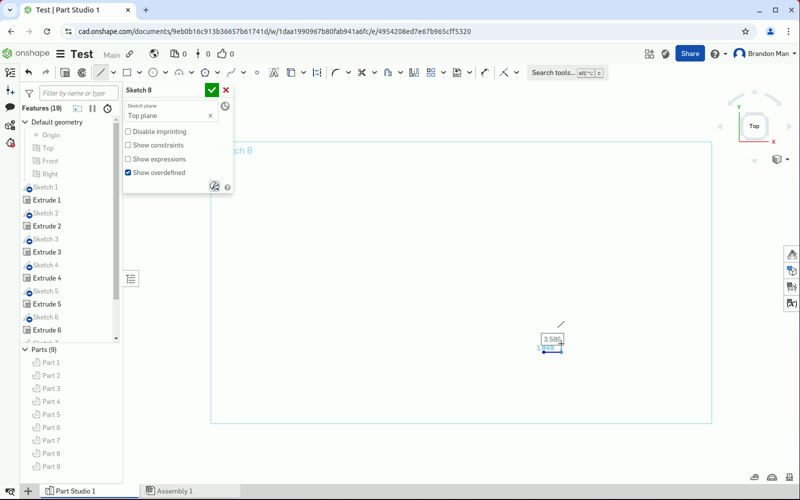
key_up(shift)
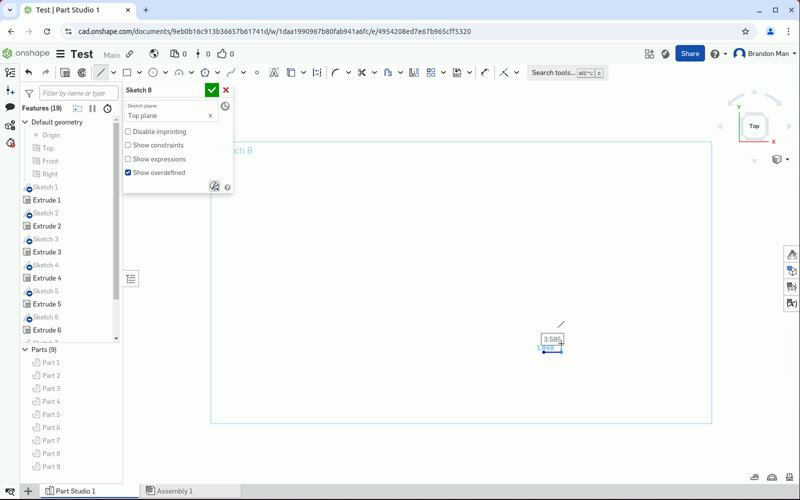
key_down(shift)
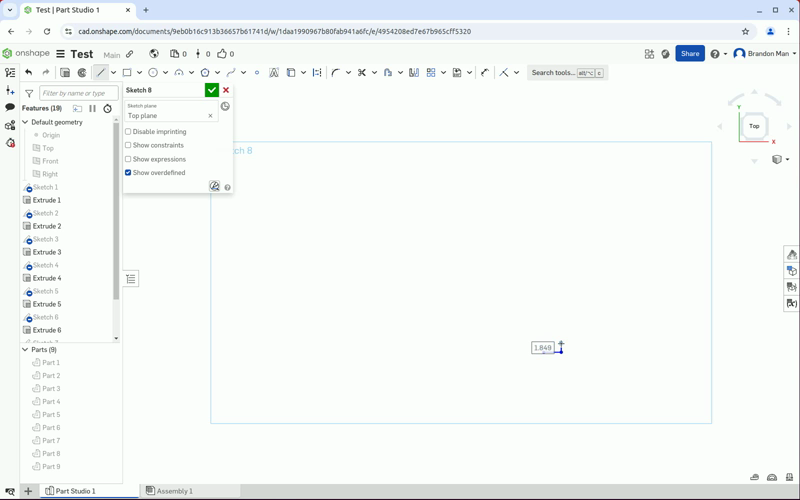
mouse_move(589, 343)
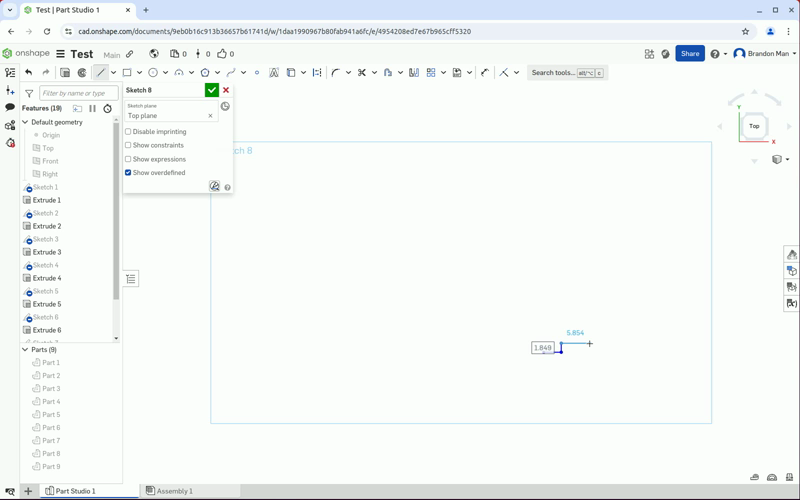
mouse_move(552, 343)
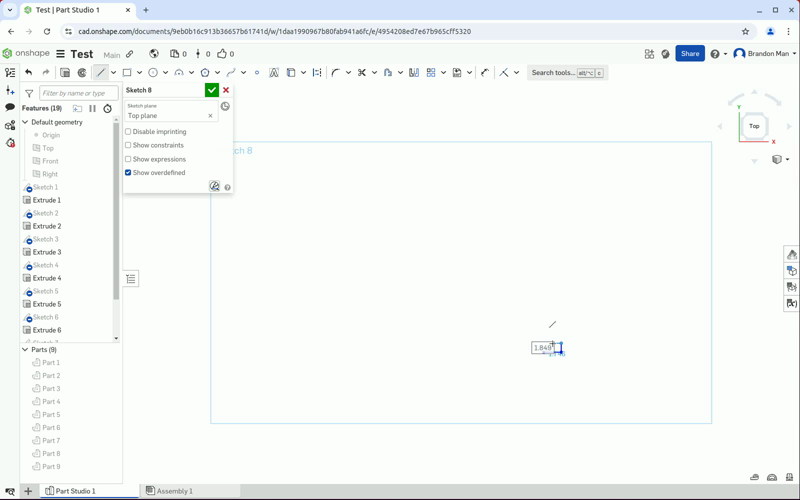
click(552, 343)
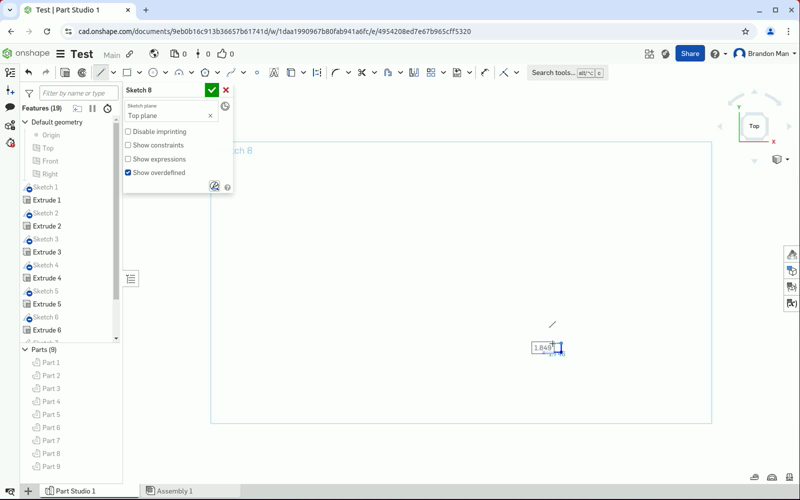
key_up(shift)
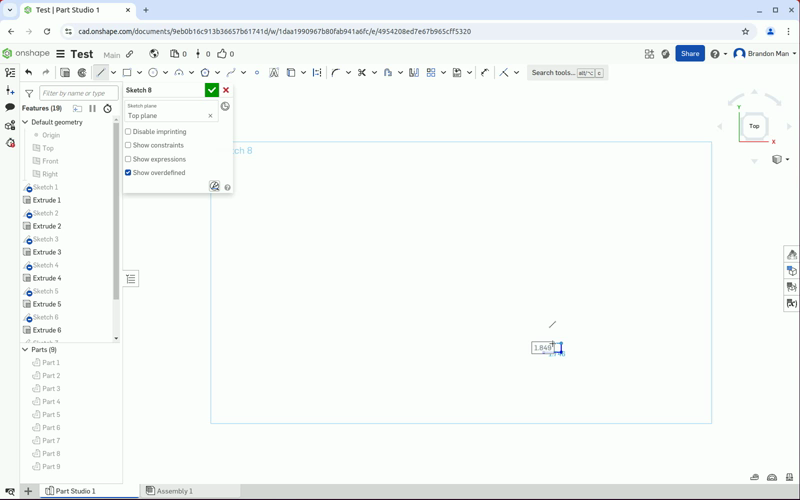
key(esc)
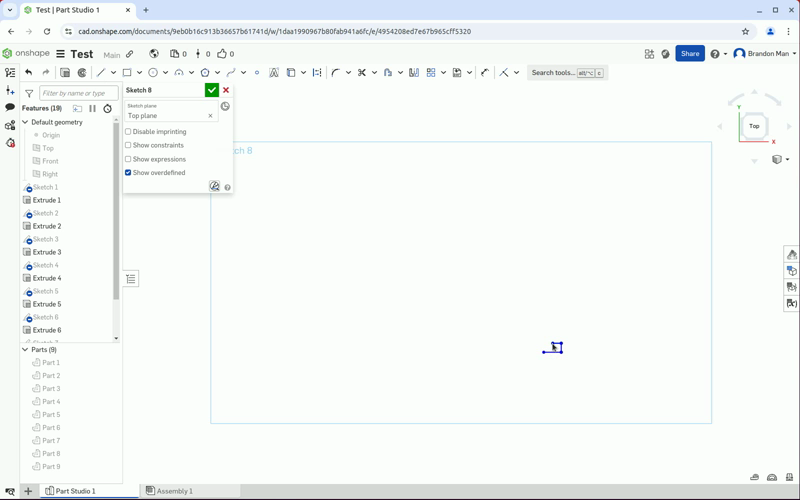
key(a)
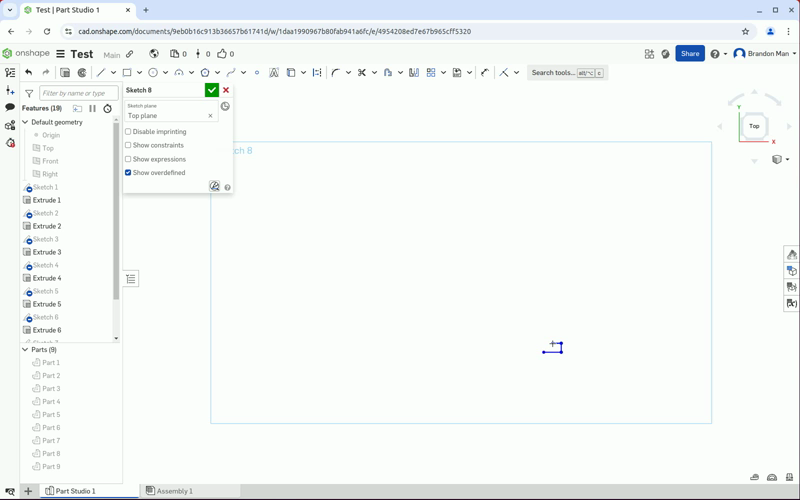
mouse_move(552, 343)
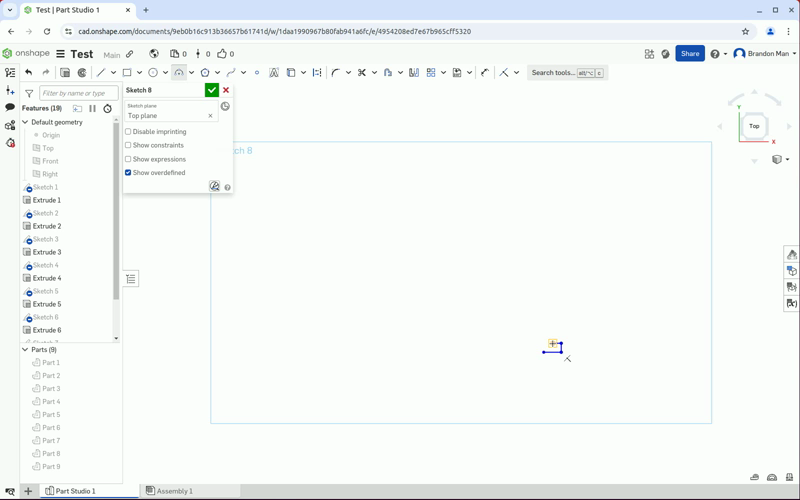
click(552, 343)
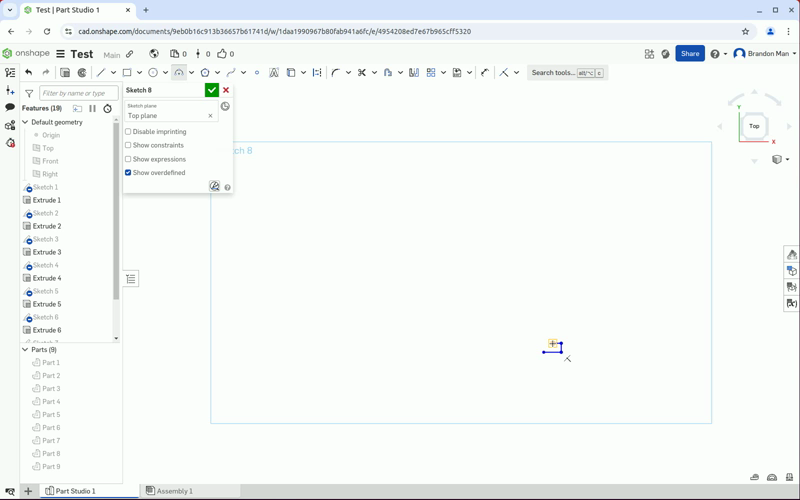
mouse_move(543, 352)
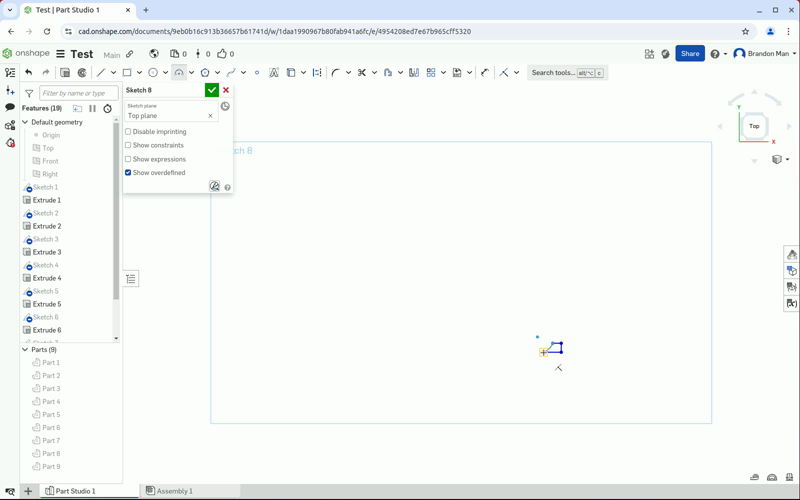
click(543, 352)
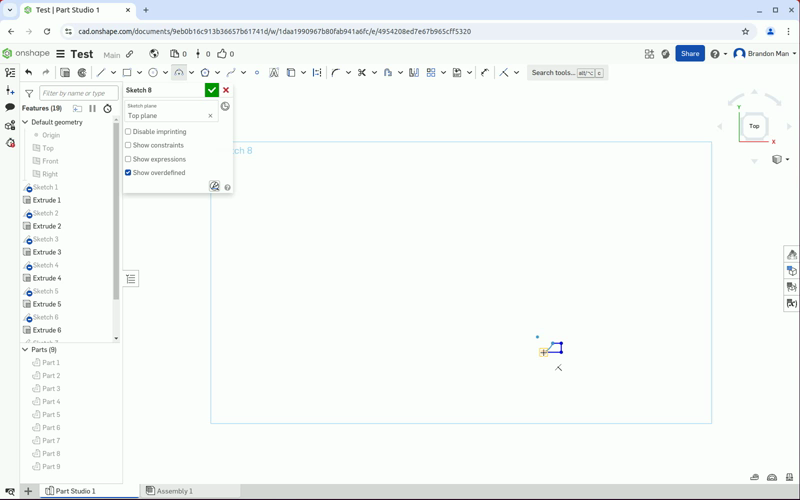
key_down(shift)
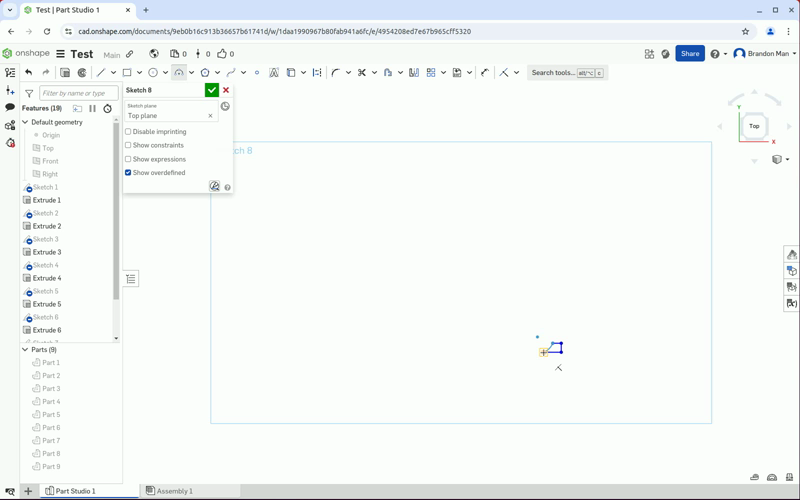
mouse_move(550, 349)
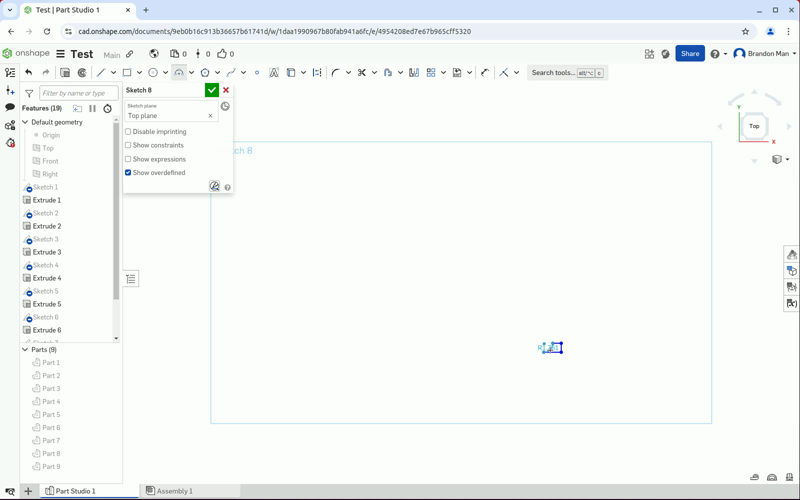
click(550, 349)
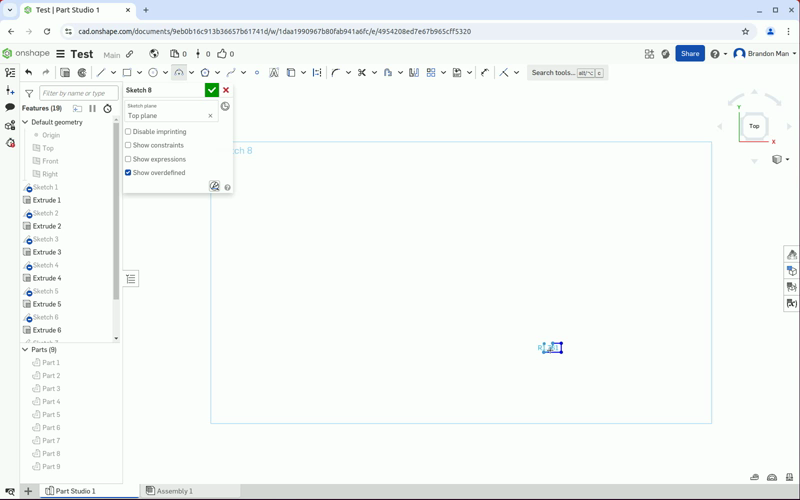
key_up(shift)
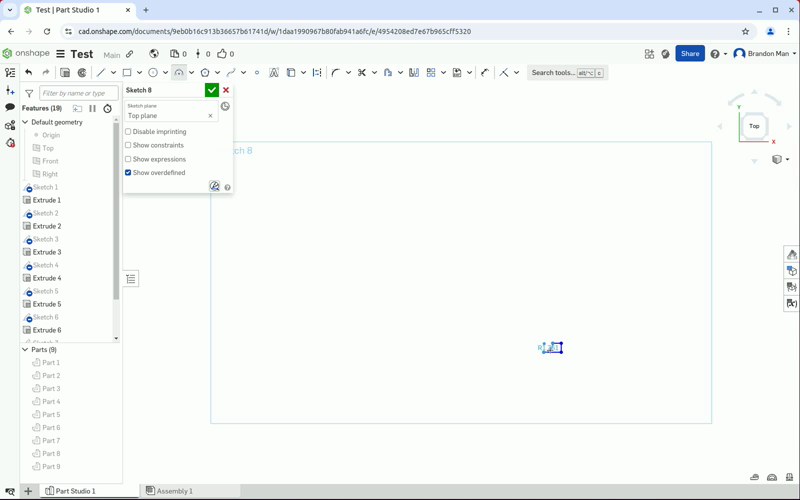
key(esc)
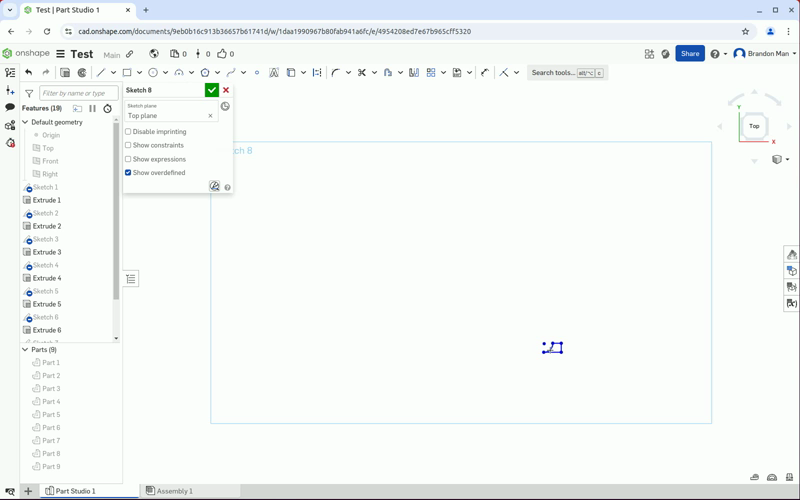
mouse_move(557, 346)
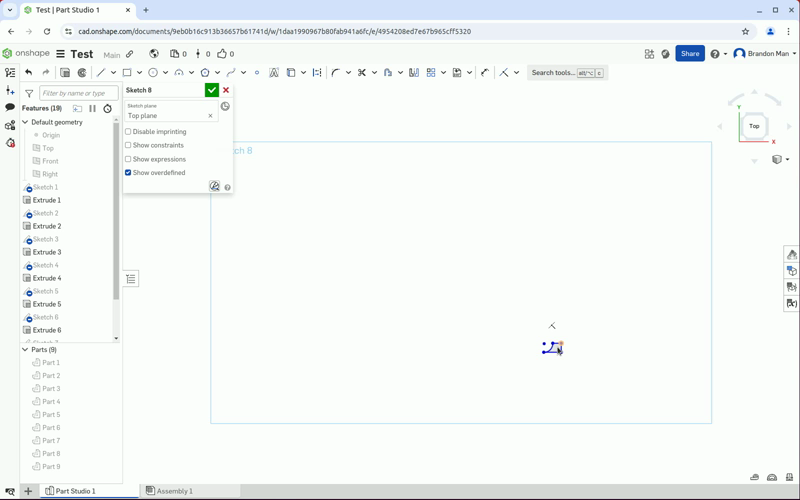
scroll(6)
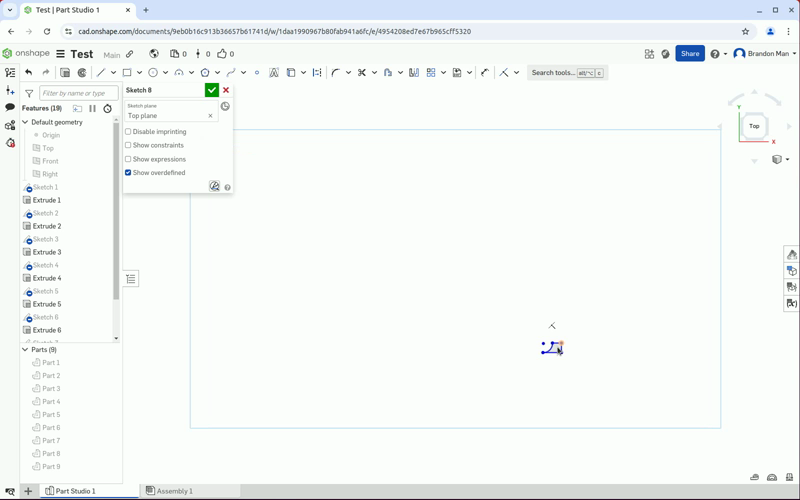
scroll(6)
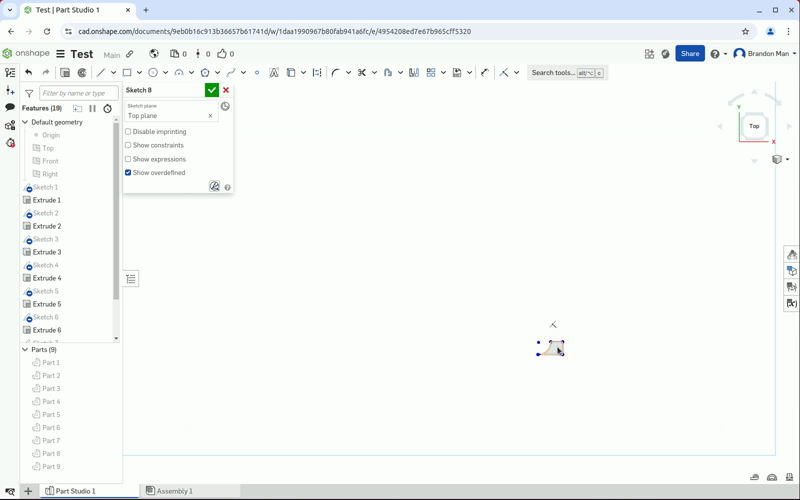
scroll(6)
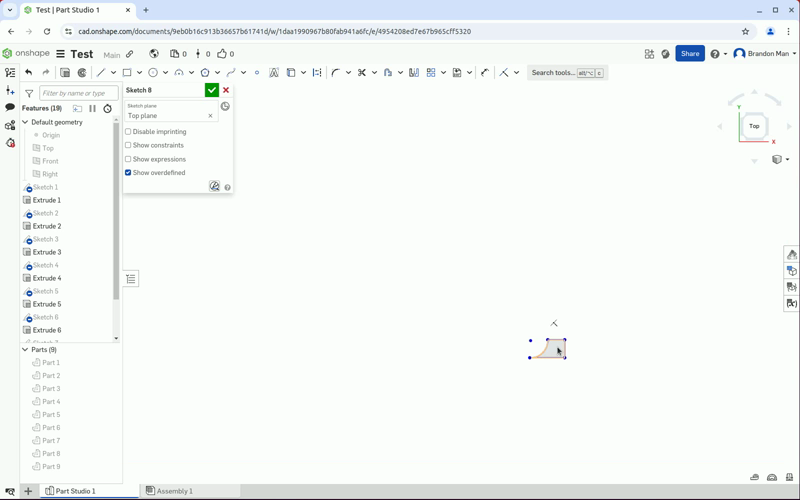
scroll(6)
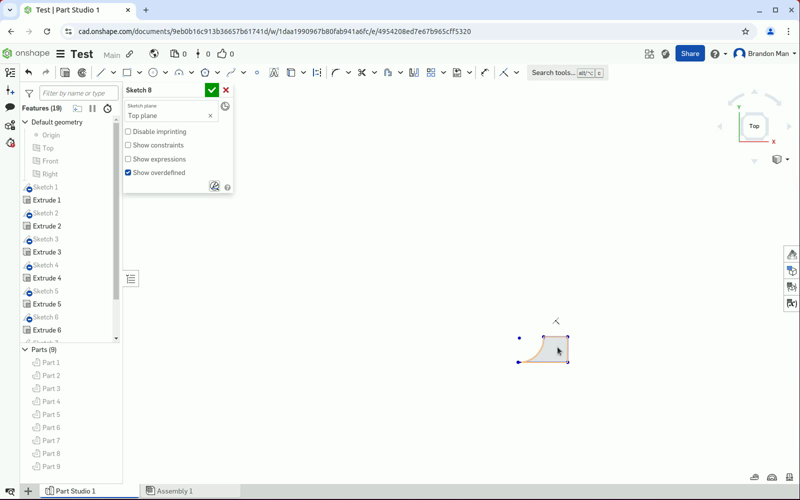
scroll(6)
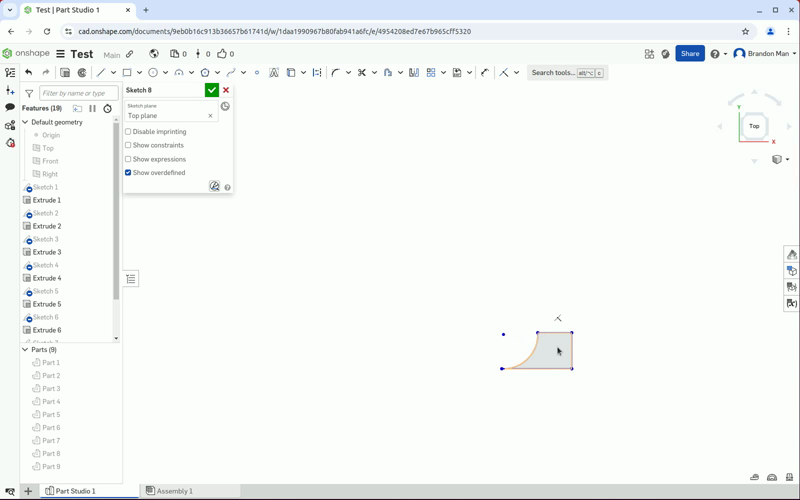
scroll(6)
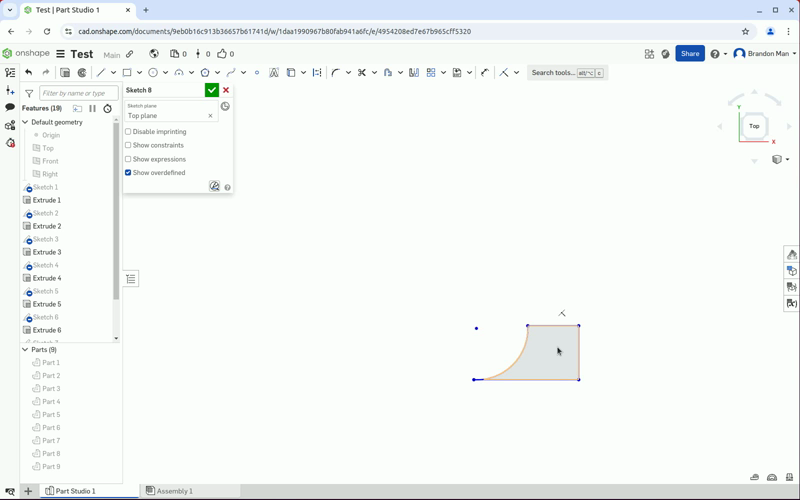
scroll(6)
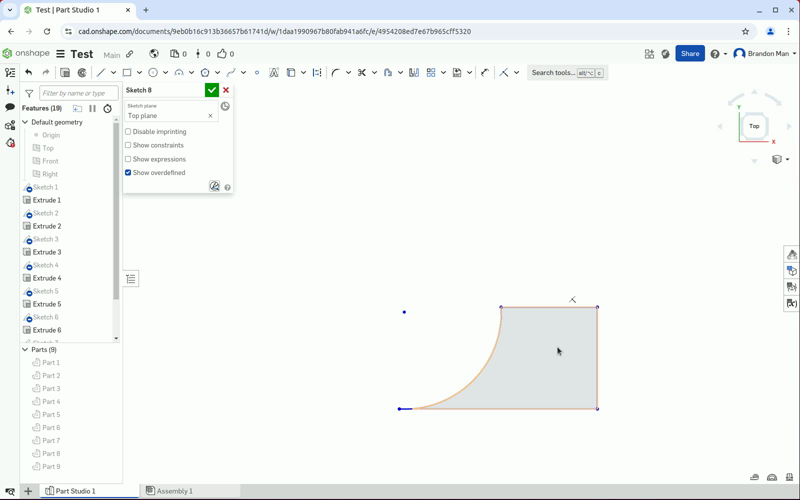
click(557, 346)
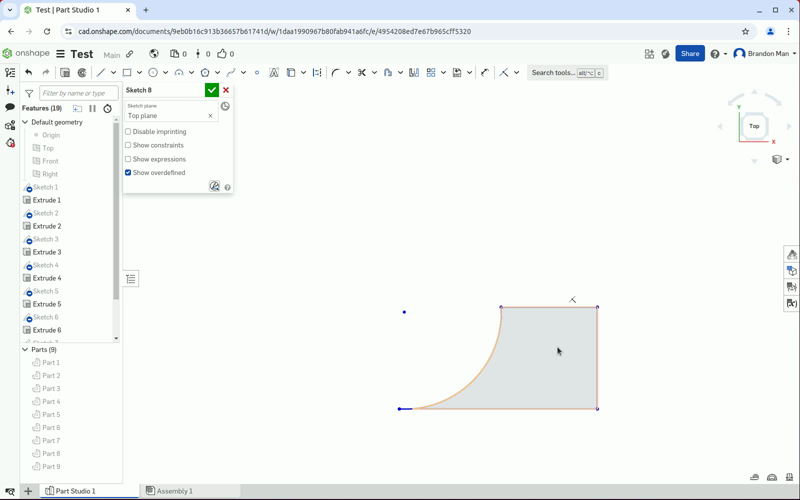
scroll(-6)
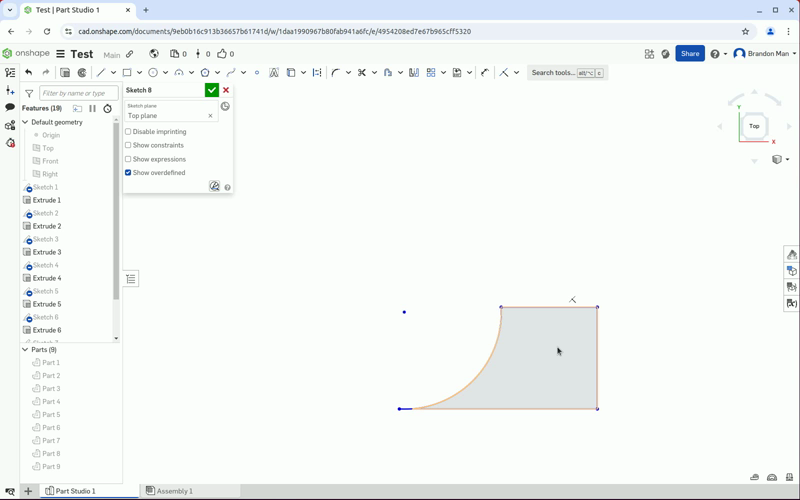
scroll(-6)
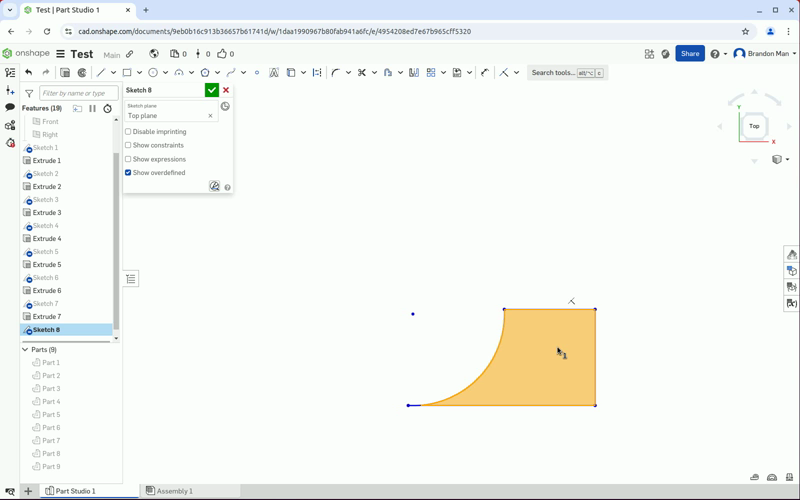
scroll(-6)
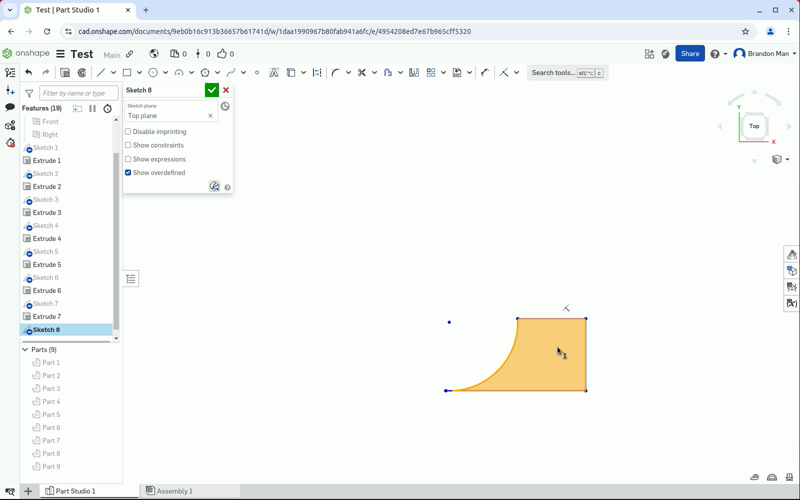
scroll(-6)
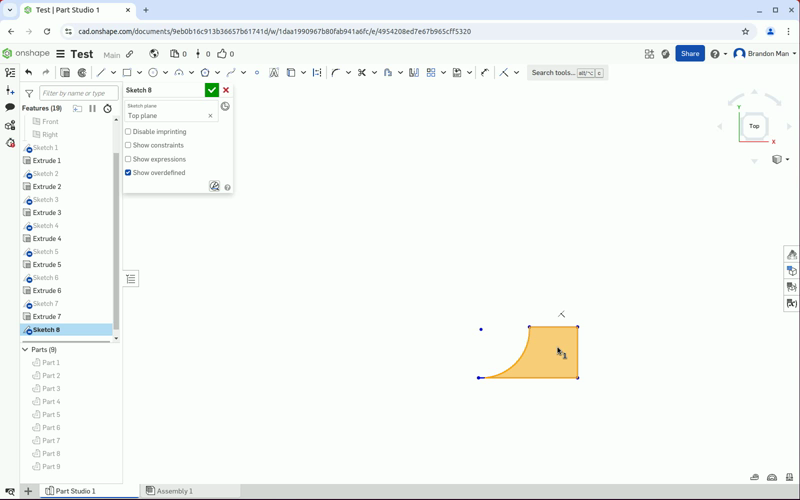
scroll(-6)
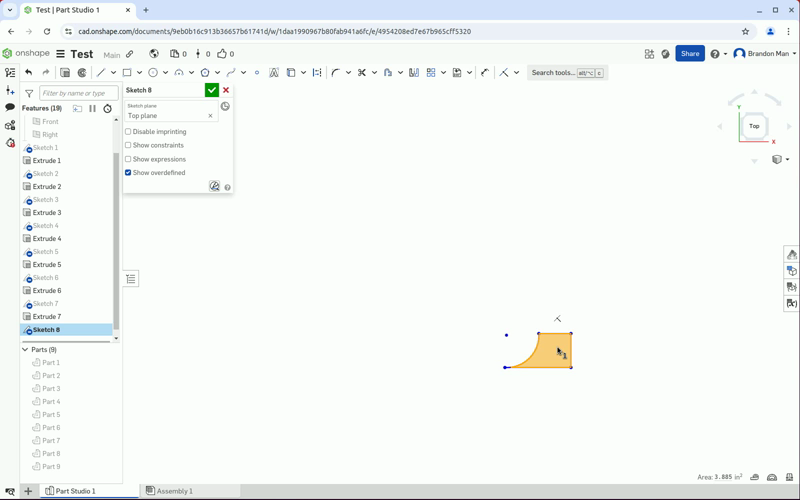
scroll(-6)
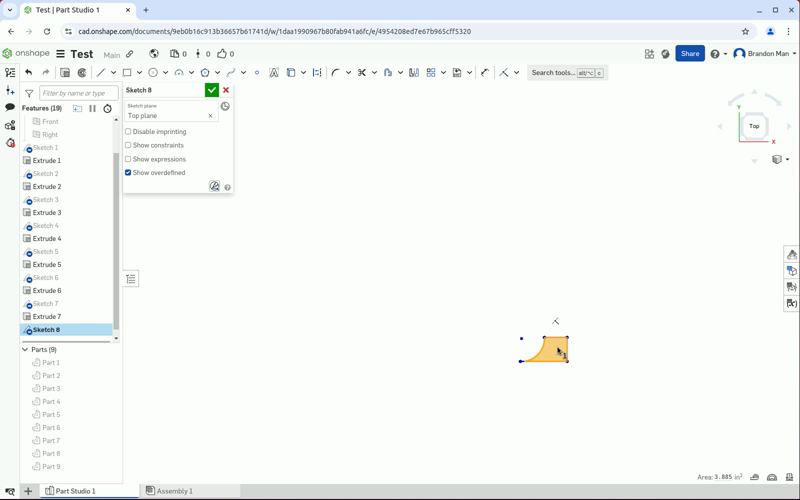
scroll(-6)
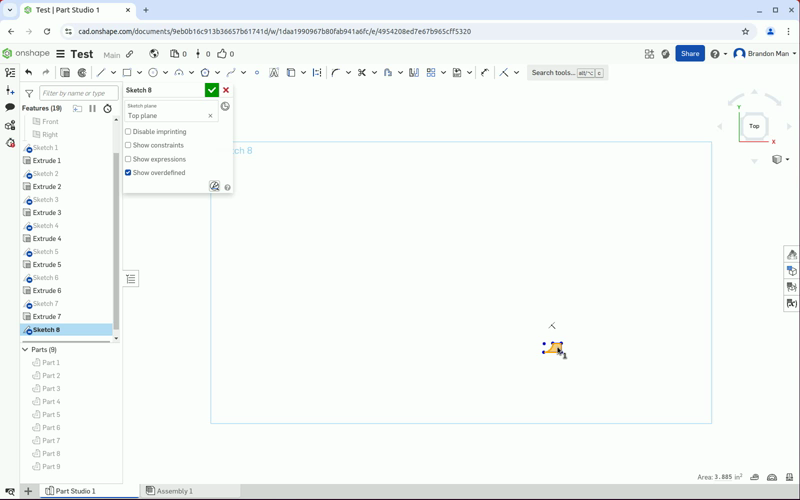
mouse_move(73, 352)
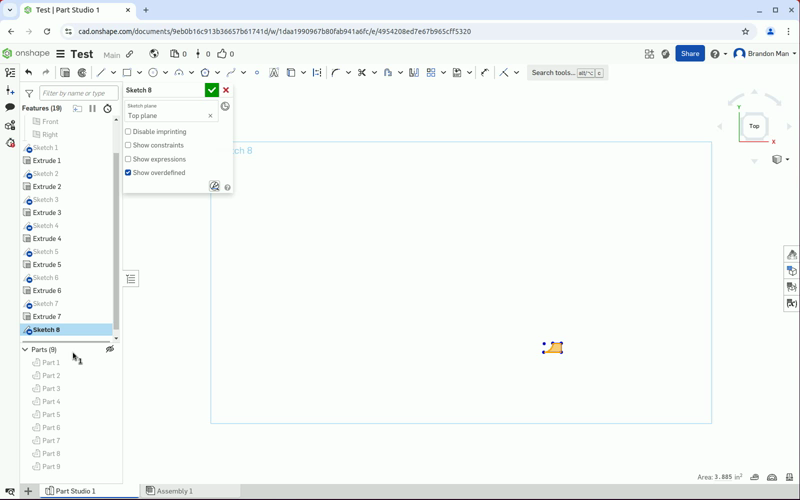
key(shift+y)
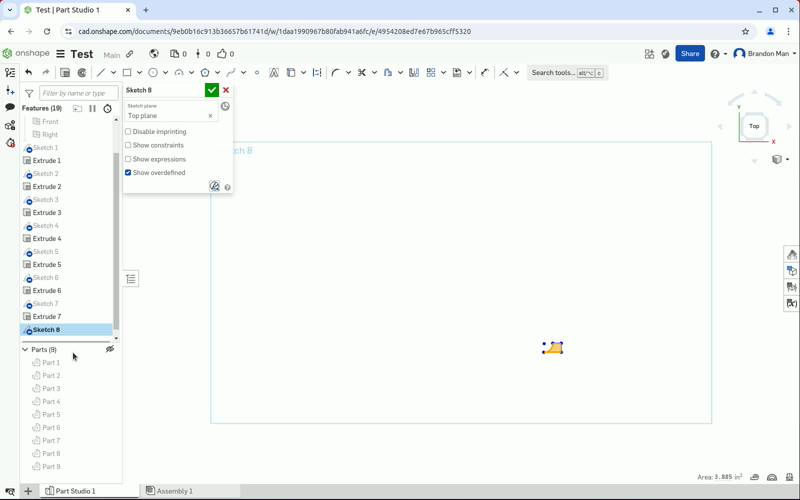
key(shift+e)
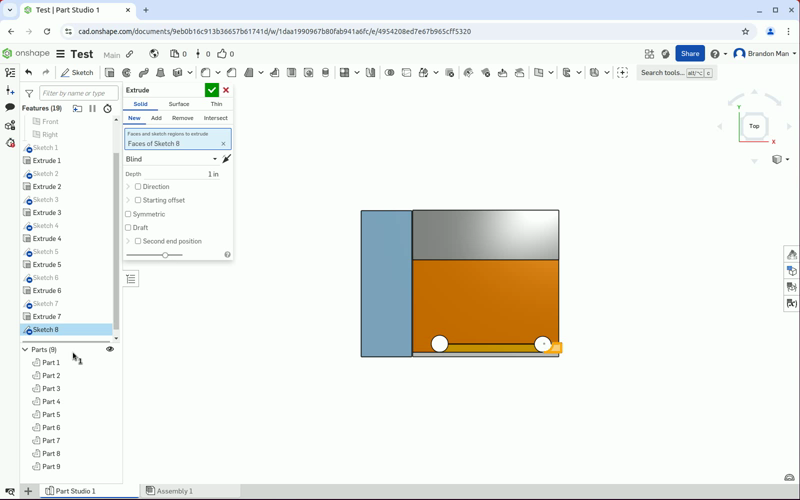
mouse_move(143, 106)
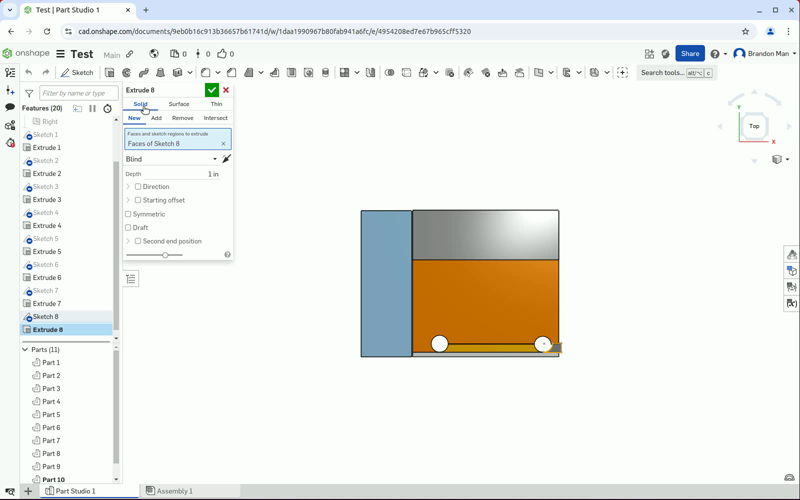
click(143, 106)
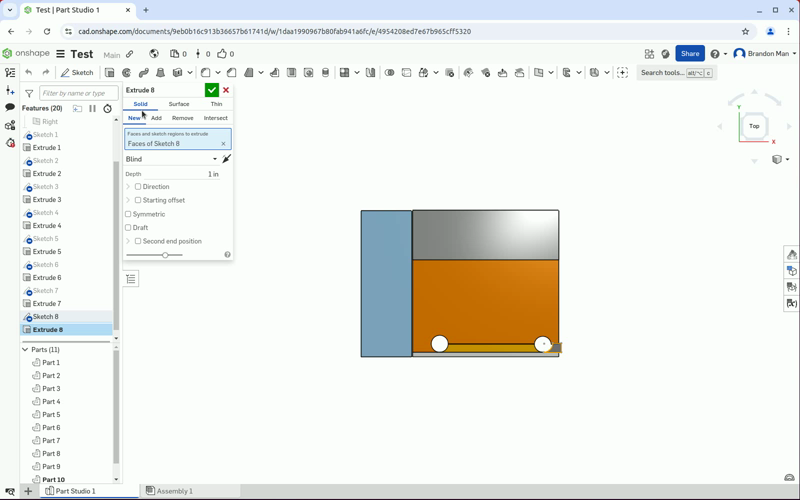
mouse_move(137, 120)
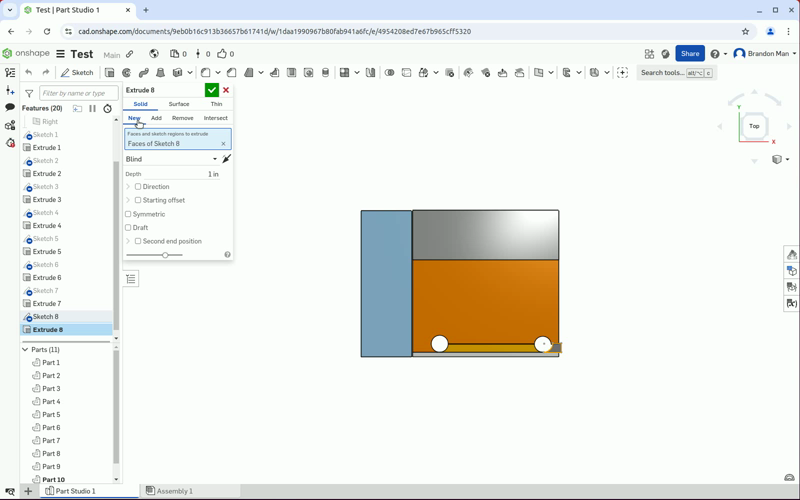
click(137, 120)
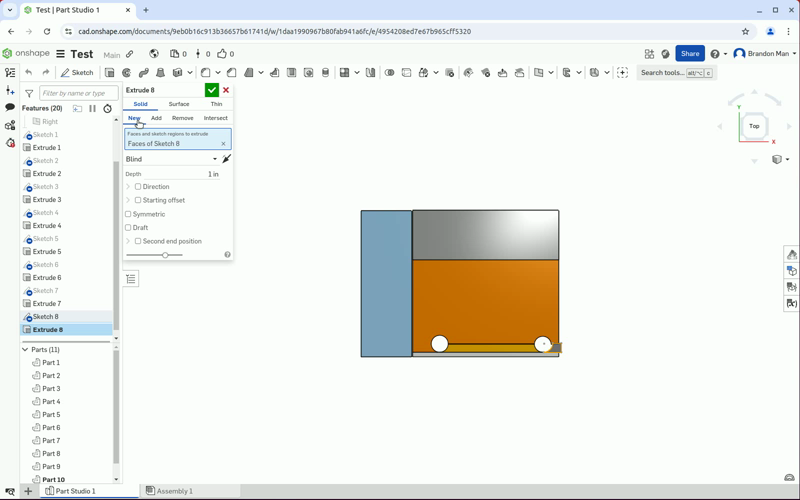
key(tab, 4)
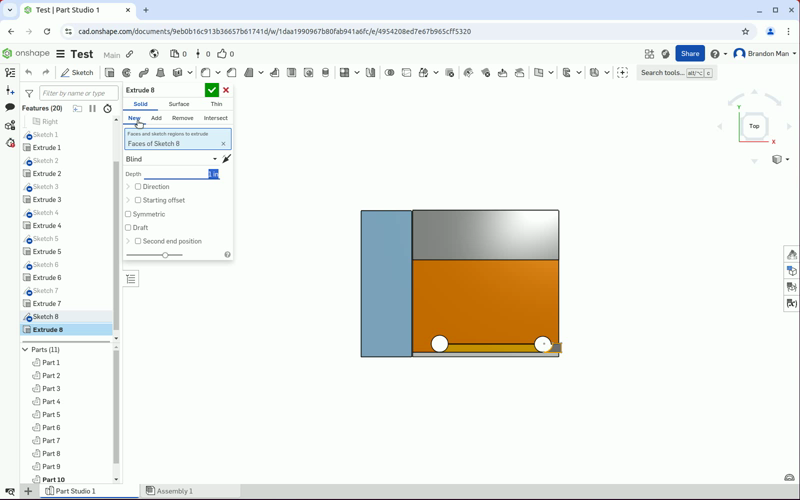
text(-0.963)
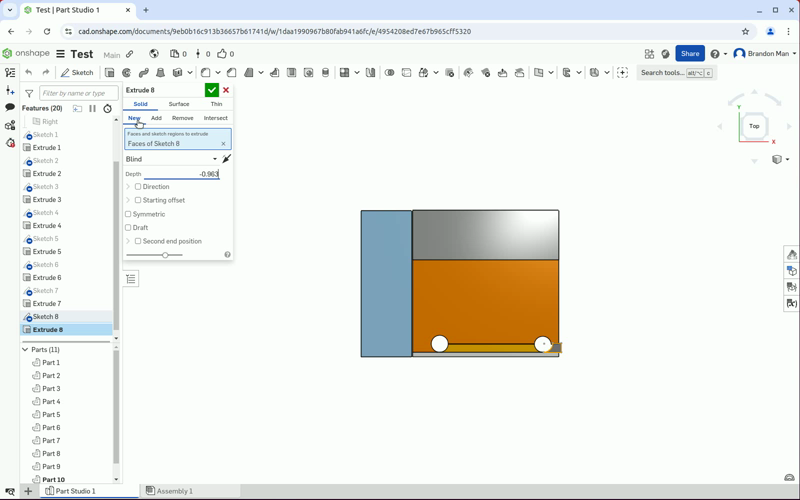
key(enter)
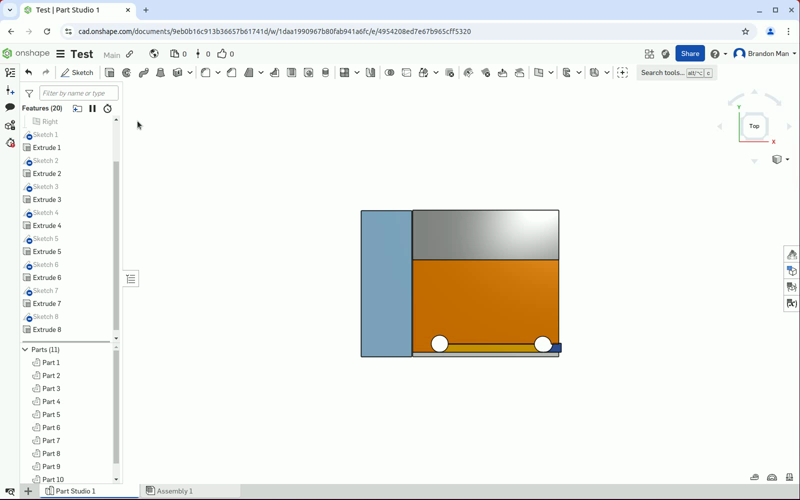
key(shift+h)
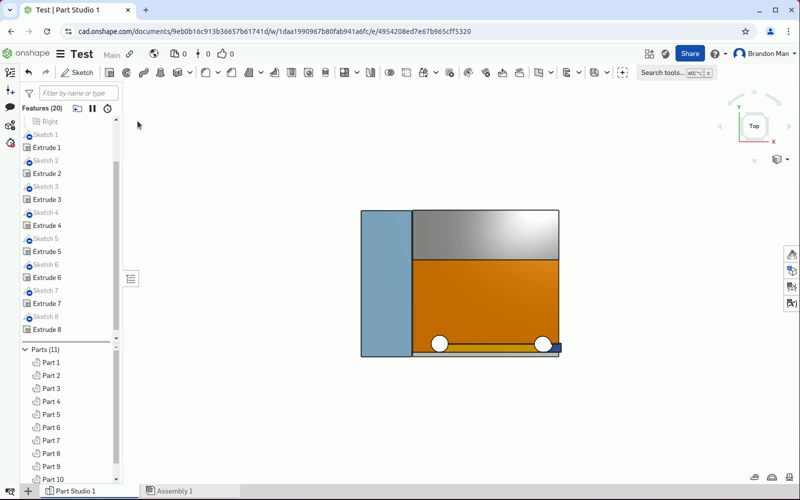
key(shift+h)
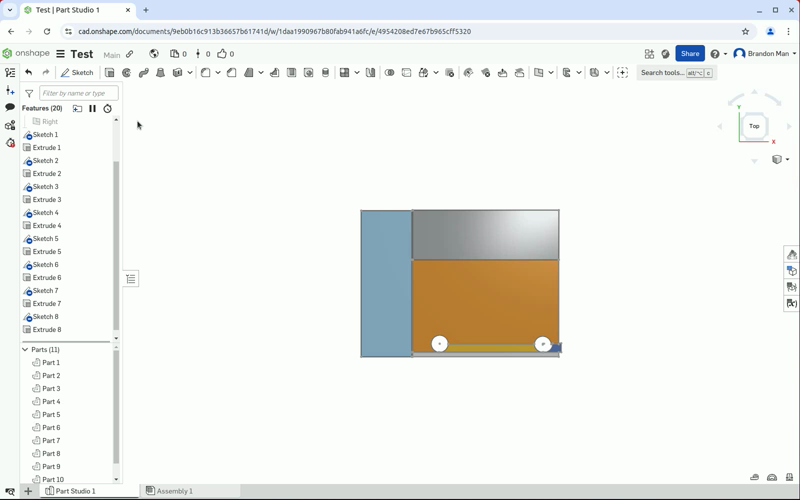
key(shift+7)
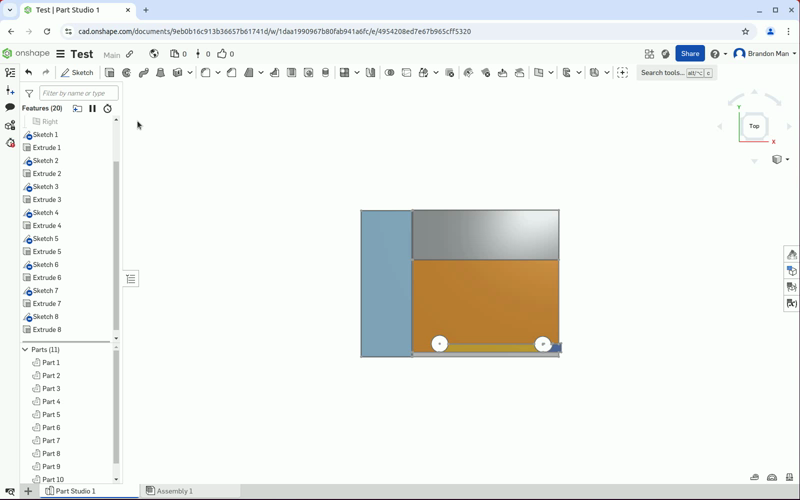
key(up, 3)
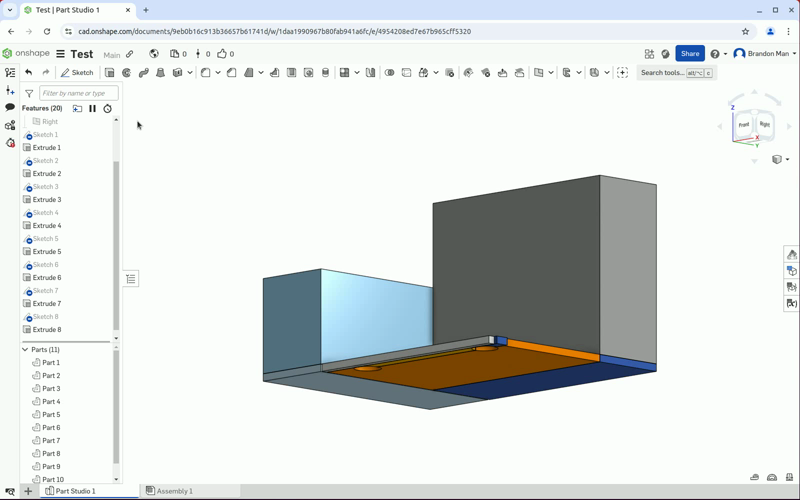
key(left, 3)
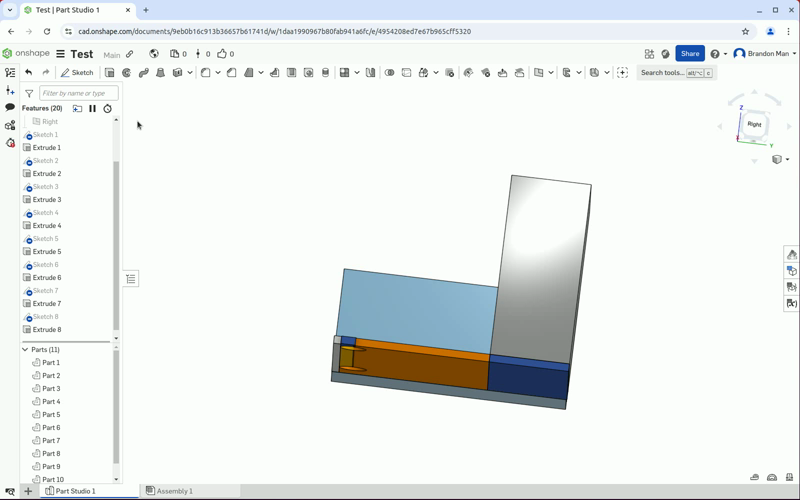
key(right, 3)
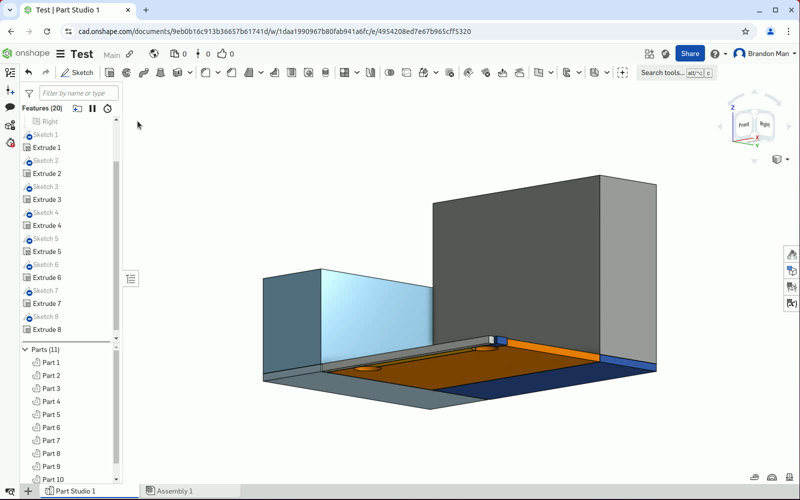
key(down, 3)
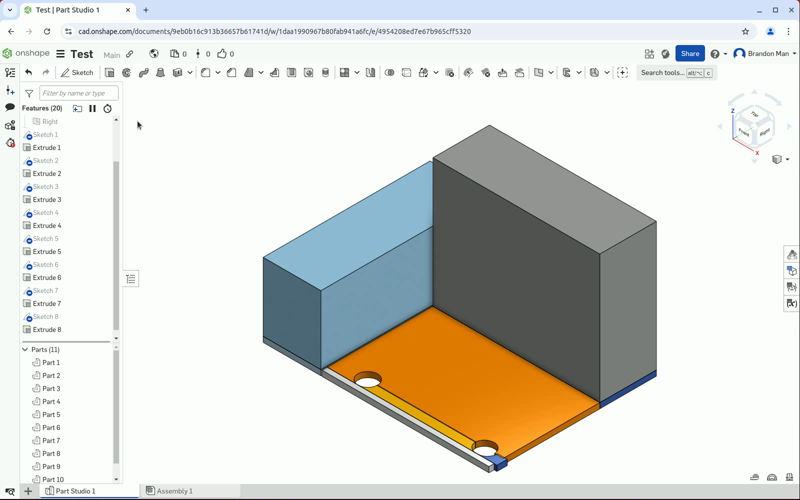
mouse_move(69, 137)
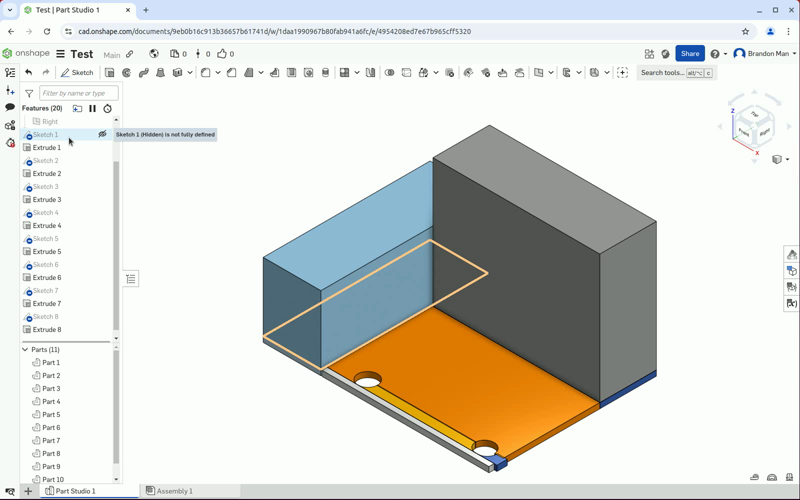
click(69, 137)